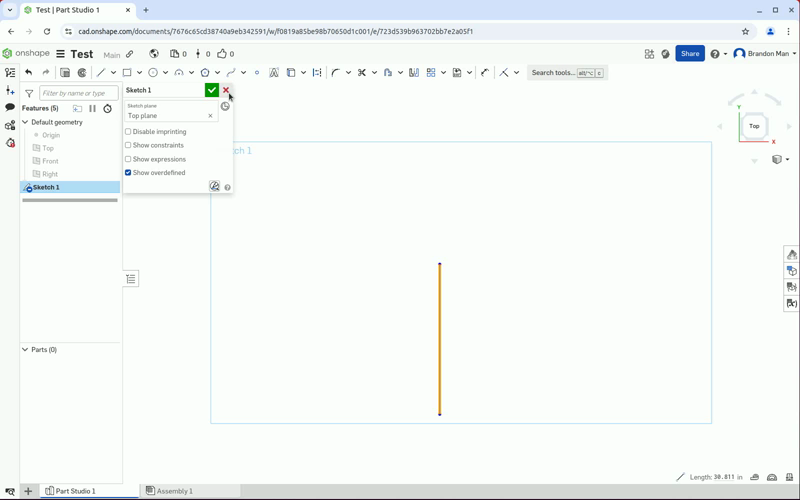
key(shift+h)
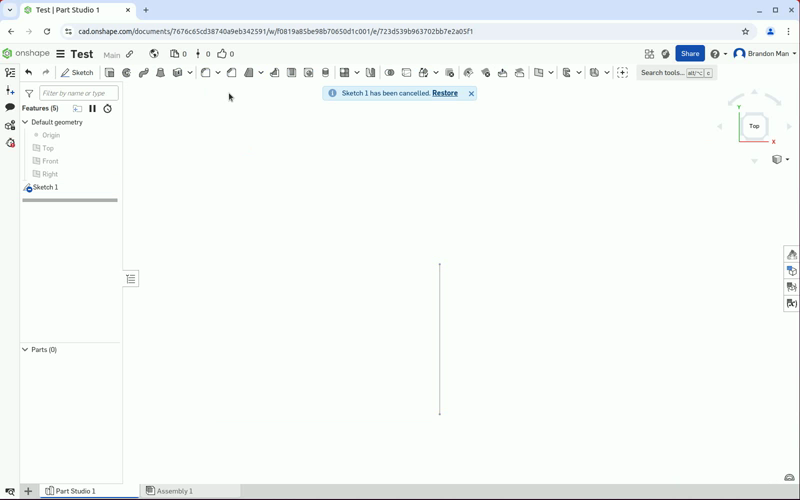
key(shift+s)
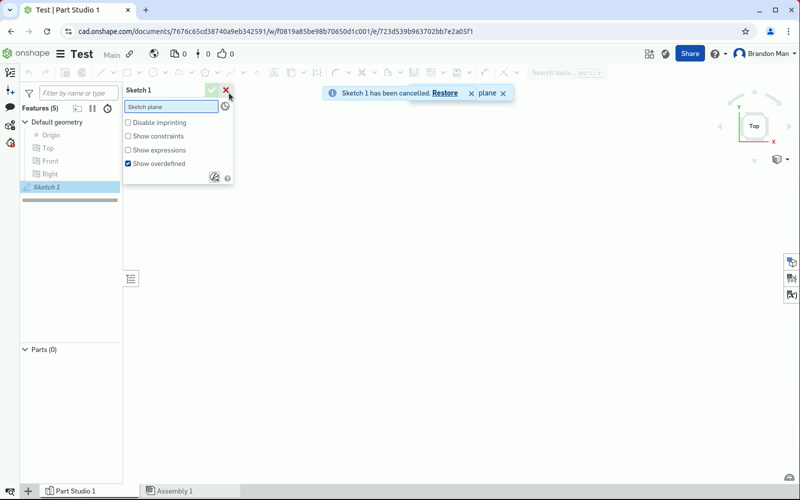
mouse_move(73, 150)
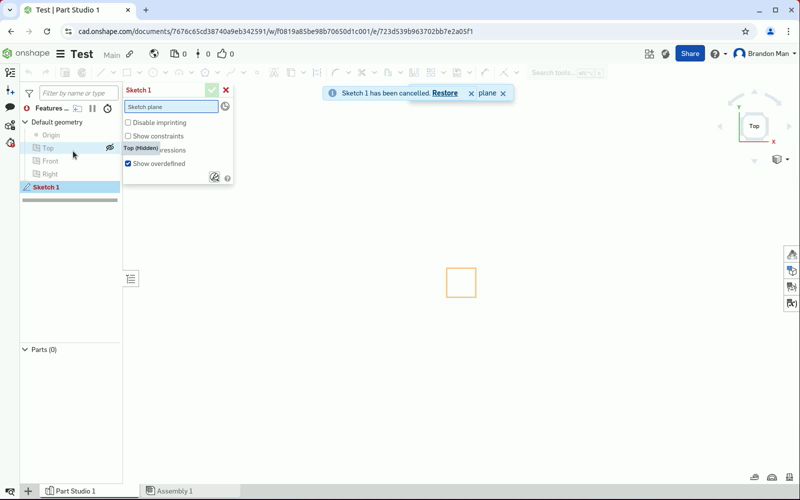
click(73, 150)
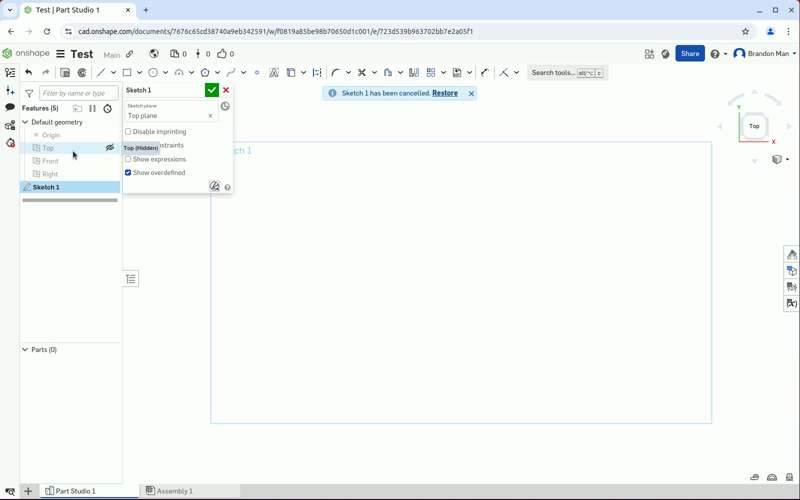
mouse_move(73, 352)
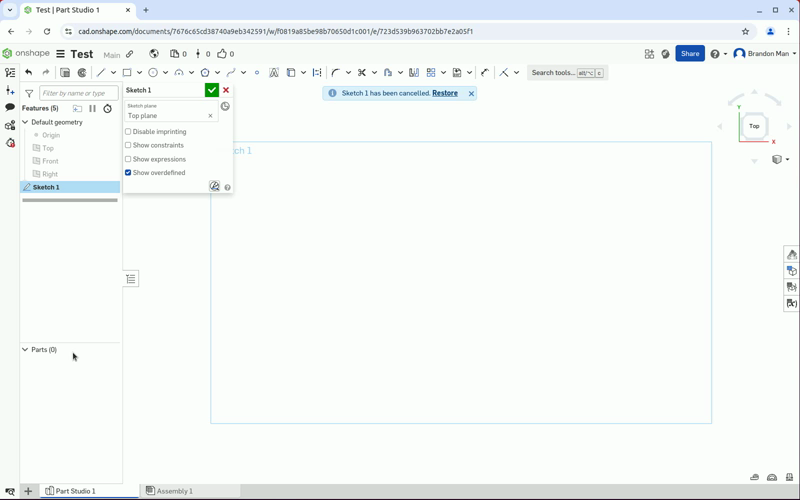
key(y)
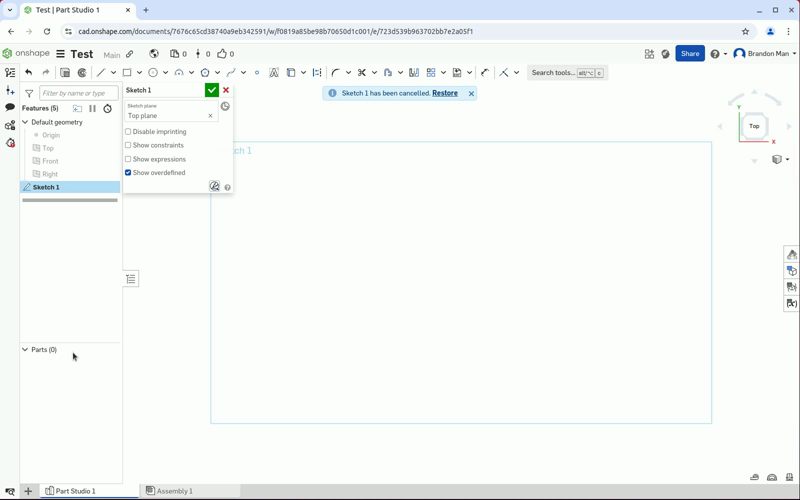
key(l)
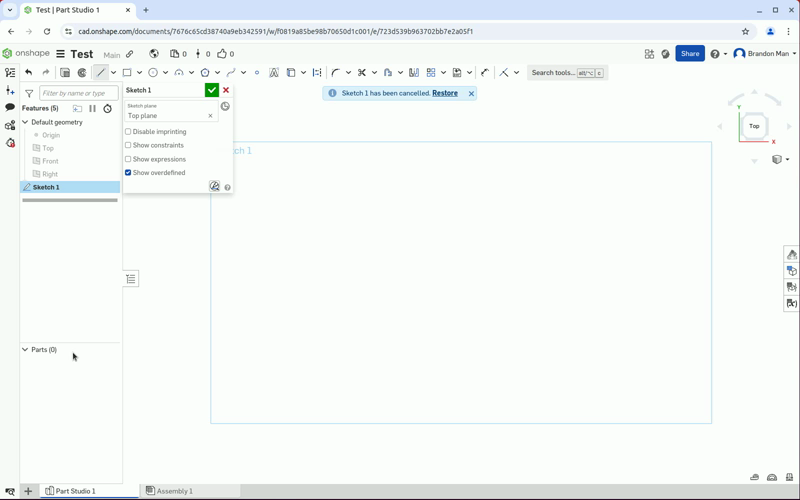
key_down(shift)
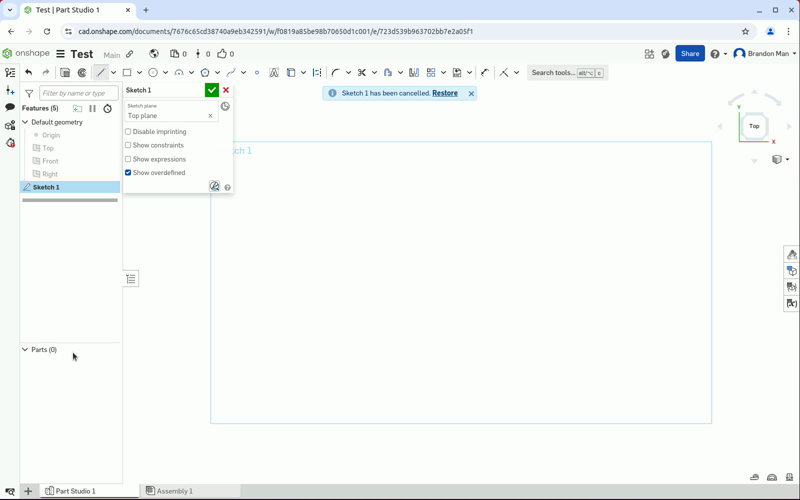
mouse_move(444, 282)
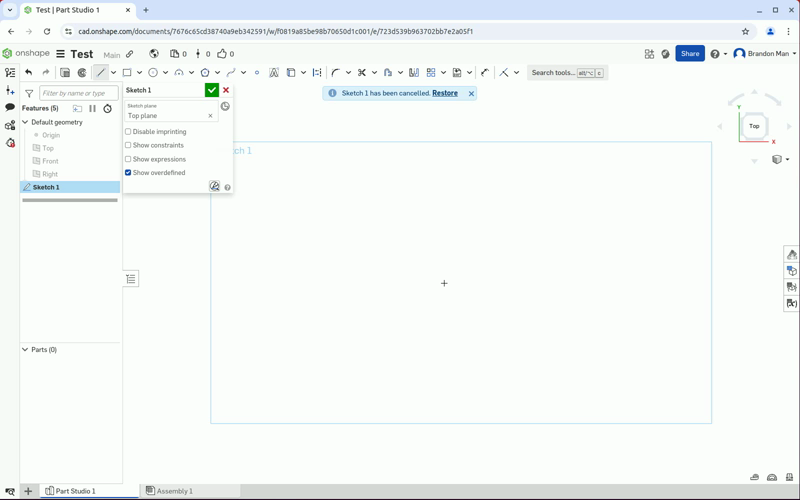
click(444, 282)
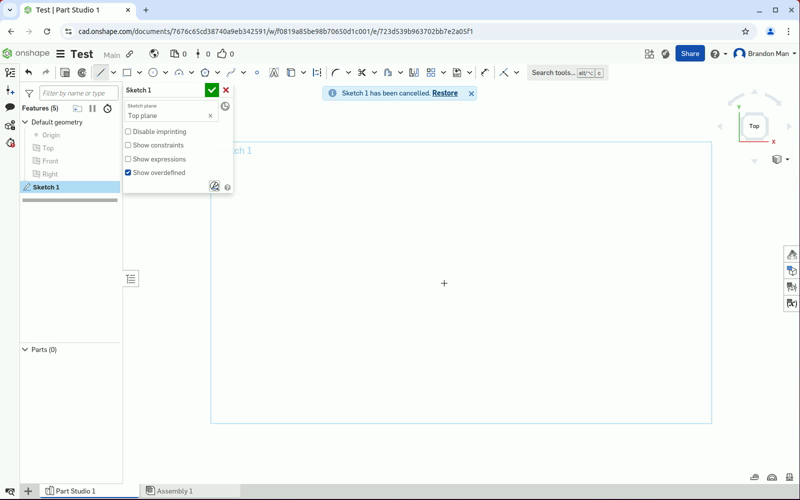
key_up(shift)
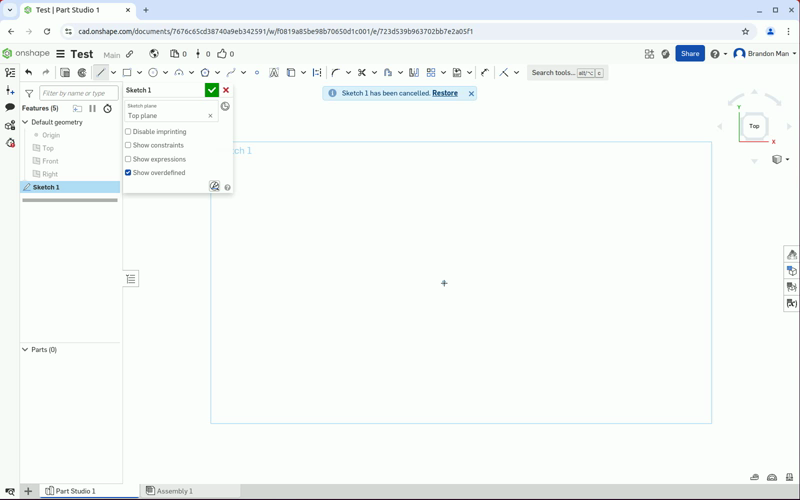
key_down(shift)
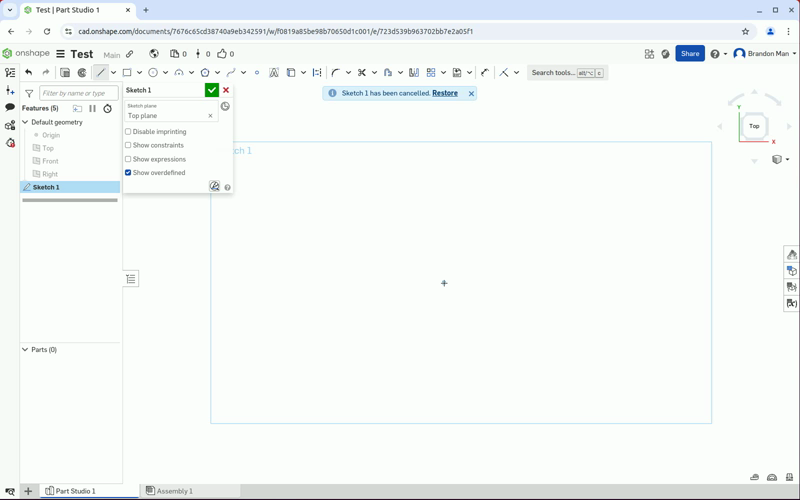
mouse_move(474, 282)
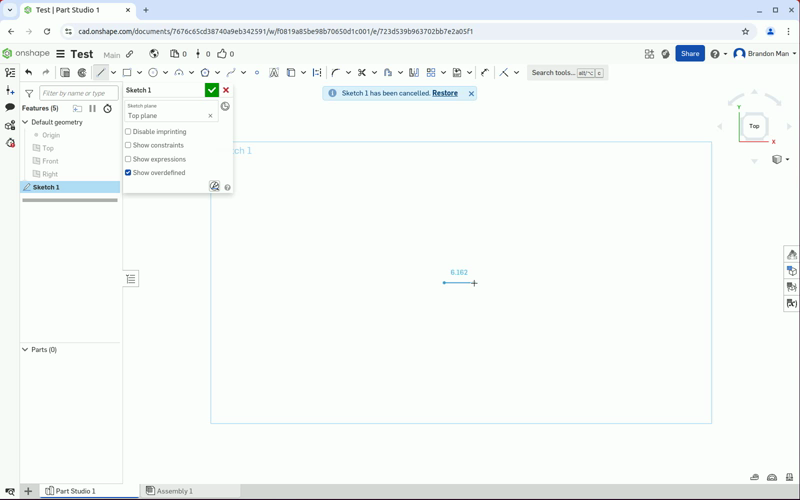
mouse_move(451, 282)
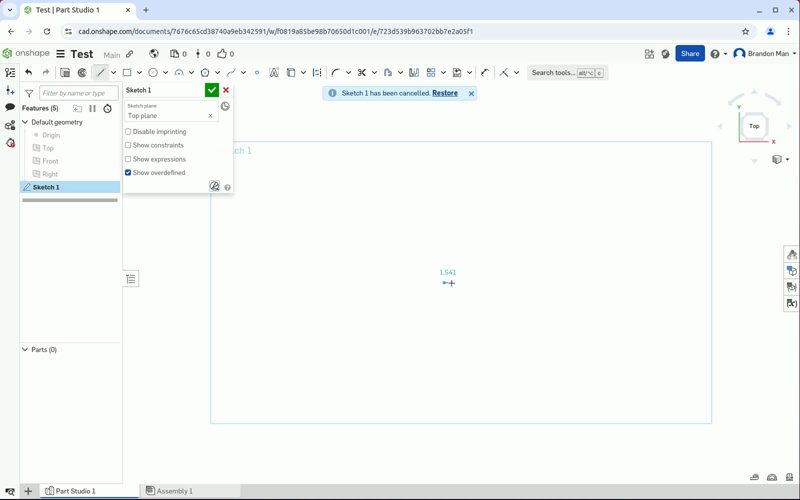
click(451, 282)
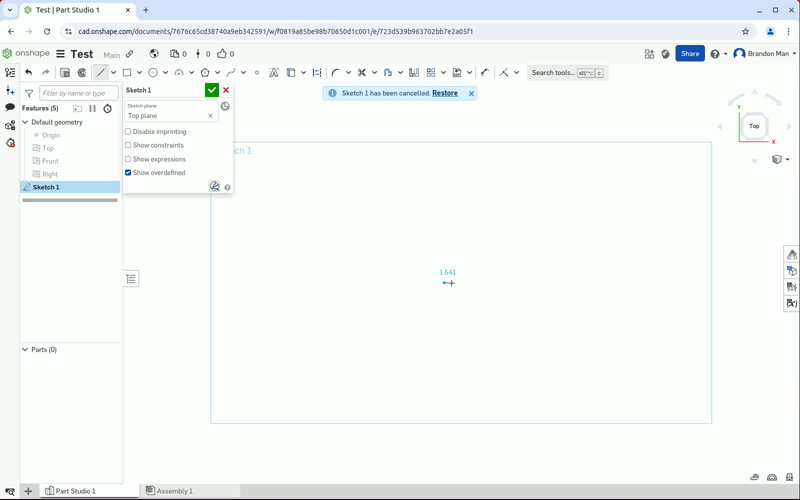
key_up(shift)
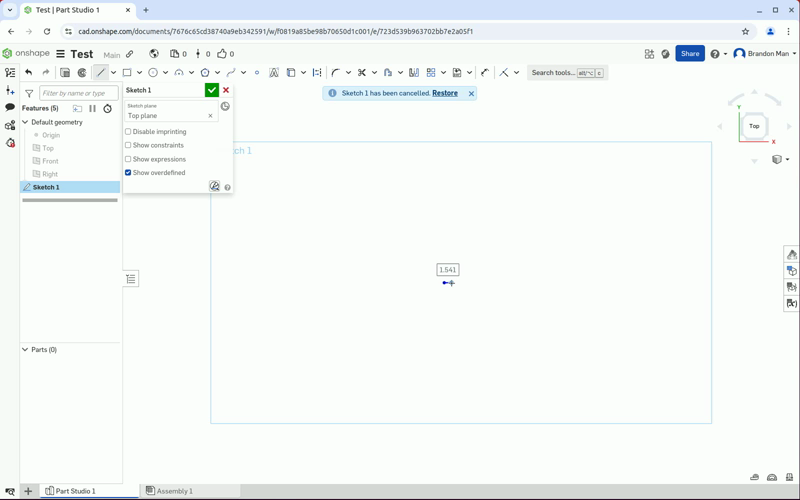
key_down(shift)
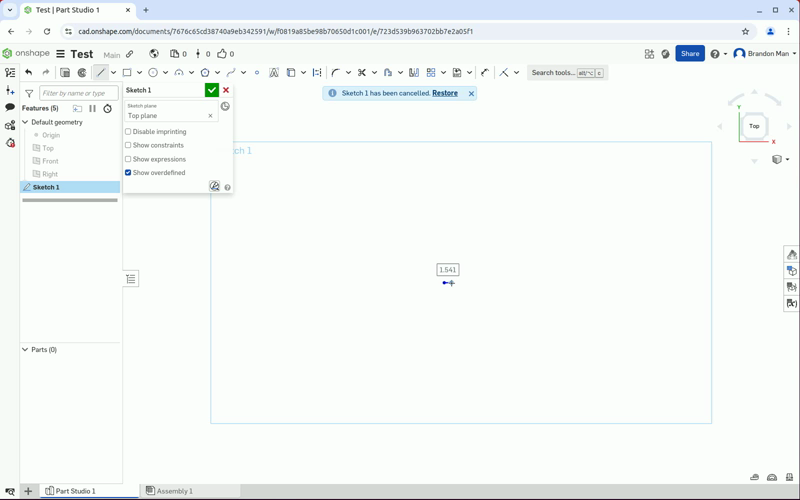
mouse_move(481, 282)
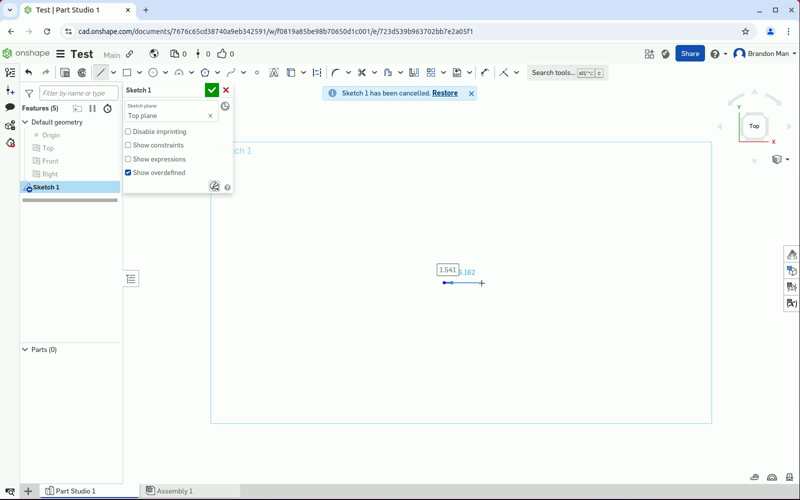
mouse_move(461, 277)
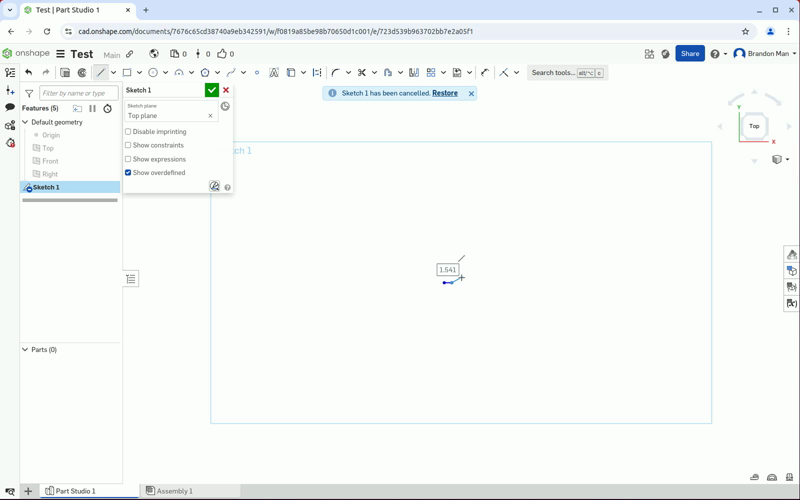
click(461, 277)
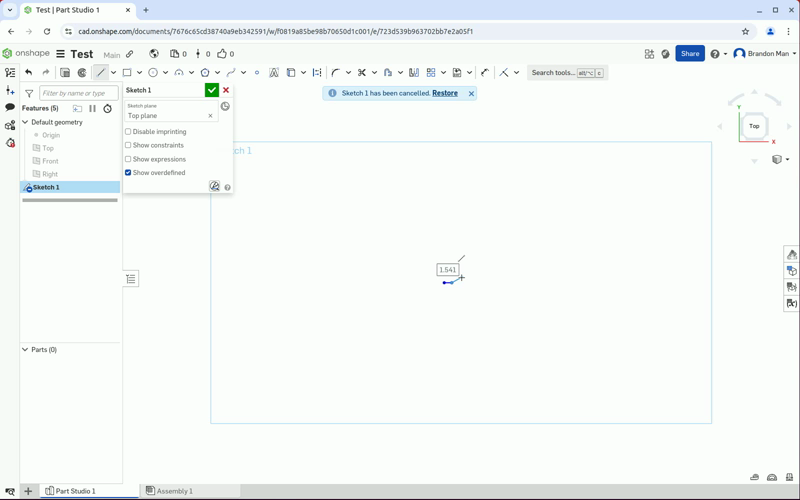
key_up(shift)
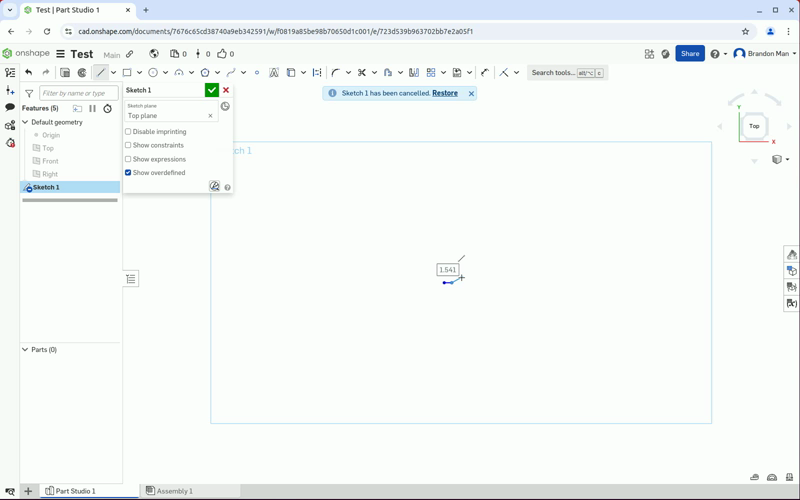
key_down(shift)
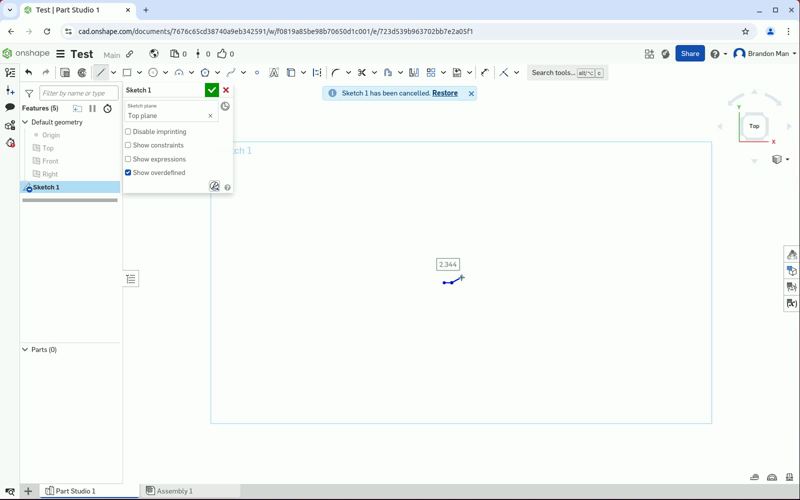
mouse_move(491, 277)
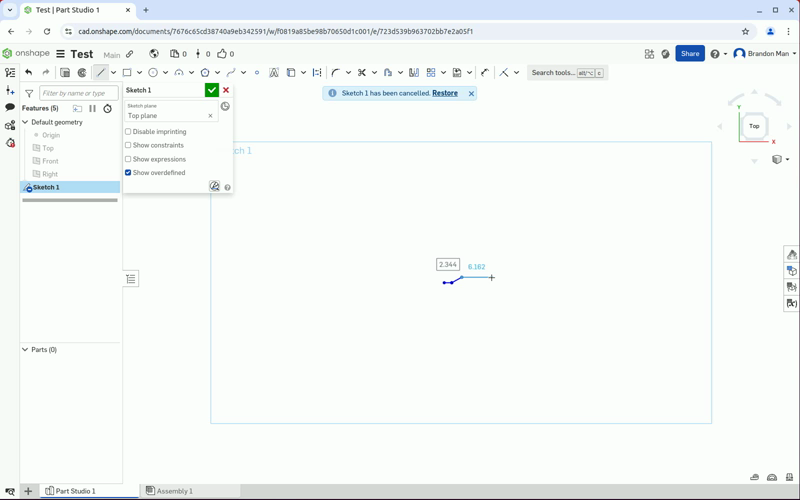
mouse_move(461, 273)
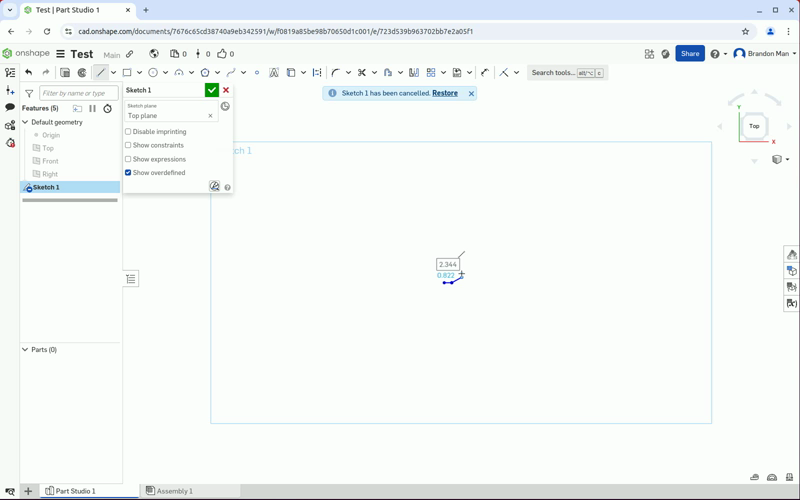
scroll(6)
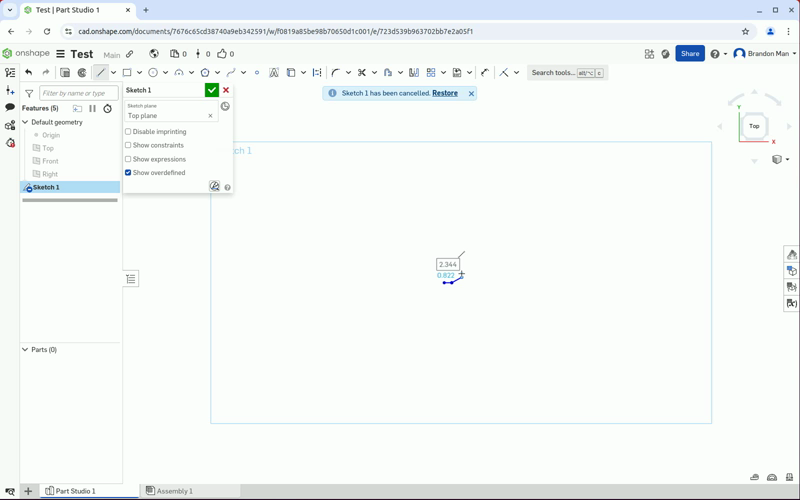
scroll(6)
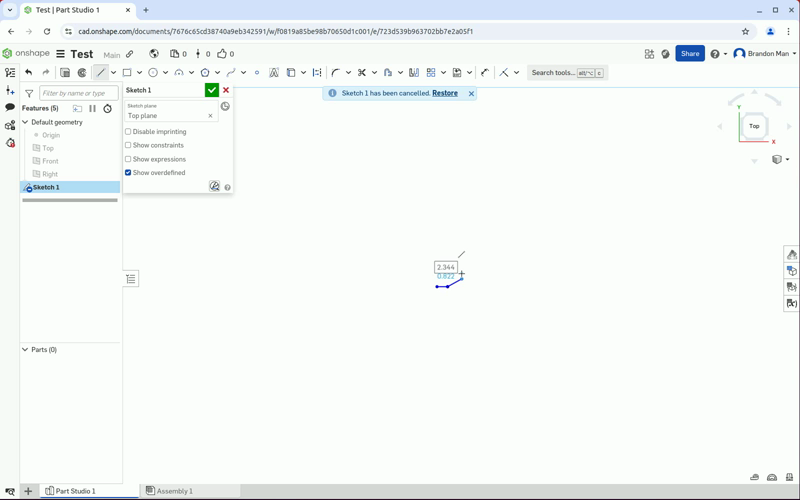
scroll(6)
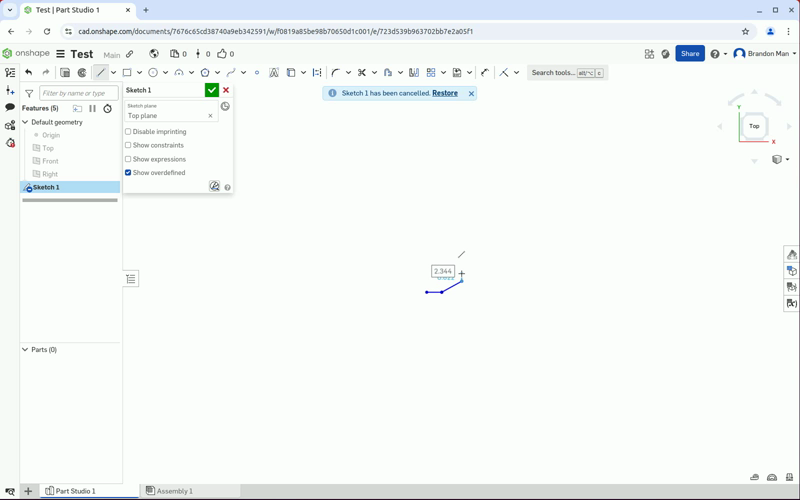
scroll(6)
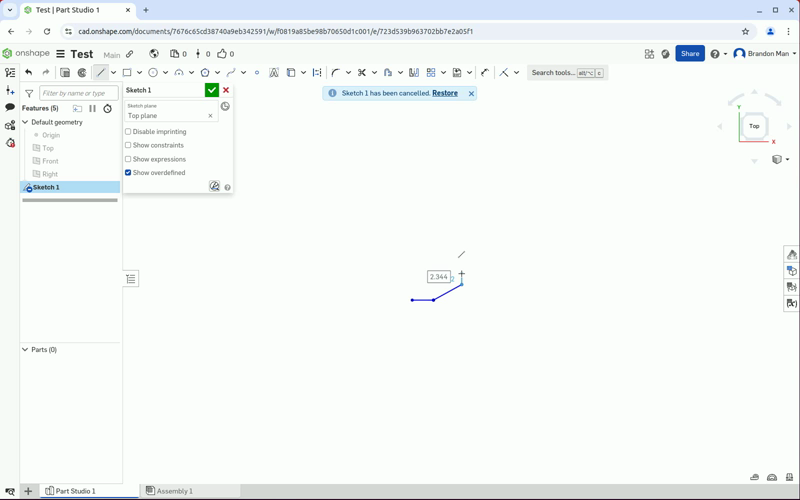
scroll(6)
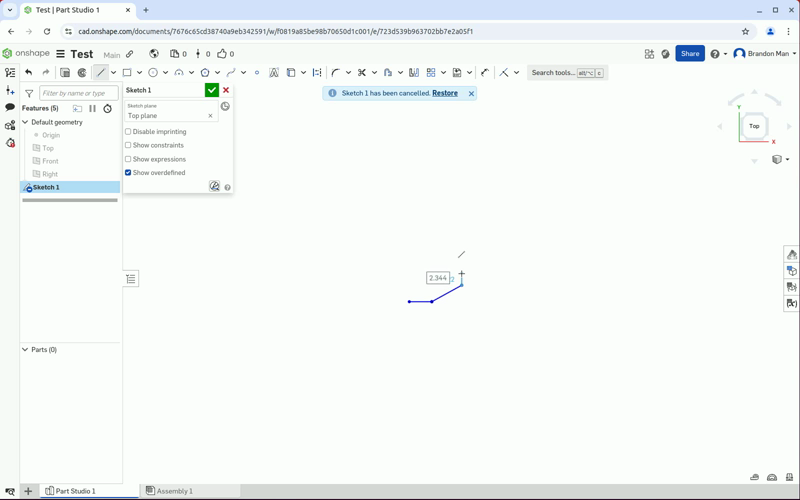
scroll(6)
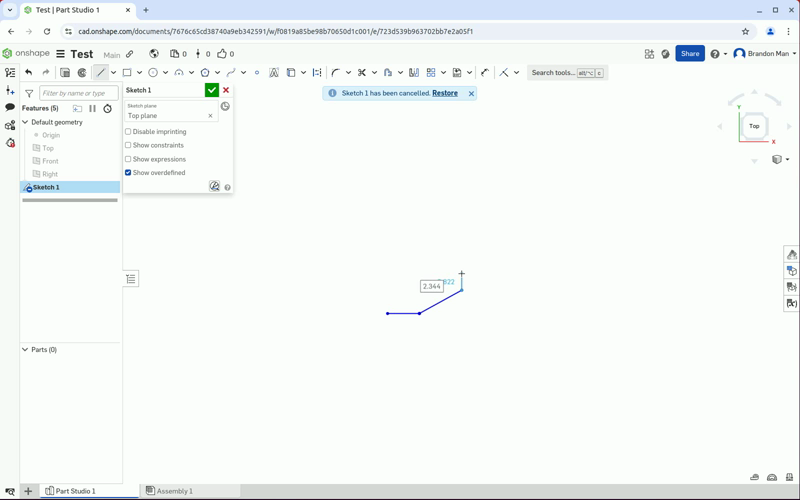
scroll(6)
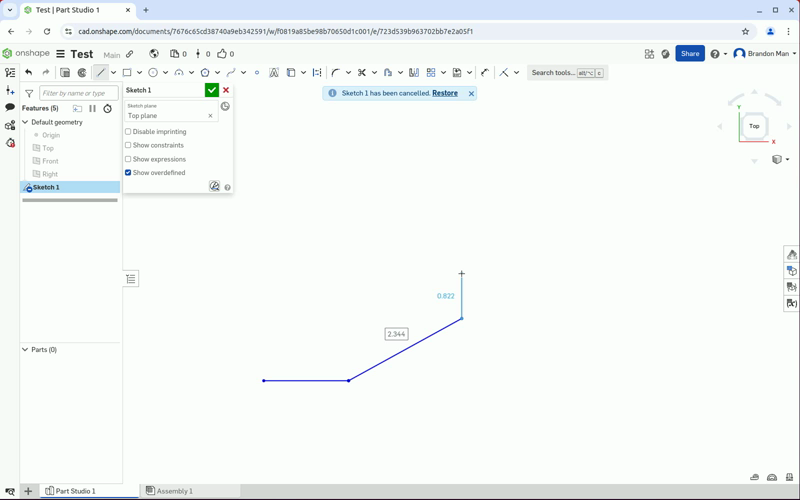
click(461, 273)
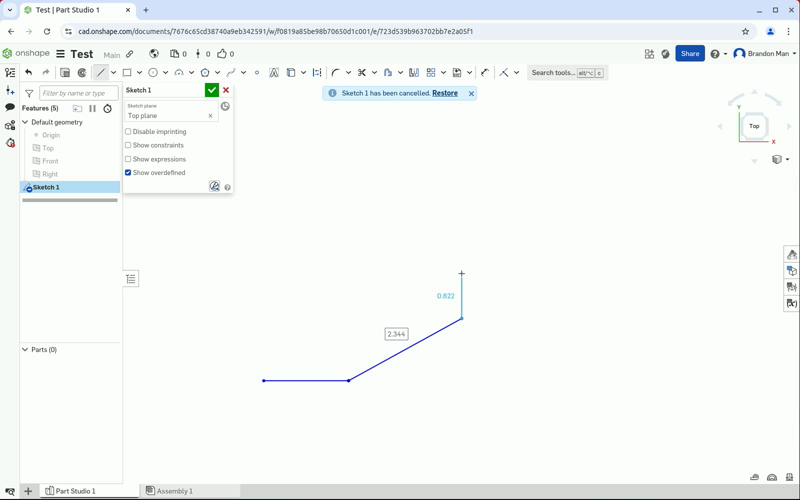
scroll(-6)
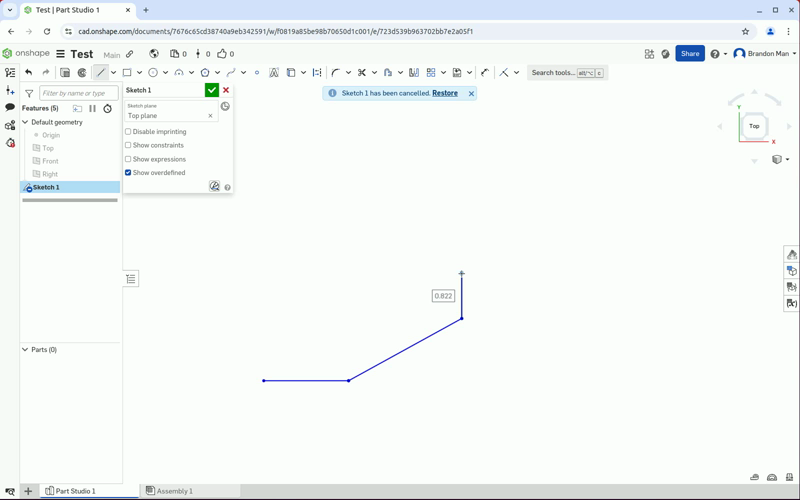
scroll(-6)
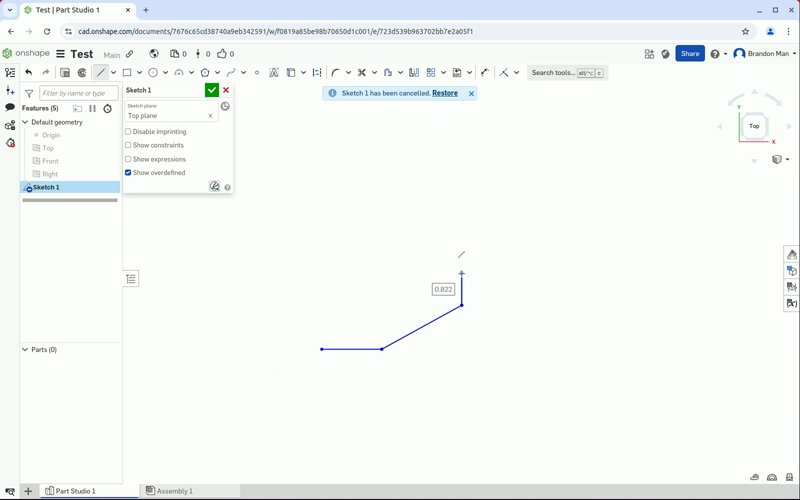
scroll(-6)
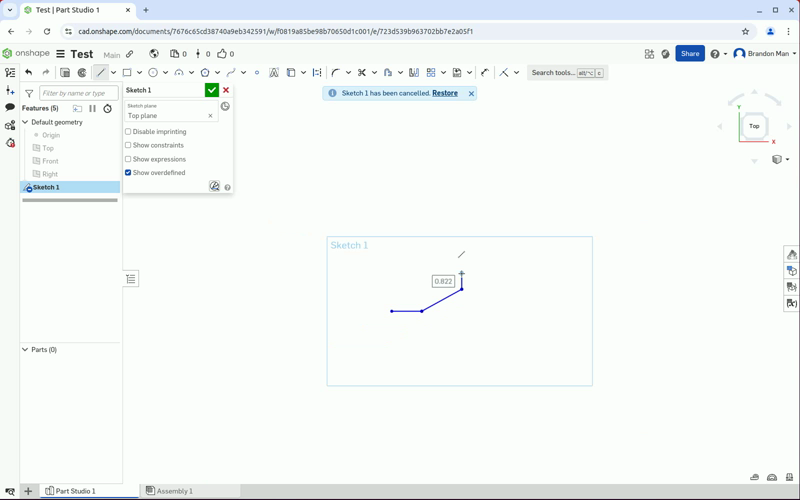
scroll(-6)
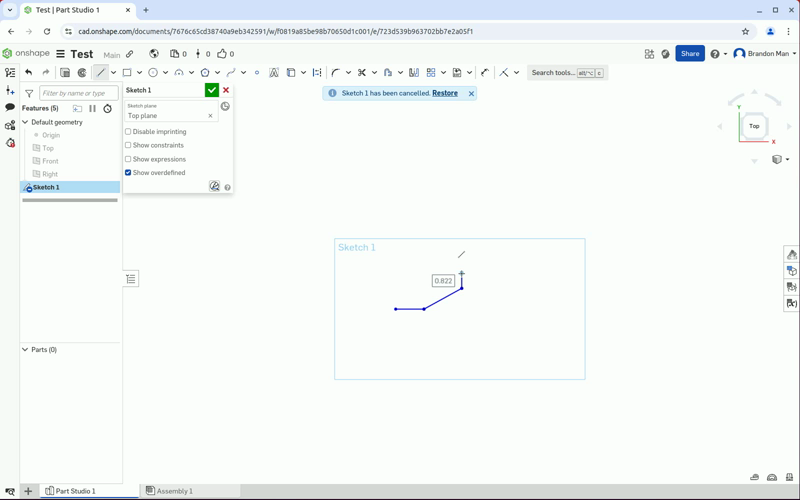
scroll(-6)
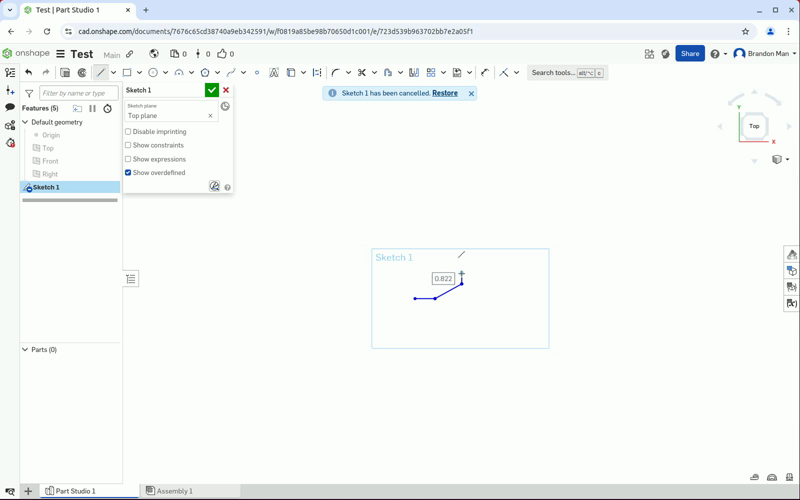
scroll(-6)
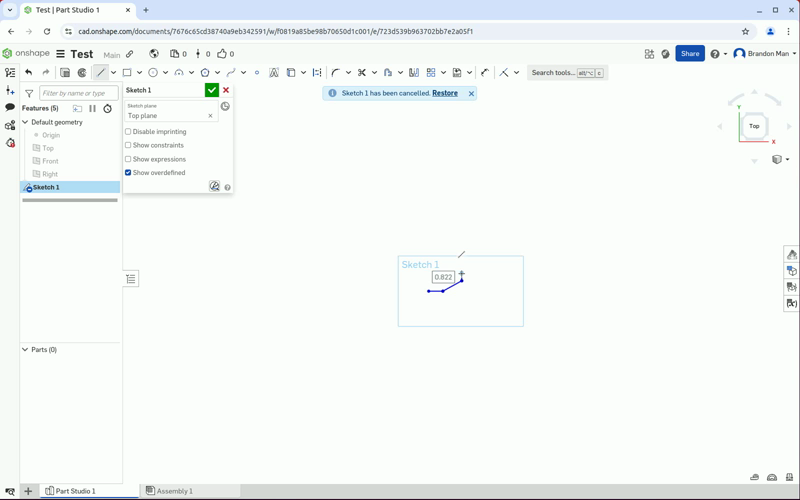
scroll(-6)
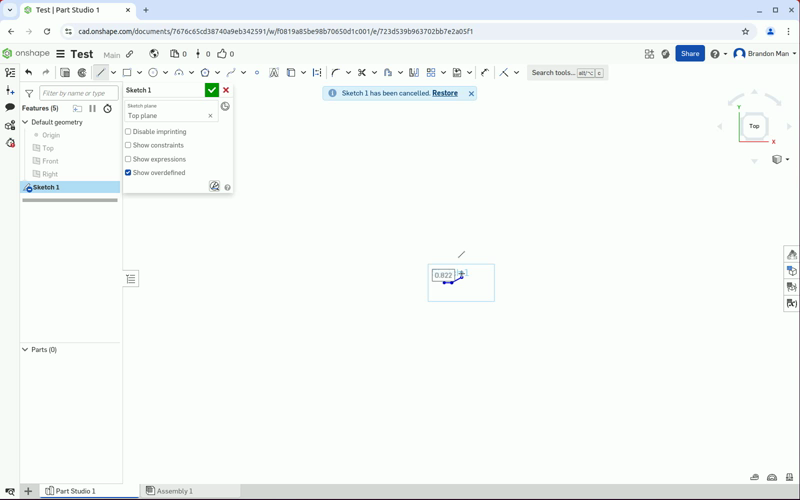
key_up(shift)
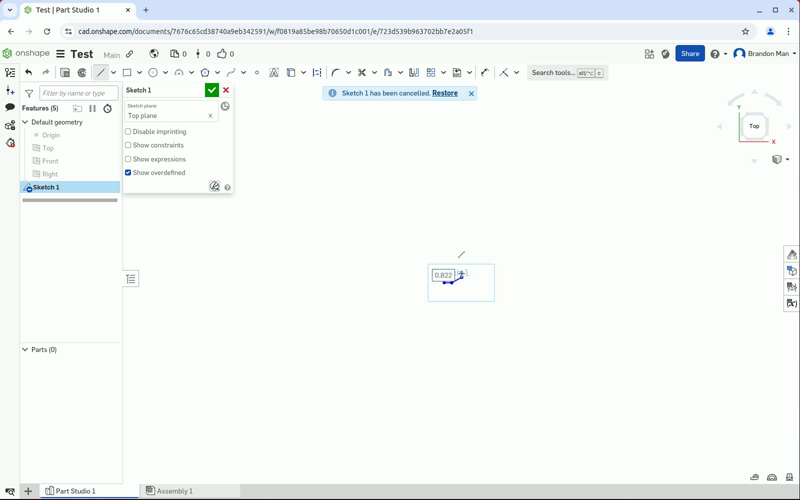
mouse_move(491, 273)
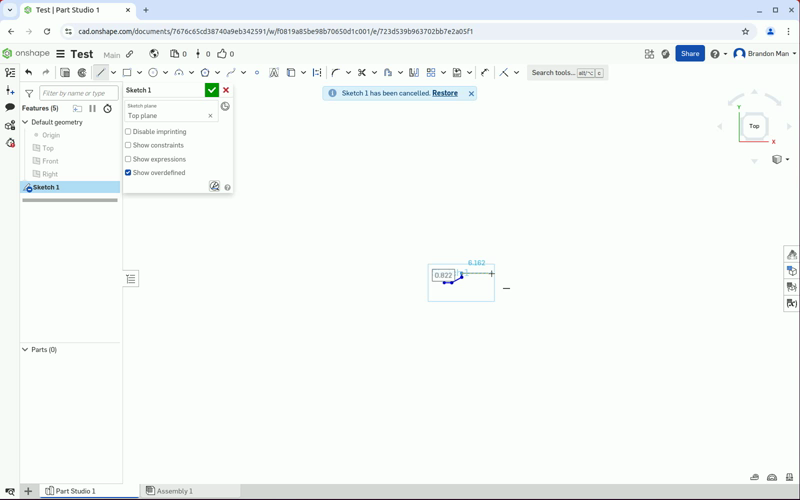
key_down(shift)
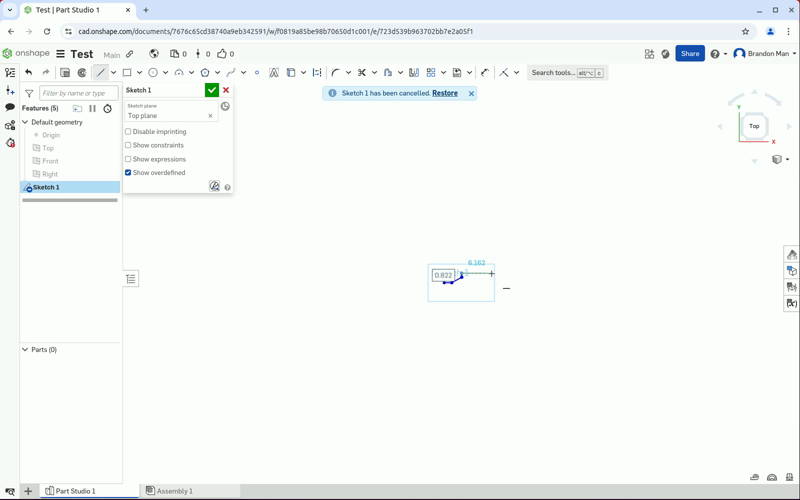
mouse_move(444, 282)
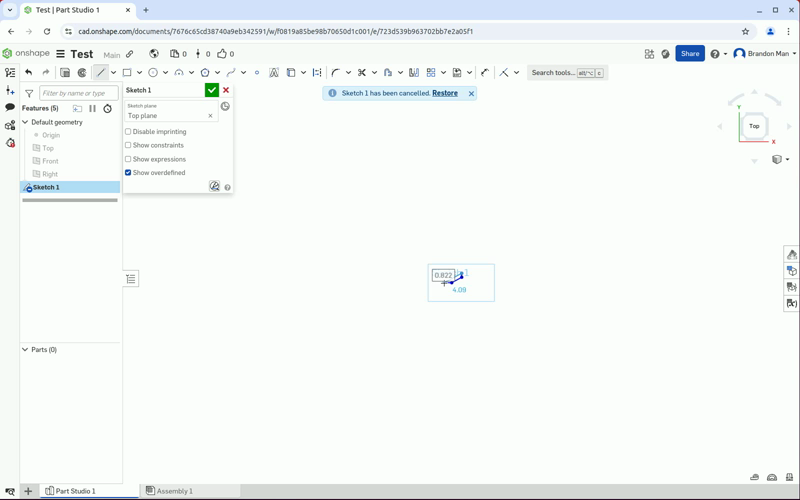
key_up(shift)
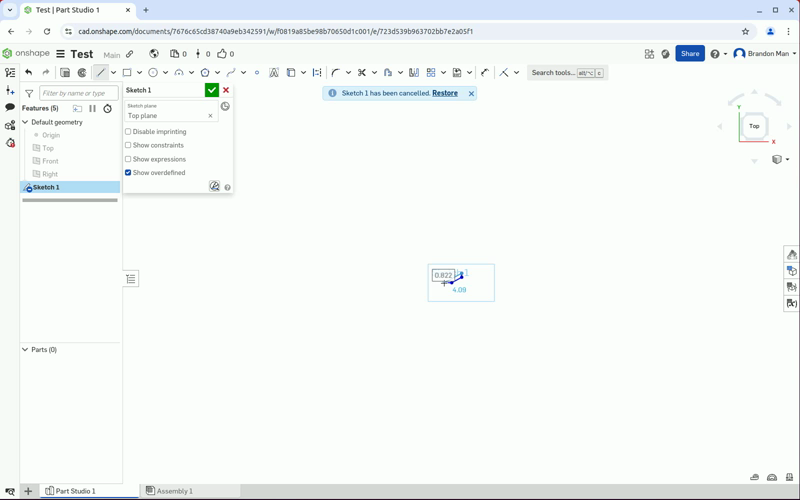
click(444, 282)
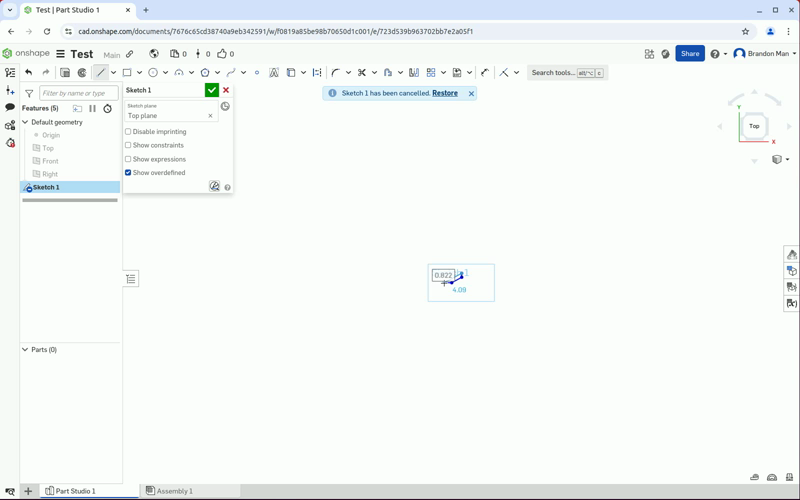
key(esc)
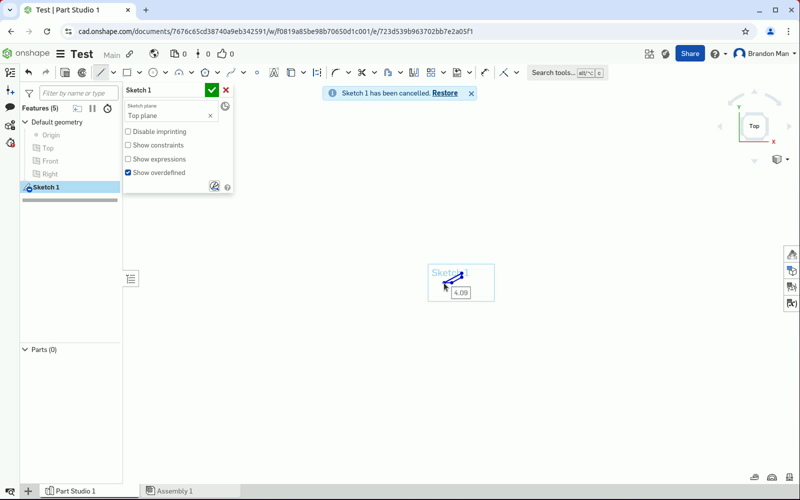
mouse_move(456, 279)
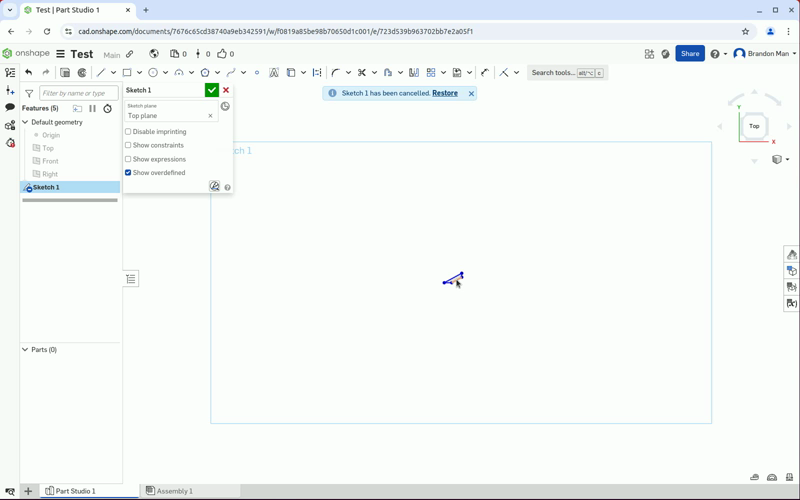
scroll(6)
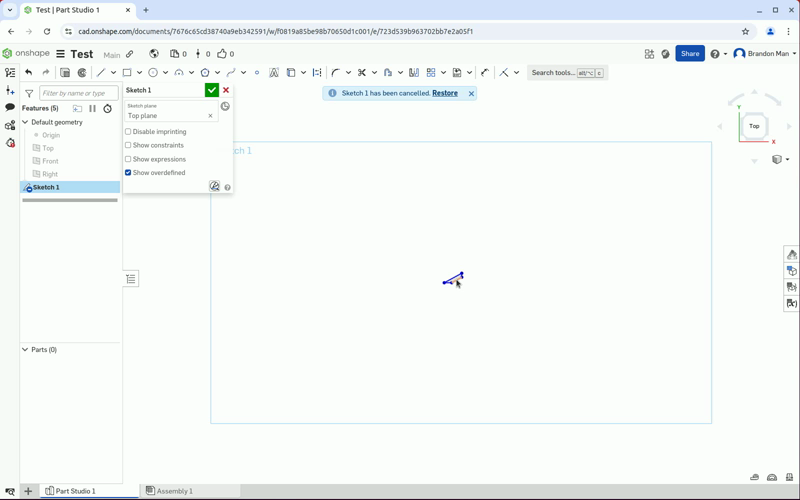
scroll(6)
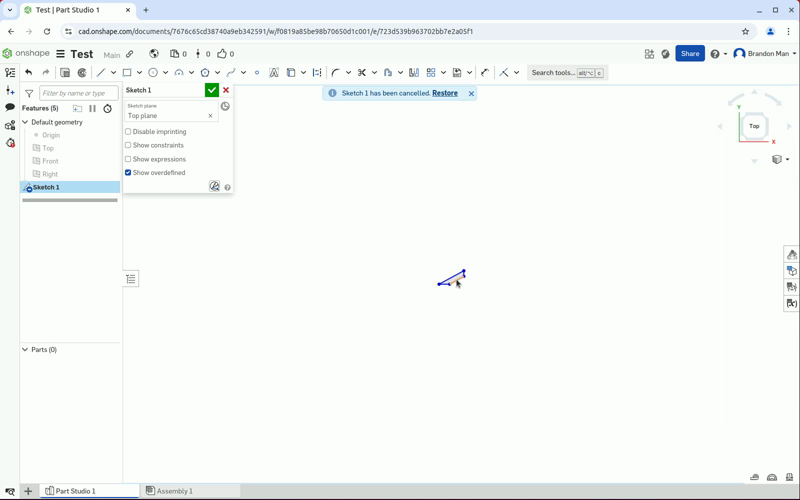
scroll(6)
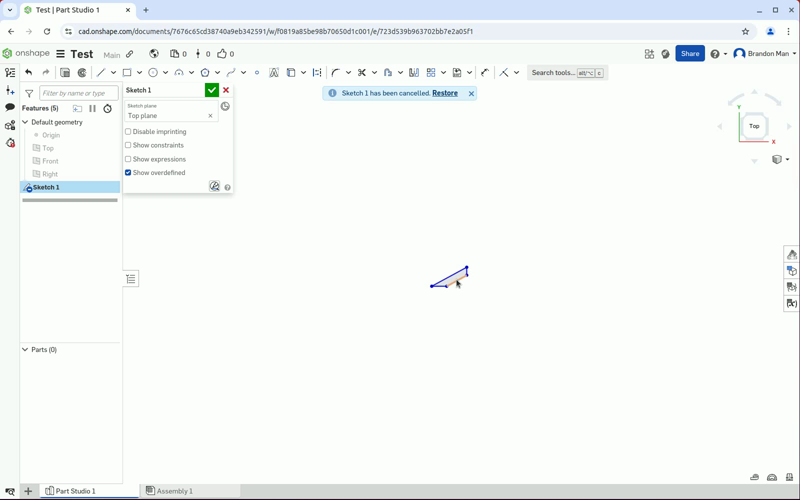
scroll(6)
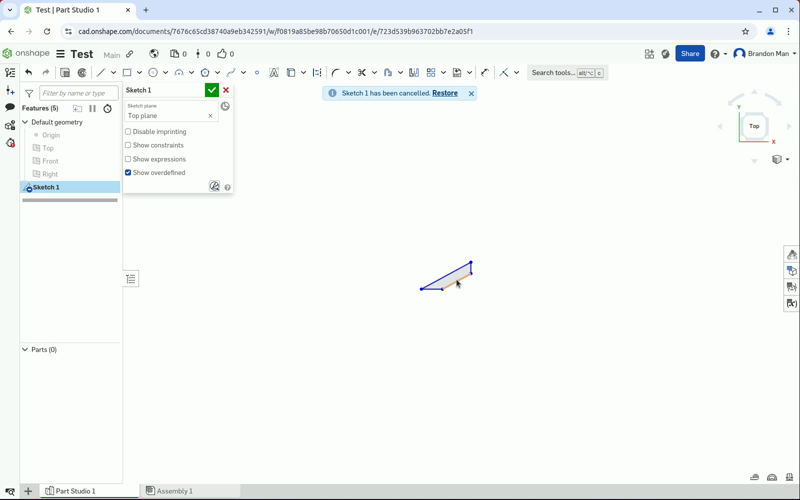
scroll(6)
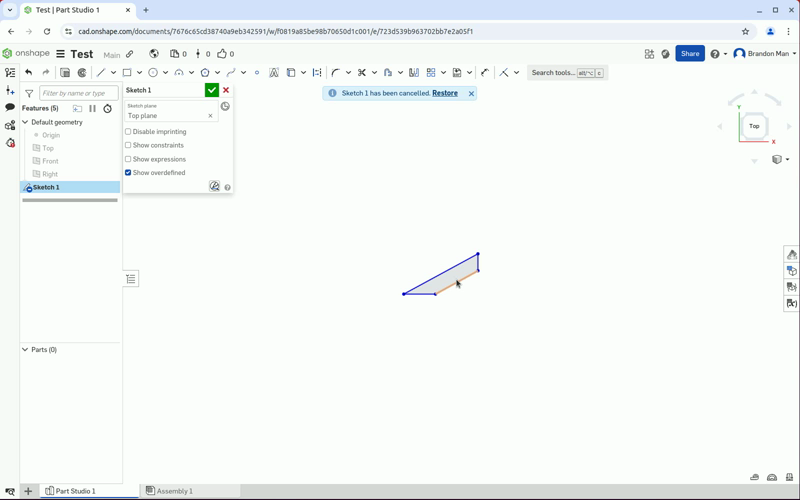
scroll(6)
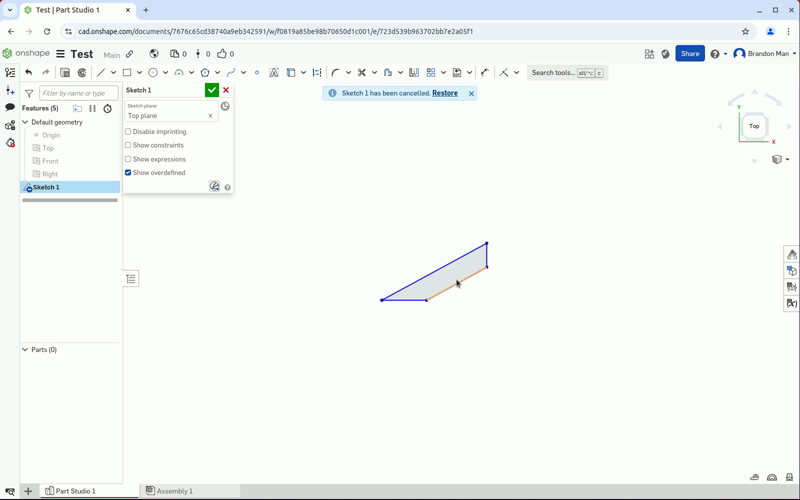
scroll(6)
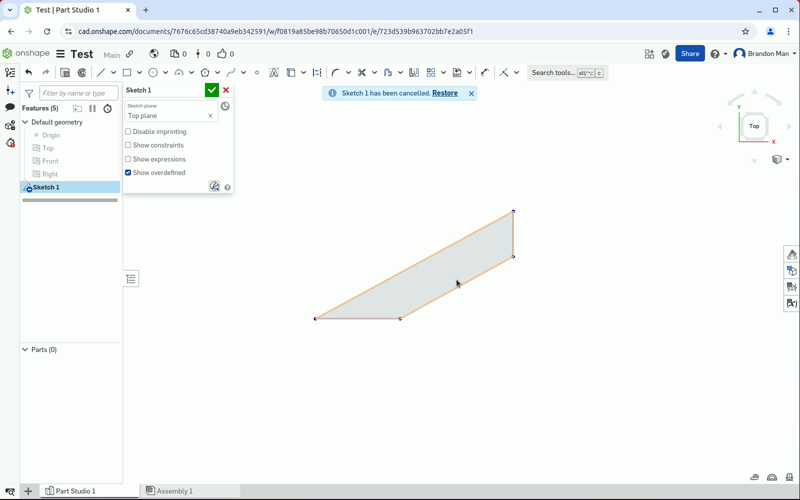
click(456, 279)
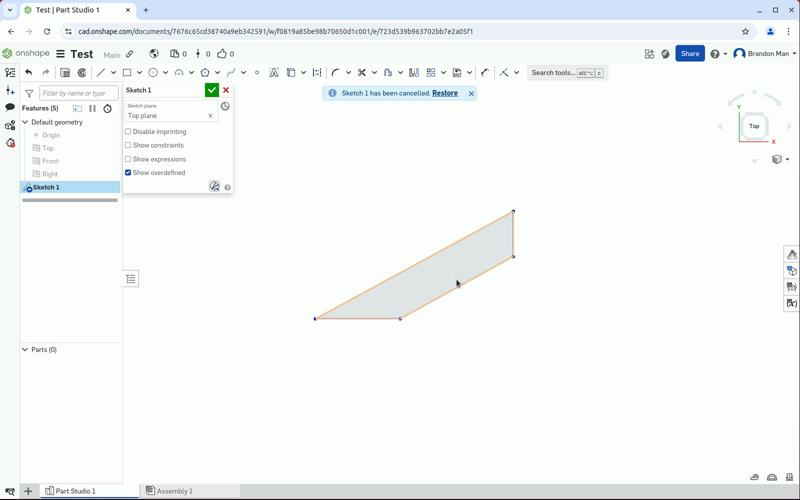
scroll(-6)
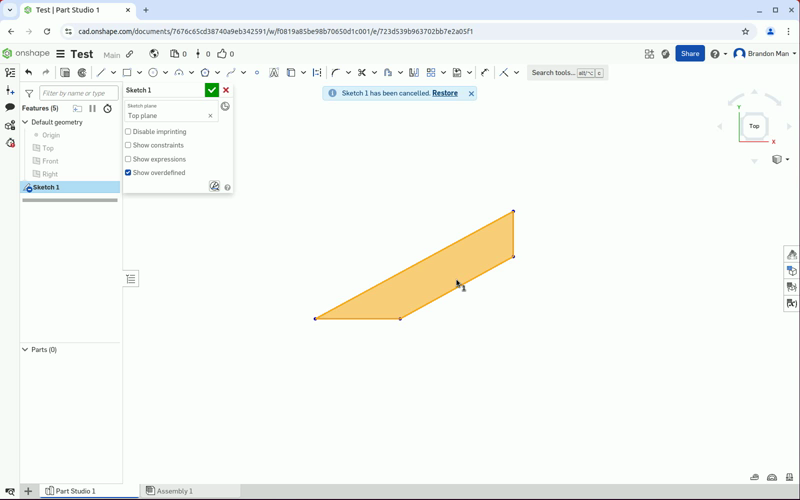
scroll(-6)
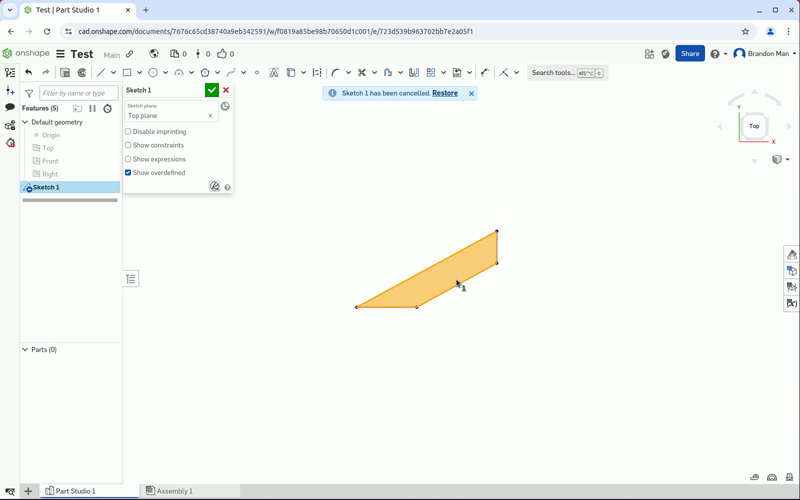
scroll(-6)
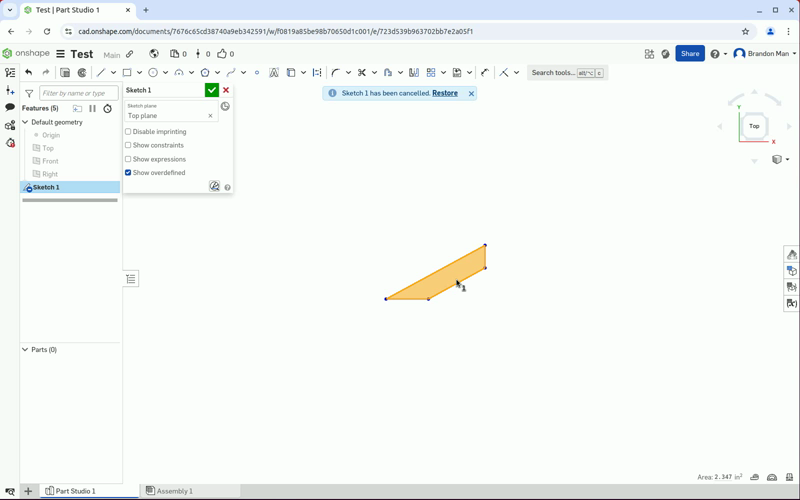
scroll(-6)
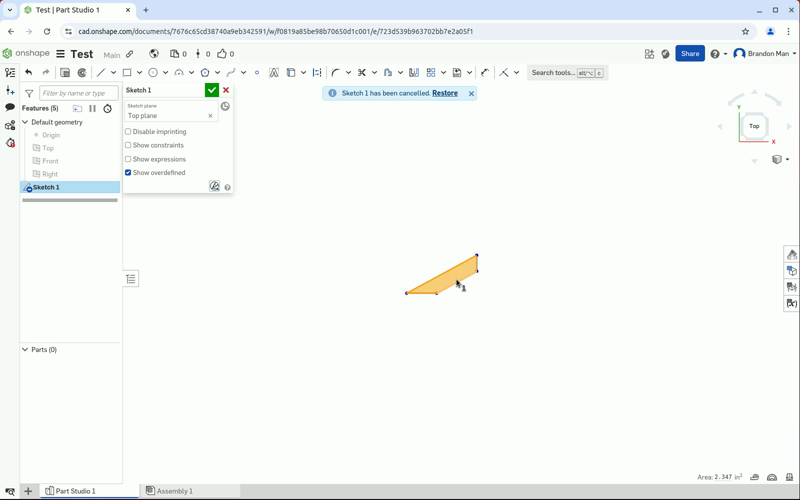
scroll(-6)
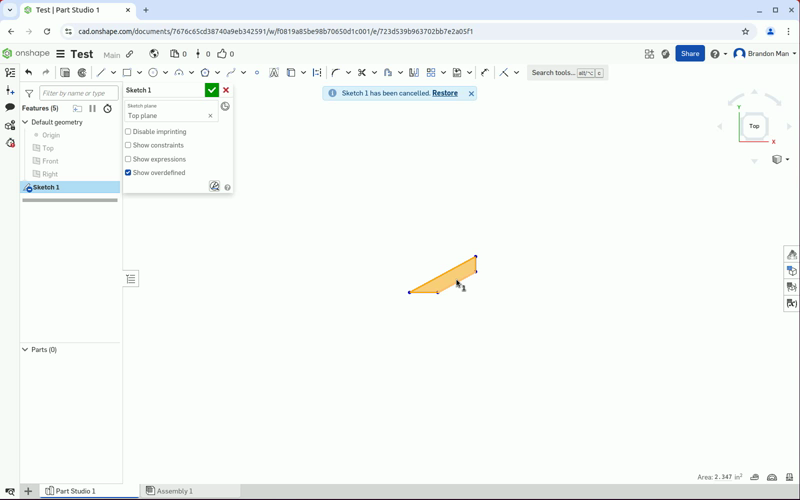
scroll(-6)
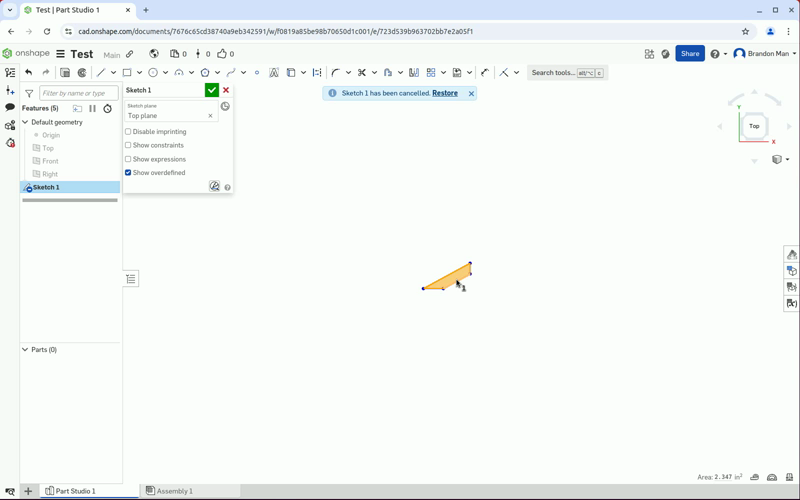
scroll(-6)
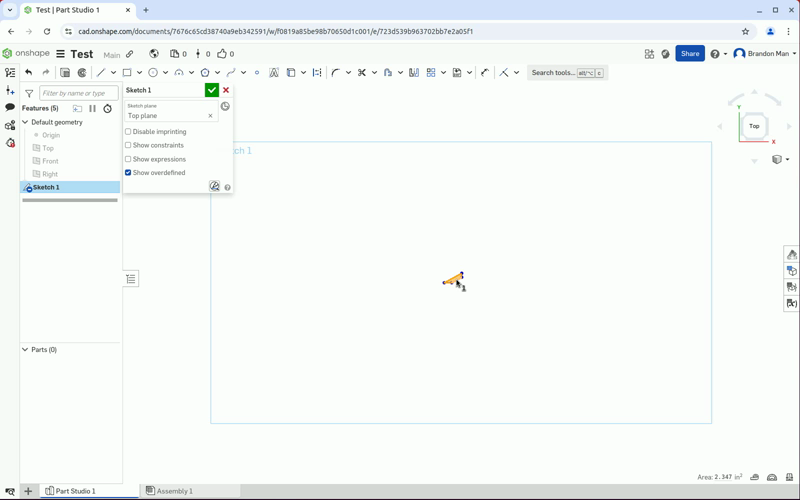
mouse_move(73, 352)
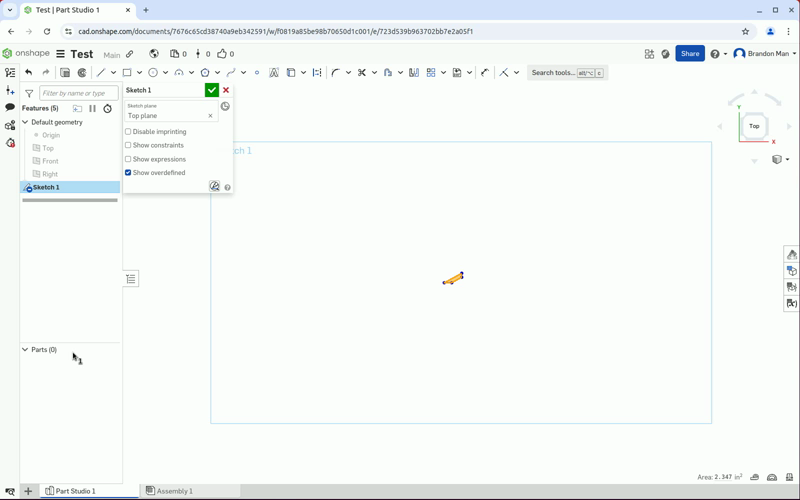
key(shift+y)
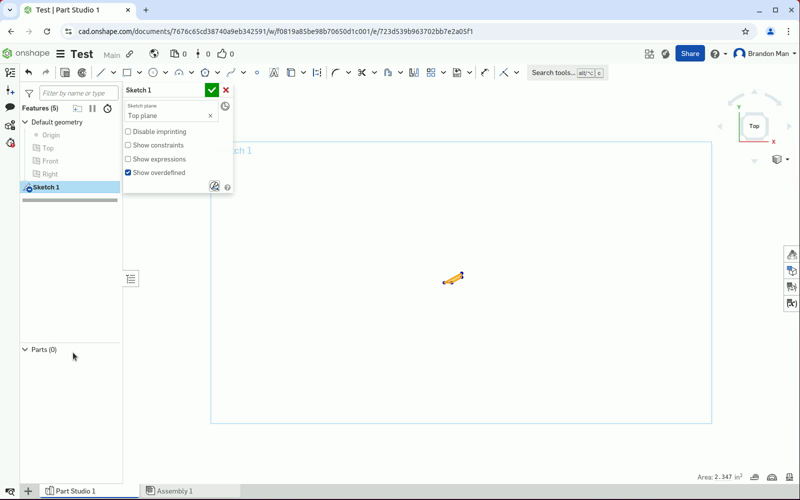
key(shift+e)
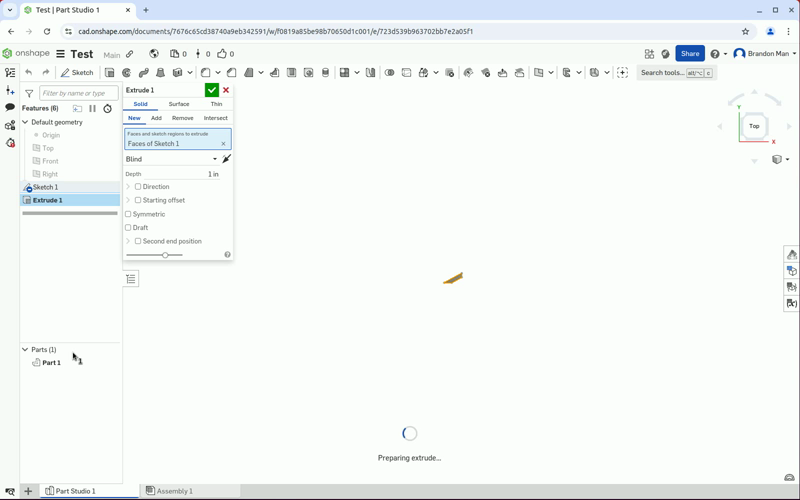
mouse_move(143, 106)
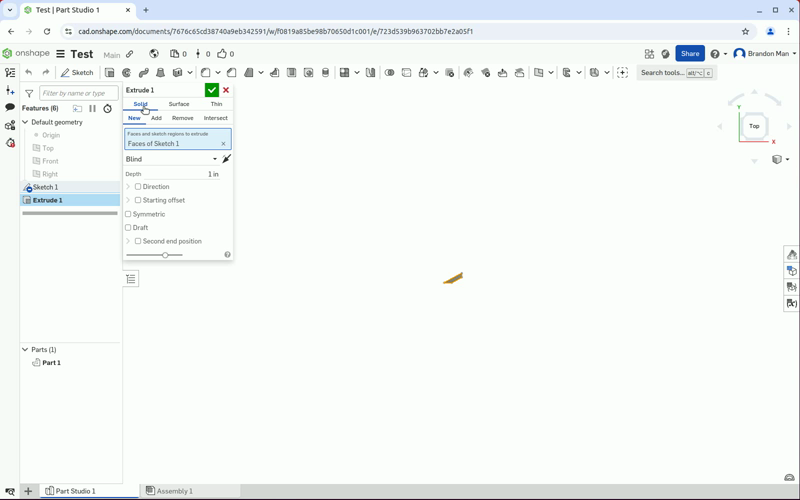
click(143, 106)
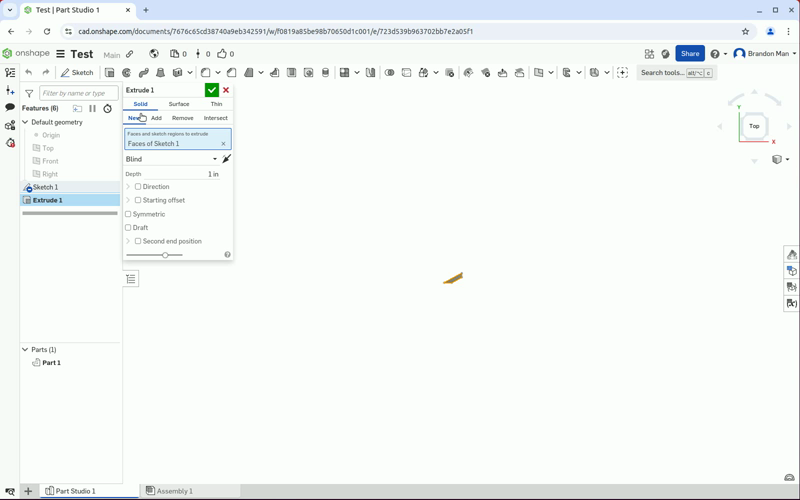
mouse_move(137, 120)
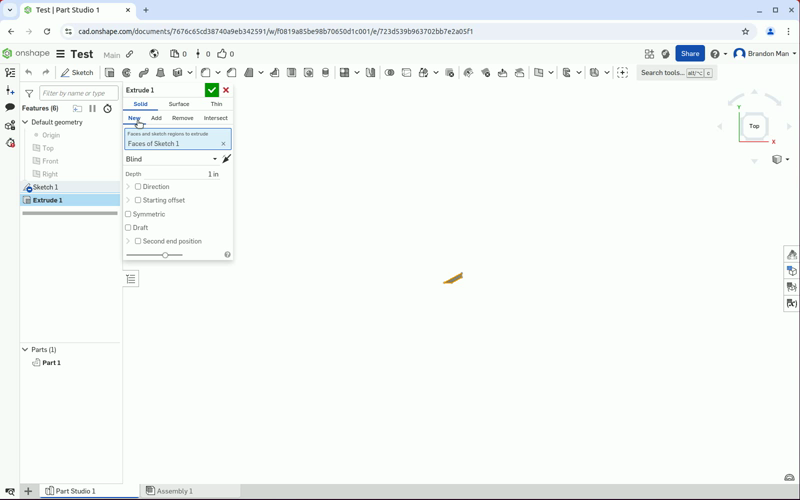
click(137, 120)
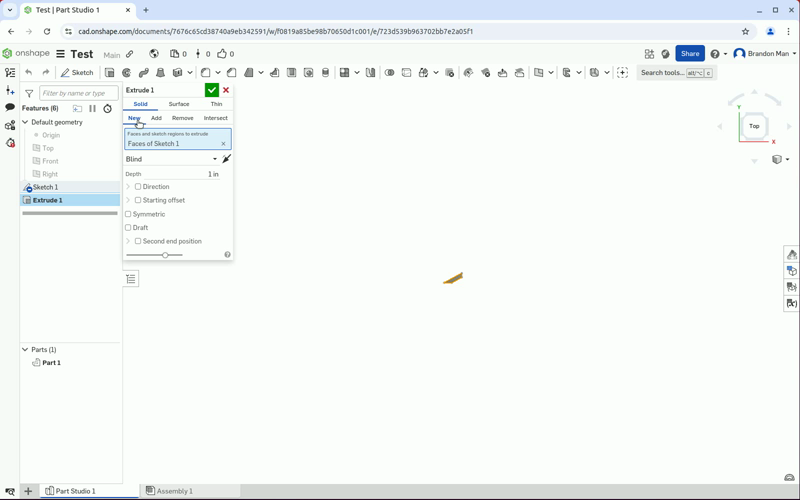
key(tab, 4)
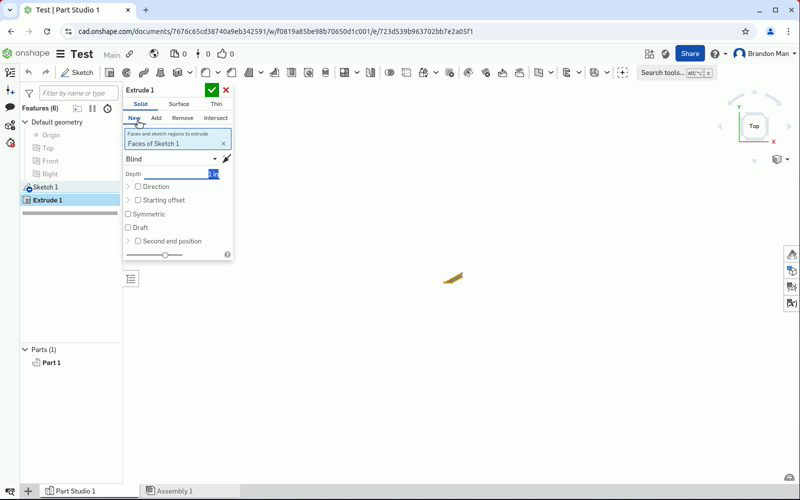
text(5.777)
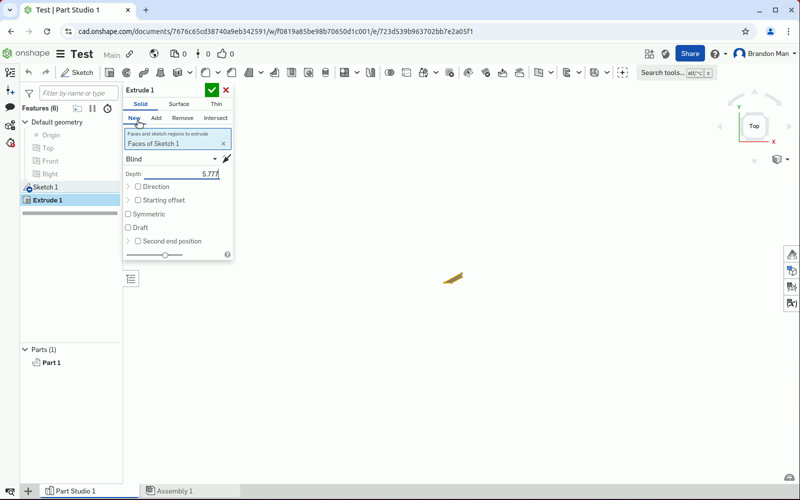
key(enter)
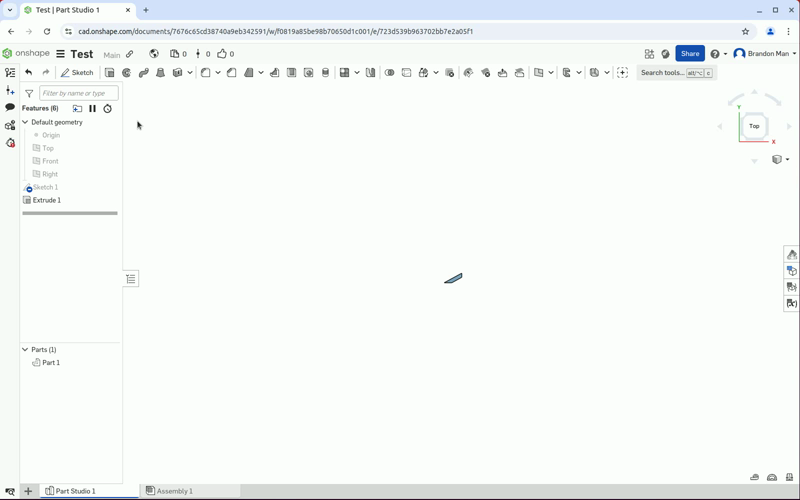
key(shift+h)
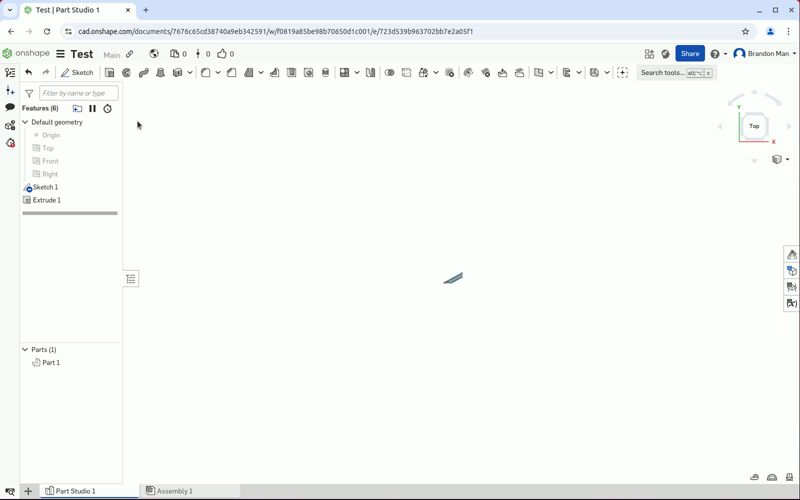
key(shift+h)
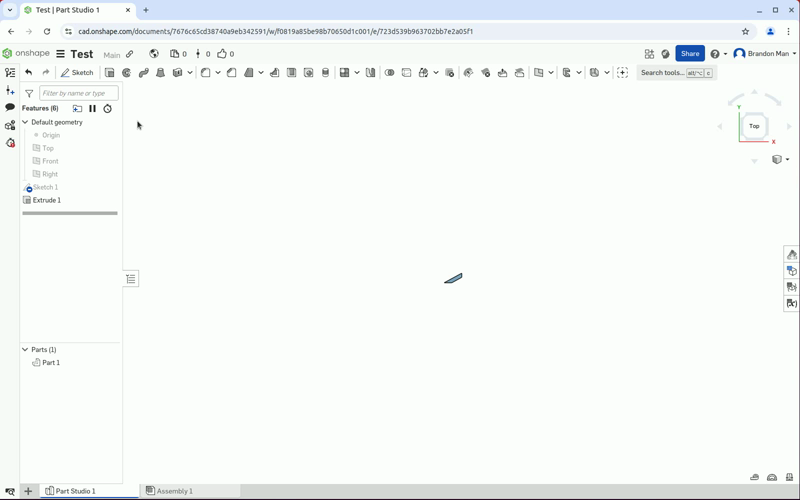
mouse_move(73, 189)
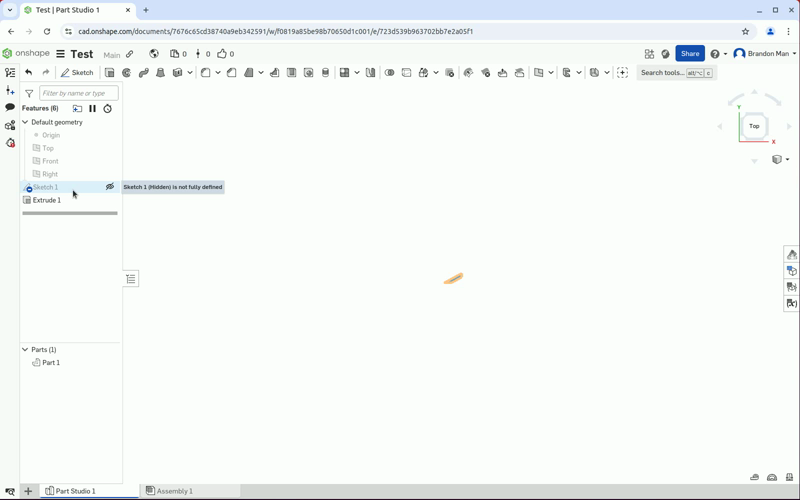
click(73, 189)
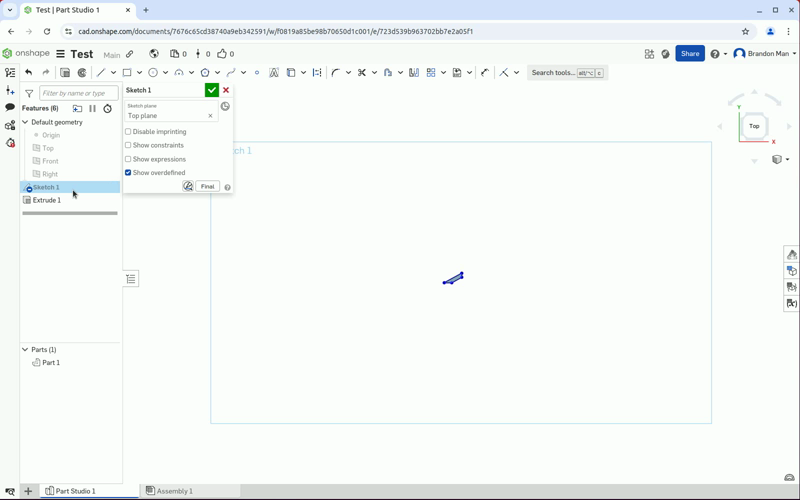
mouse_move(229, 92)
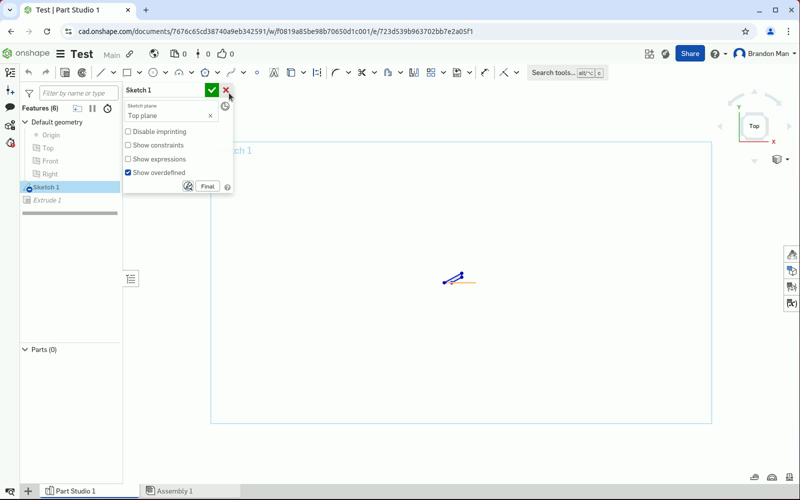
click(229, 92)
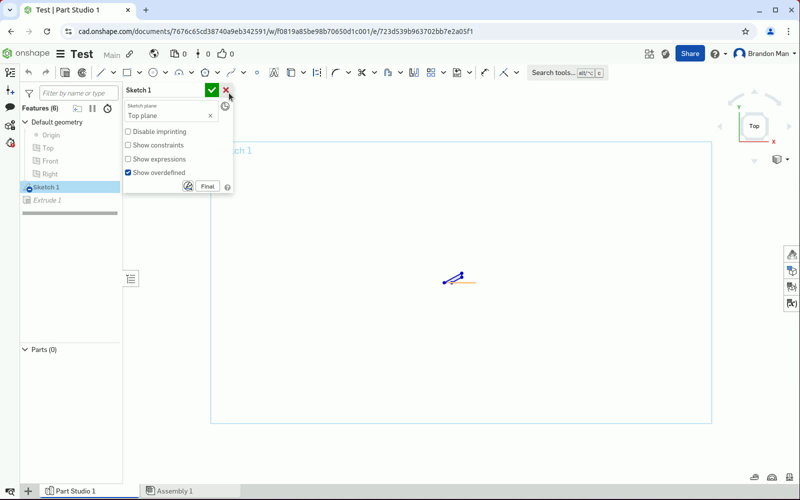
key(shift+s)
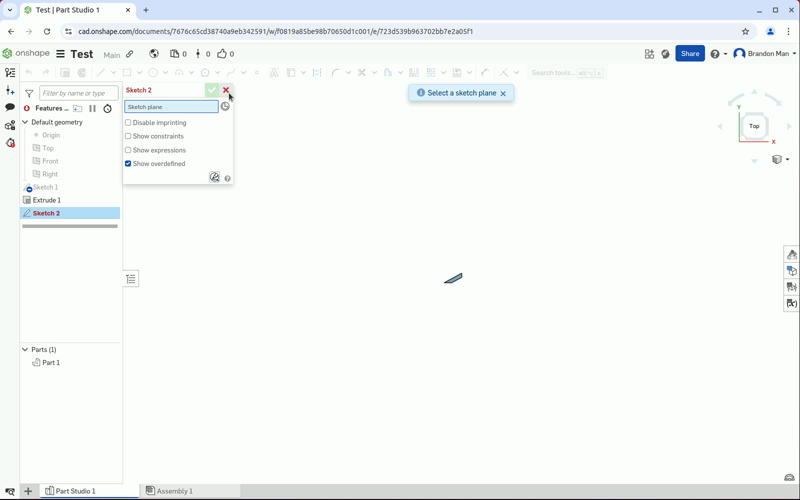
mouse_move(73, 150)
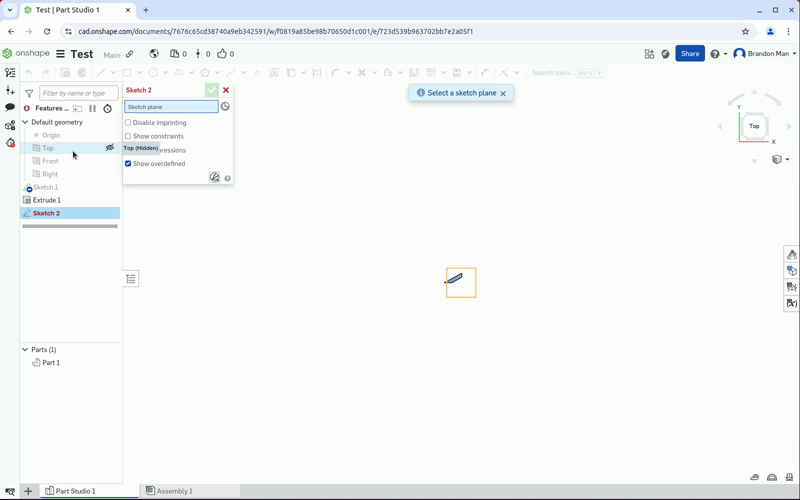
click(73, 150)
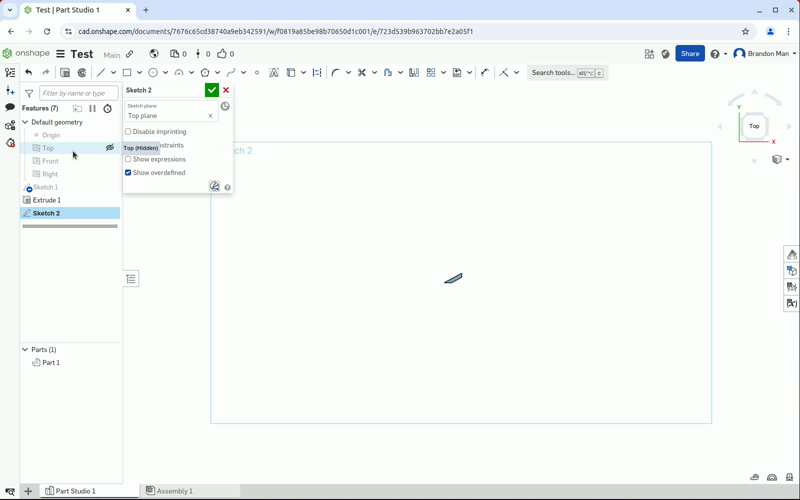
mouse_move(73, 352)
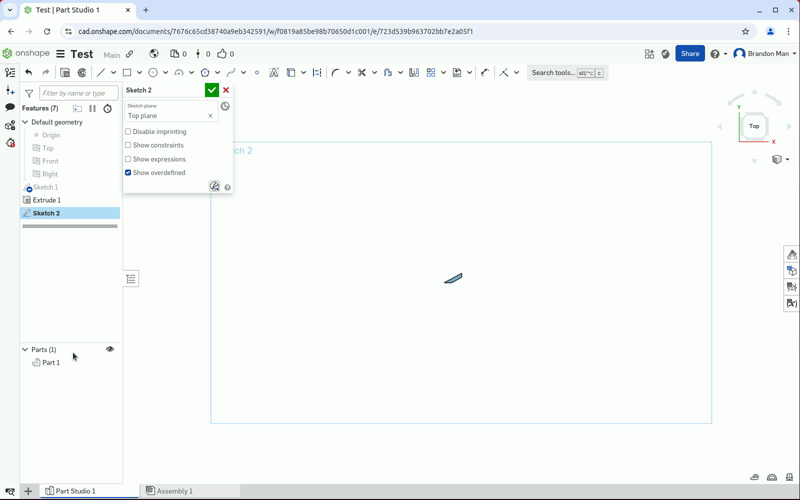
key(y)
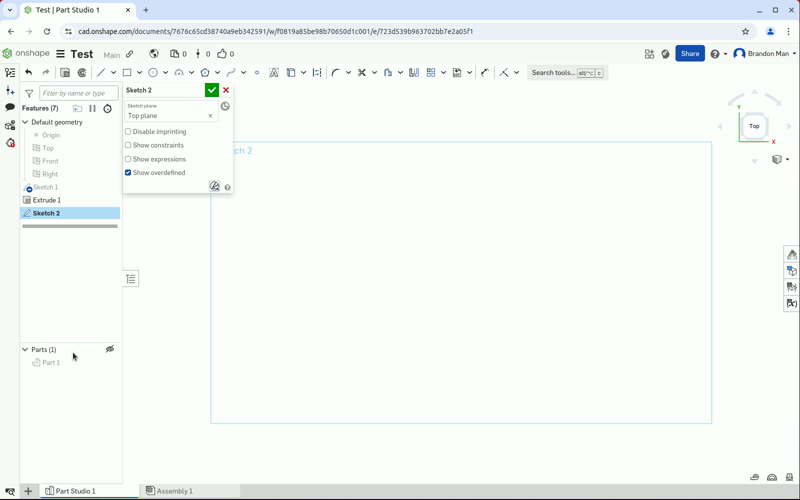
key(l)
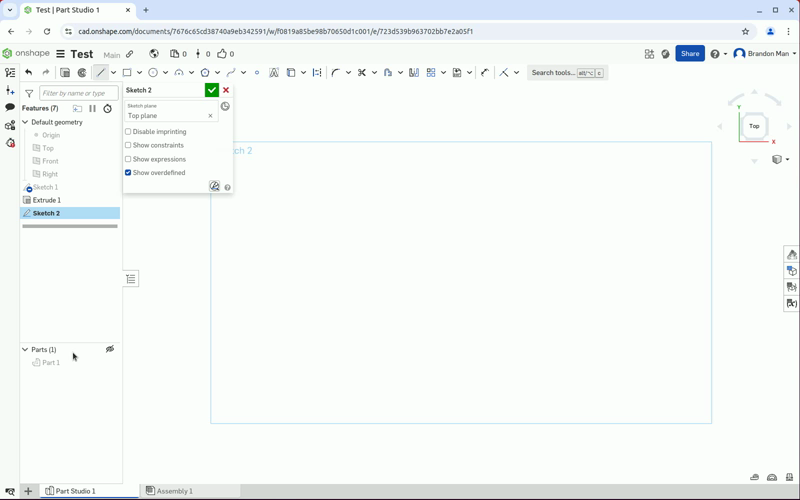
key_down(shift)
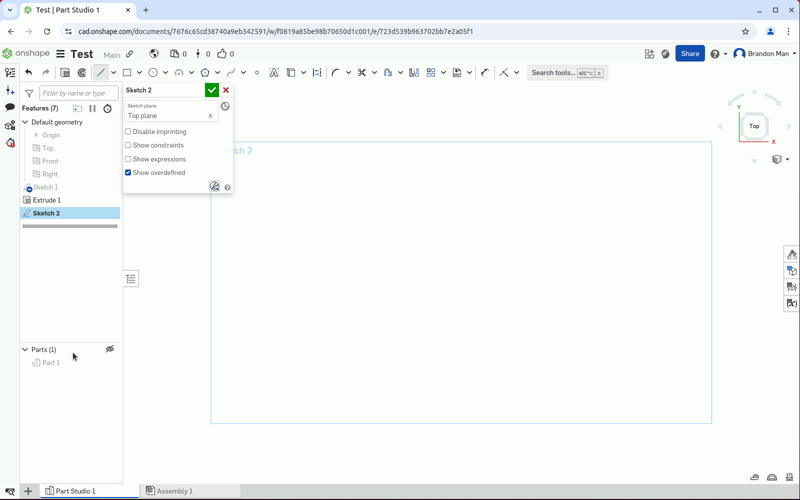
mouse_move(460, 276)
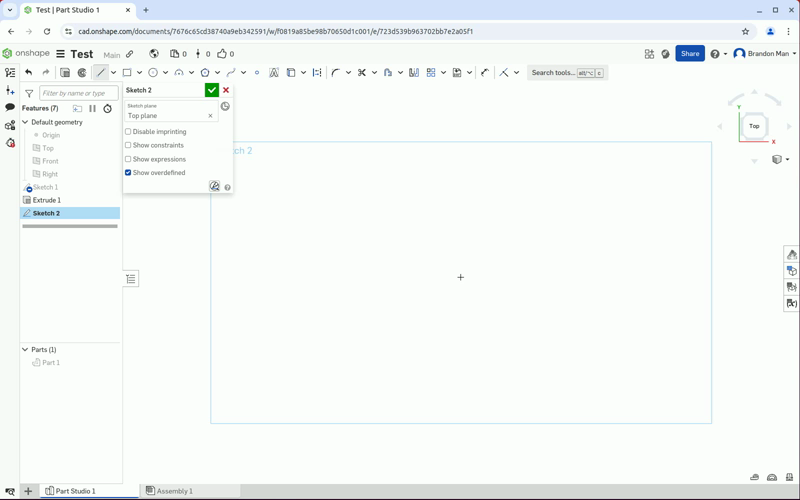
click(460, 276)
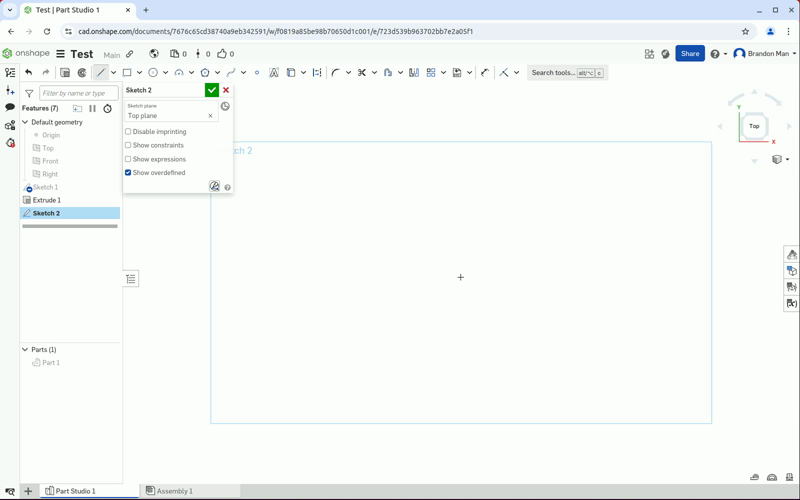
key_up(shift)
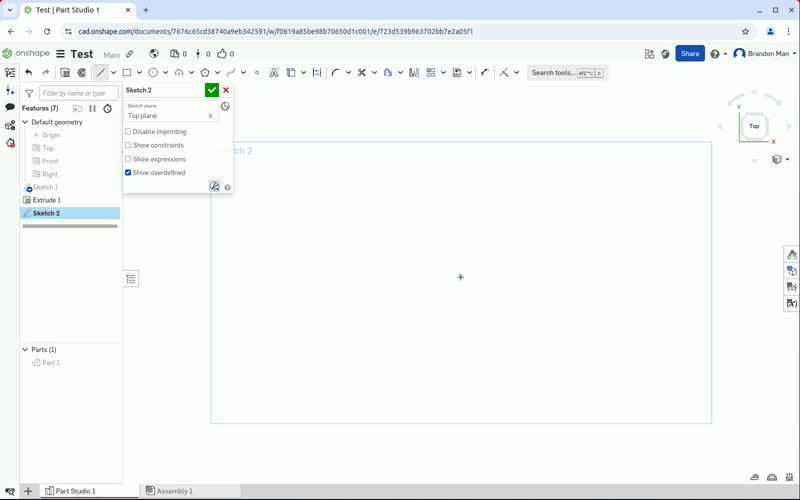
key_down(shift)
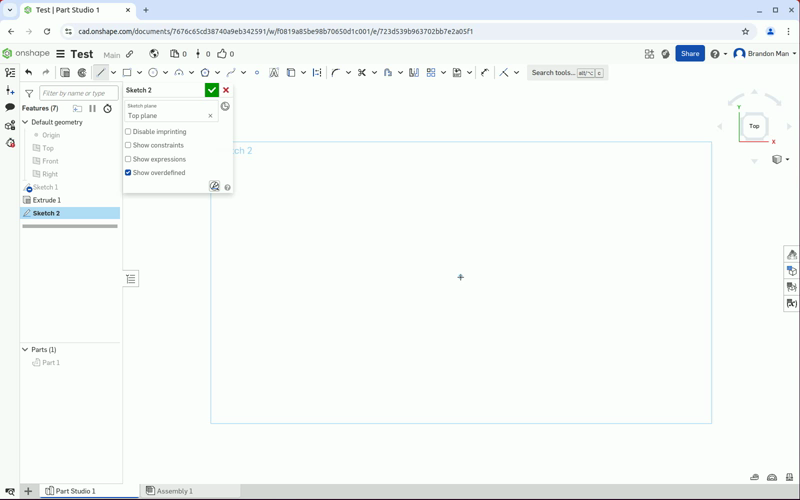
mouse_move(490, 276)
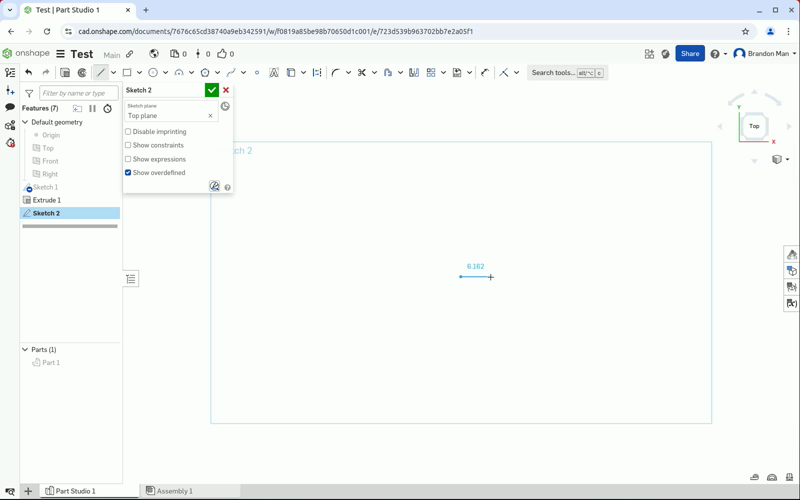
mouse_move(470, 282)
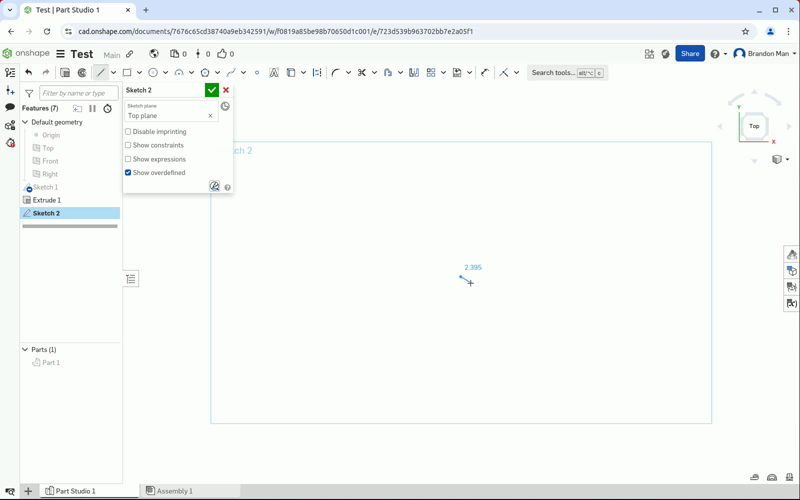
click(470, 282)
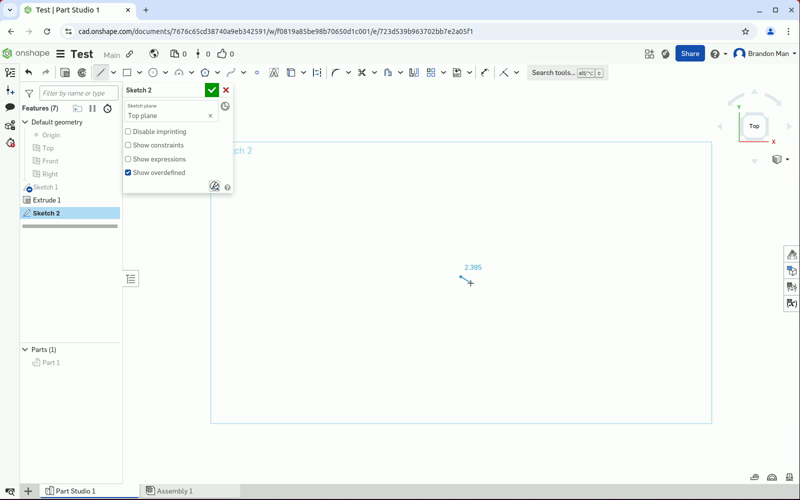
key_up(shift)
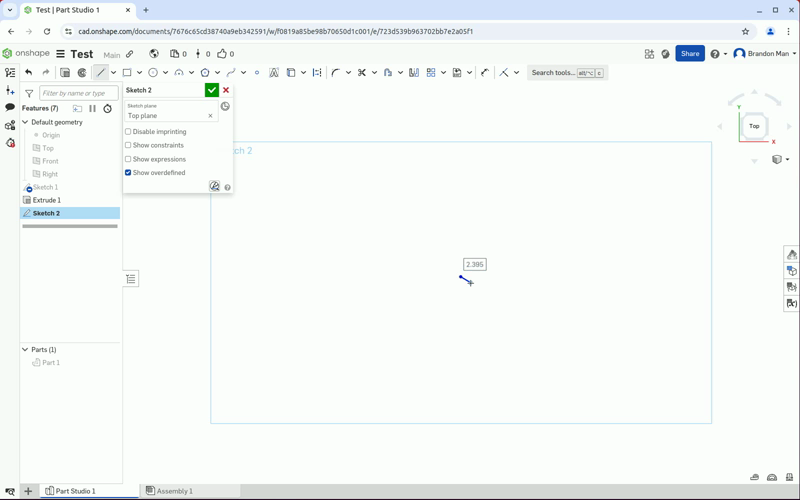
key_down(shift)
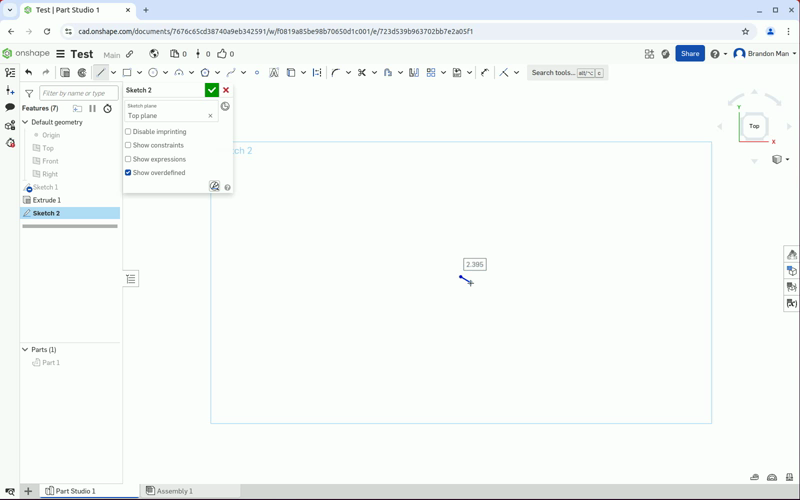
mouse_move(501, 282)
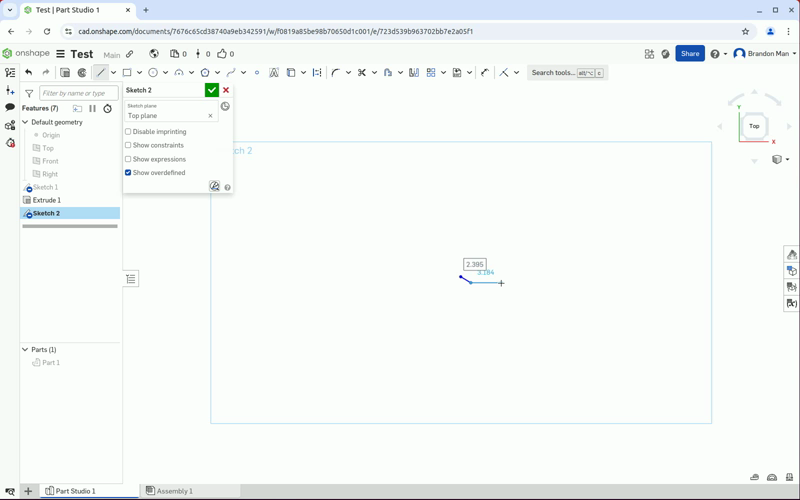
mouse_move(478, 282)
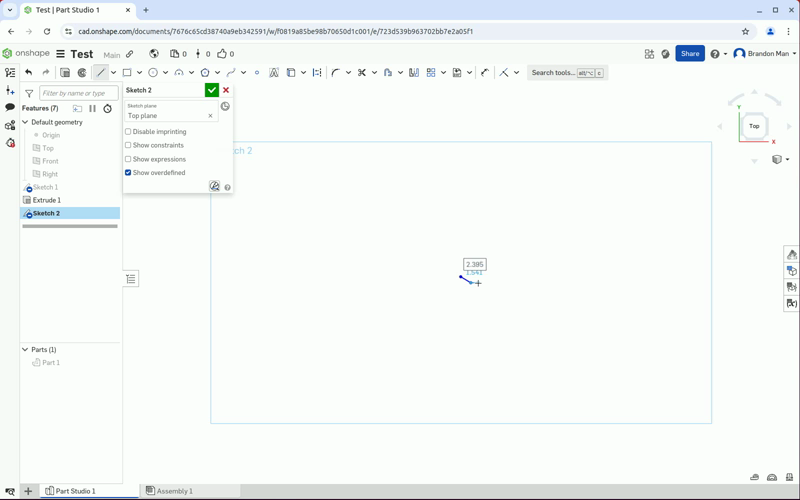
scroll(6)
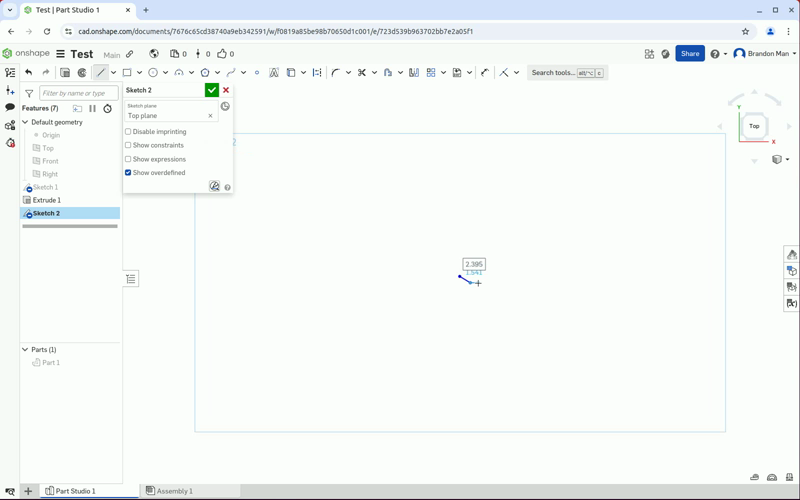
scroll(6)
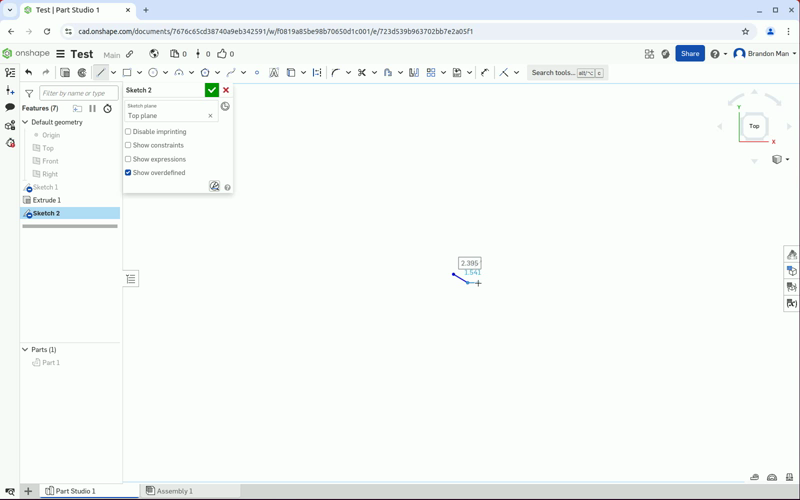
scroll(6)
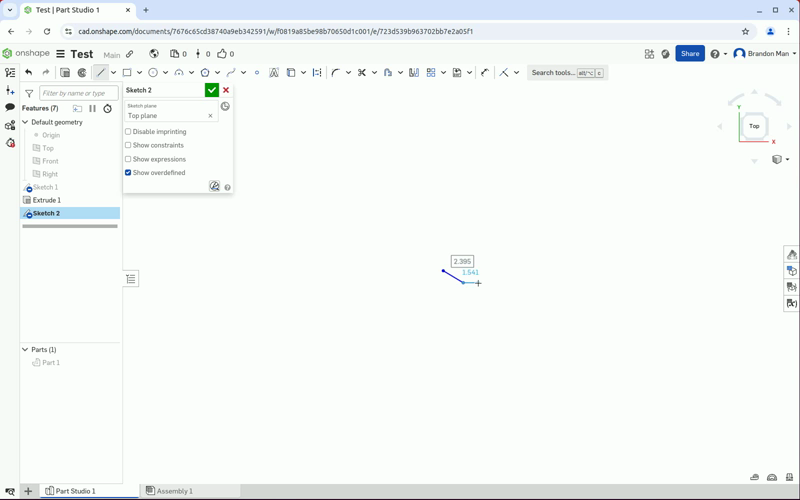
scroll(6)
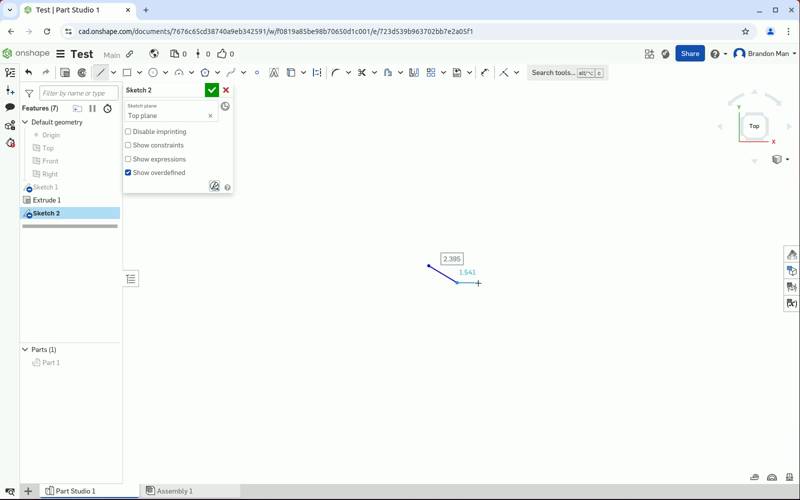
scroll(6)
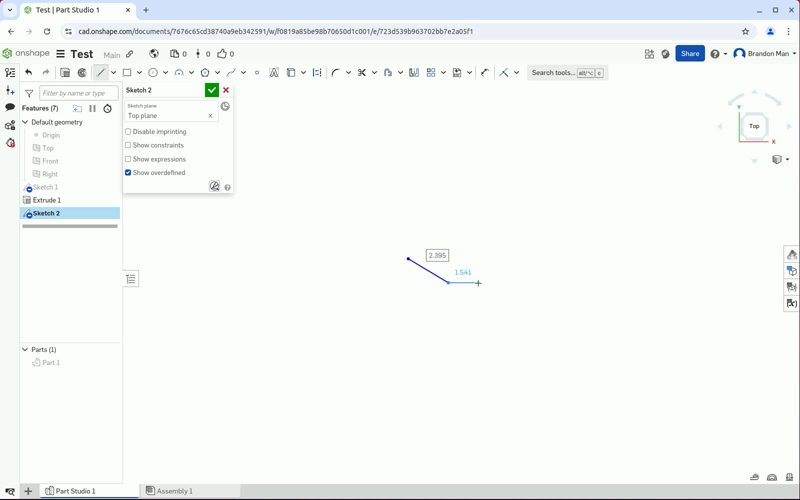
scroll(6)
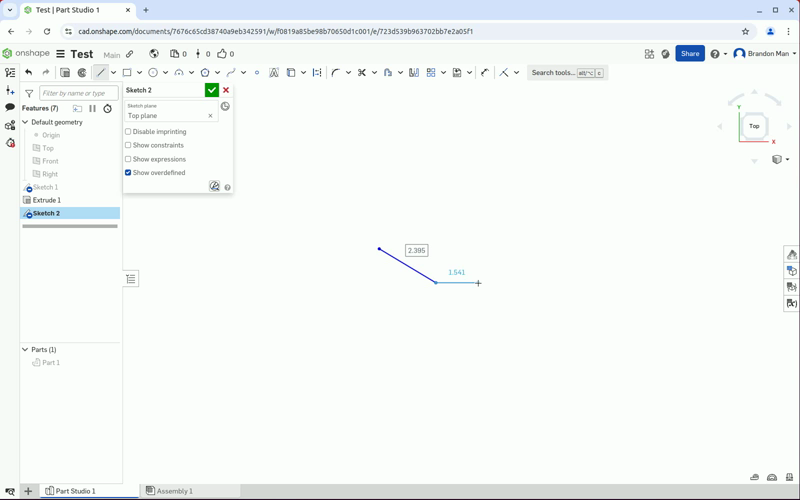
scroll(6)
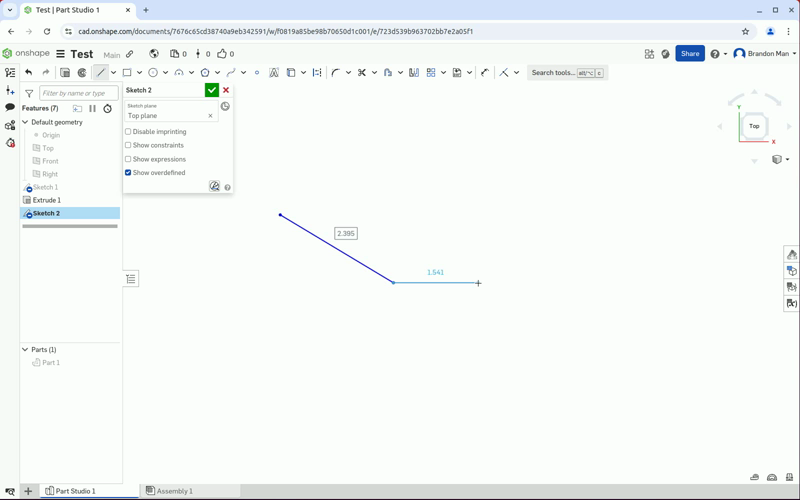
click(478, 282)
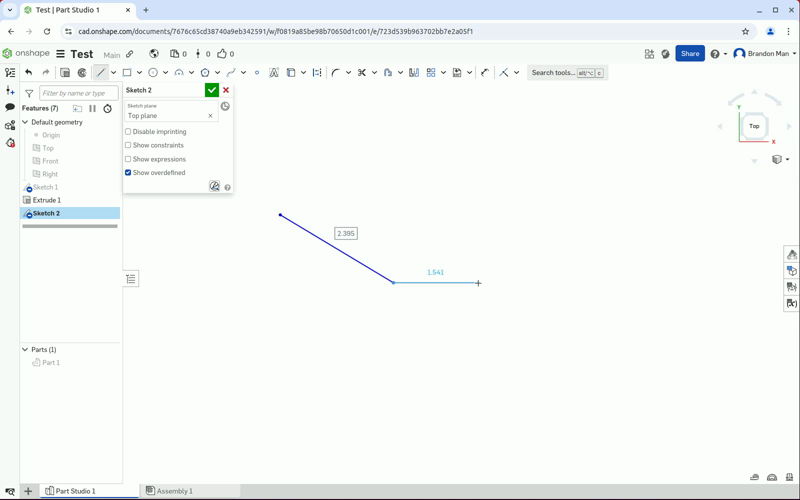
scroll(-6)
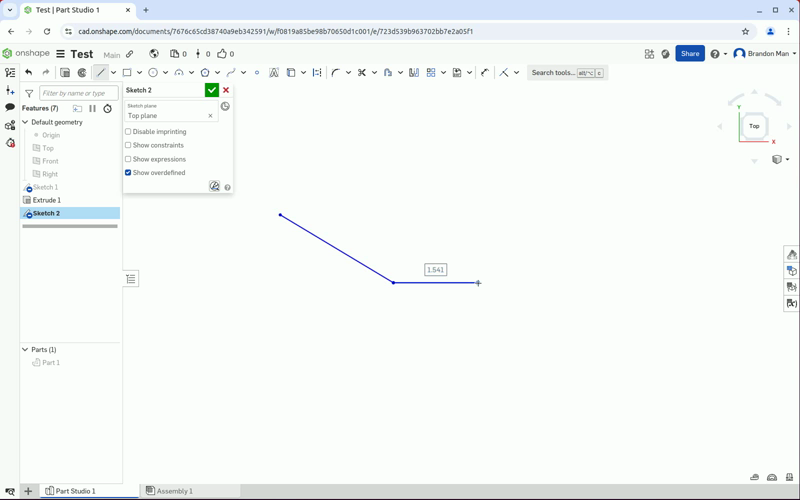
scroll(-6)
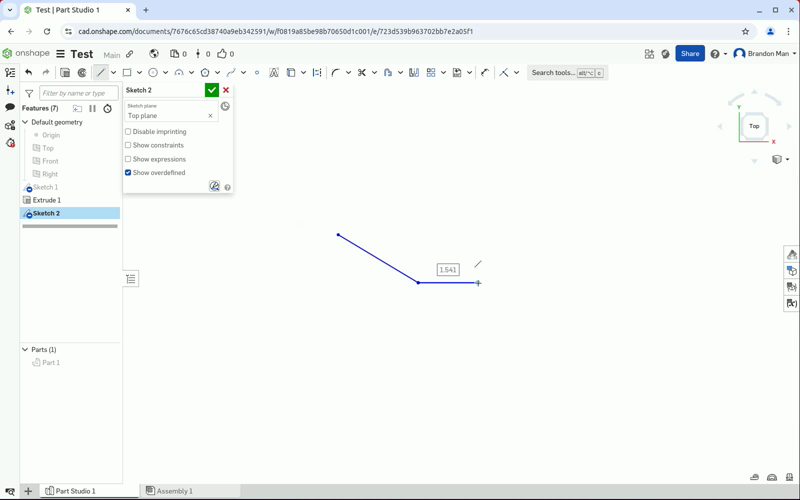
scroll(-6)
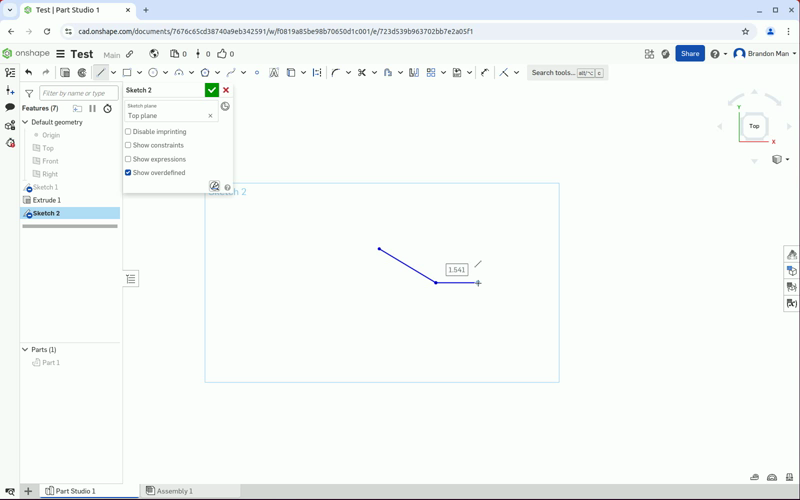
scroll(-6)
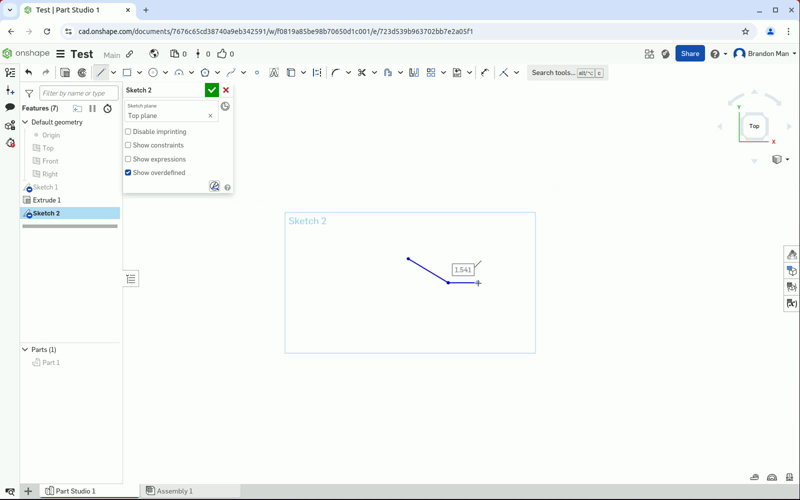
scroll(-6)
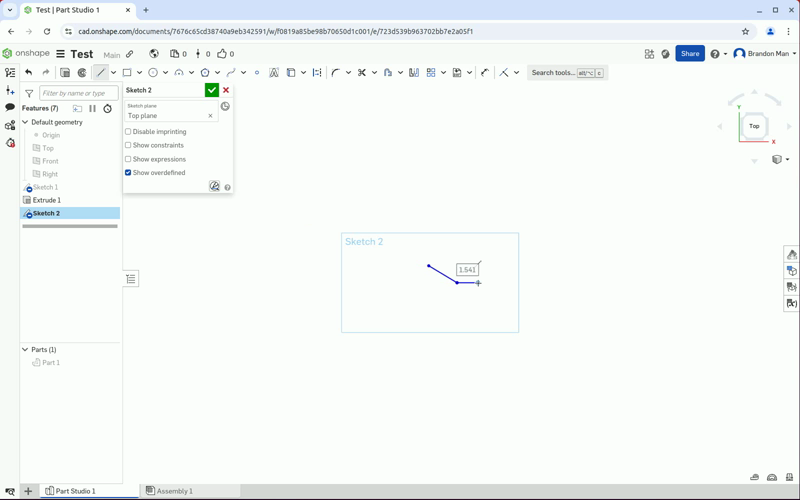
scroll(-6)
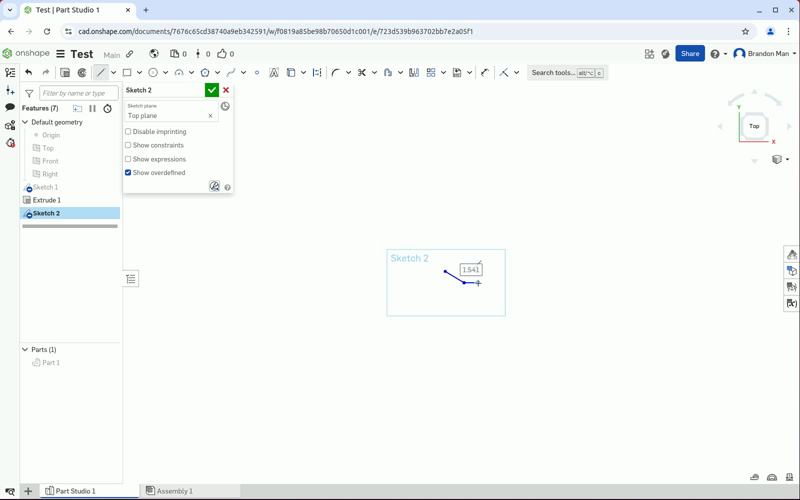
scroll(-6)
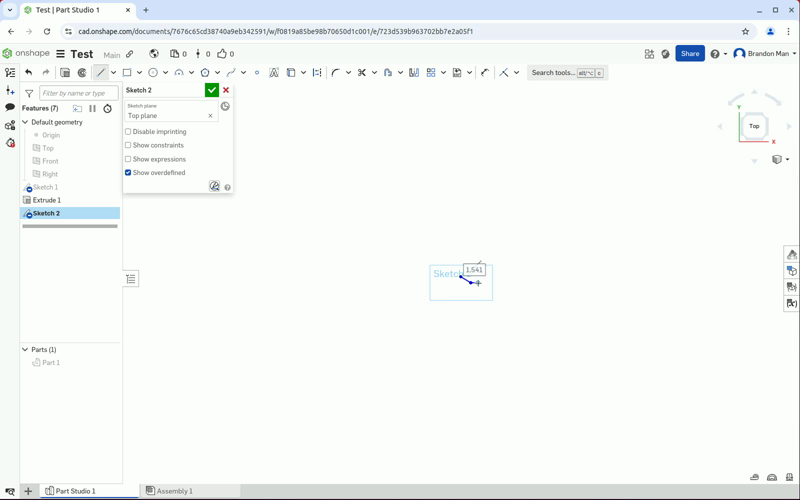
key_up(shift)
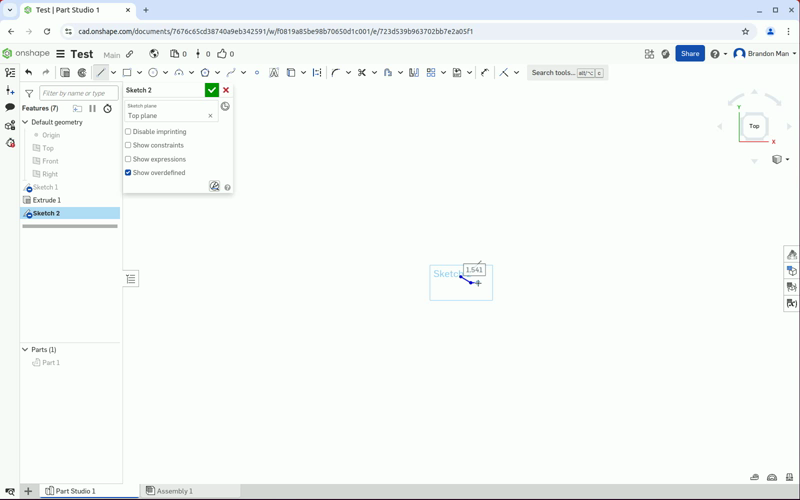
key_down(shift)
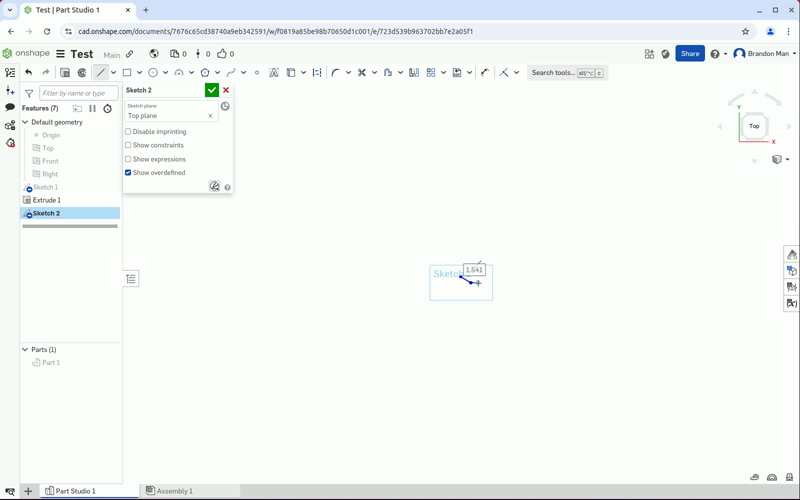
mouse_move(508, 282)
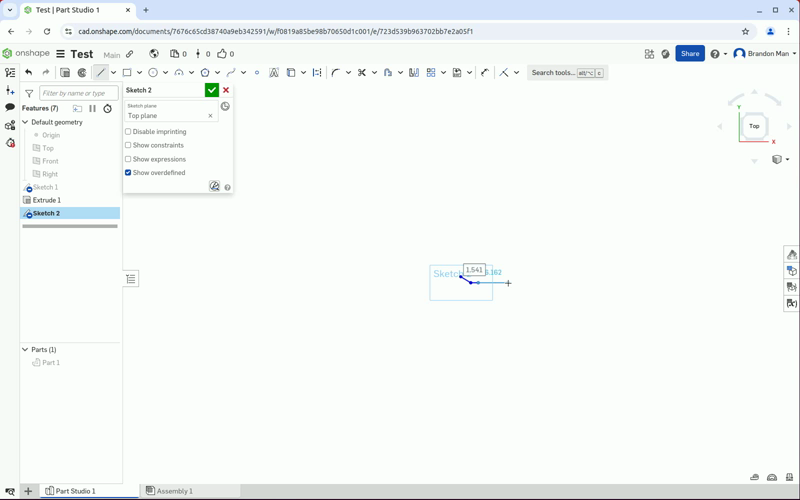
mouse_move(460, 272)
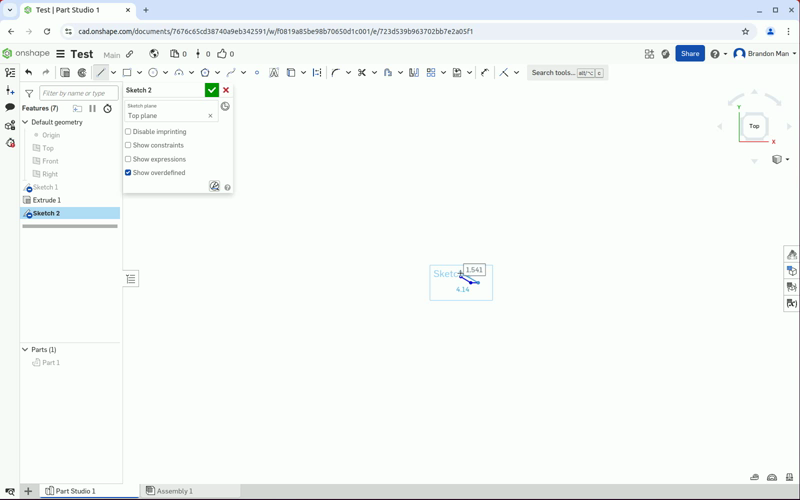
scroll(6)
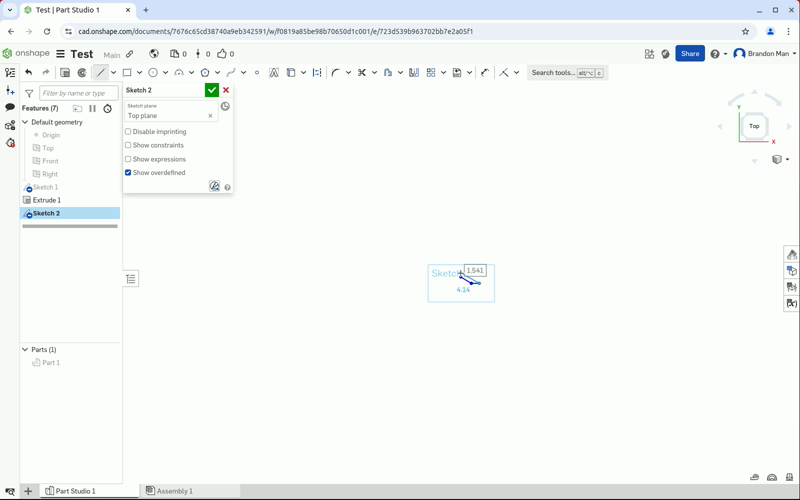
scroll(6)
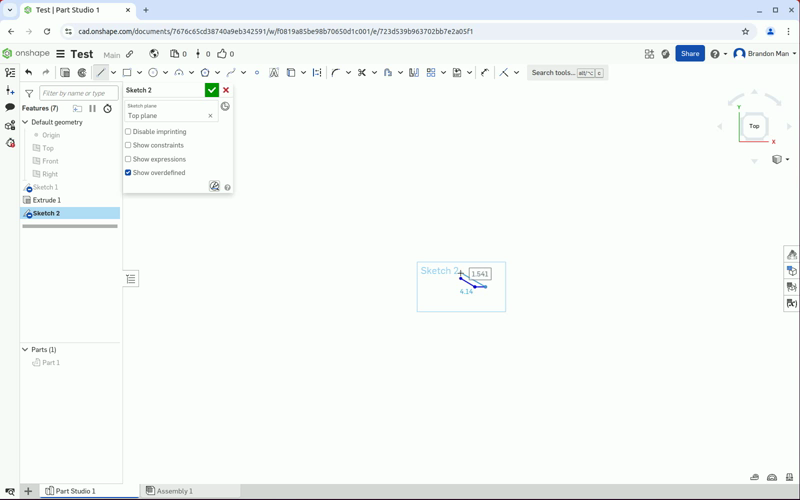
scroll(6)
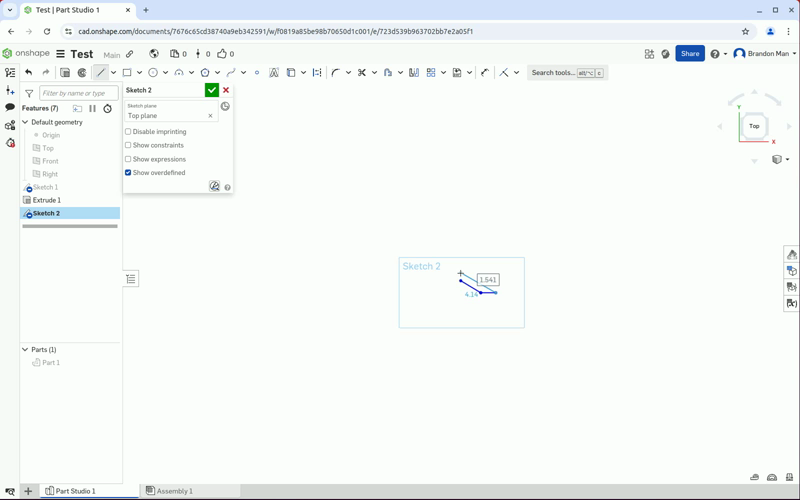
scroll(6)
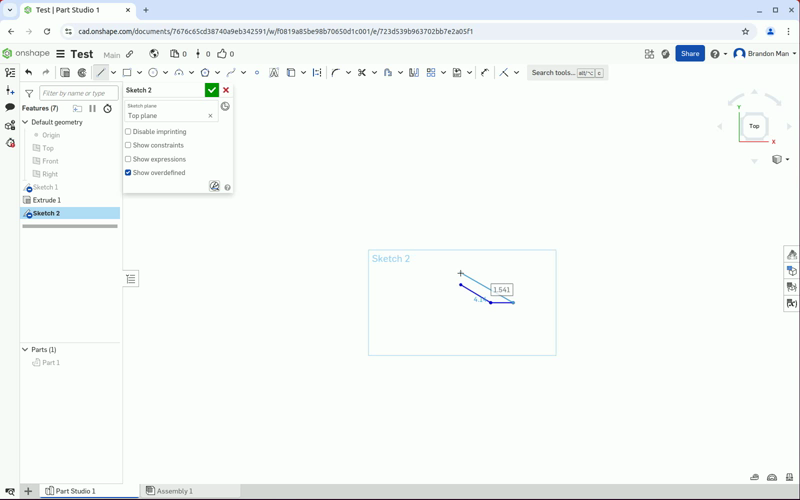
scroll(6)
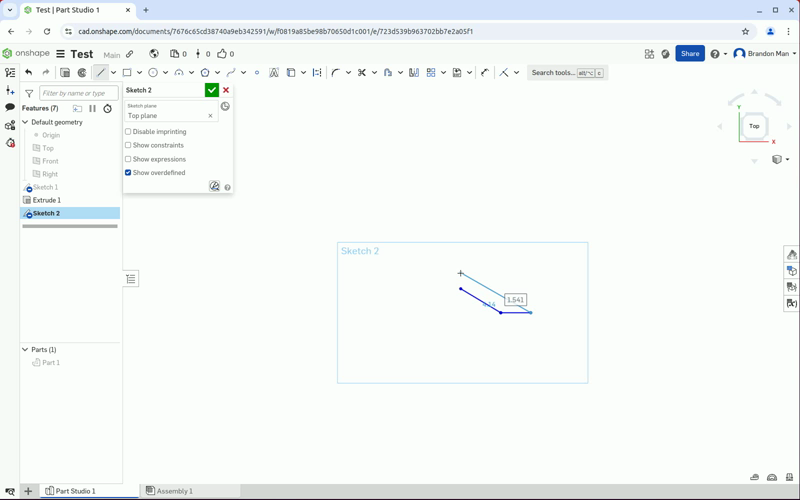
scroll(6)
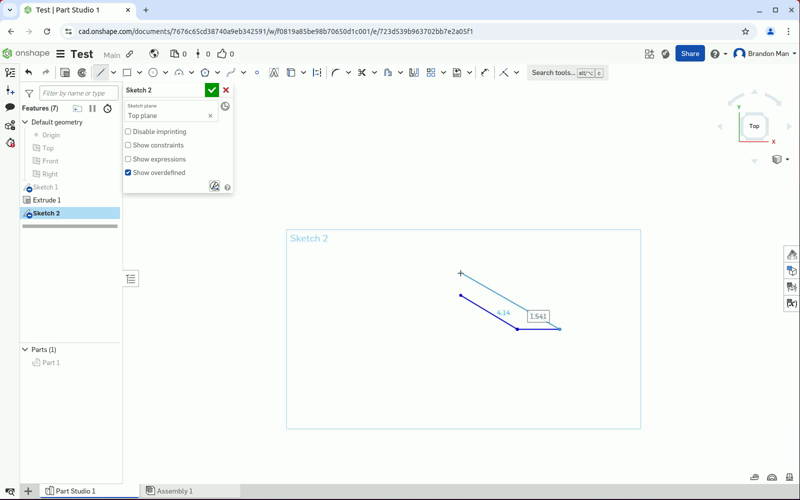
scroll(6)
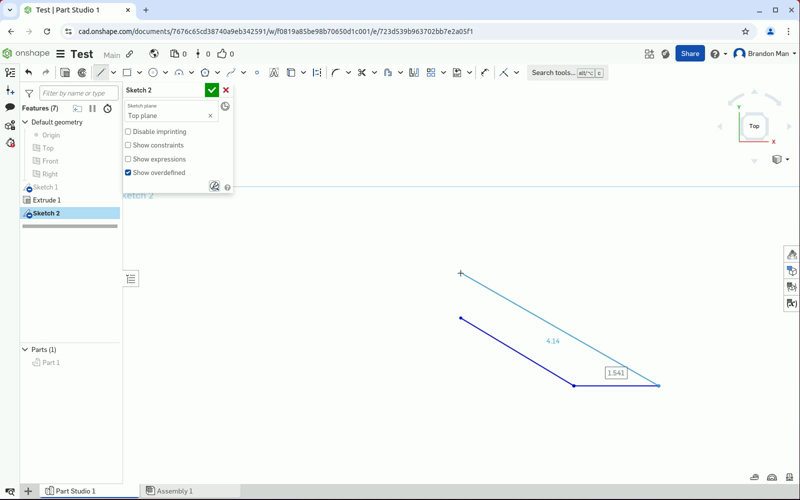
click(460, 272)
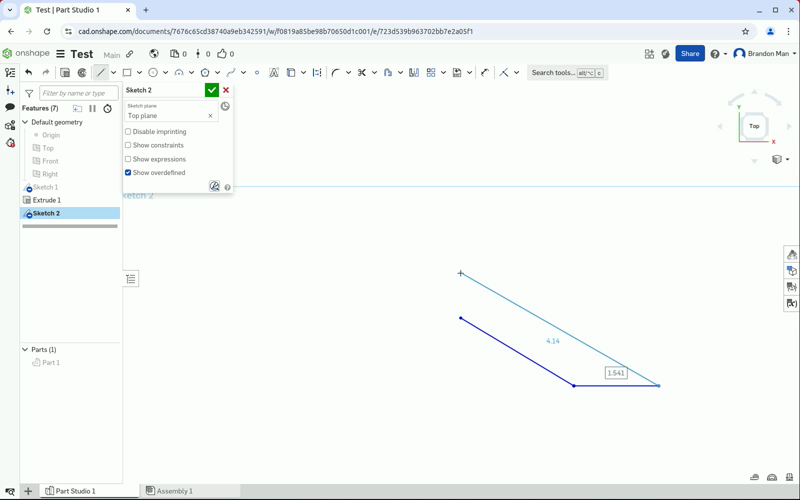
scroll(-6)
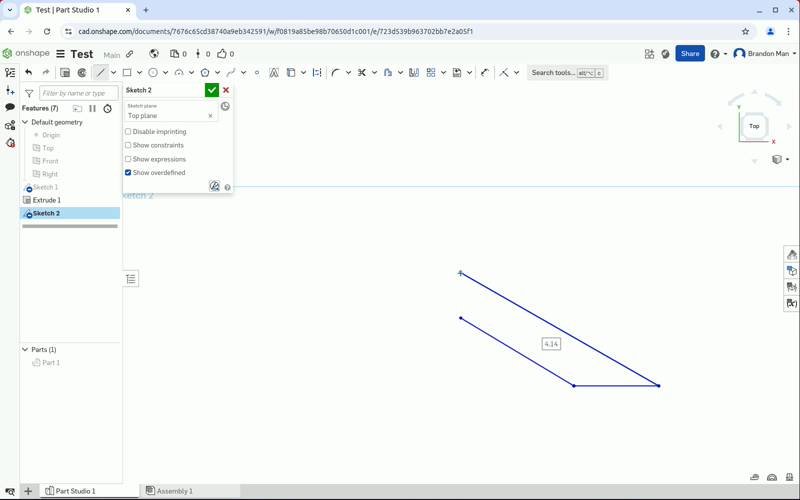
scroll(-6)
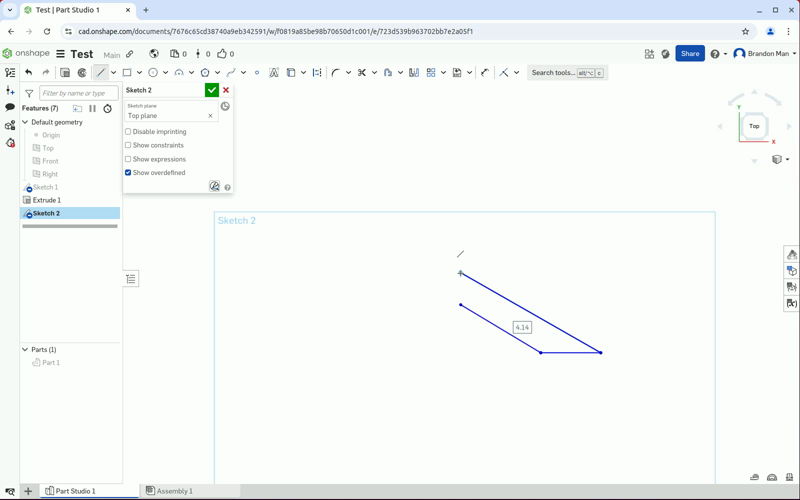
scroll(-6)
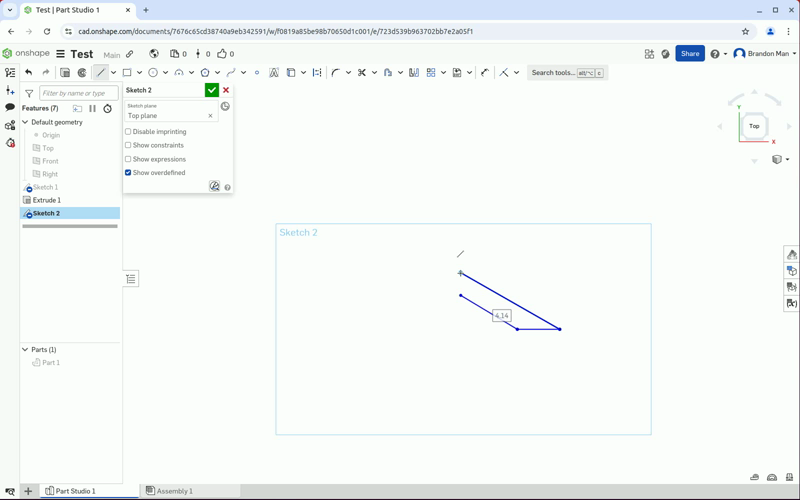
scroll(-6)
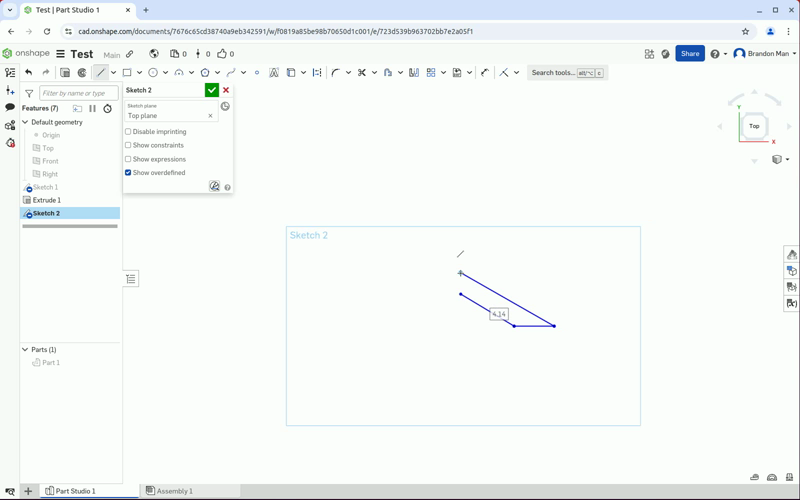
scroll(-6)
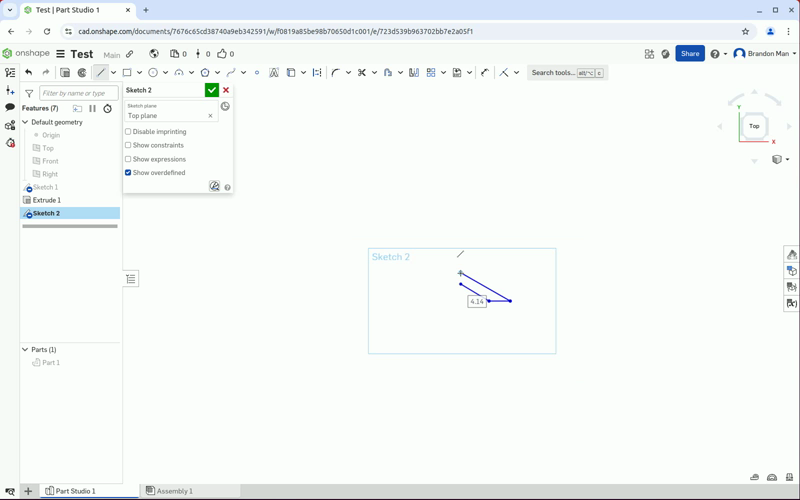
scroll(-6)
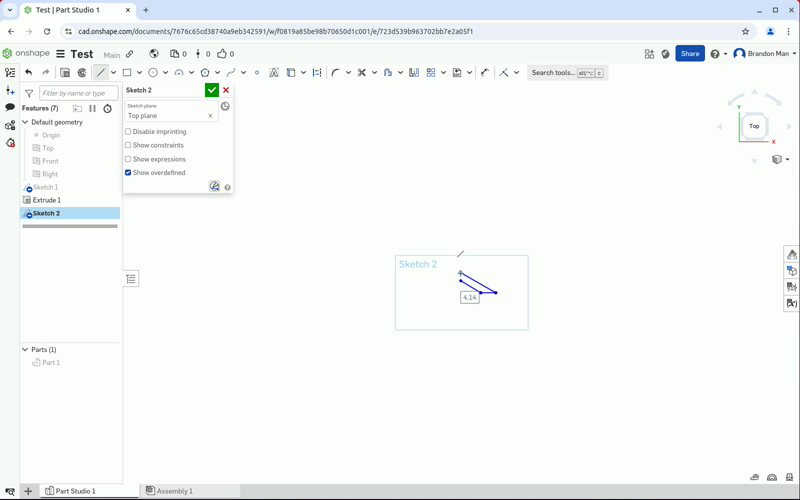
scroll(-6)
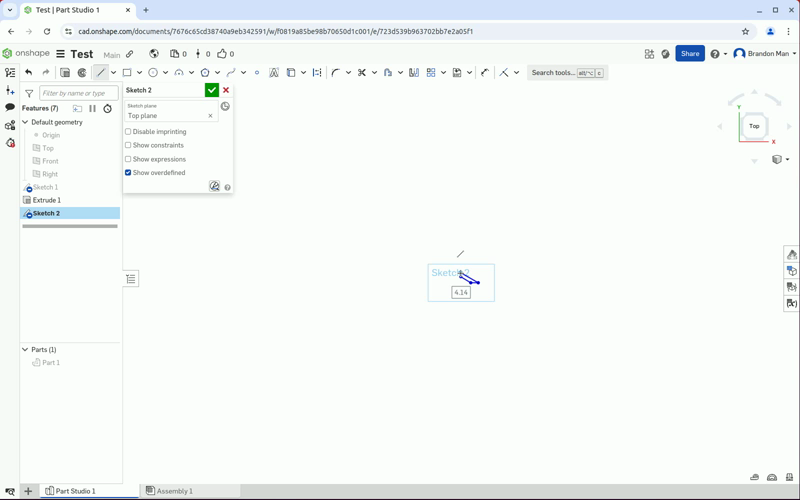
key_up(shift)
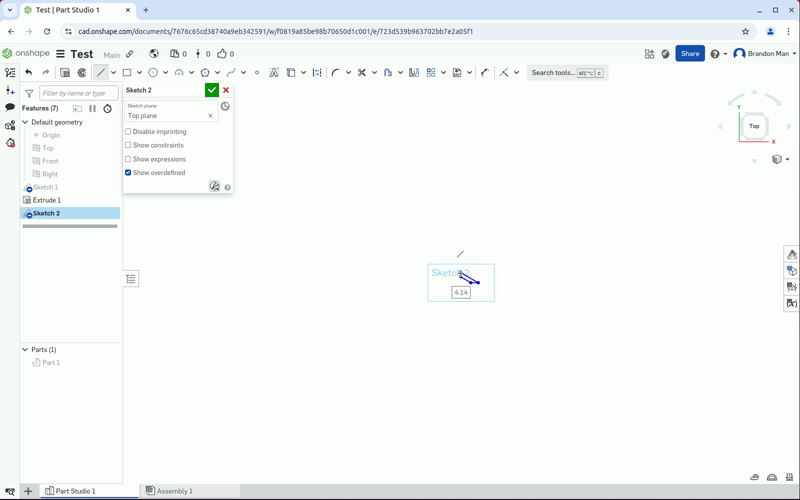
mouse_move(490, 272)
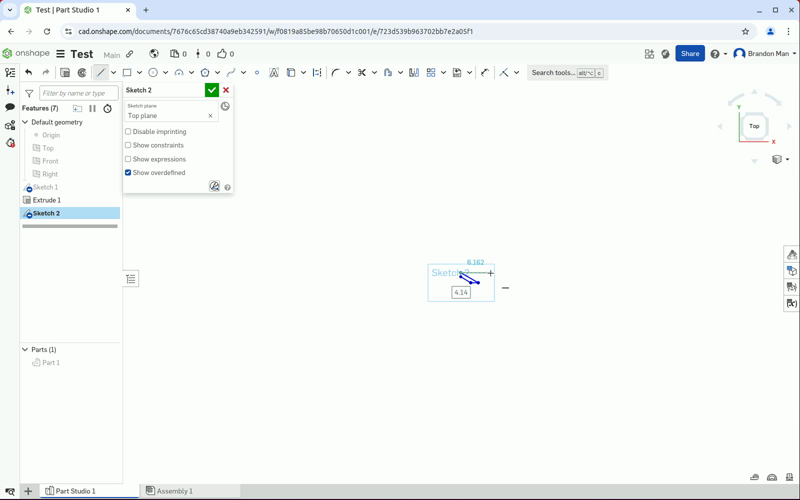
key_down(shift)
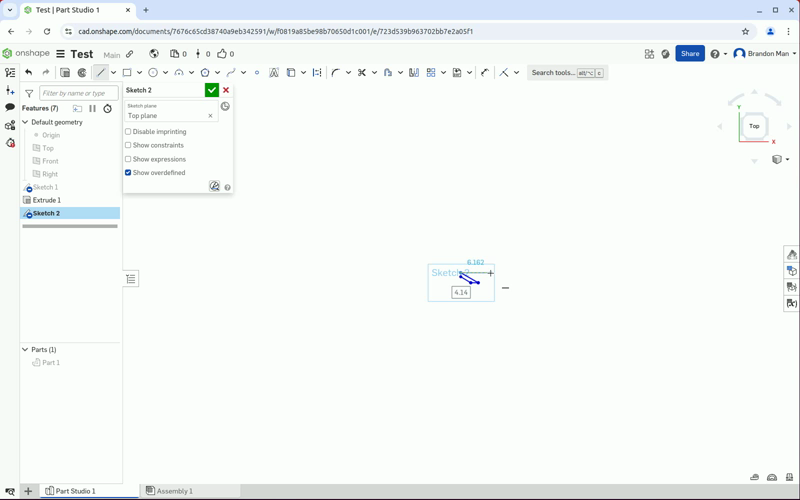
mouse_move(460, 276)
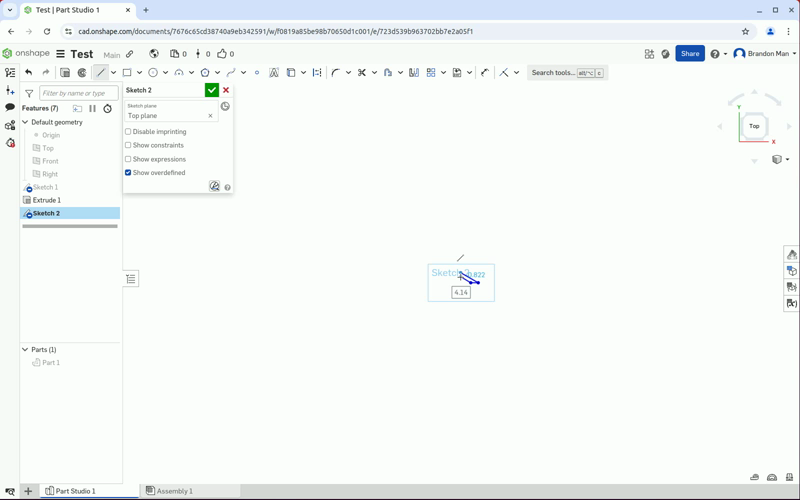
scroll(6)
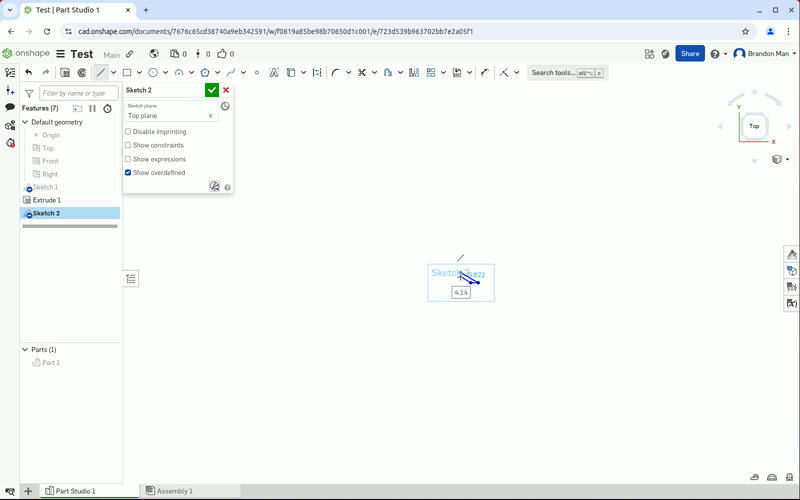
scroll(6)
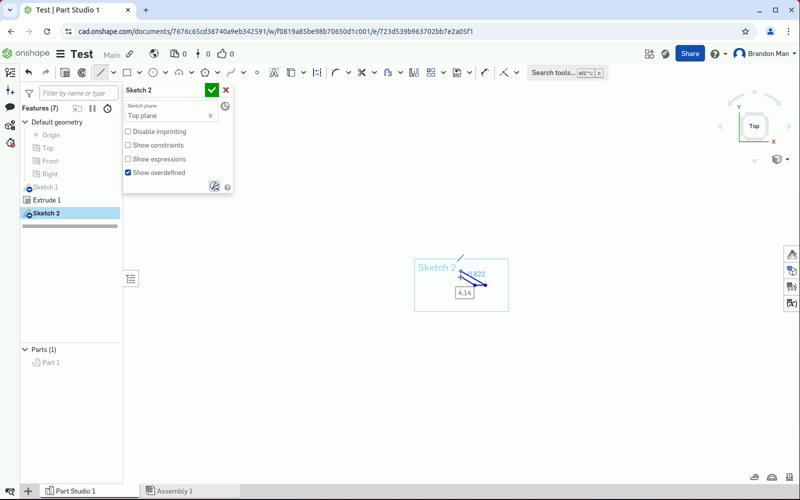
scroll(6)
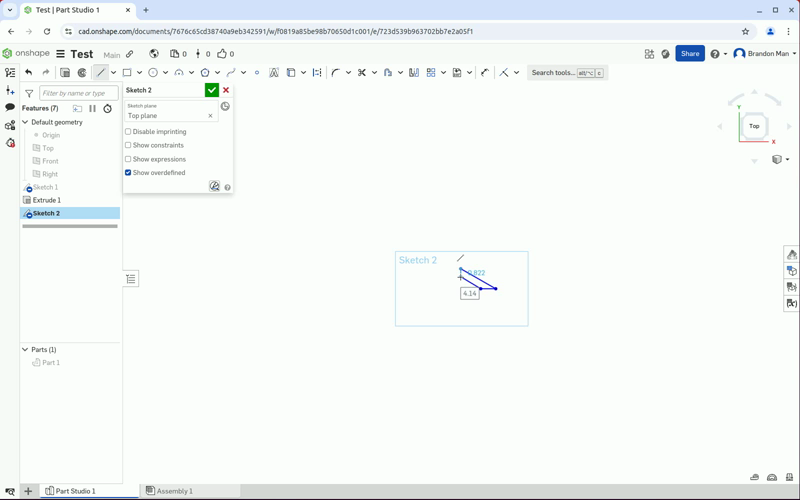
scroll(6)
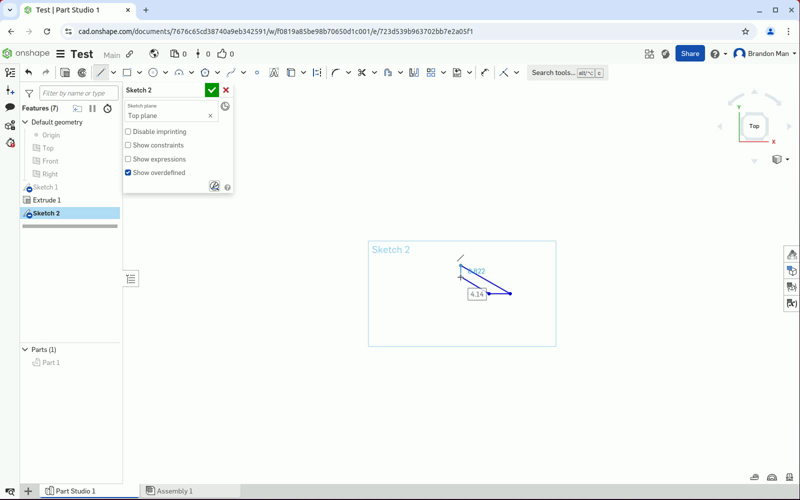
scroll(6)
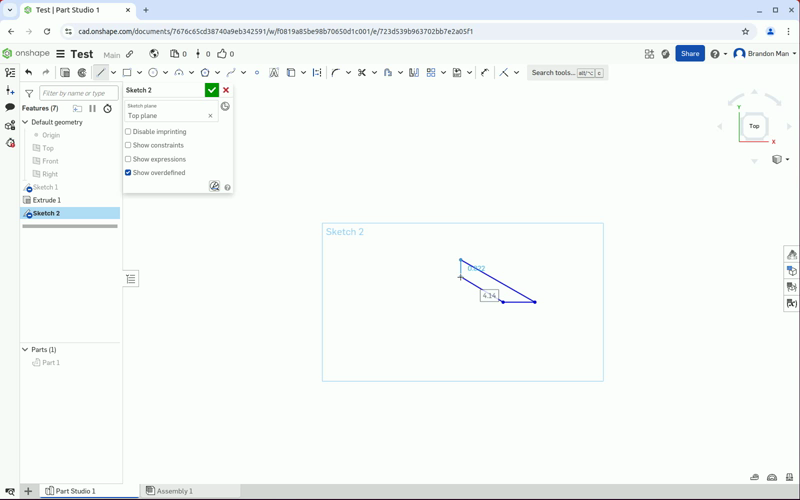
scroll(6)
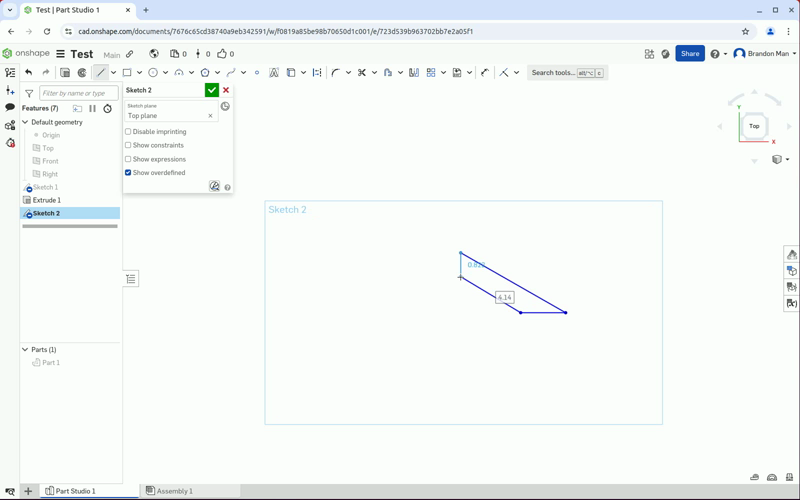
scroll(6)
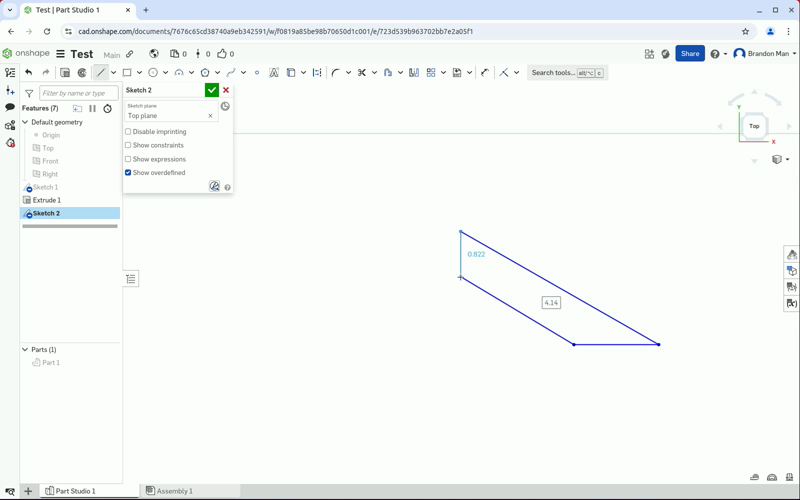
key_up(shift)
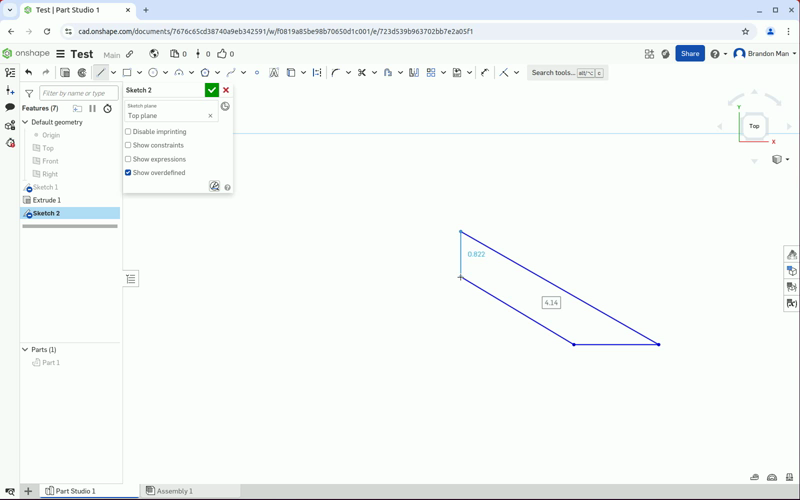
click(460, 276)
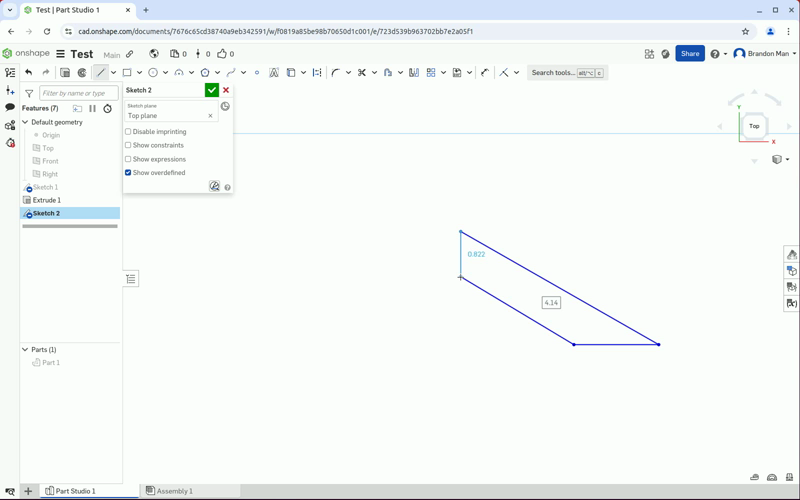
scroll(-6)
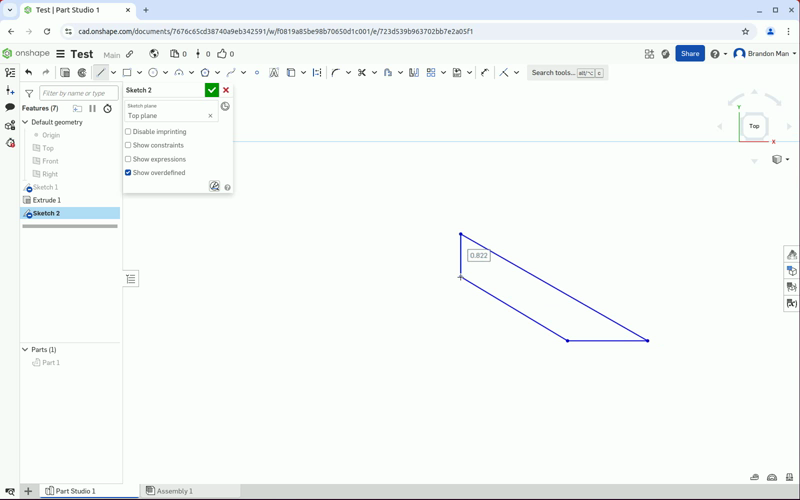
scroll(-6)
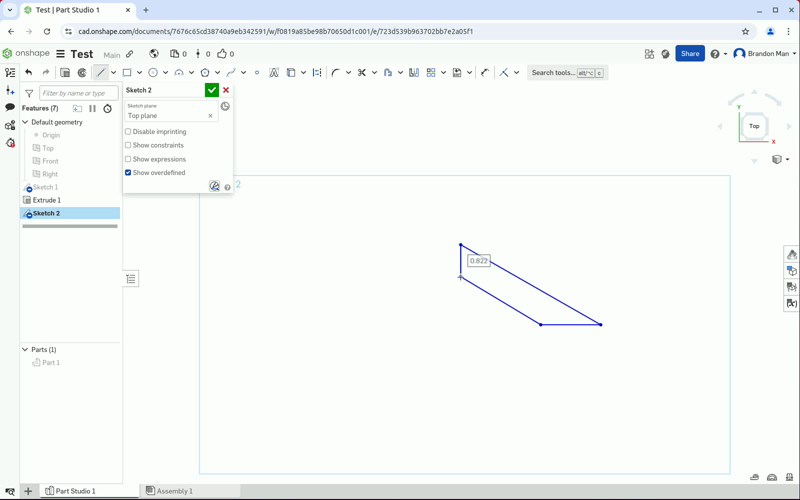
scroll(-6)
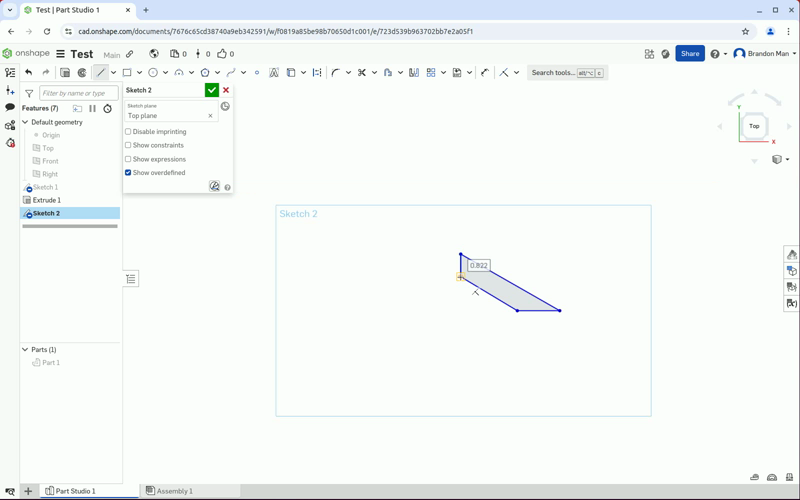
scroll(-6)
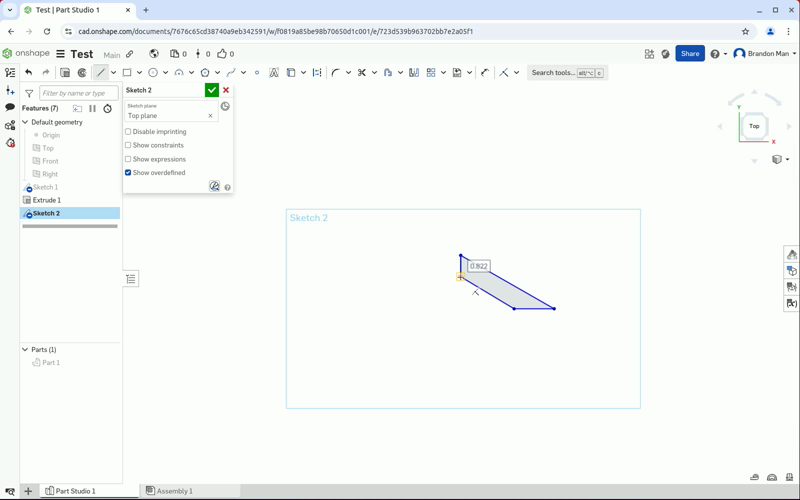
scroll(-6)
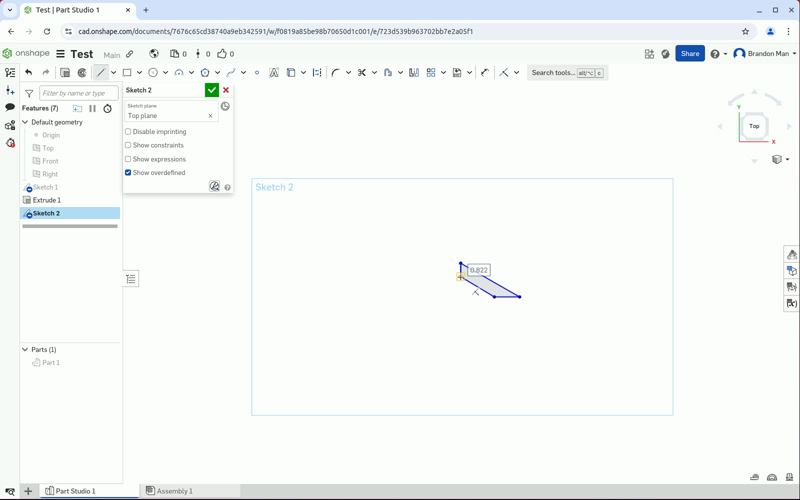
scroll(-6)
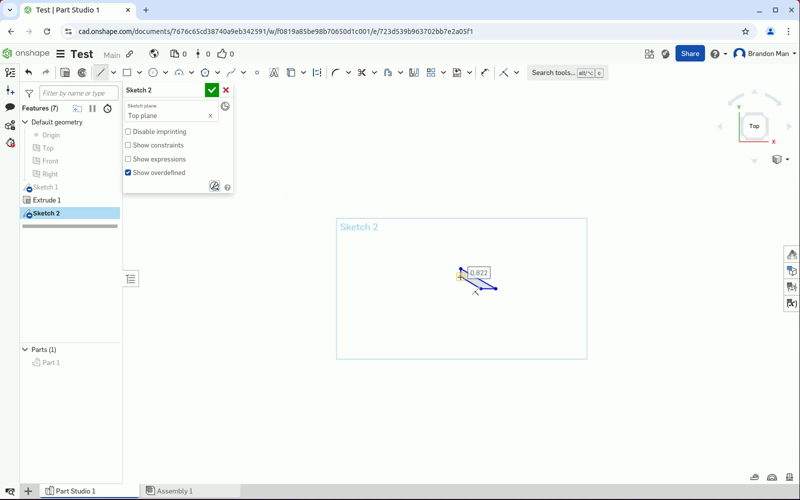
scroll(-6)
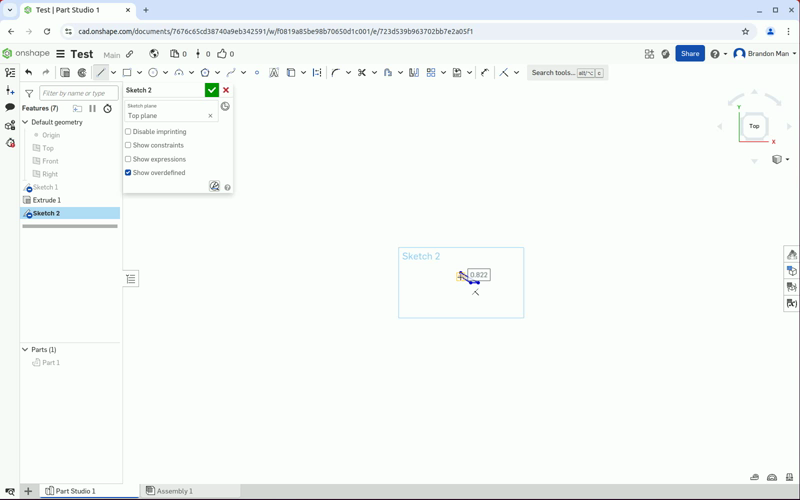
key(esc)
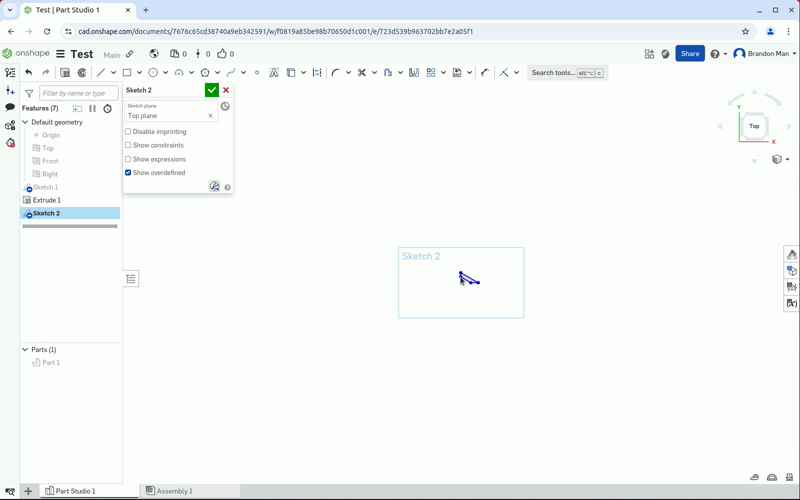
mouse_move(470, 280)
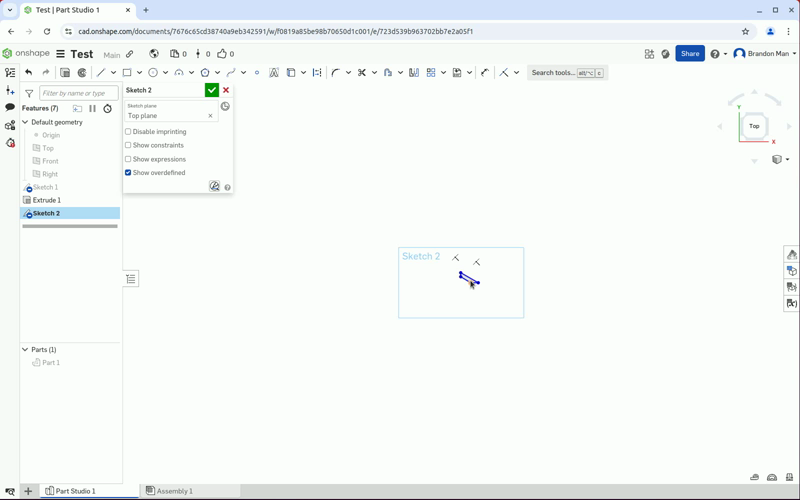
scroll(6)
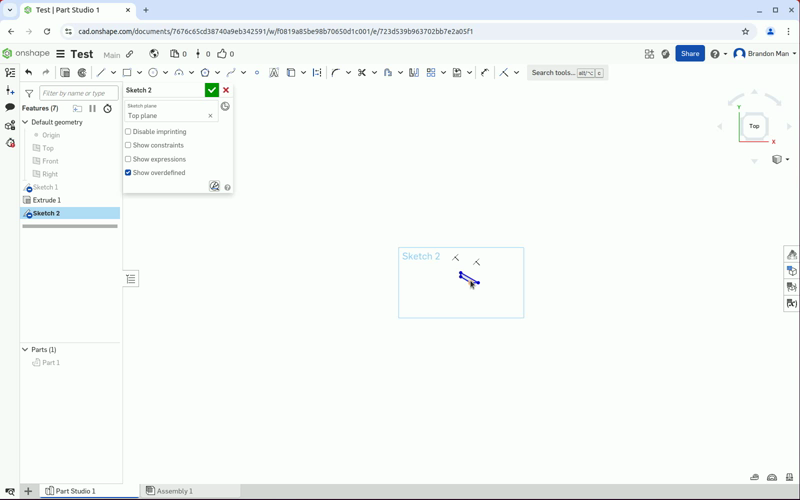
scroll(6)
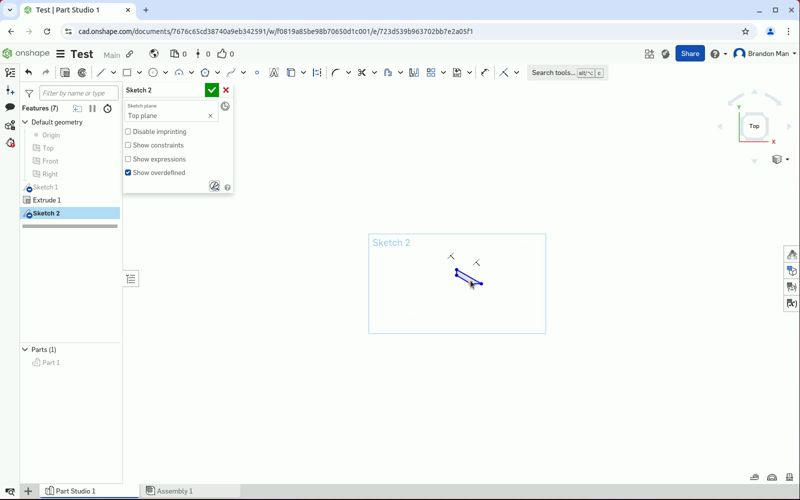
scroll(6)
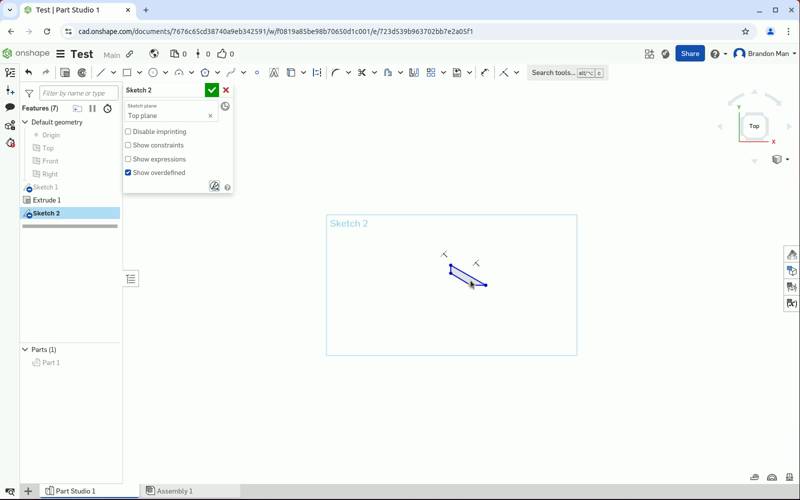
scroll(6)
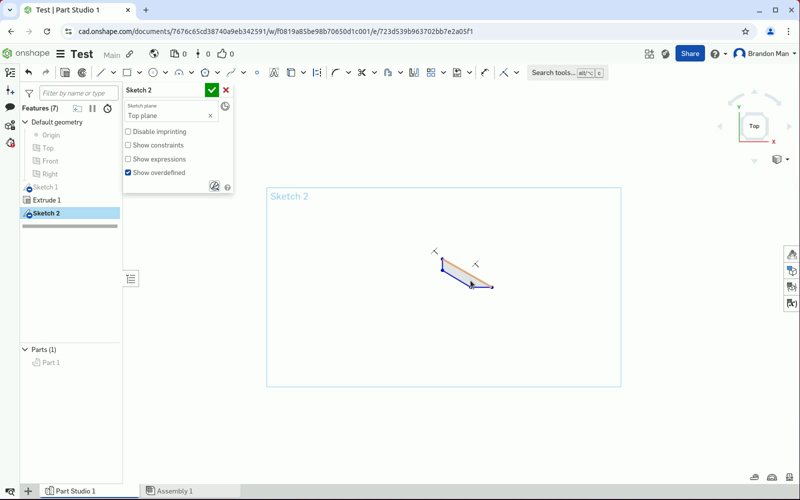
scroll(6)
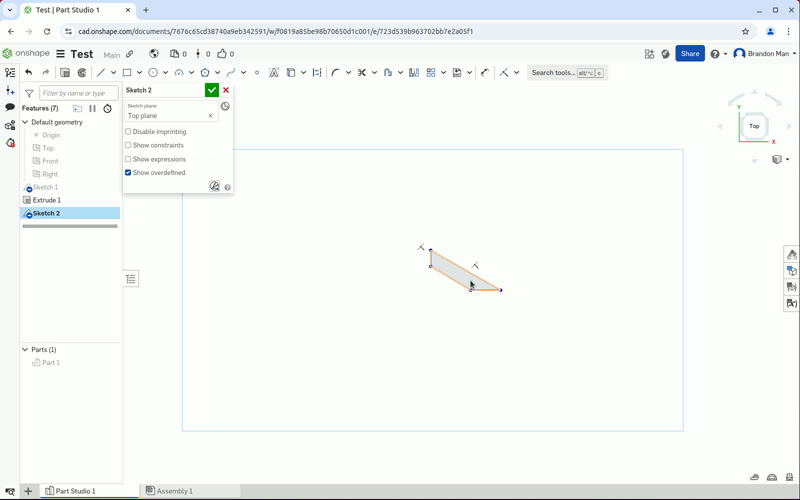
scroll(6)
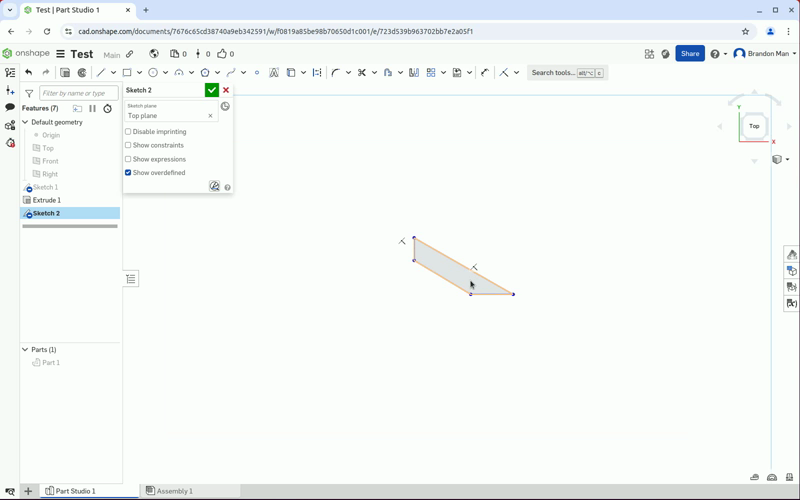
scroll(6)
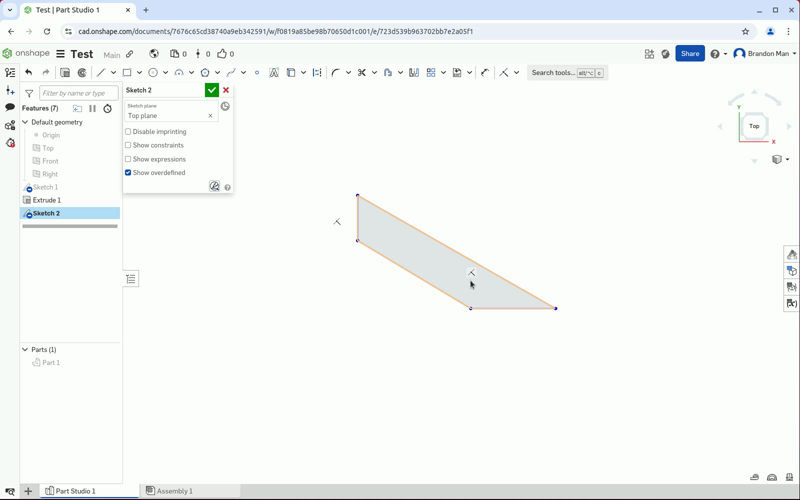
click(470, 280)
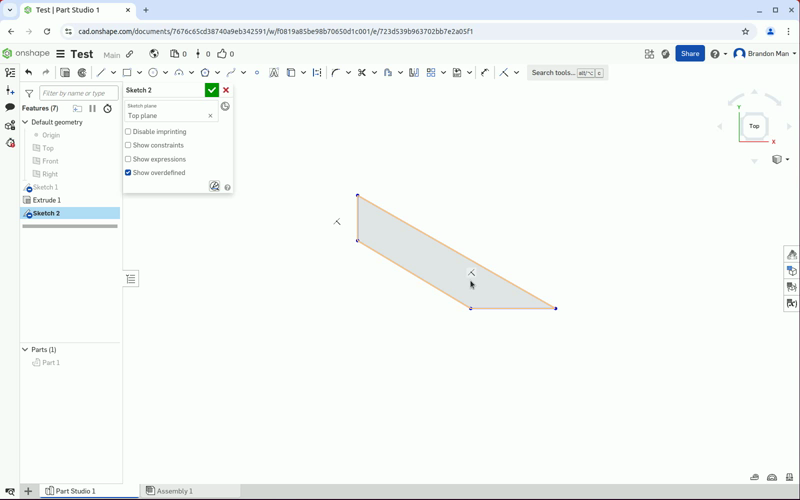
scroll(-6)
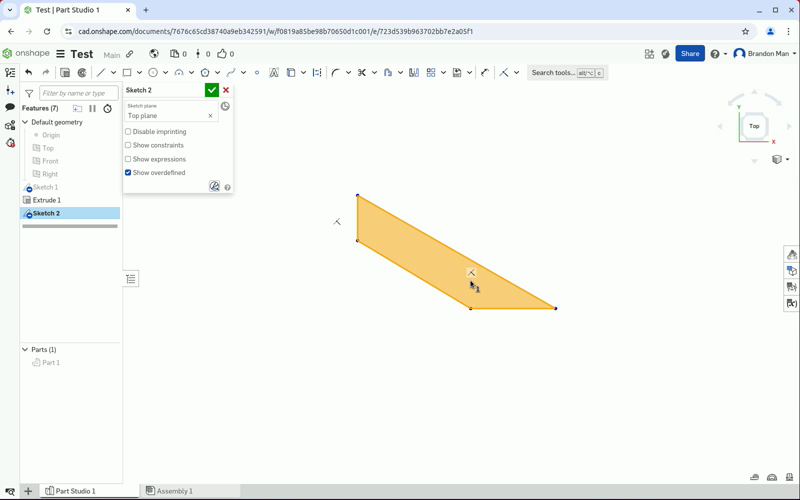
scroll(-6)
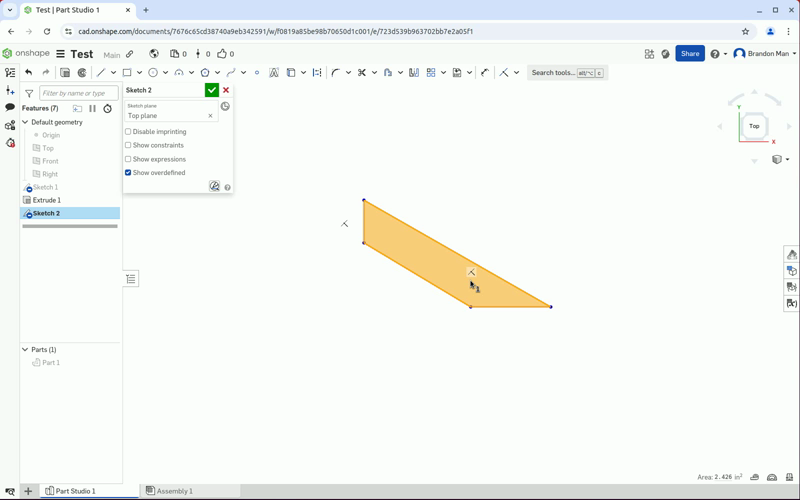
scroll(-6)
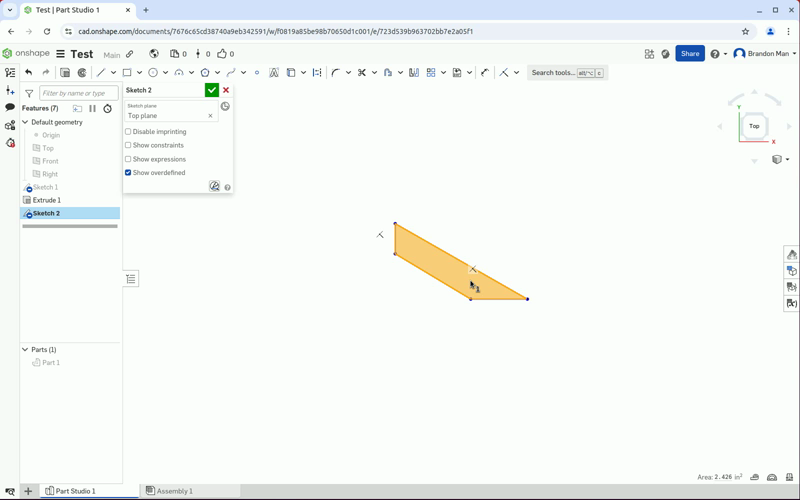
scroll(-6)
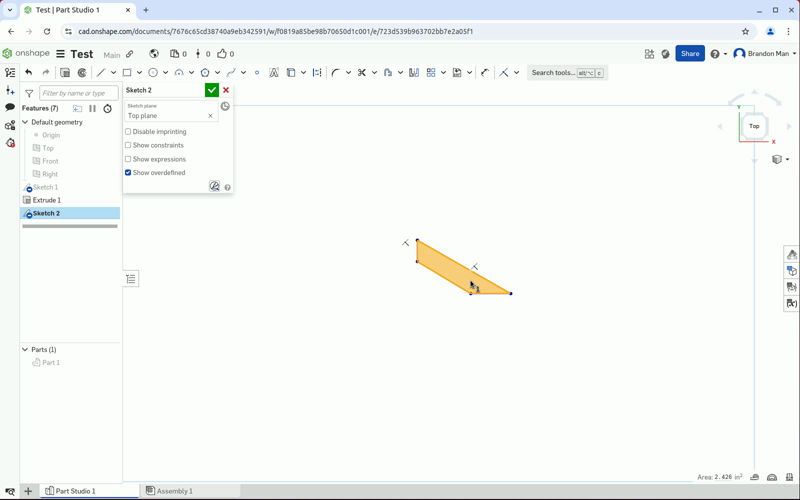
scroll(-6)
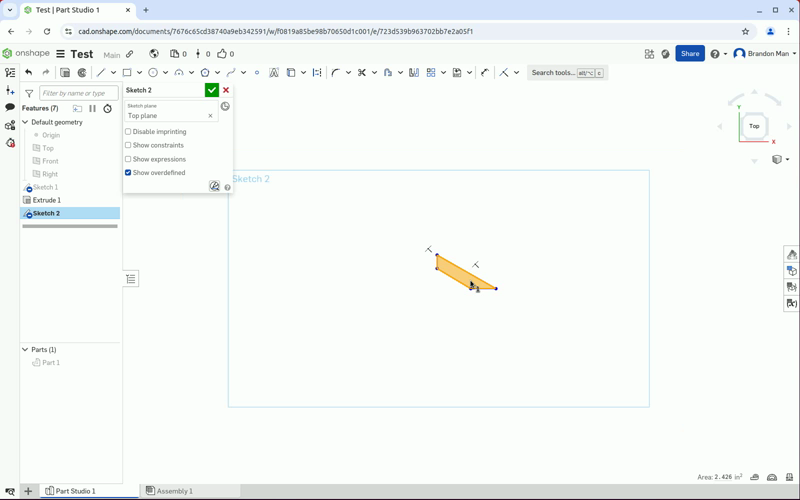
scroll(-6)
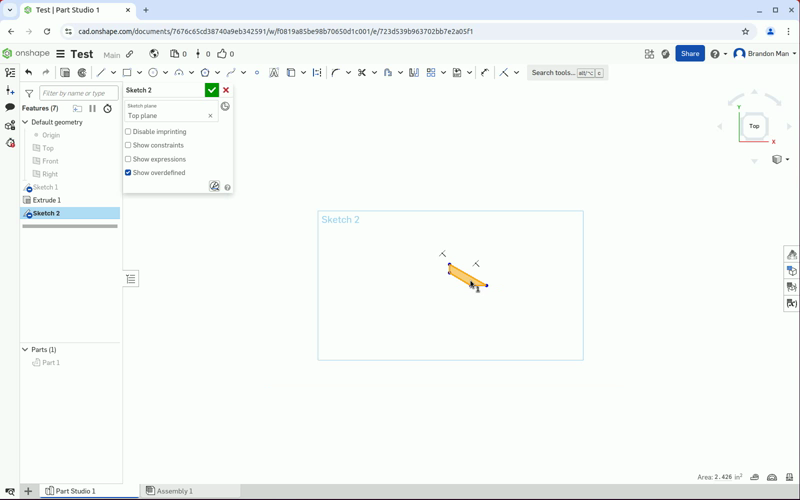
scroll(-6)
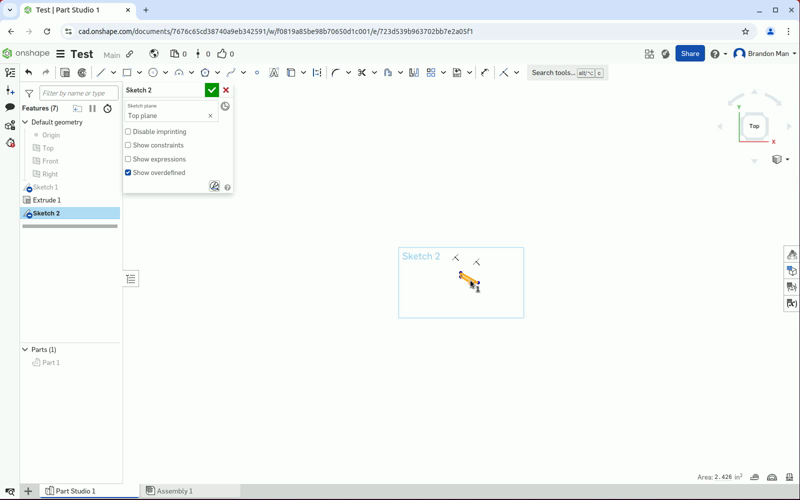
mouse_move(73, 352)
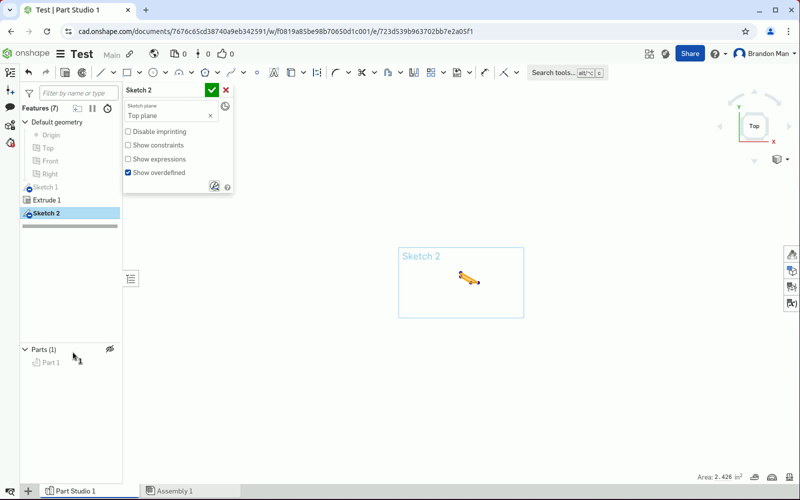
key(shift+y)
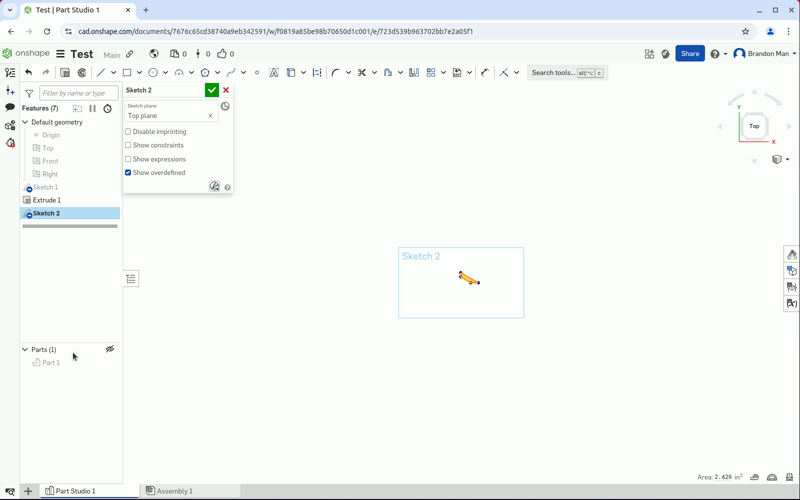
key(shift+e)
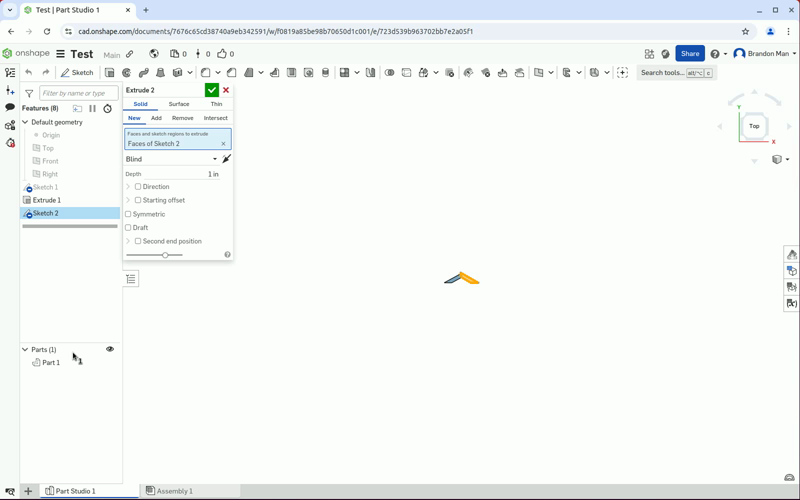
mouse_move(143, 106)
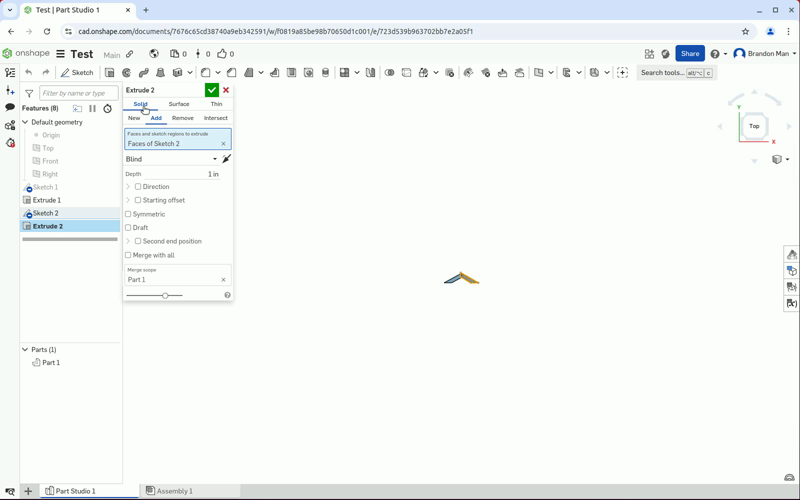
click(143, 106)
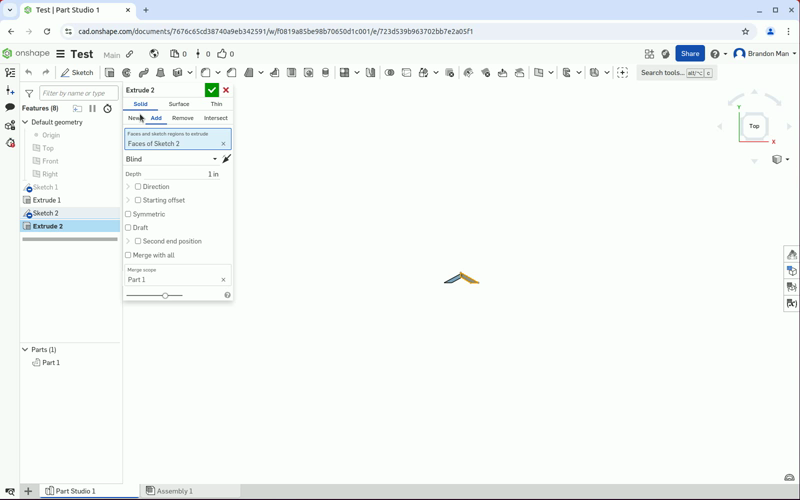
mouse_move(137, 120)
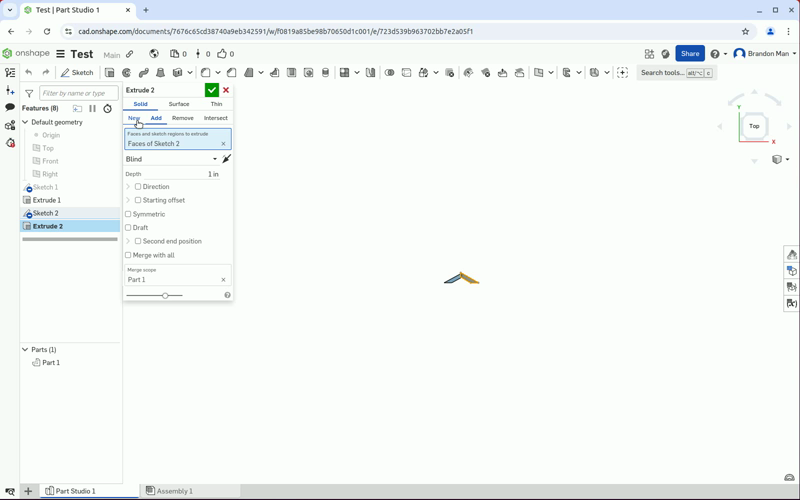
click(137, 120)
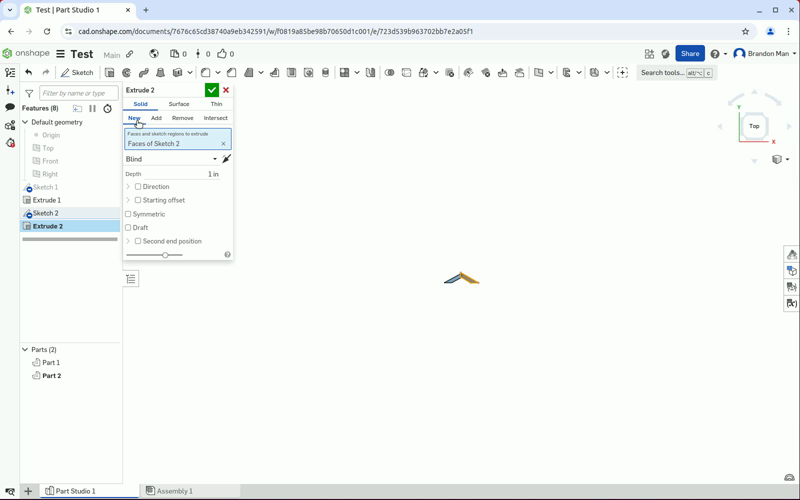
key(tab, 4)
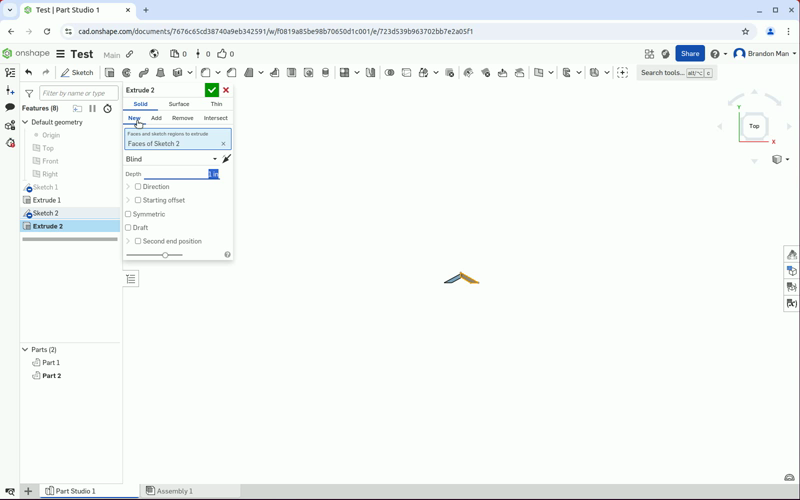
text(5.777)
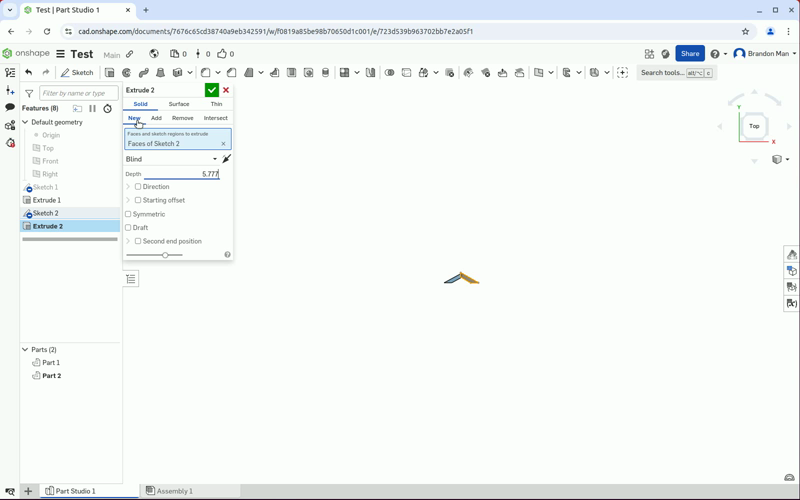
key(enter)
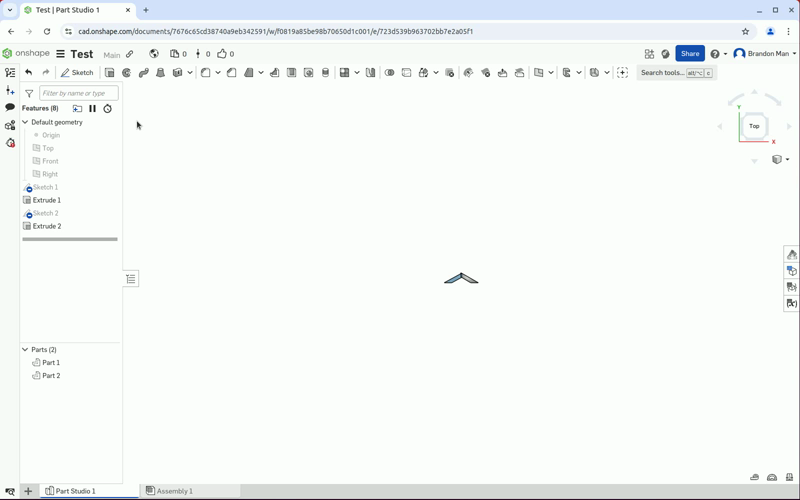
key(shift+h)
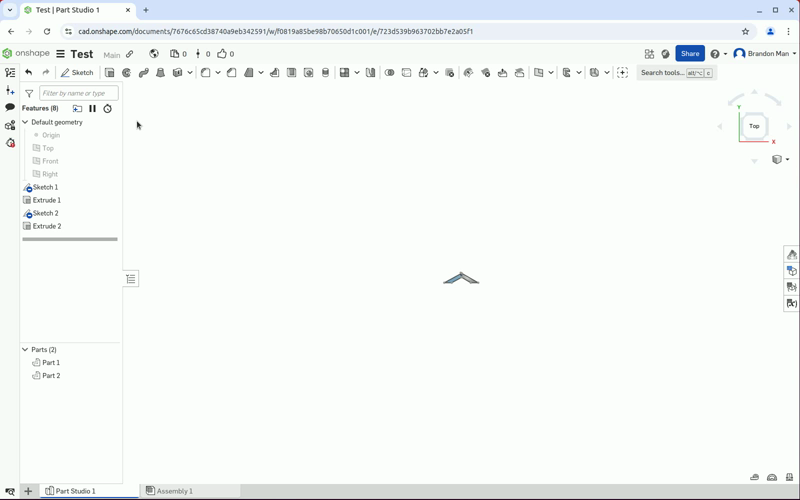
key(shift+h)
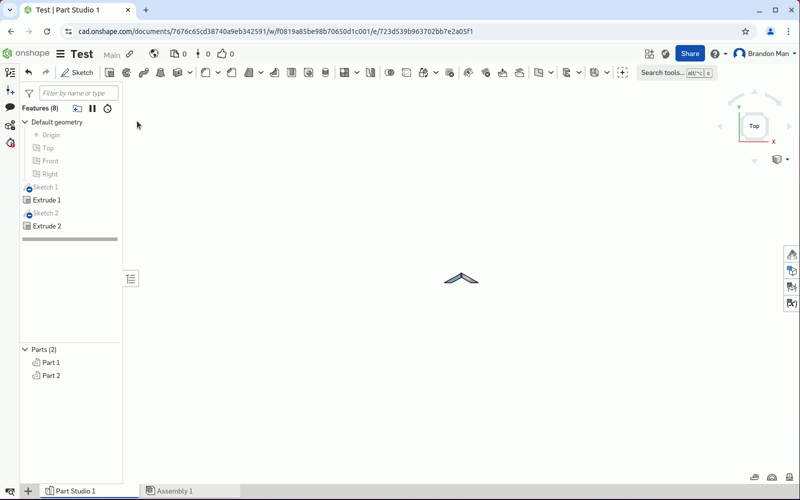
mouse_move(73, 189)
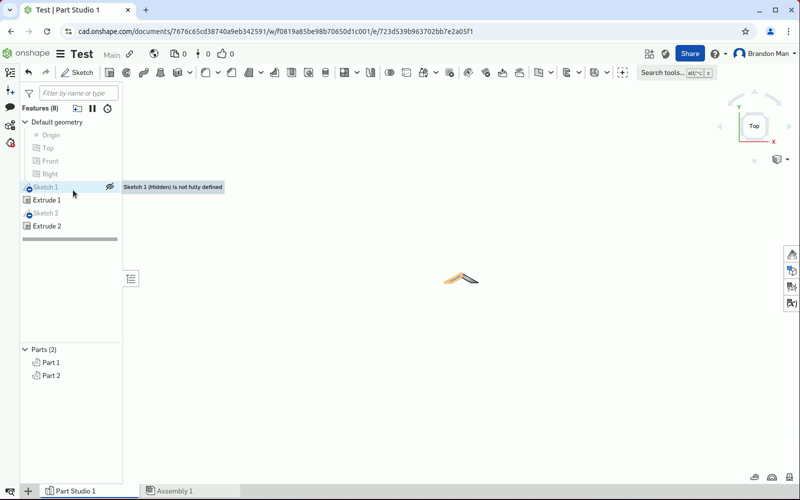
click(73, 189)
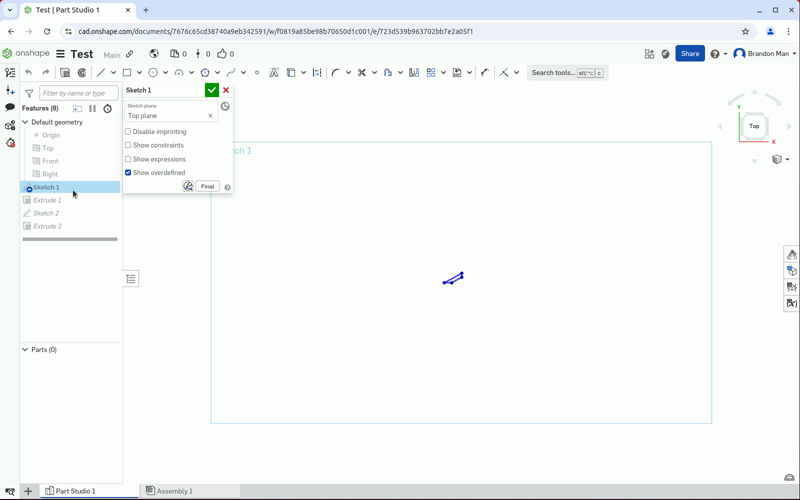
mouse_move(229, 92)
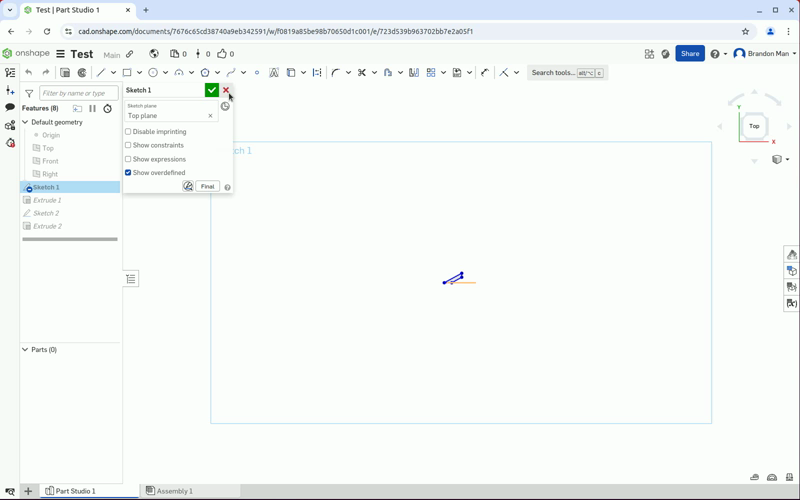
click(229, 92)
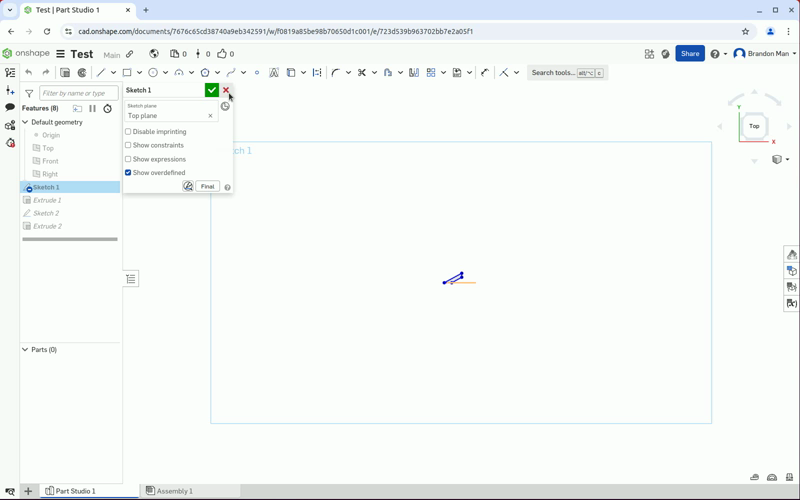
key(shift+s)
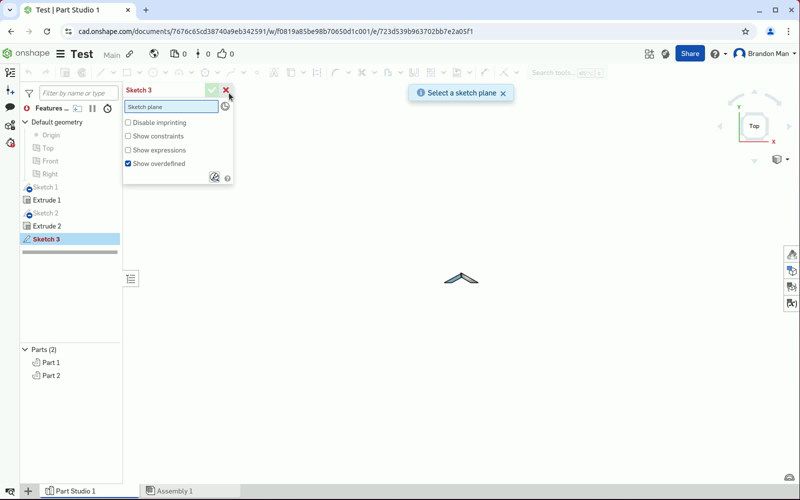
mouse_move(73, 150)
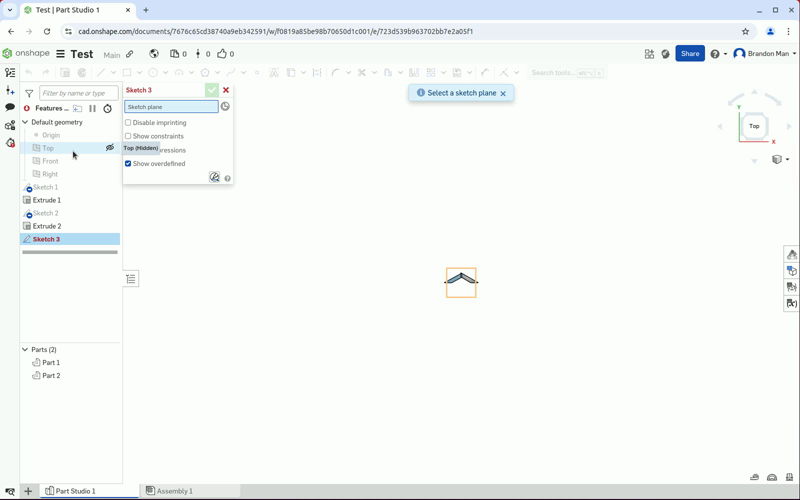
click(73, 150)
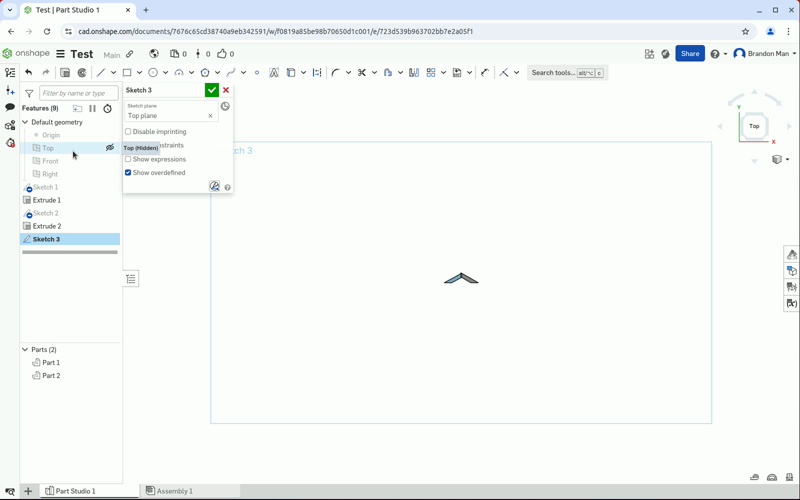
mouse_move(73, 352)
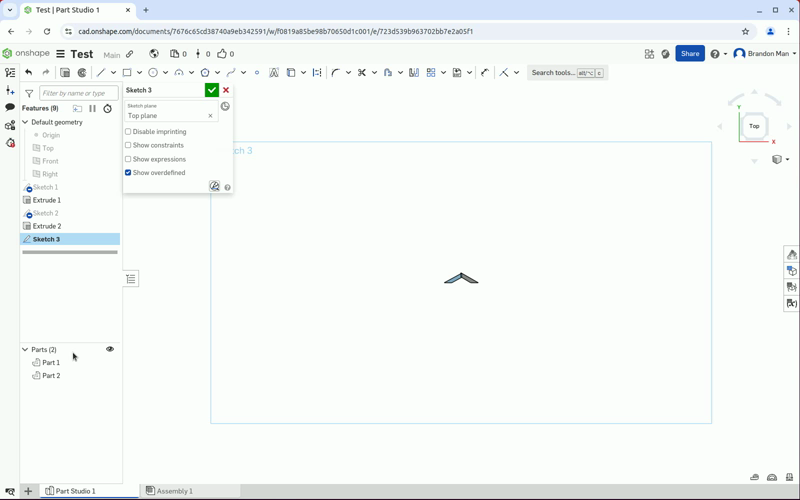
key(y)
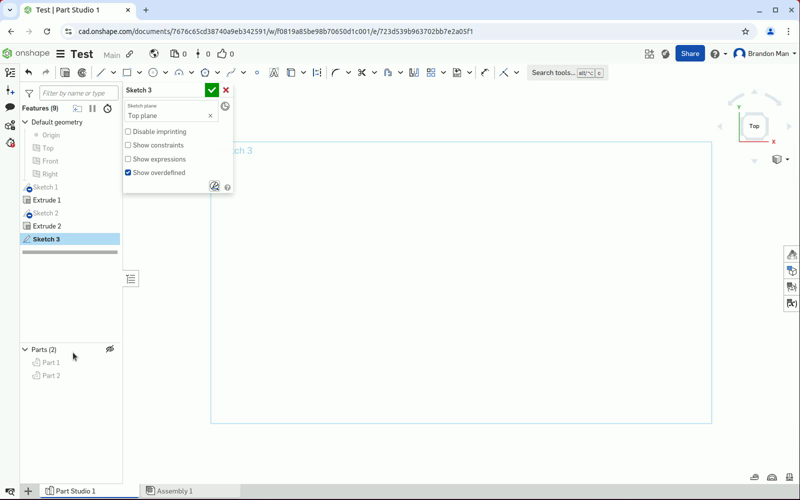
key(l)
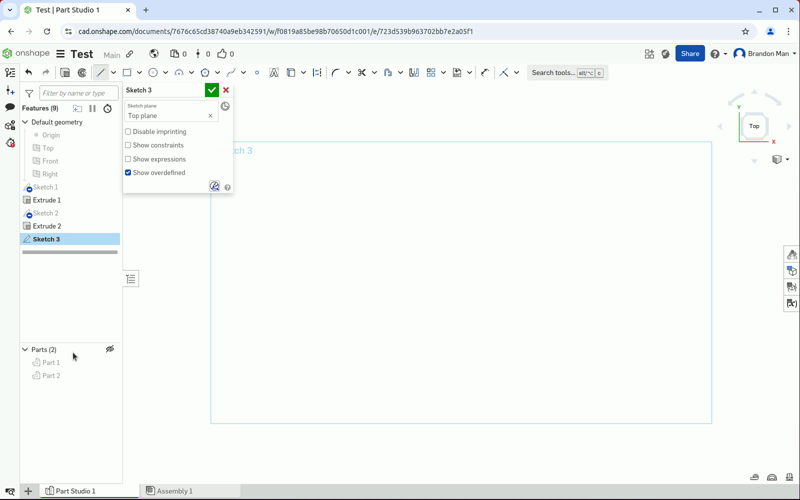
key_down(shift)
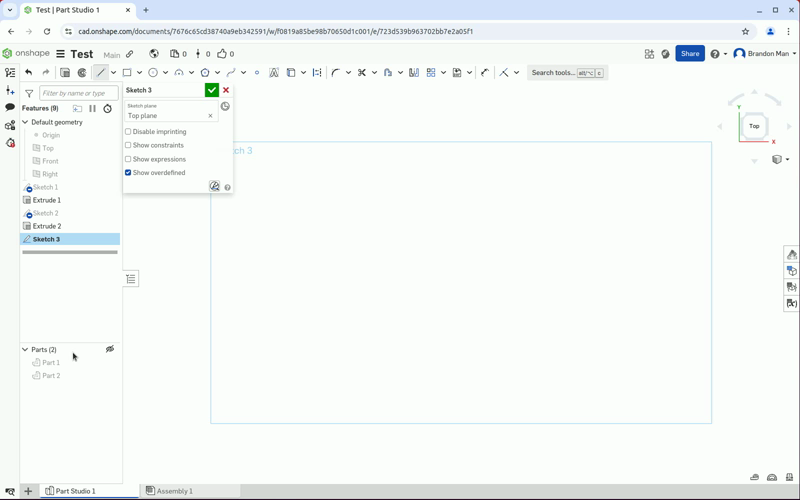
mouse_move(460, 292)
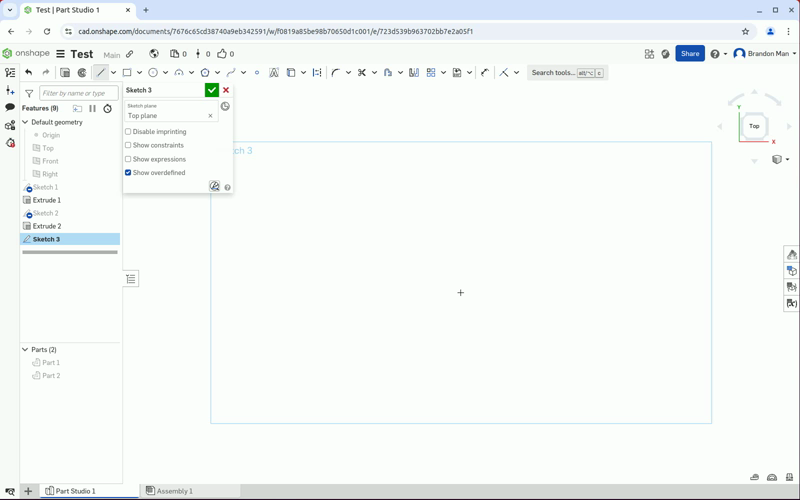
click(460, 292)
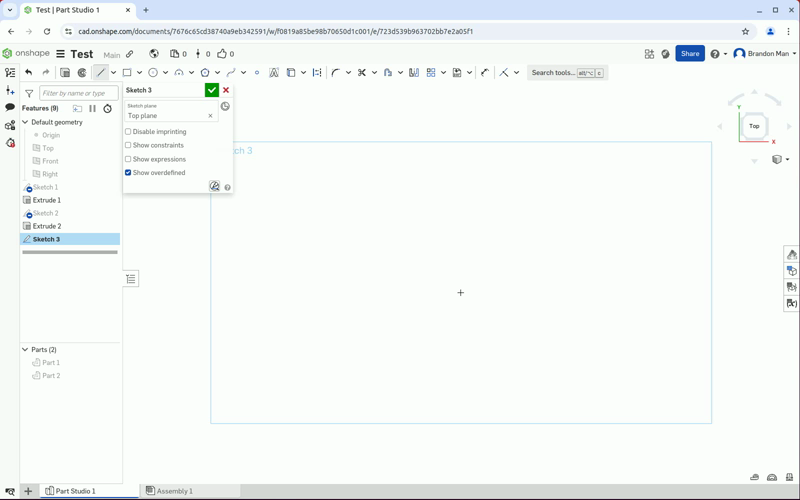
key_up(shift)
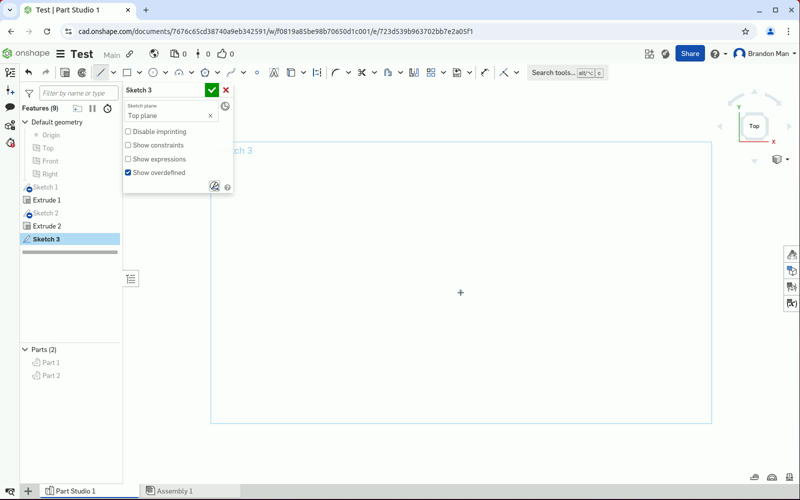
key_down(shift)
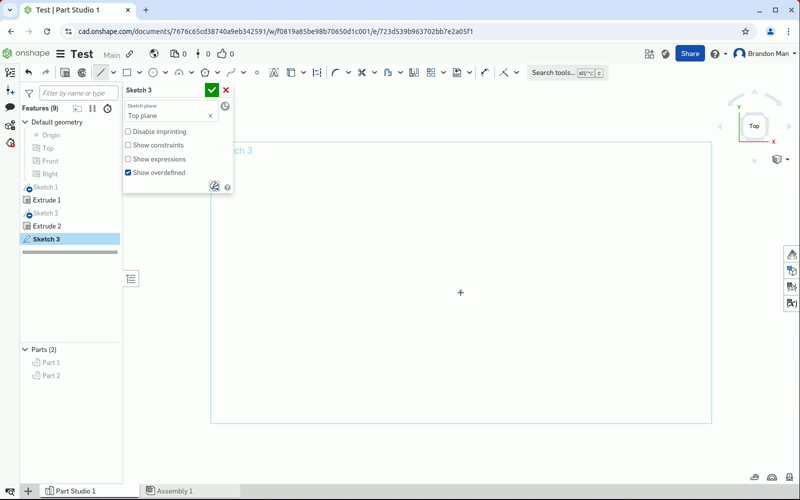
mouse_move(490, 292)
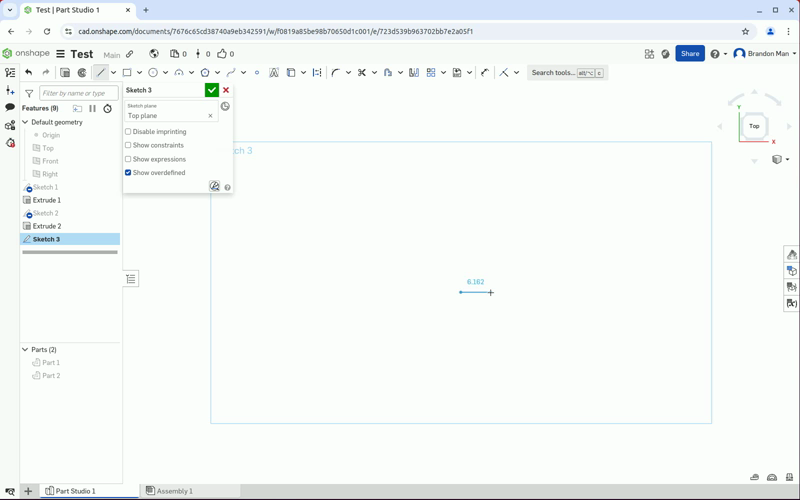
mouse_move(478, 282)
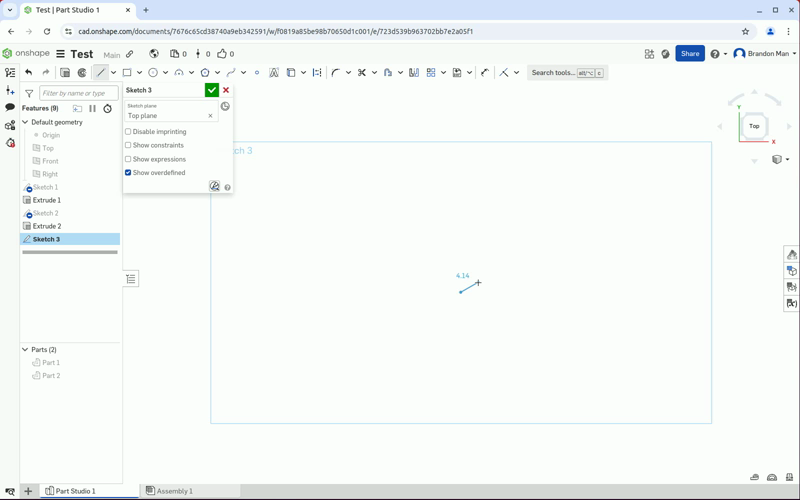
click(478, 282)
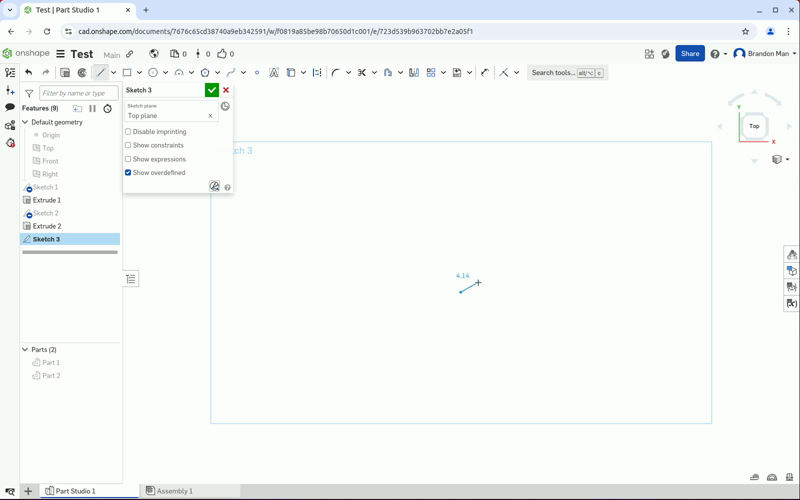
key_up(shift)
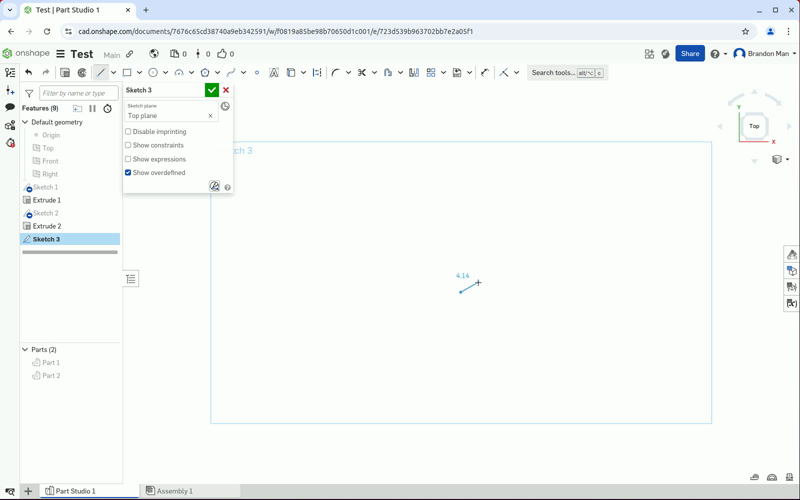
key_down(shift)
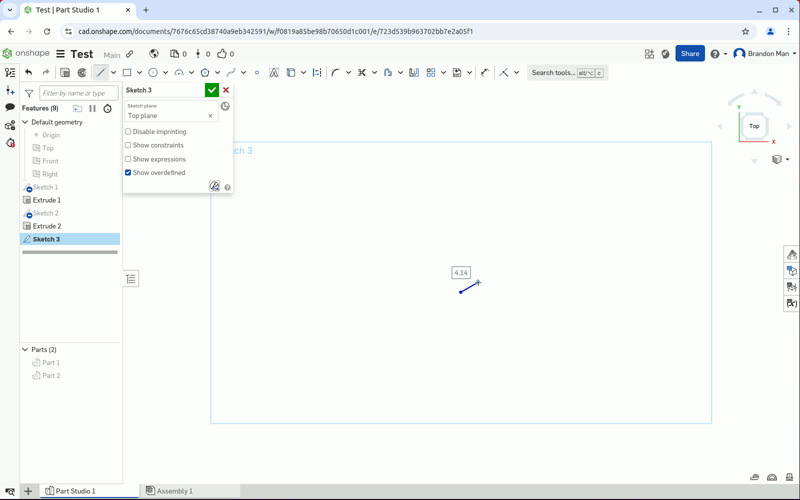
mouse_move(508, 282)
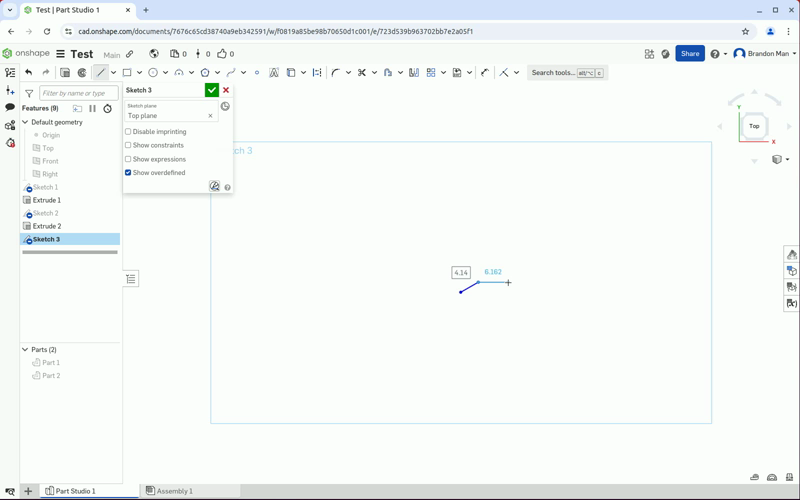
mouse_move(470, 282)
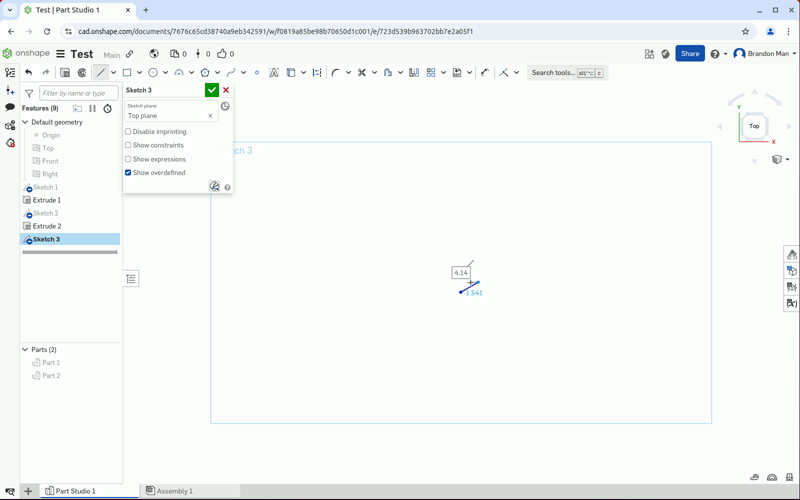
scroll(6)
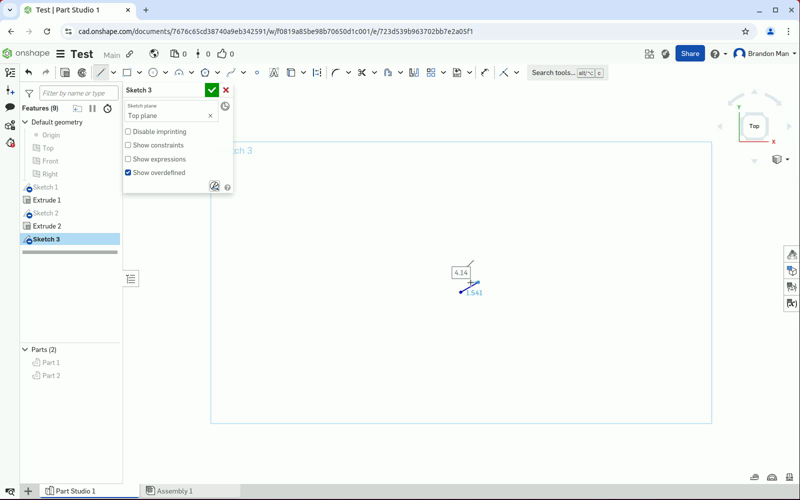
scroll(6)
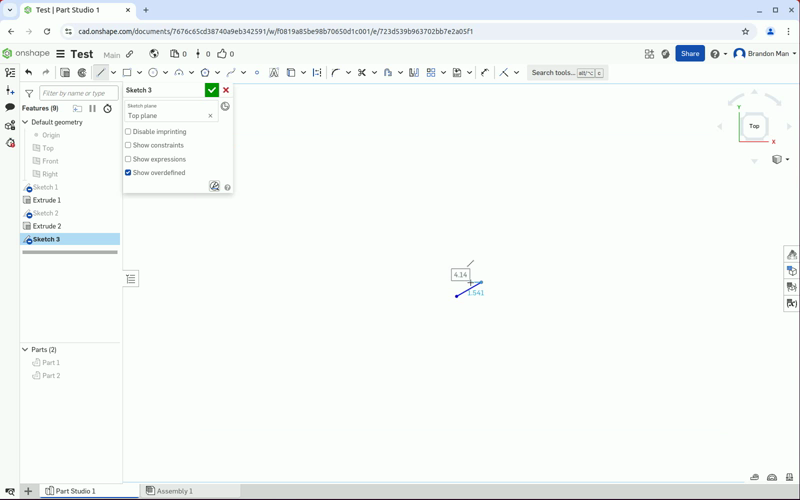
scroll(6)
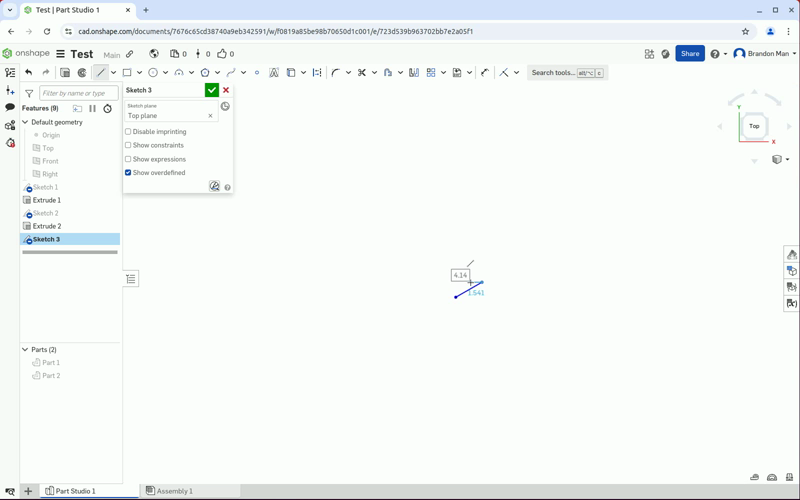
scroll(6)
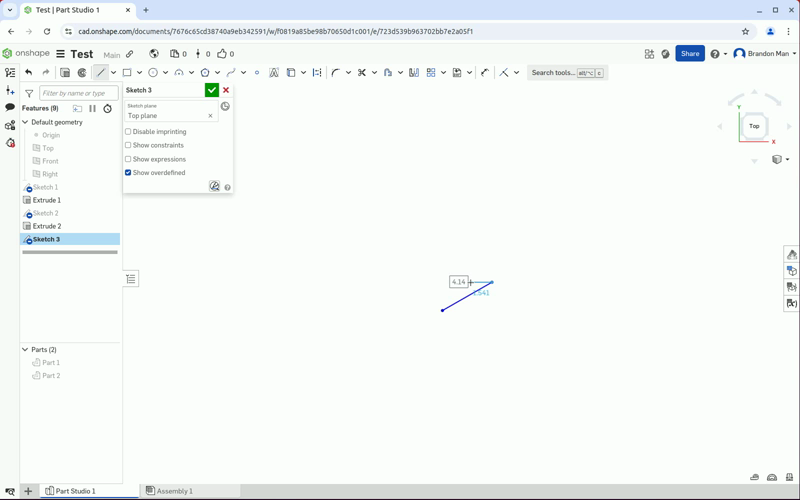
scroll(6)
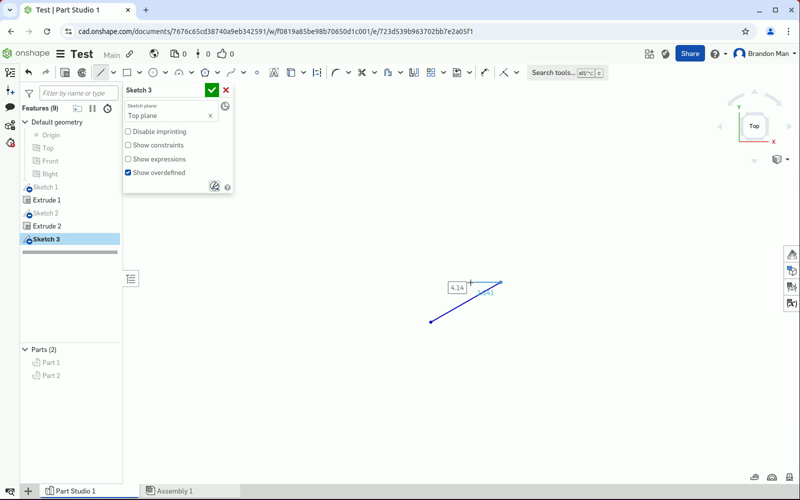
scroll(6)
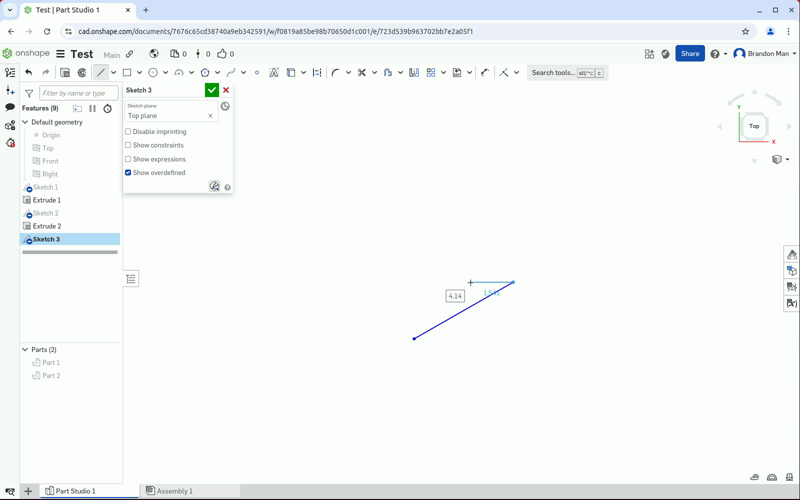
scroll(6)
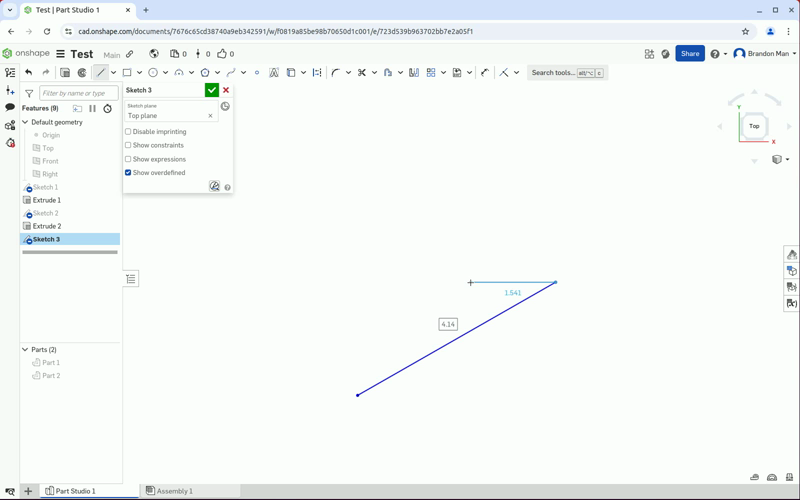
click(470, 282)
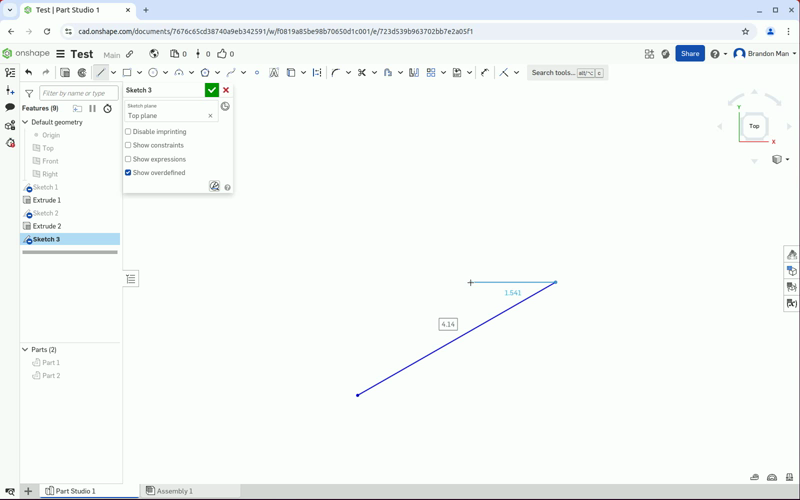
scroll(-6)
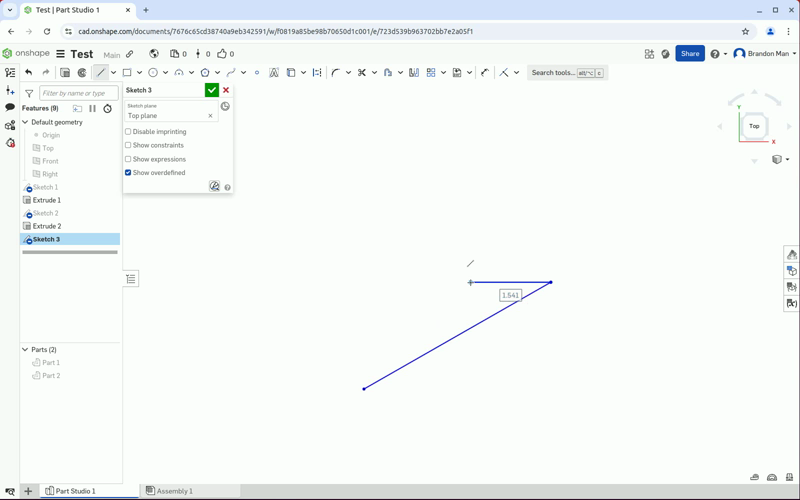
scroll(-6)
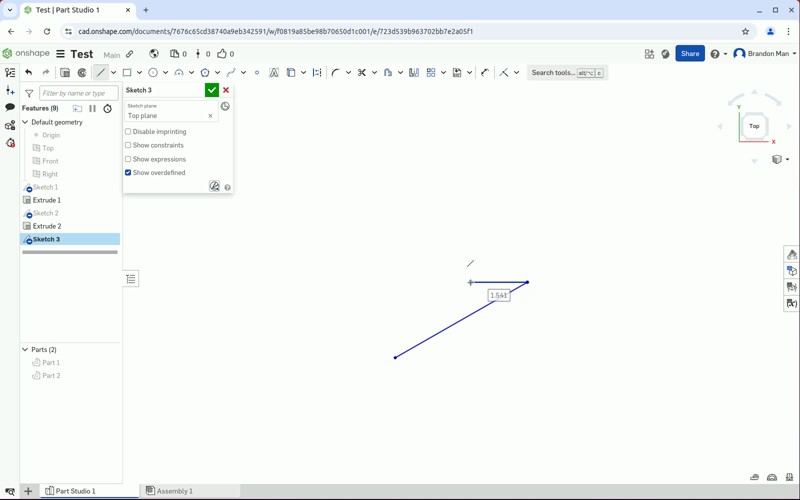
scroll(-6)
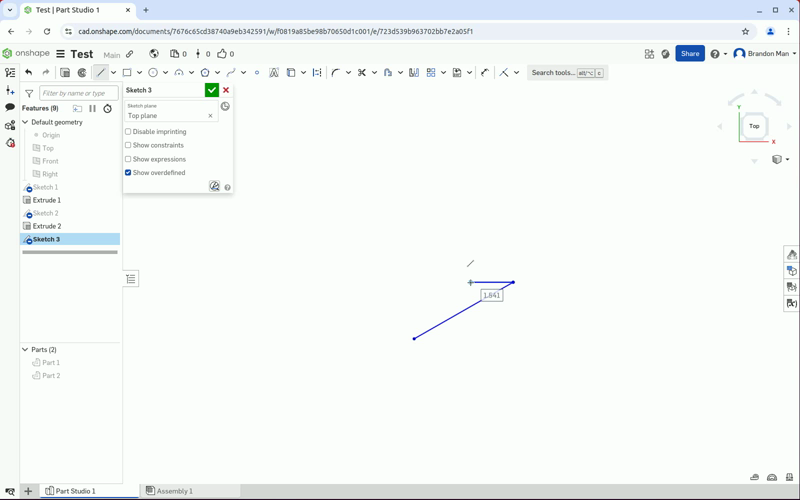
scroll(-6)
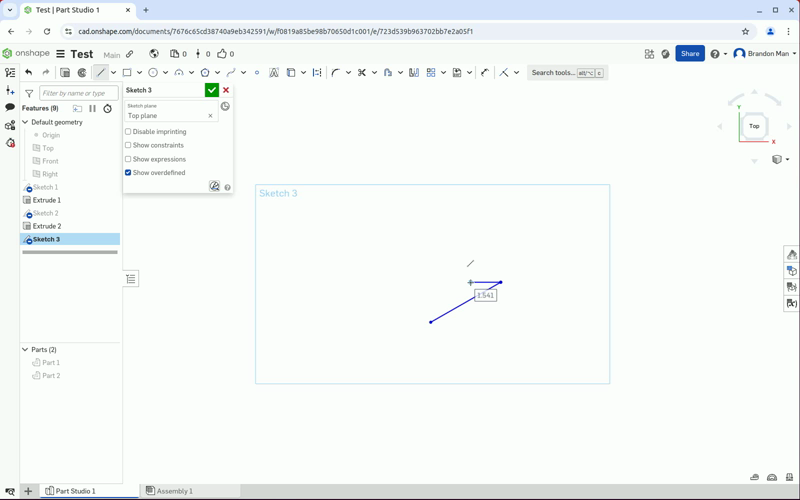
scroll(-6)
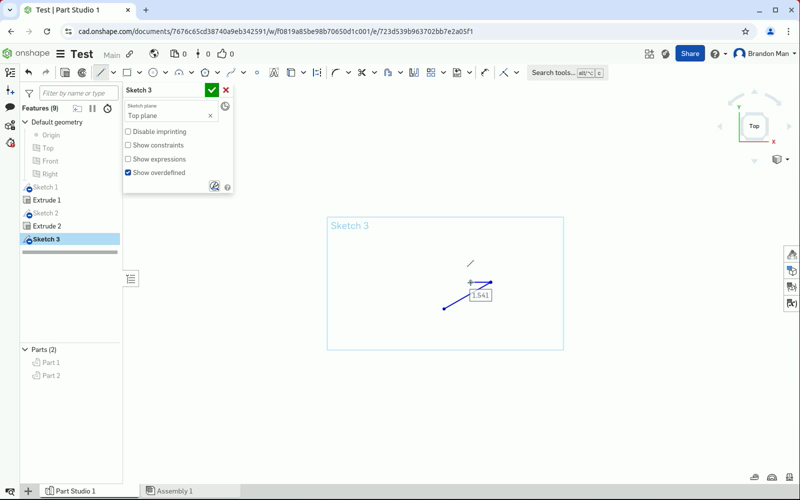
scroll(-6)
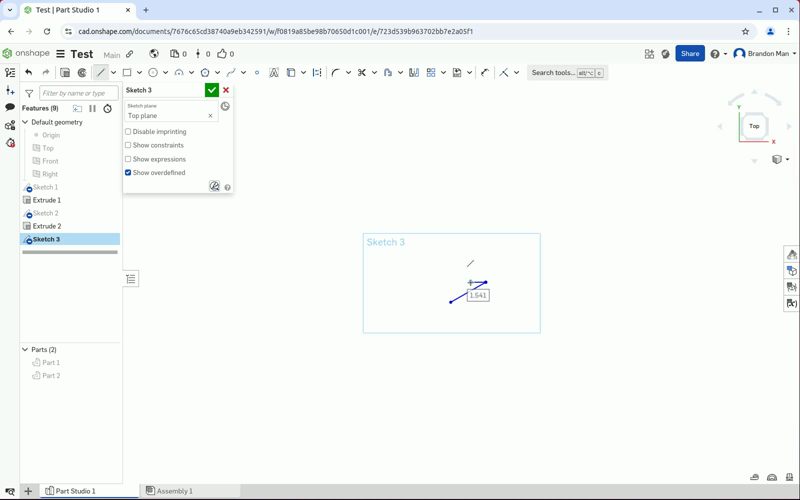
scroll(-6)
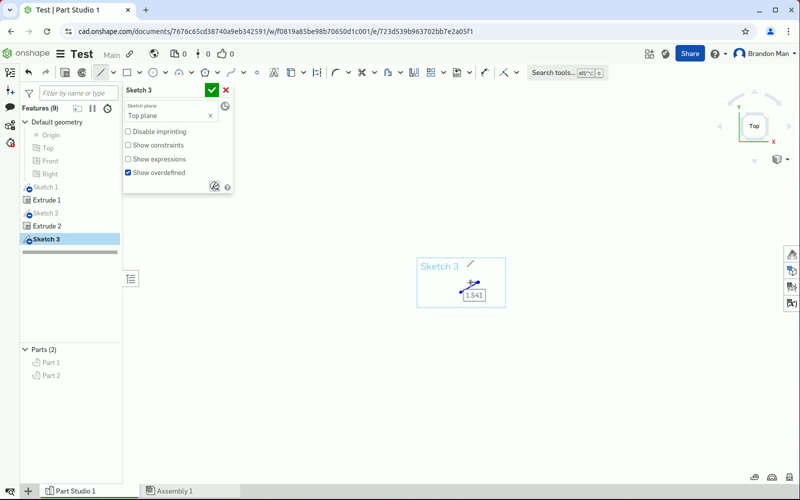
key_up(shift)
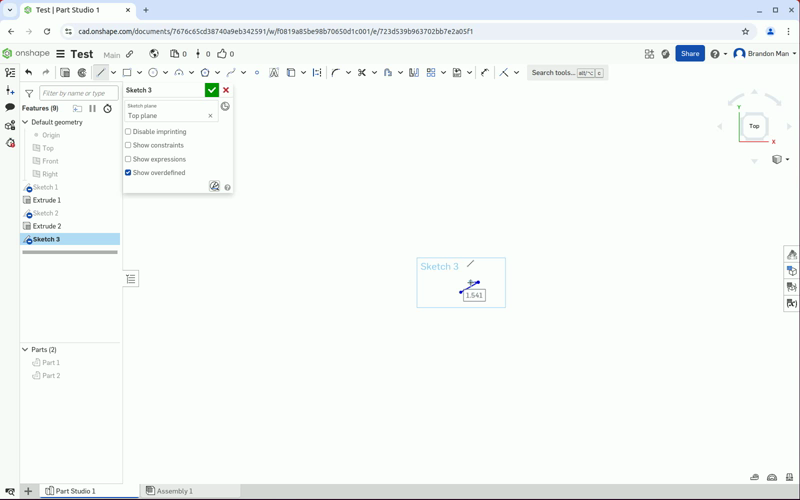
key_down(shift)
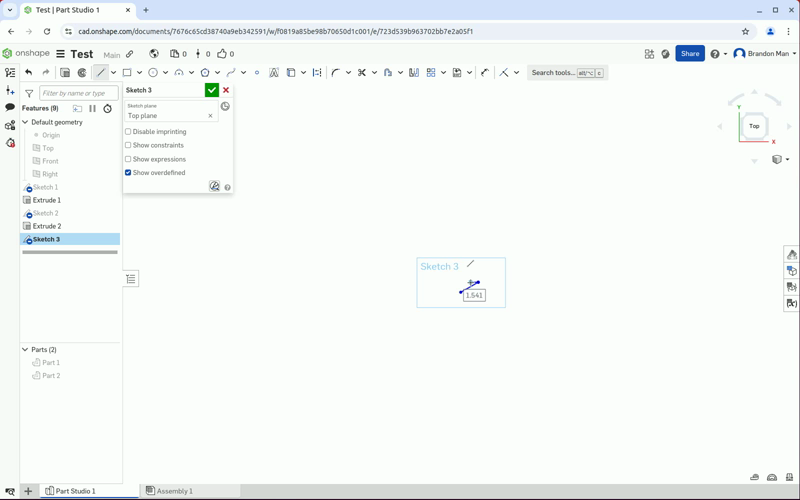
mouse_move(501, 282)
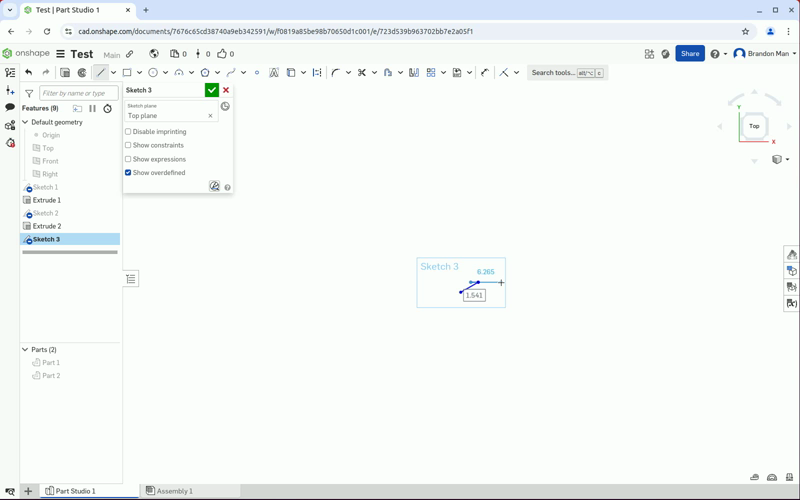
mouse_move(460, 288)
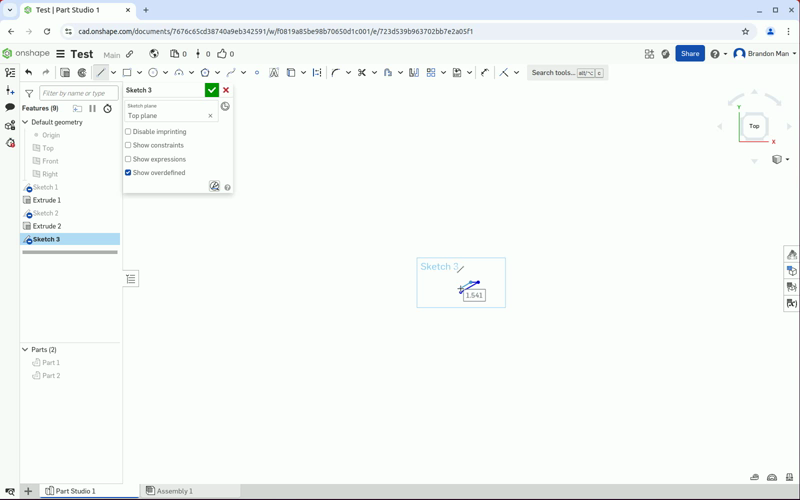
scroll(6)
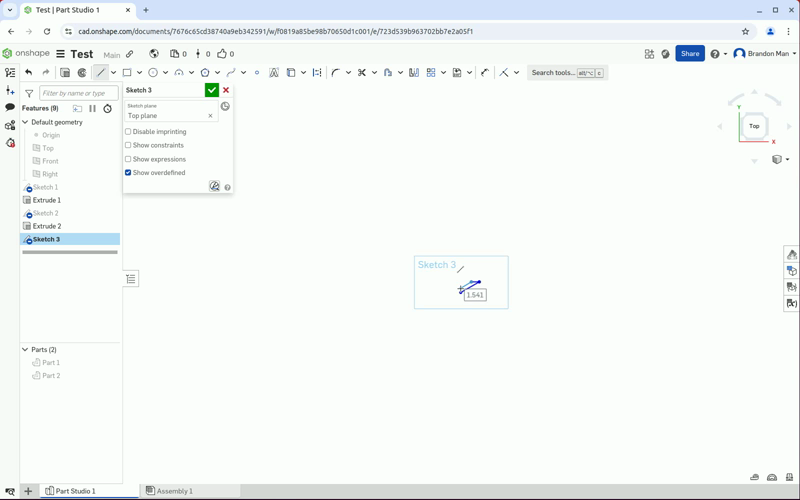
scroll(6)
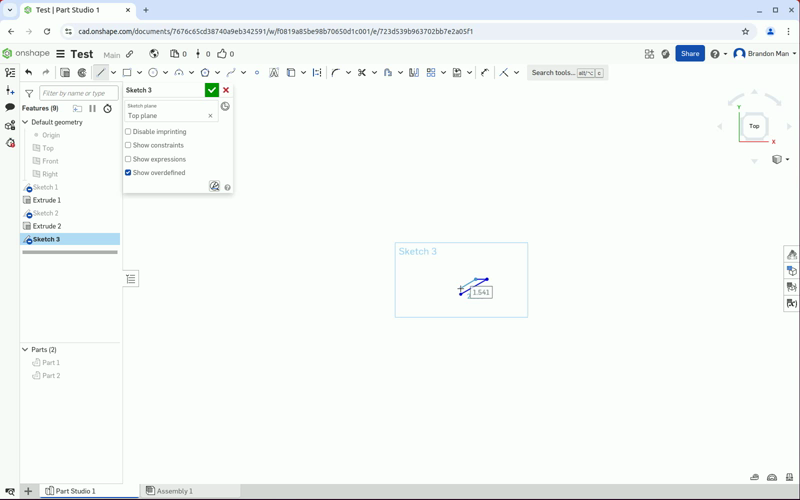
scroll(6)
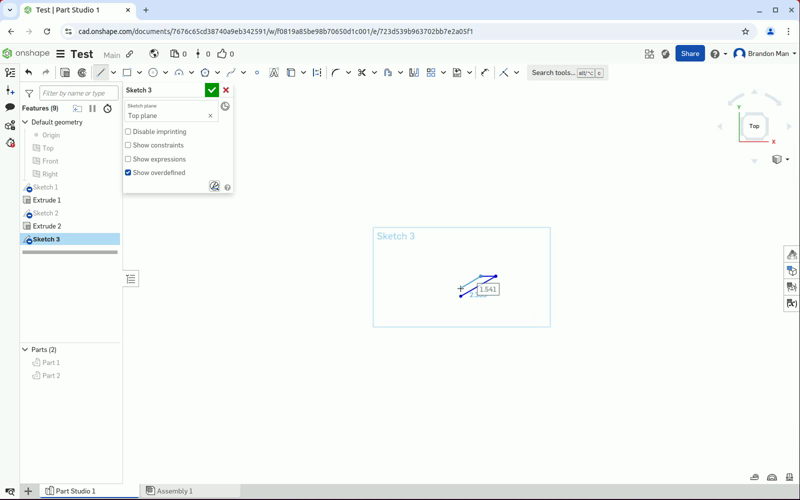
scroll(6)
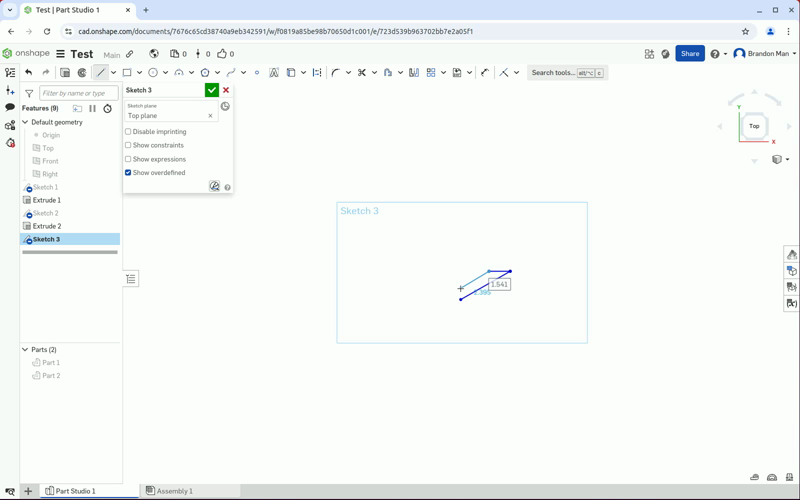
scroll(6)
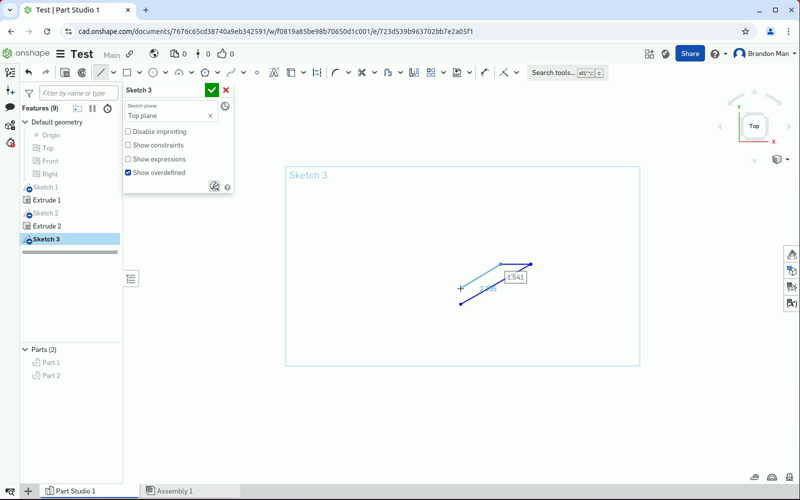
scroll(6)
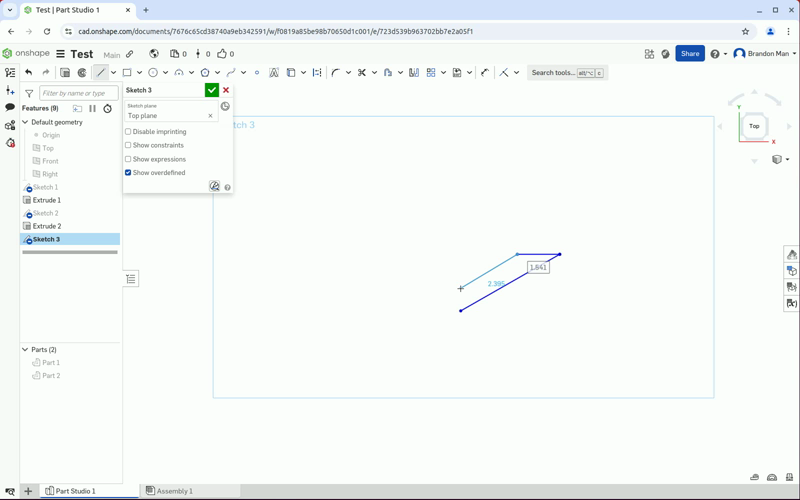
scroll(6)
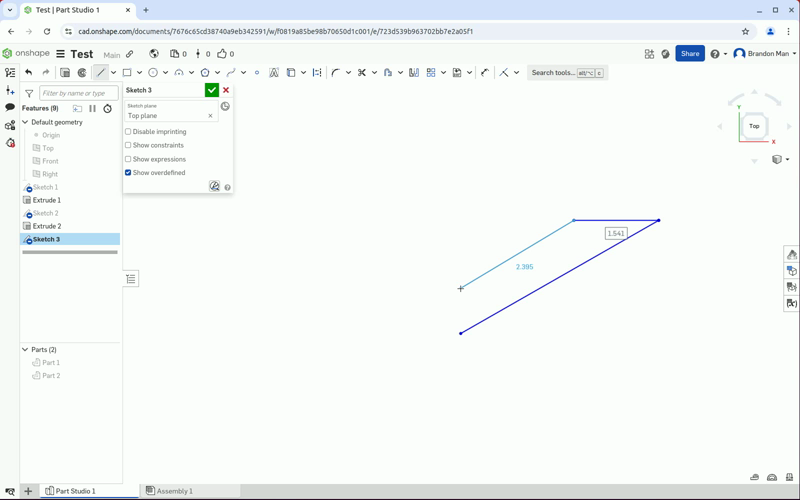
click(460, 288)
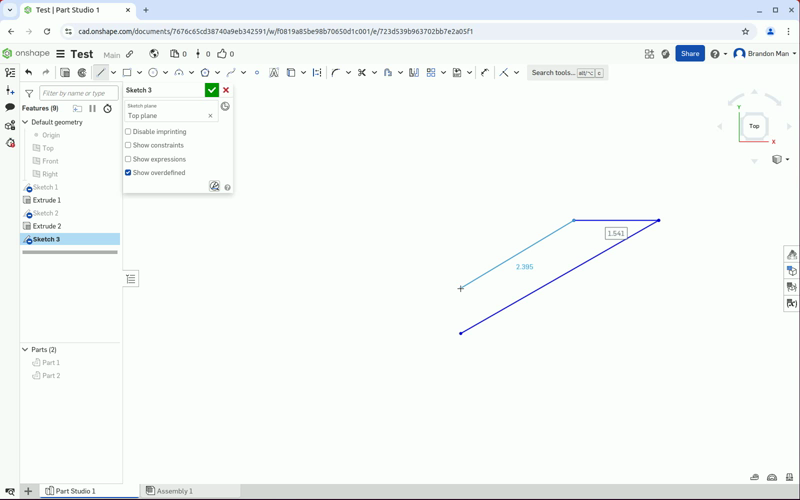
scroll(-6)
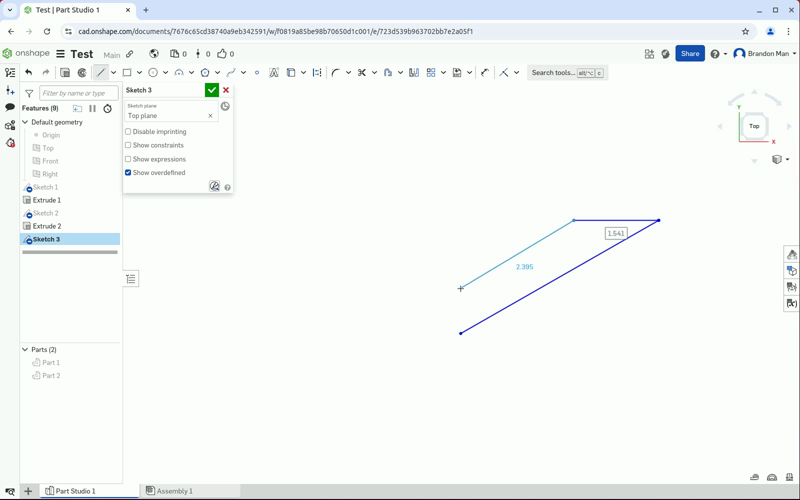
scroll(-6)
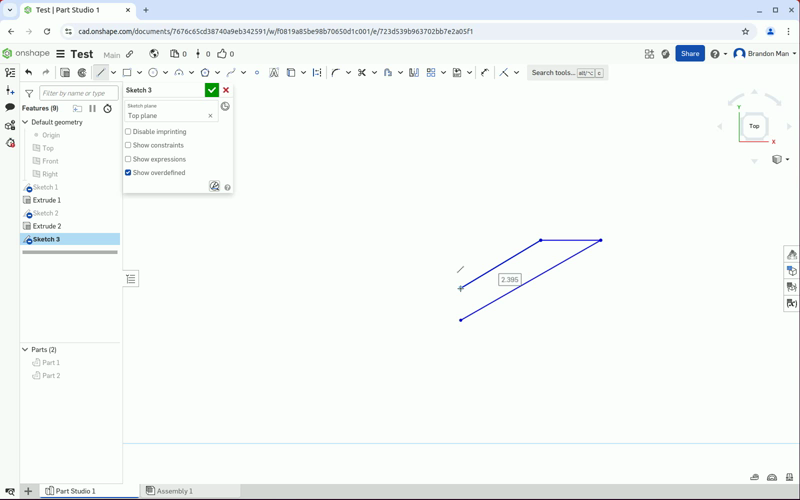
scroll(-6)
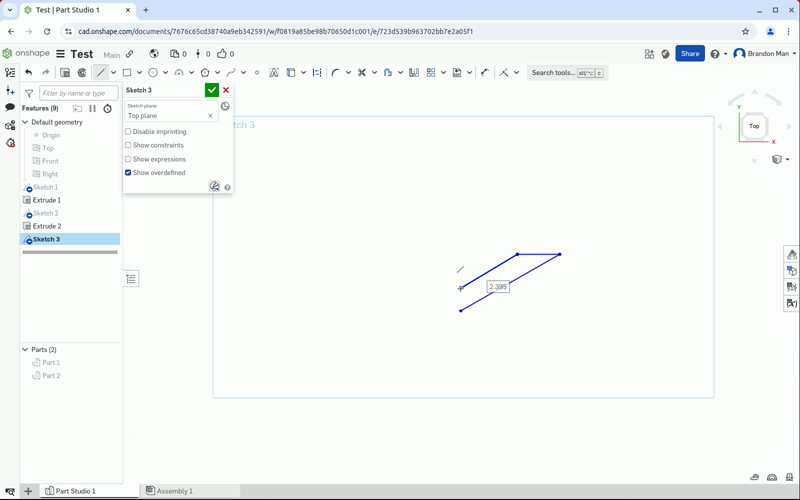
scroll(-6)
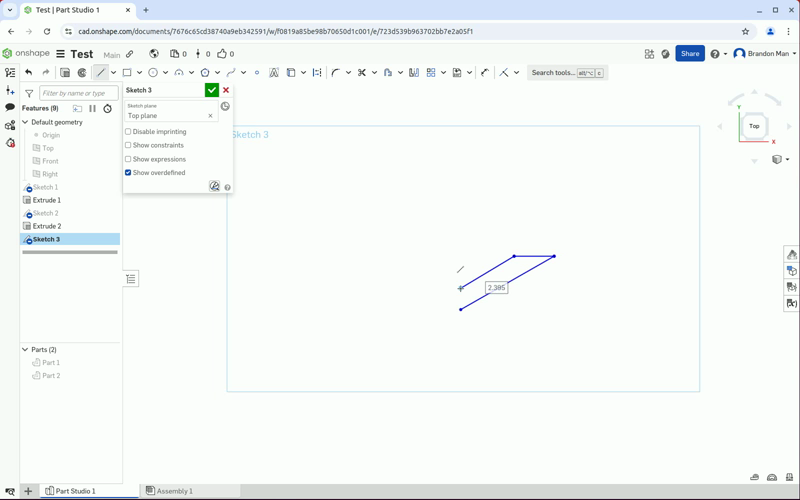
scroll(-6)
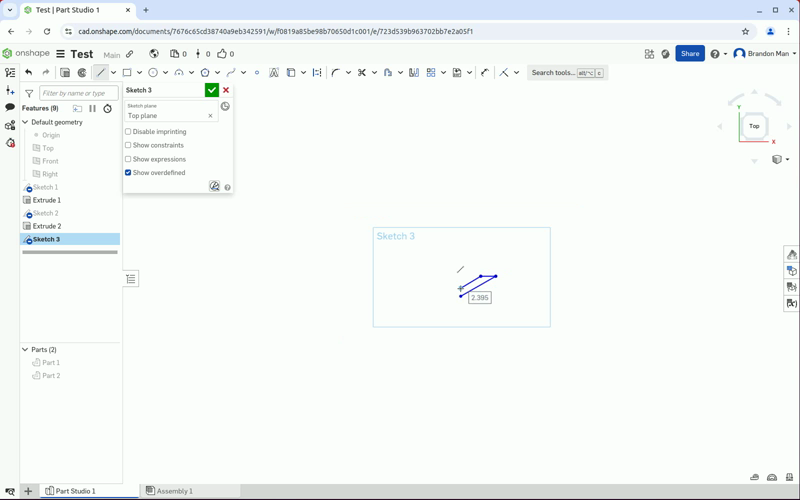
scroll(-6)
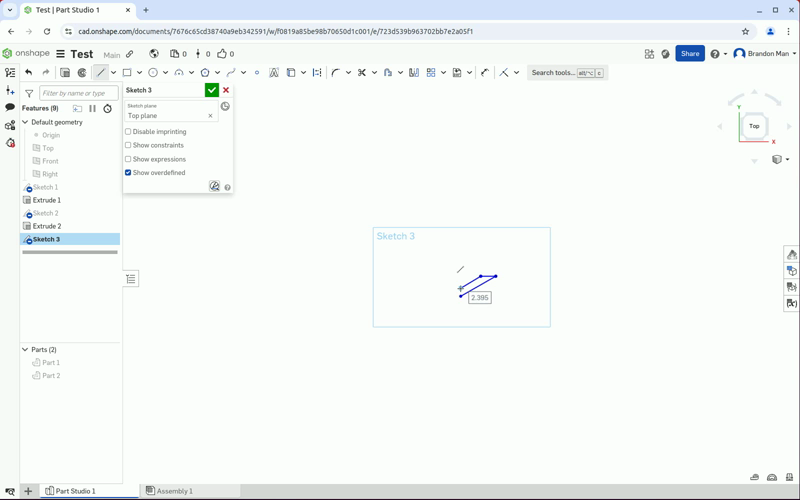
scroll(-6)
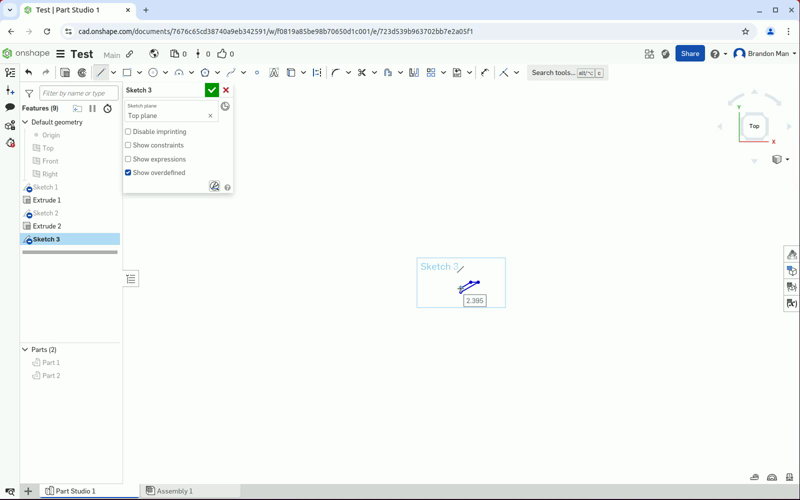
key_up(shift)
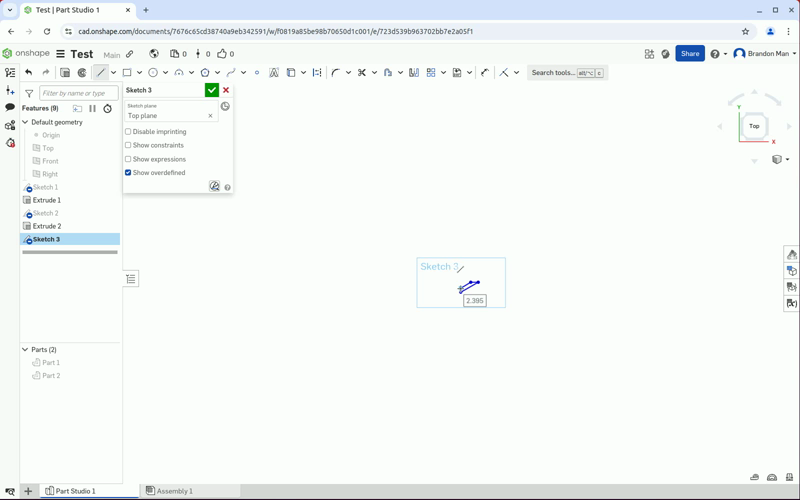
mouse_move(490, 288)
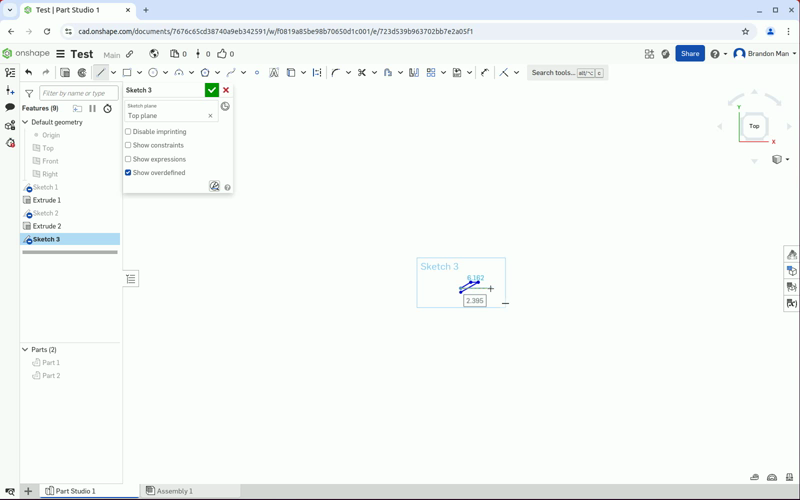
key_down(shift)
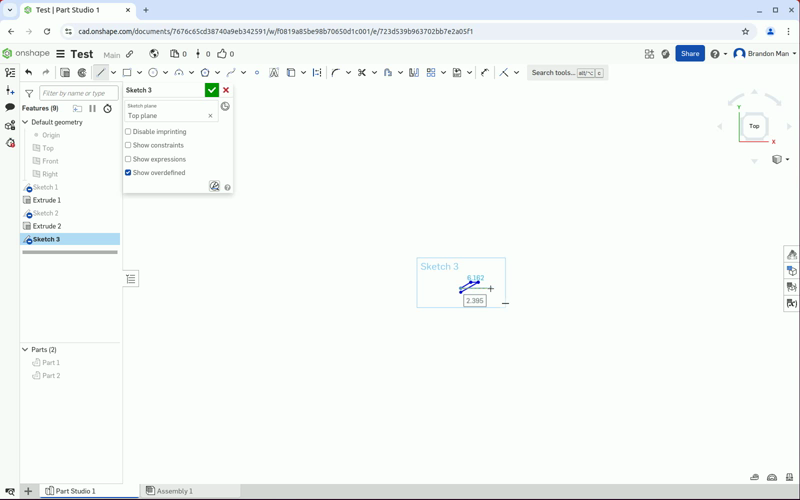
mouse_move(460, 292)
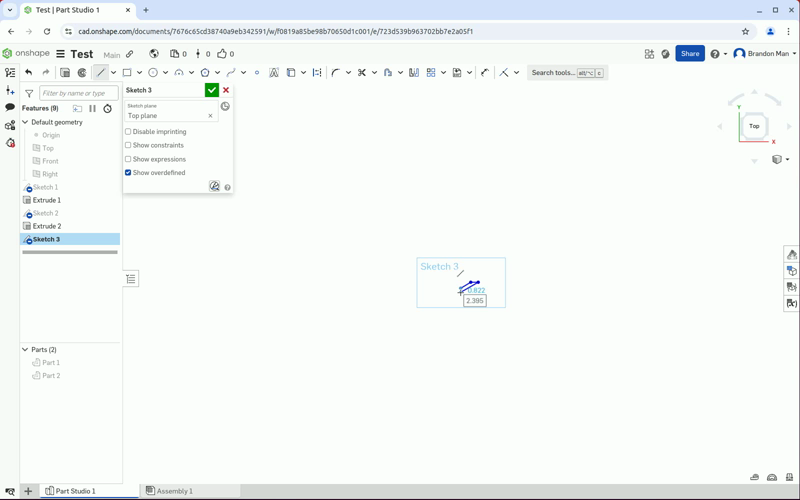
scroll(6)
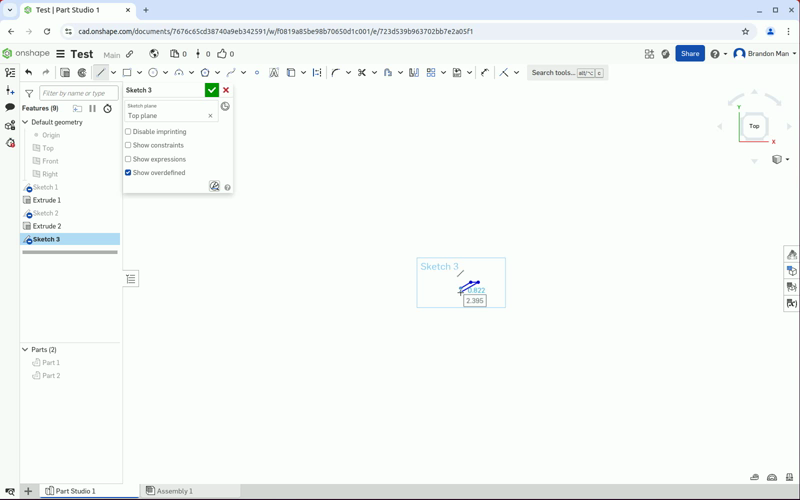
scroll(6)
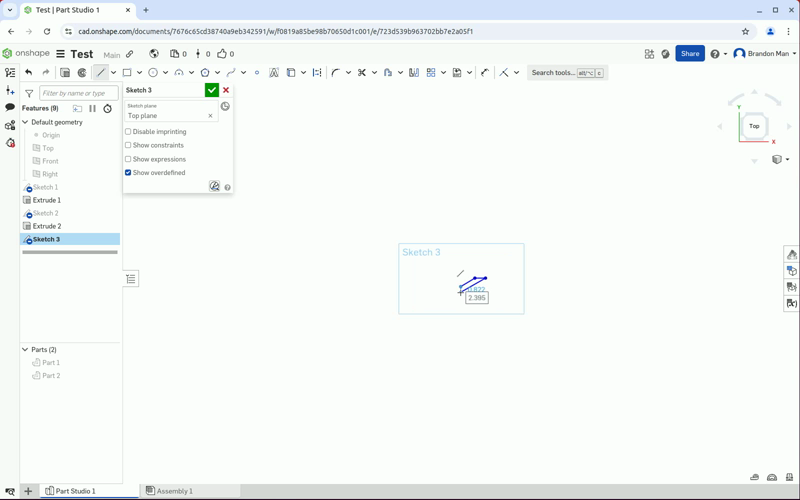
scroll(6)
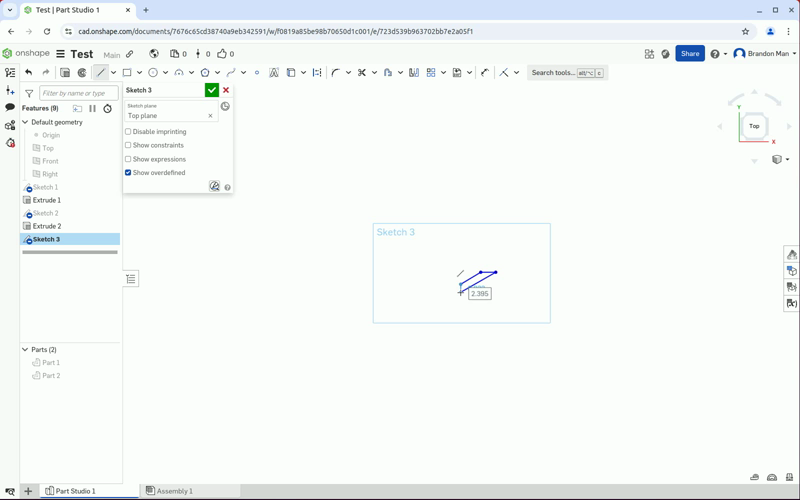
scroll(6)
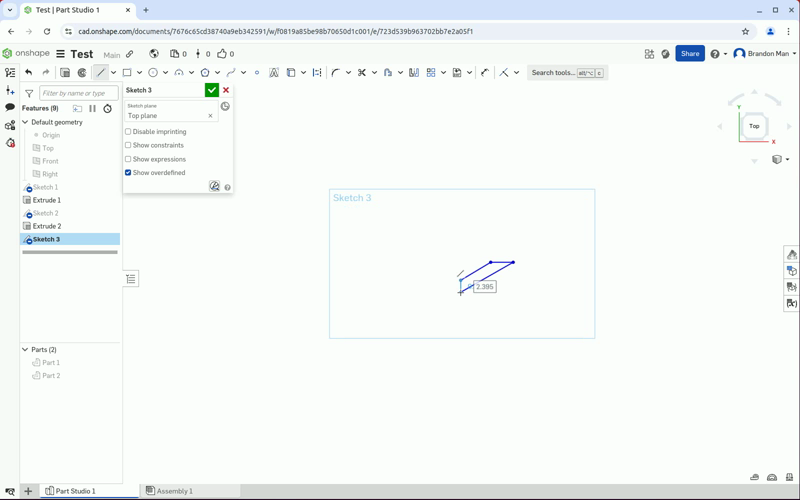
scroll(6)
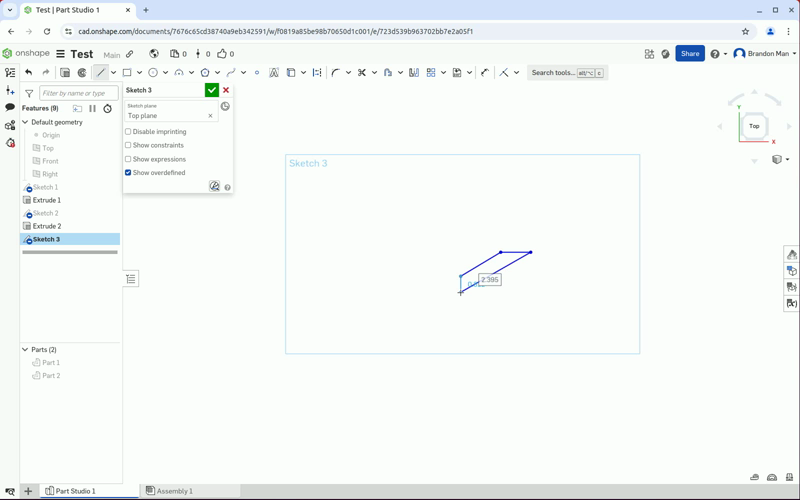
scroll(6)
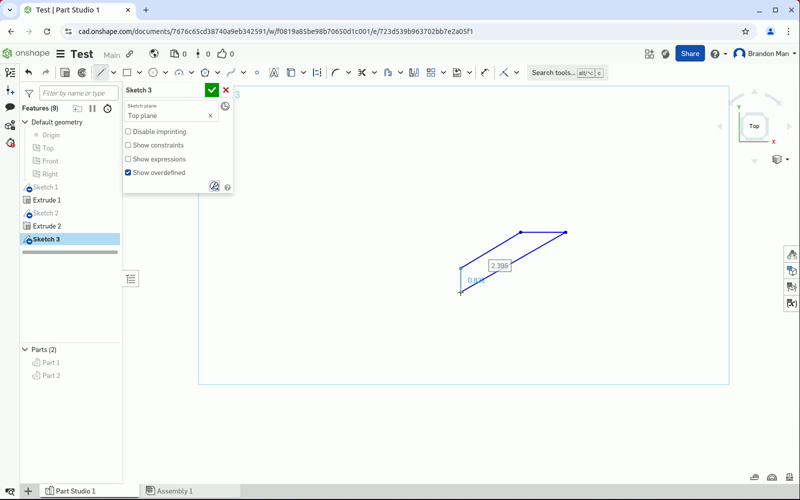
scroll(6)
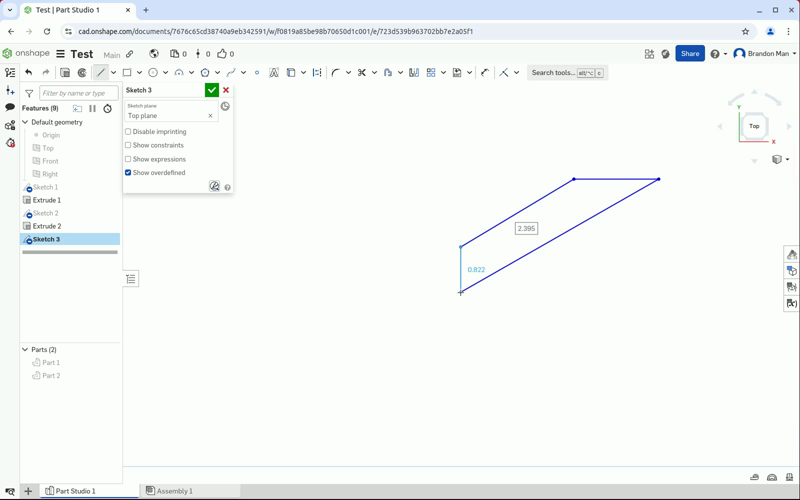
key_up(shift)
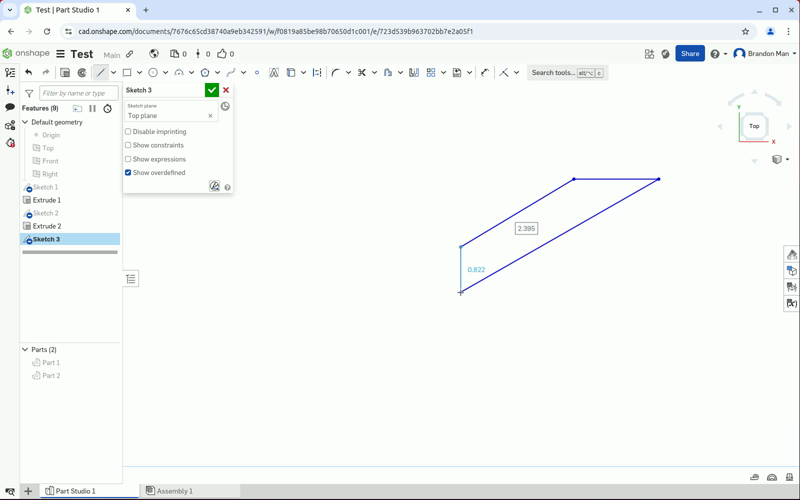
click(460, 292)
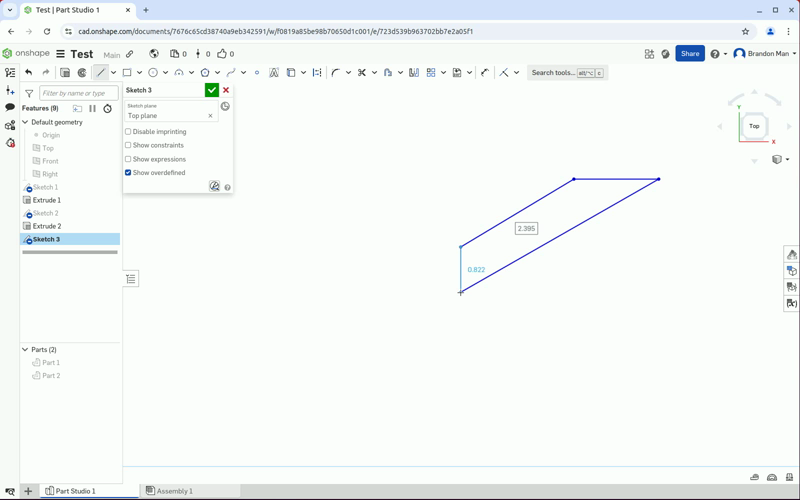
scroll(-6)
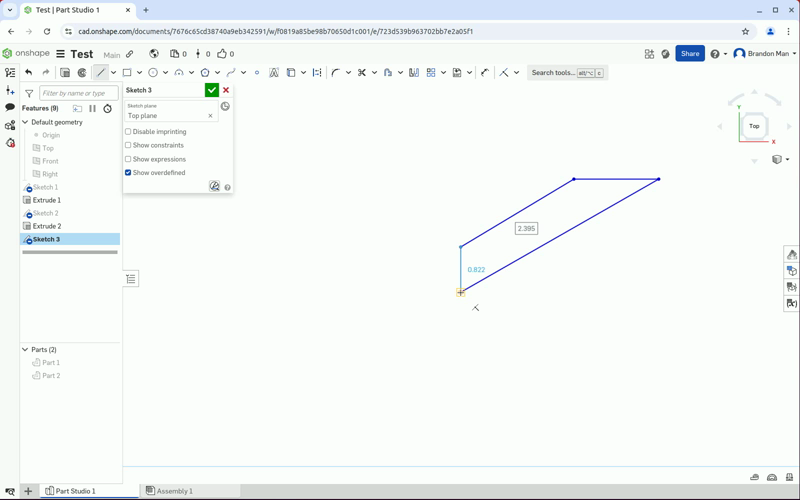
scroll(-6)
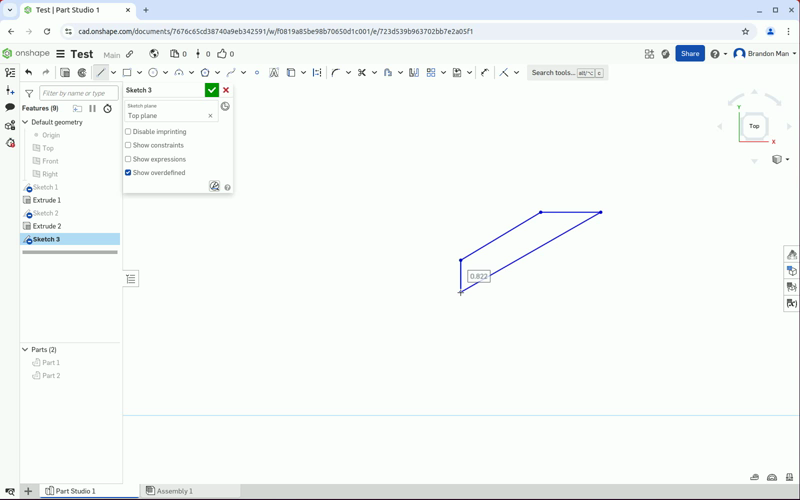
scroll(-6)
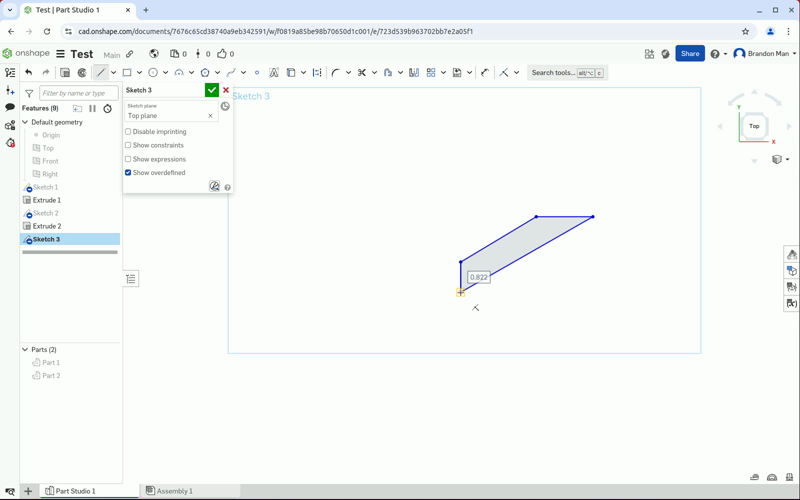
scroll(-6)
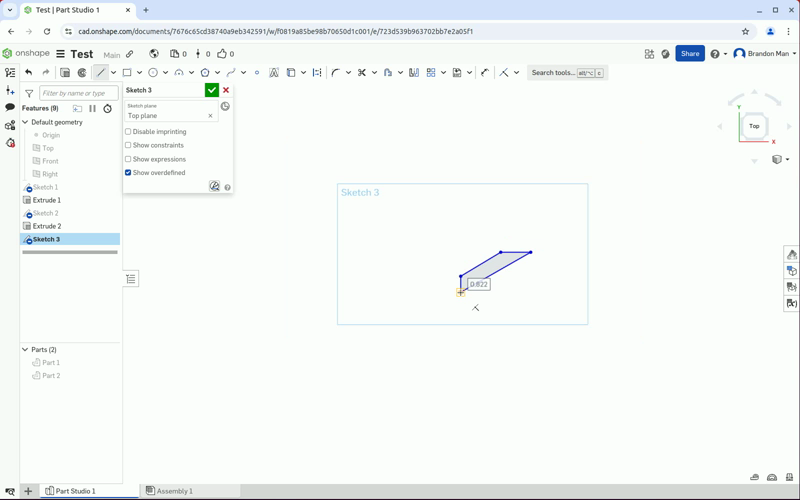
scroll(-6)
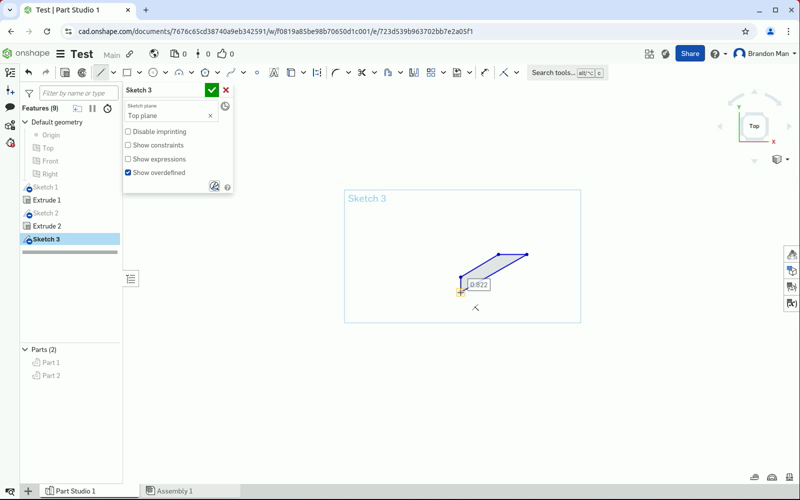
scroll(-6)
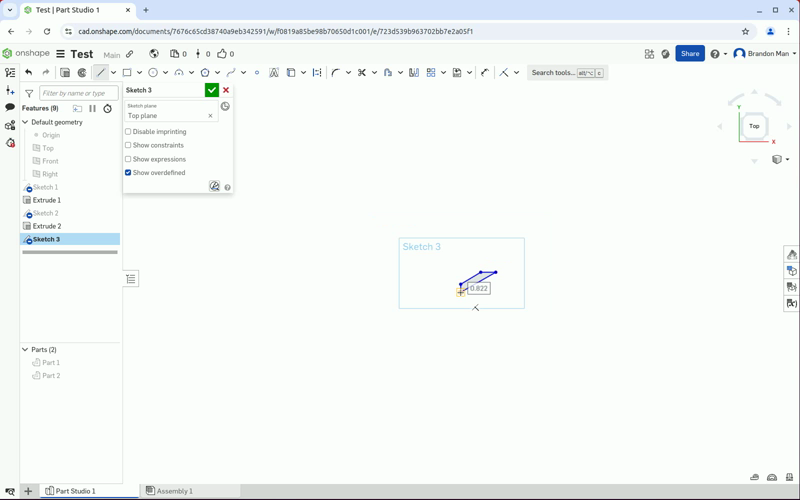
scroll(-6)
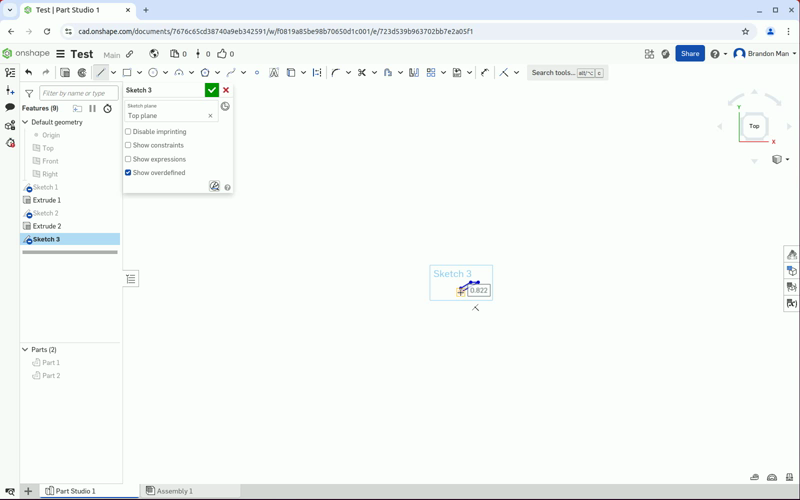
key(esc)
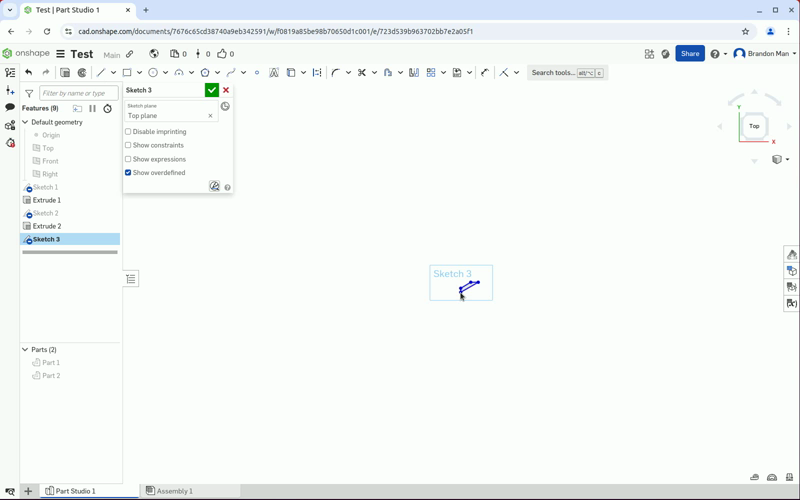
mouse_move(465, 287)
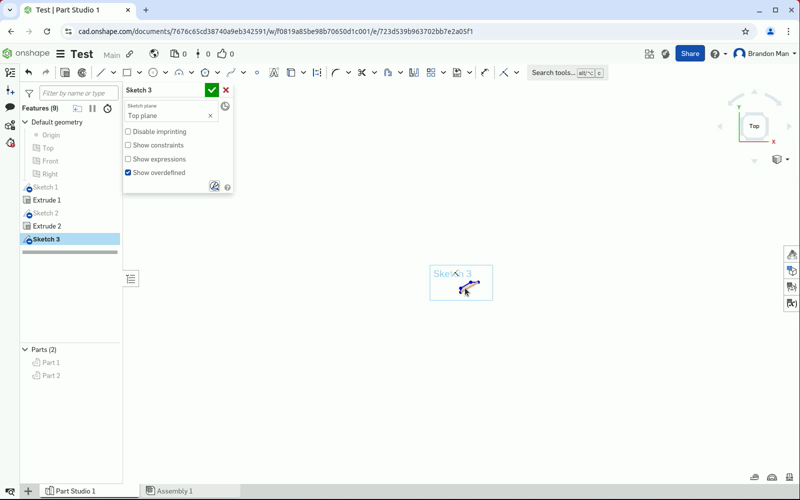
scroll(6)
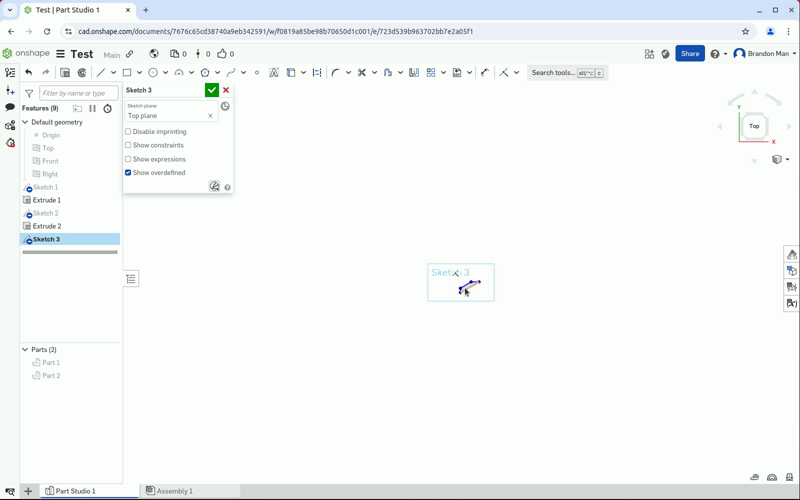
scroll(6)
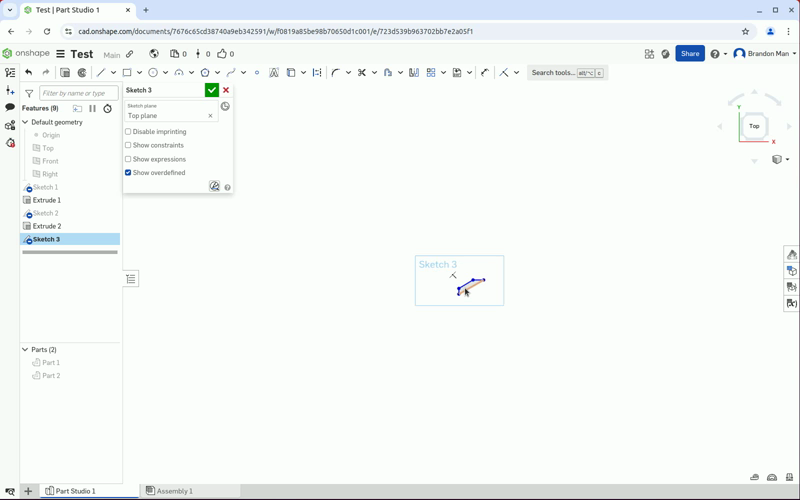
scroll(6)
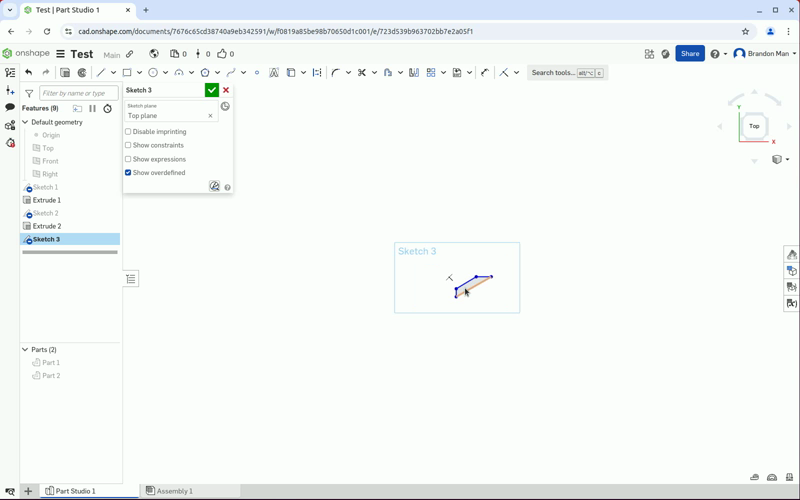
scroll(6)
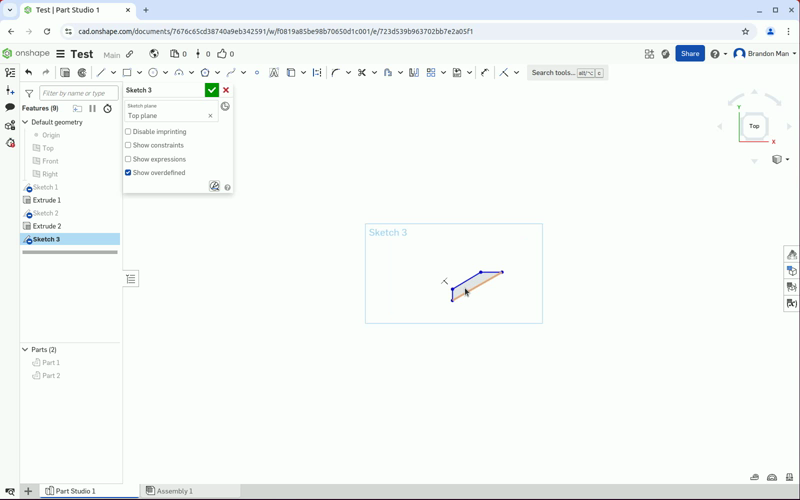
scroll(6)
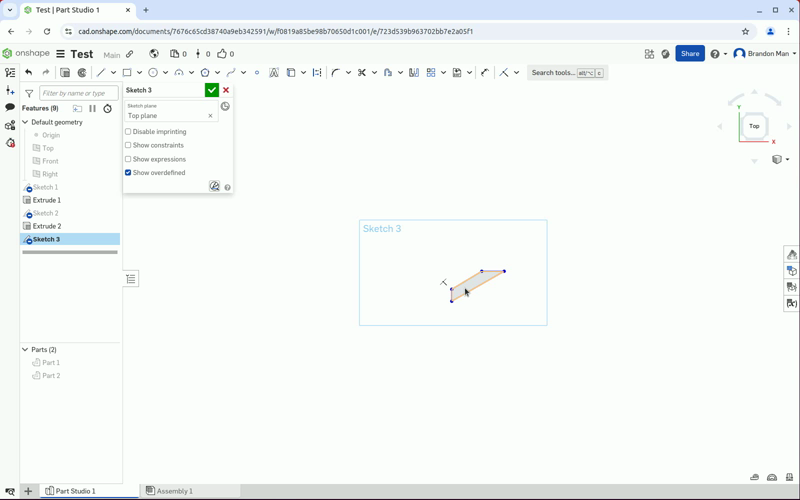
scroll(6)
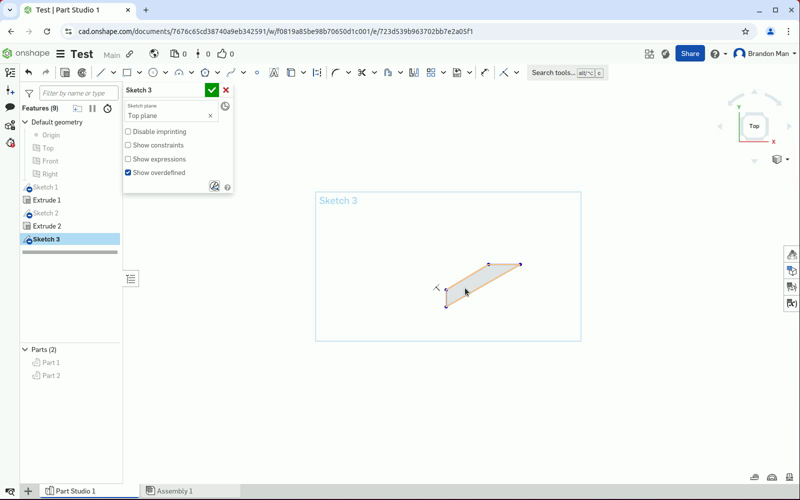
scroll(6)
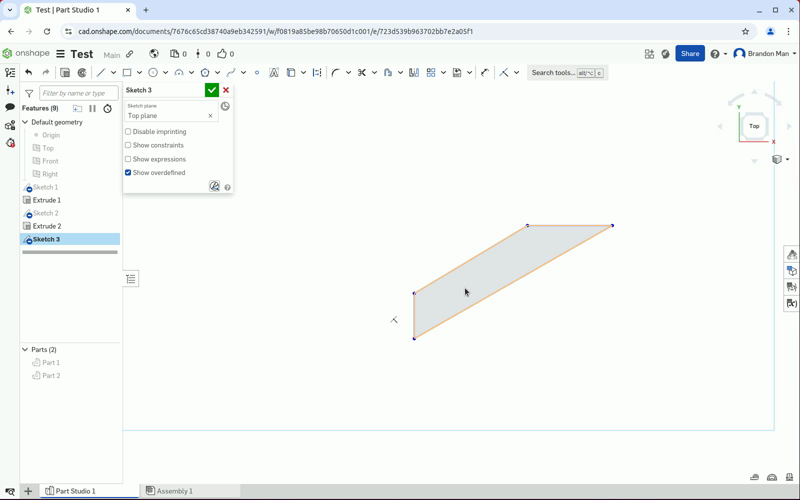
click(465, 287)
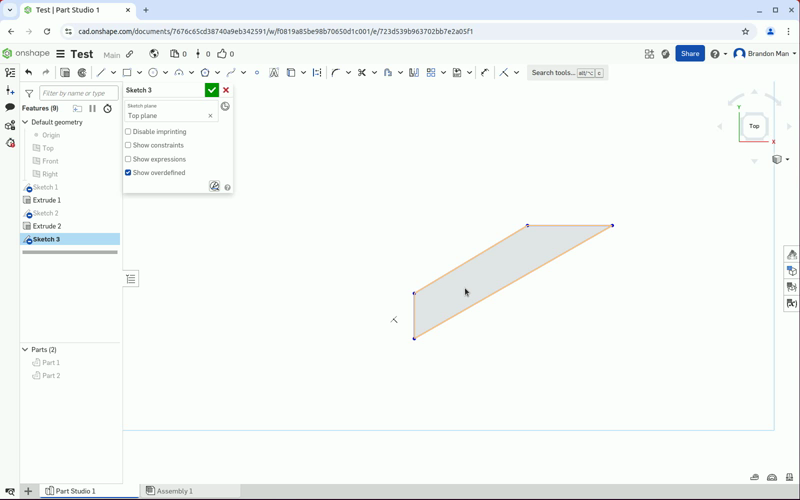
scroll(-6)
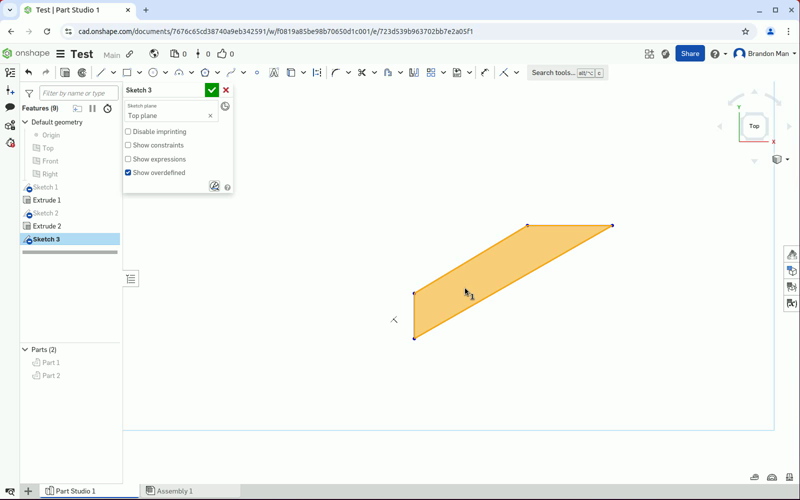
scroll(-6)
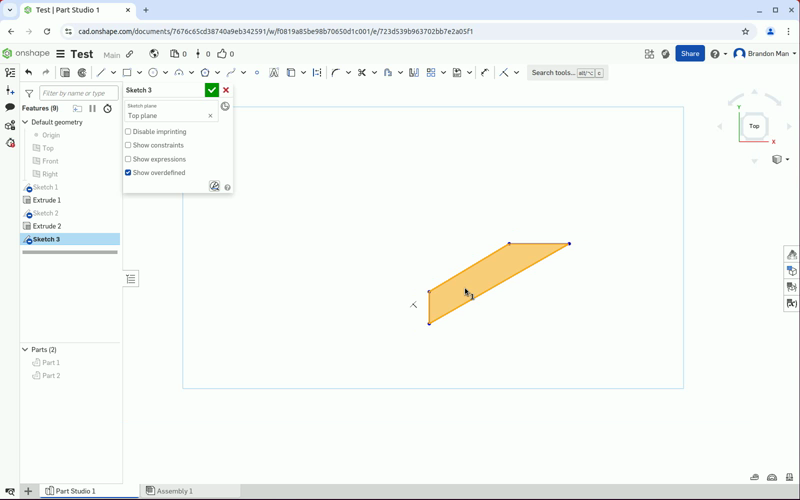
scroll(-6)
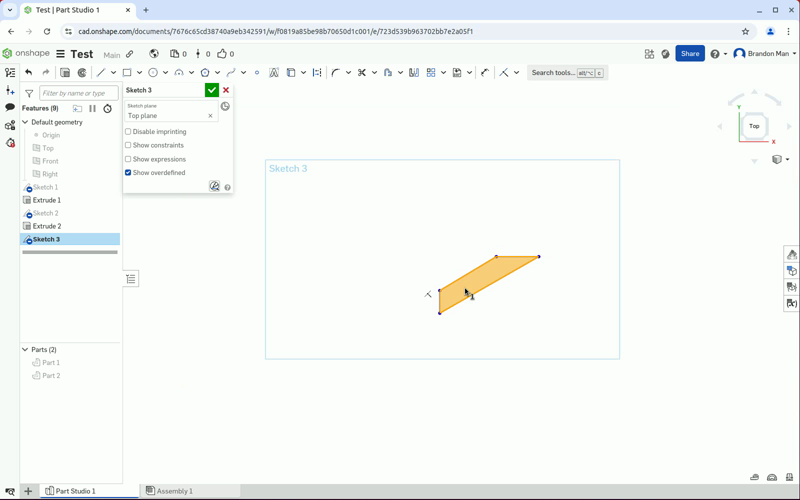
scroll(-6)
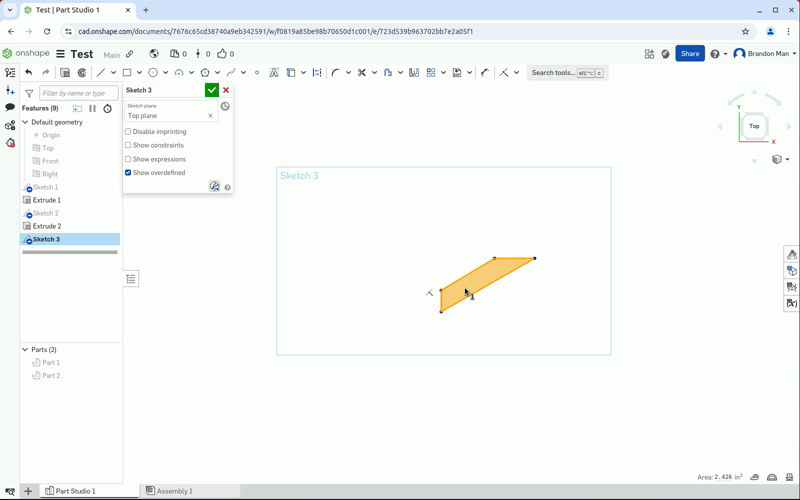
scroll(-6)
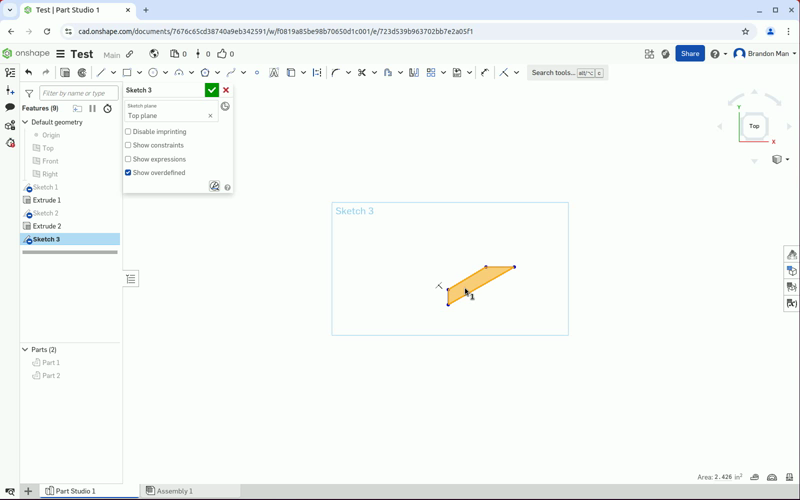
scroll(-6)
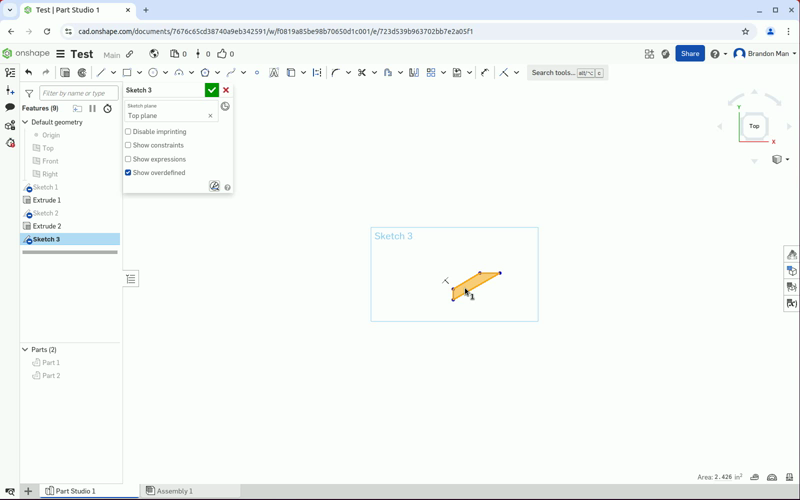
scroll(-6)
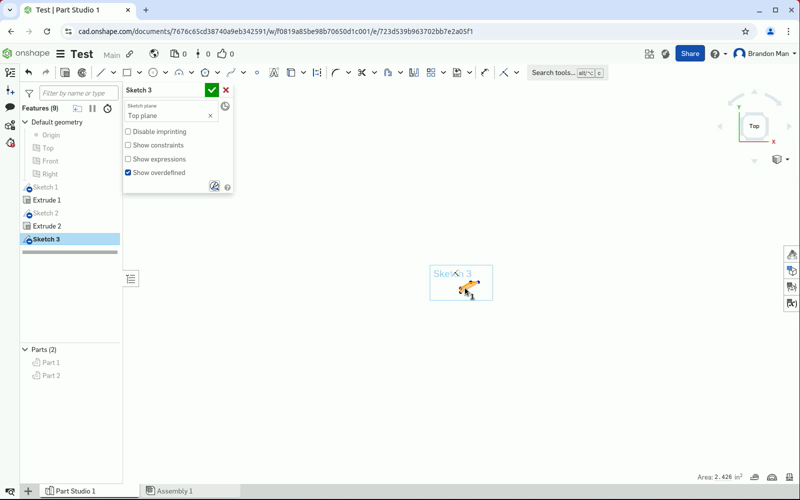
mouse_move(73, 352)
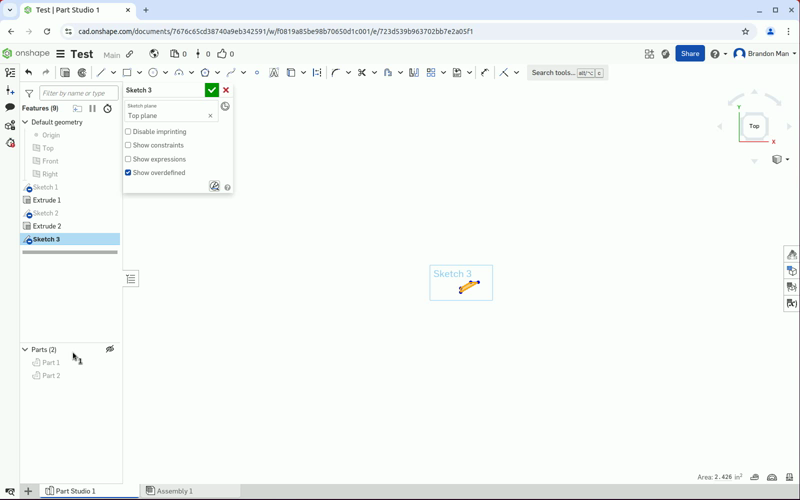
key(shift+y)
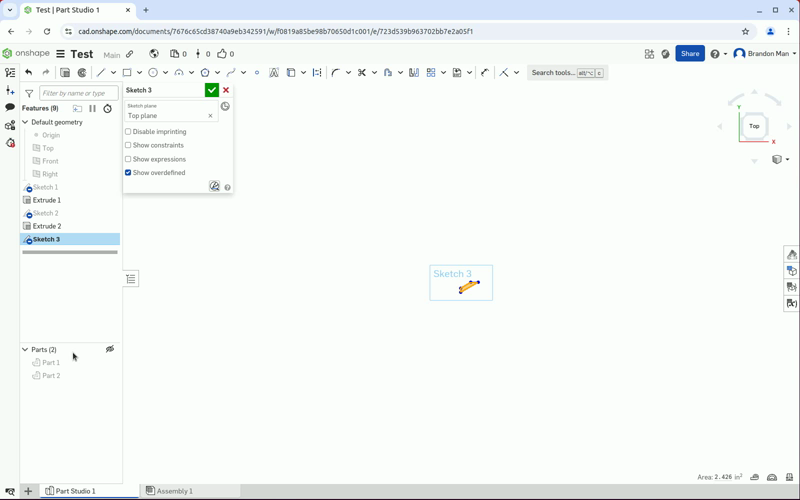
key(shift+e)
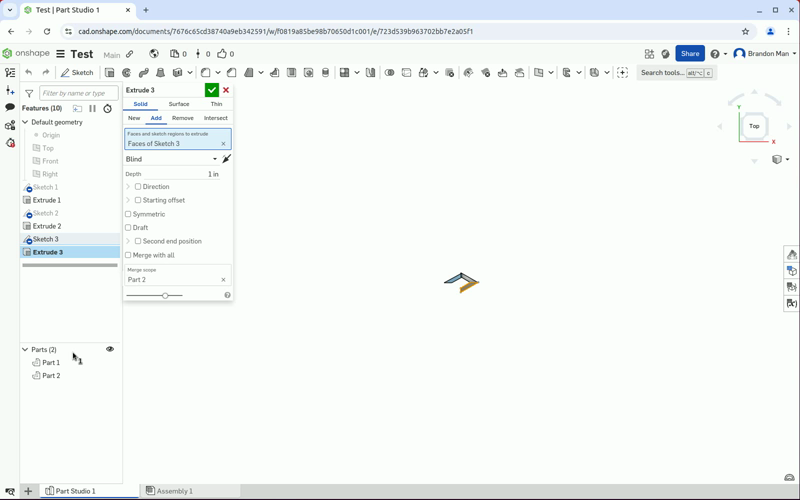
mouse_move(143, 106)
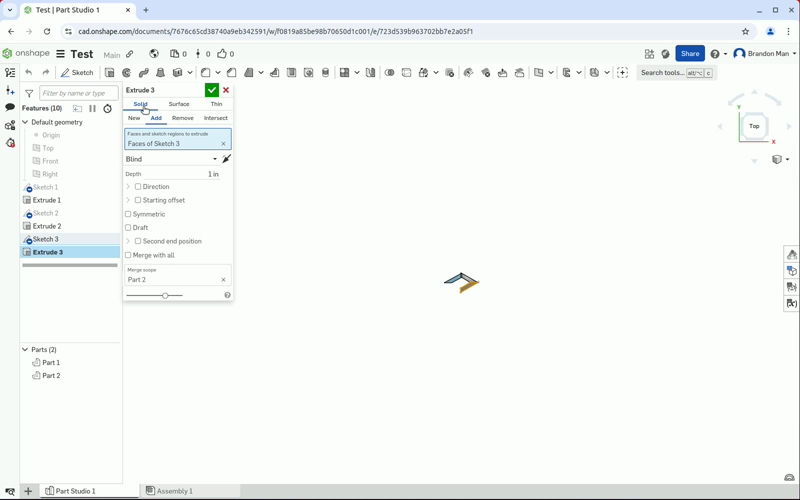
click(143, 106)
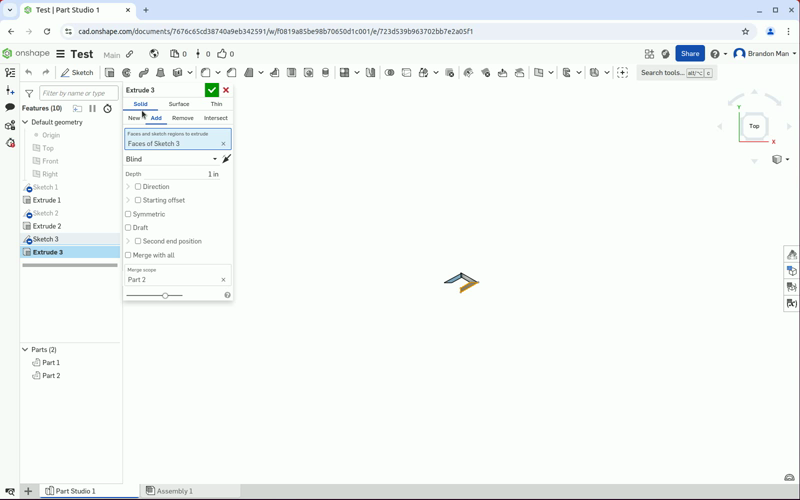
mouse_move(137, 120)
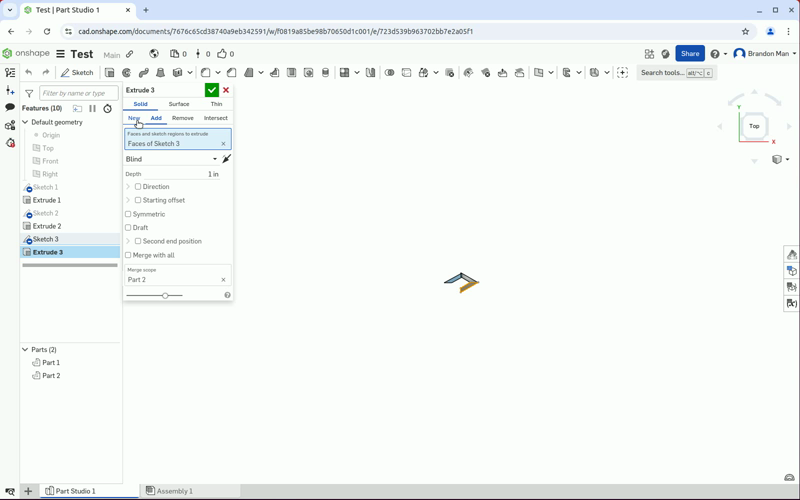
click(137, 120)
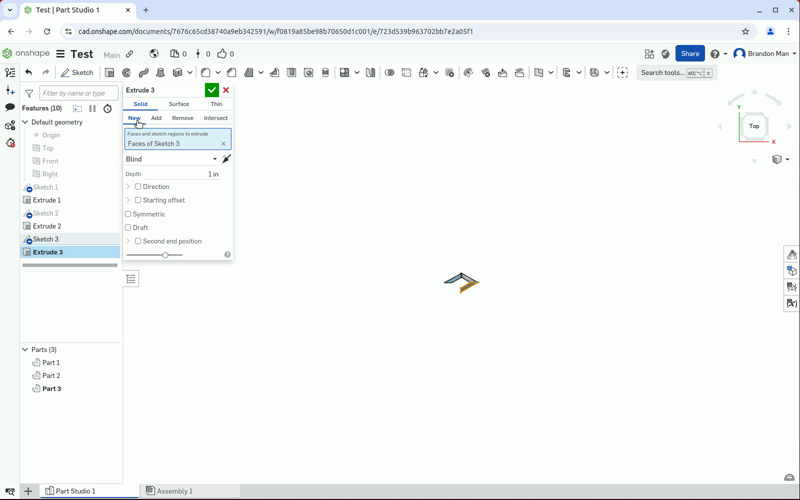
key(tab, 4)
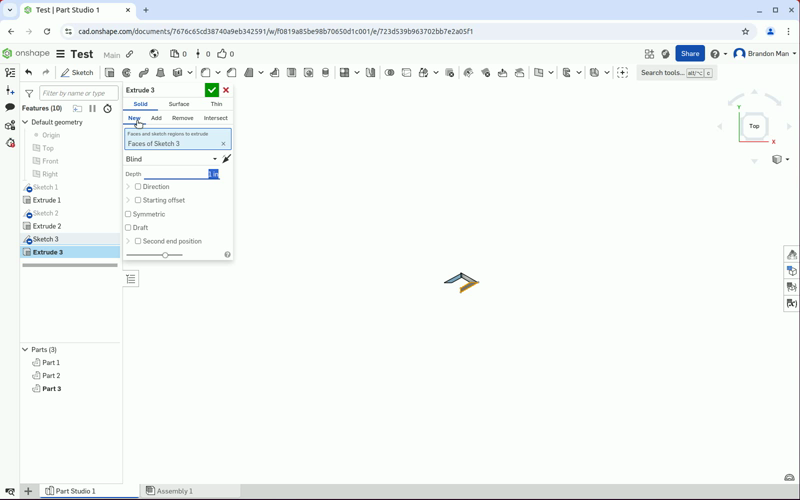
text(5.777)
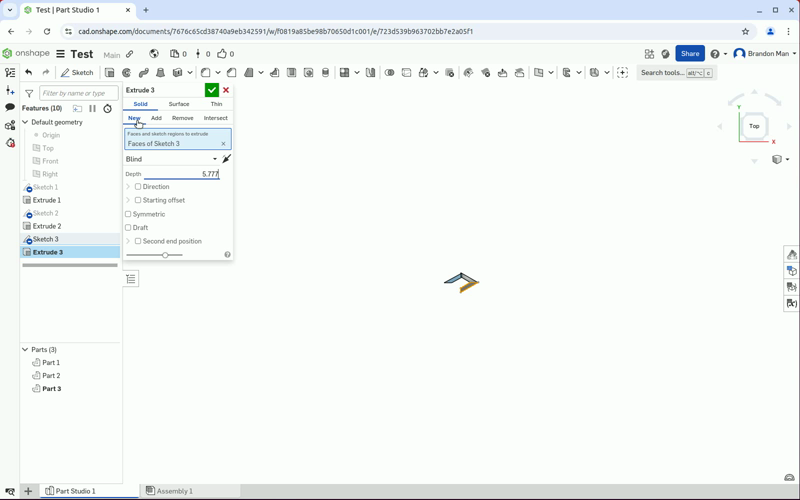
key(enter)
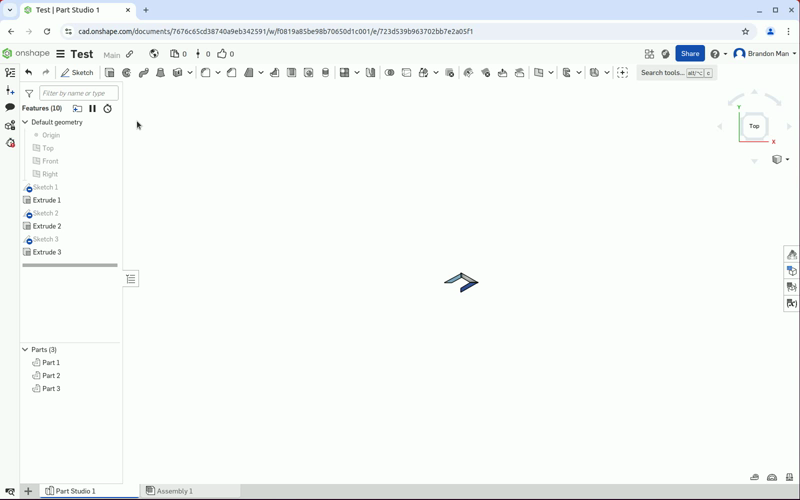
key(shift+h)
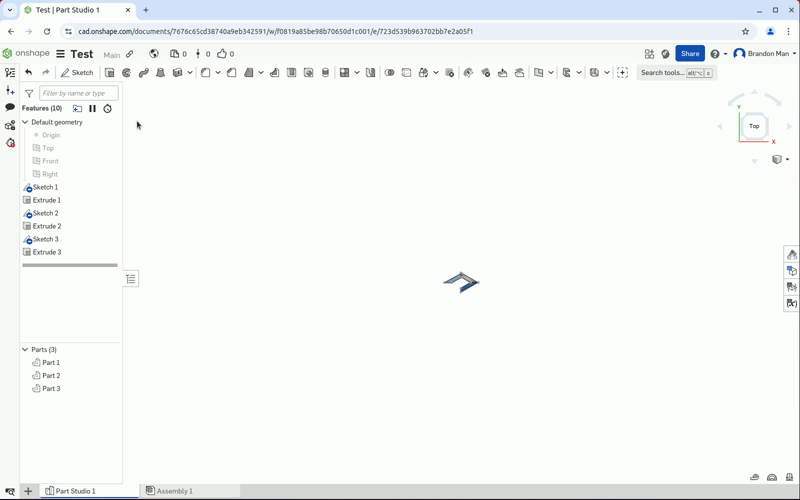
key(shift+h)
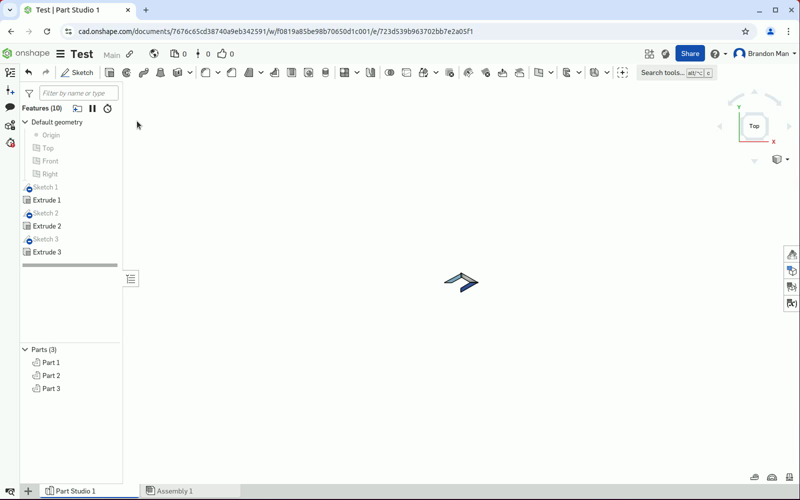
mouse_move(73, 189)
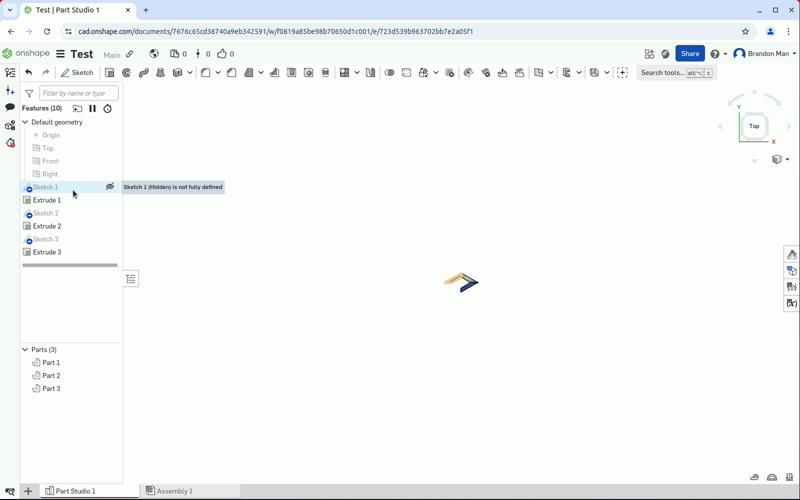
click(73, 189)
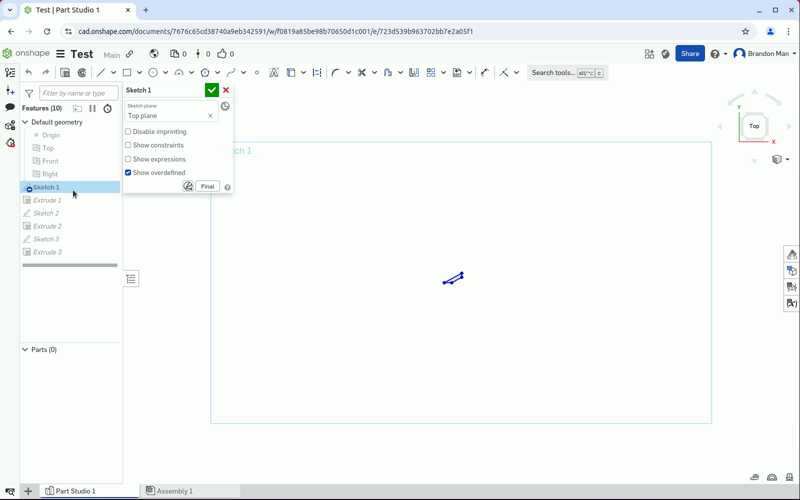
mouse_move(229, 92)
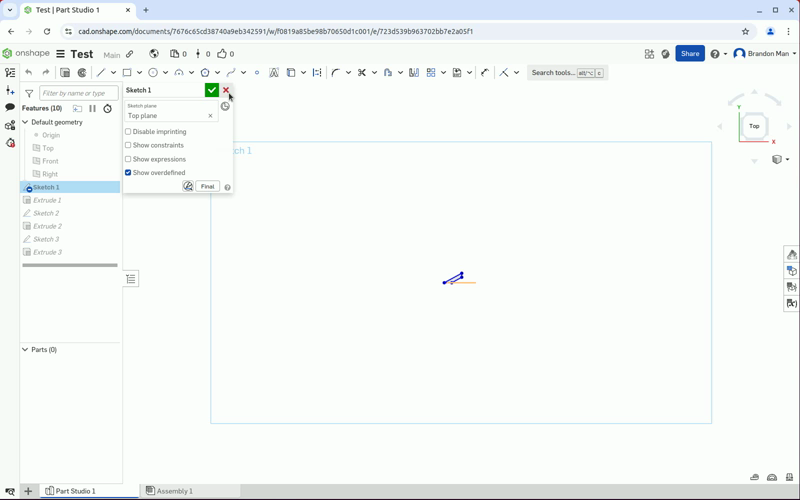
click(229, 92)
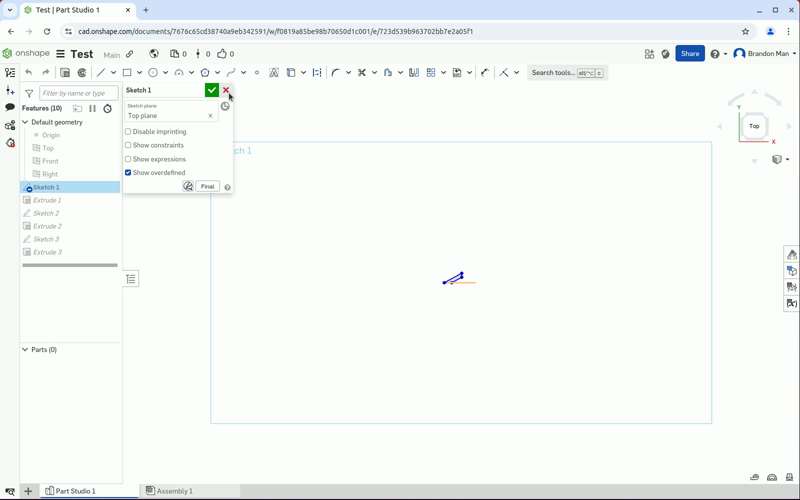
key(shift+s)
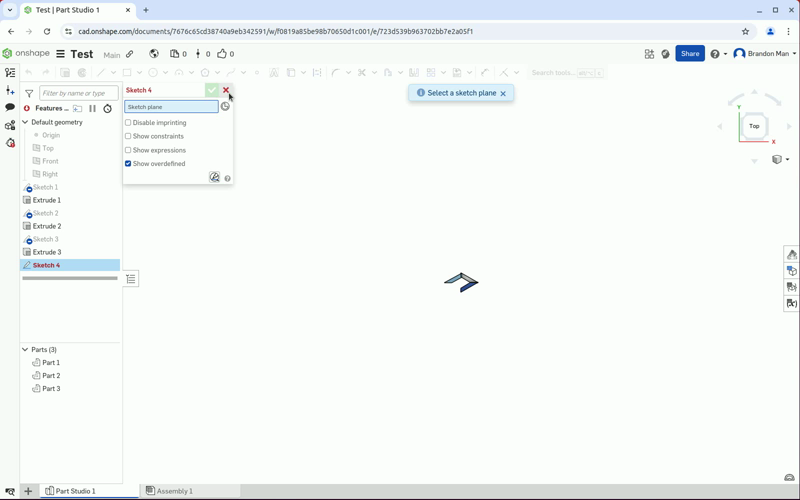
mouse_move(73, 150)
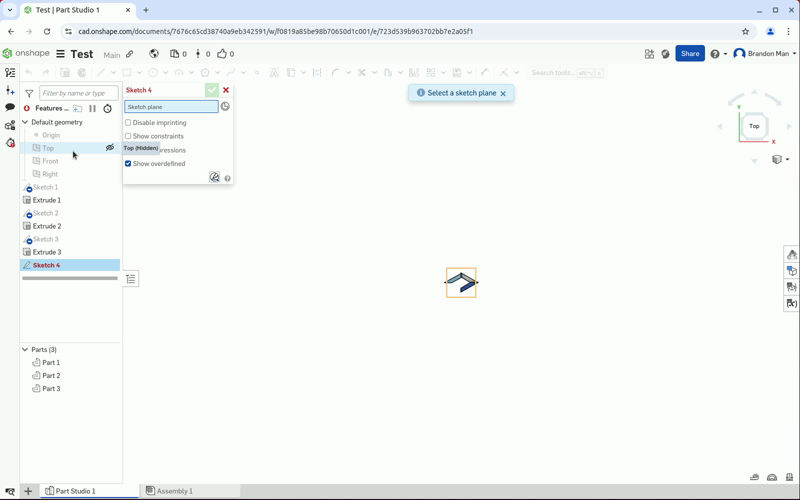
click(73, 150)
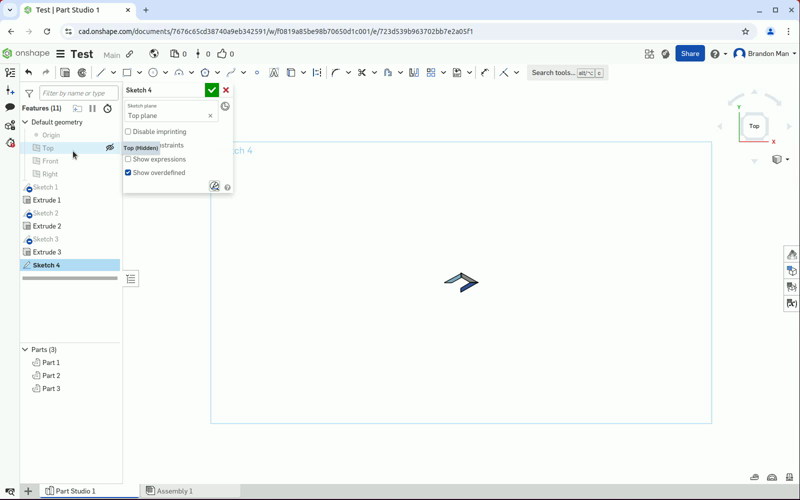
mouse_move(73, 352)
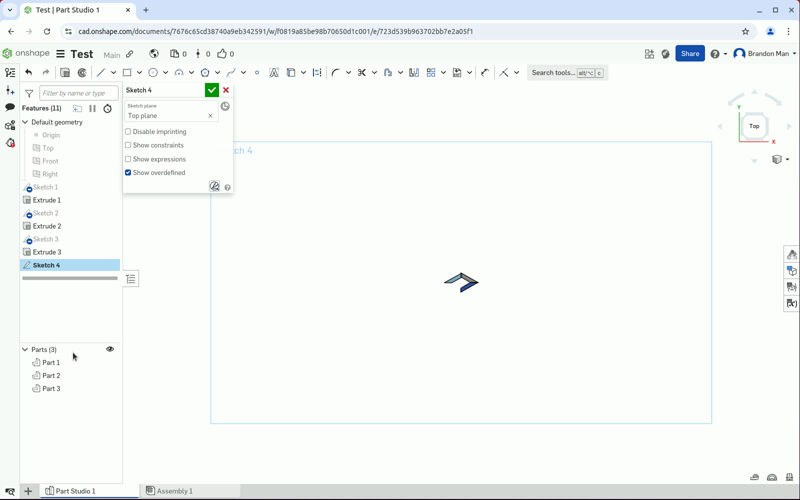
key(y)
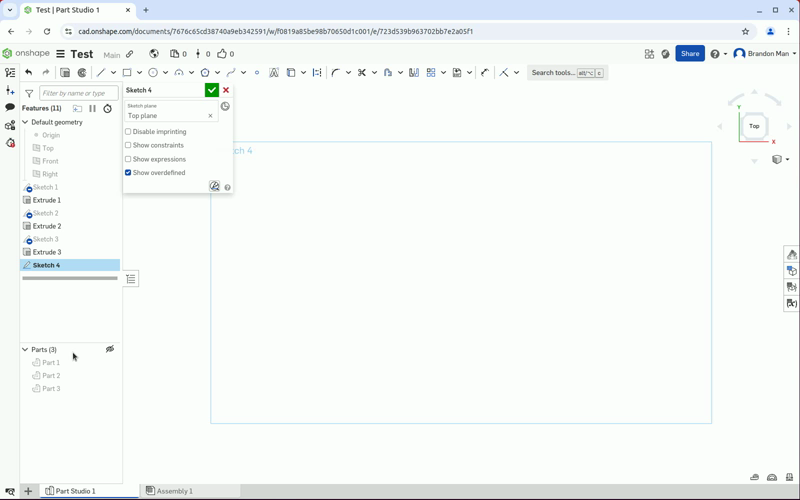
key(l)
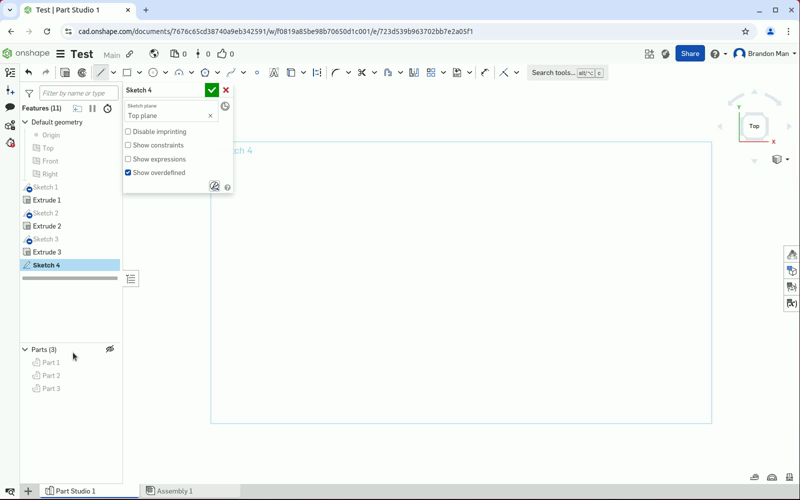
key_down(shift)
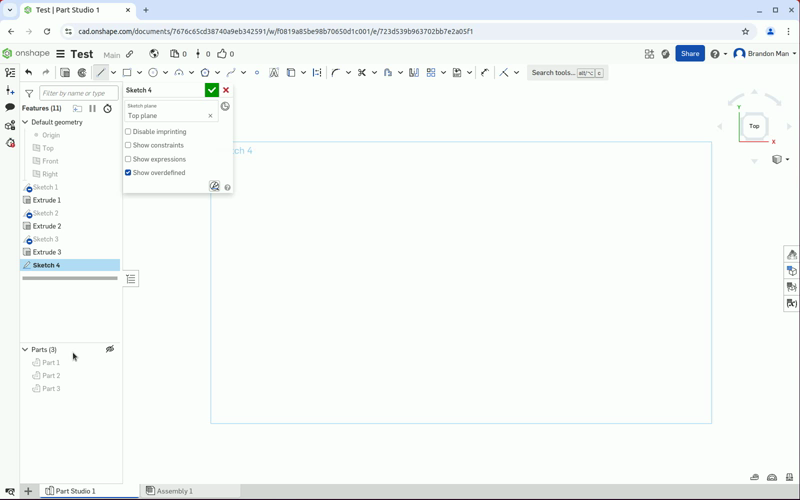
mouse_move(444, 282)
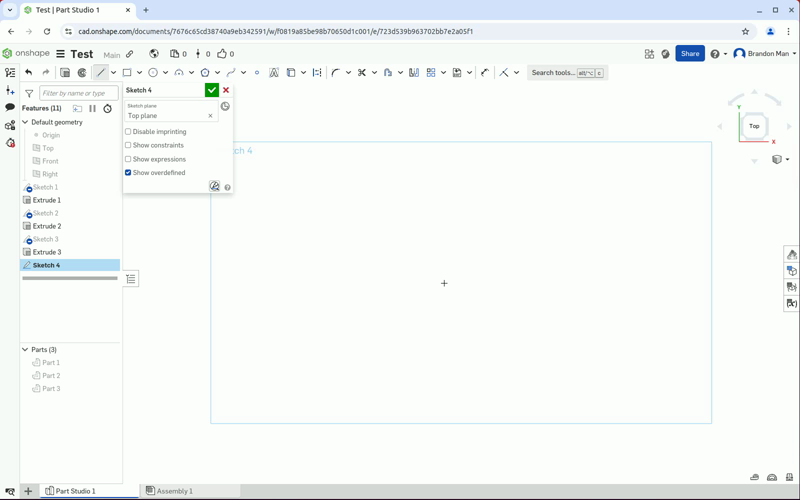
click(444, 282)
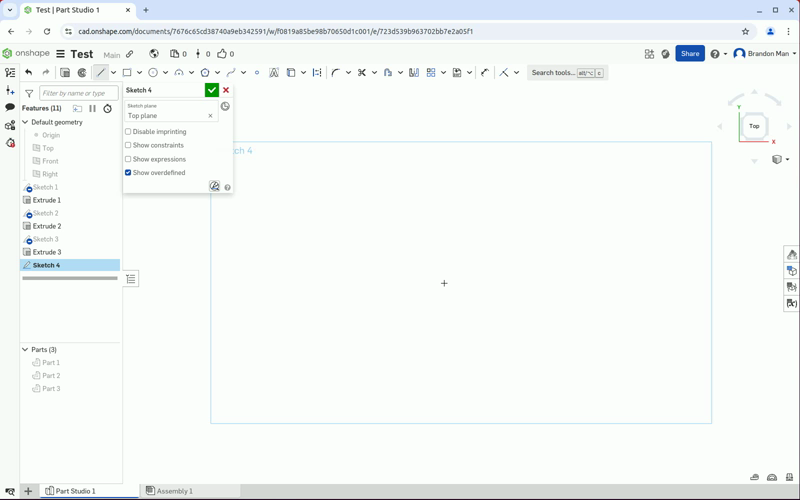
key_up(shift)
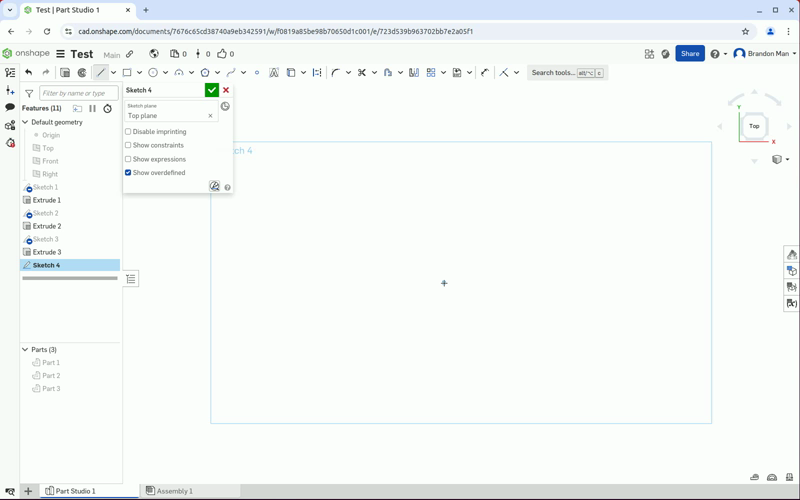
key_down(shift)
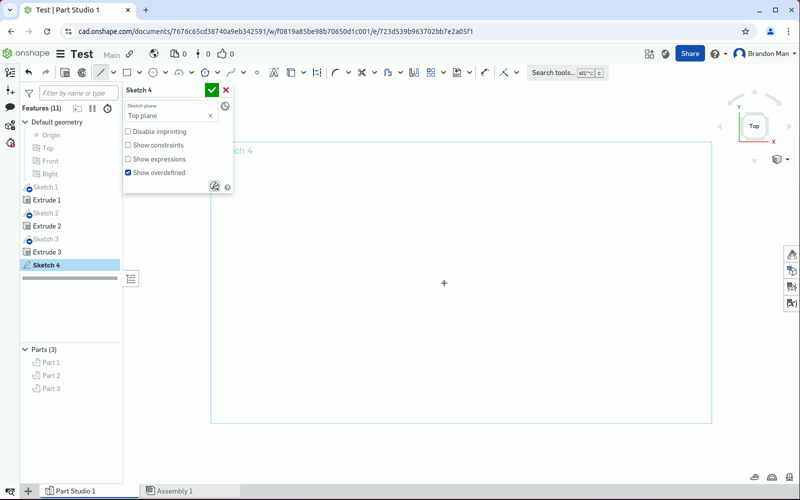
mouse_move(474, 282)
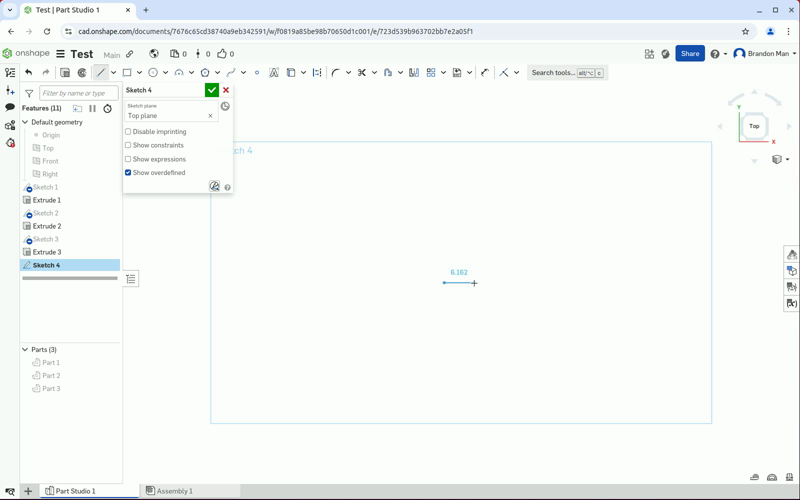
mouse_move(461, 292)
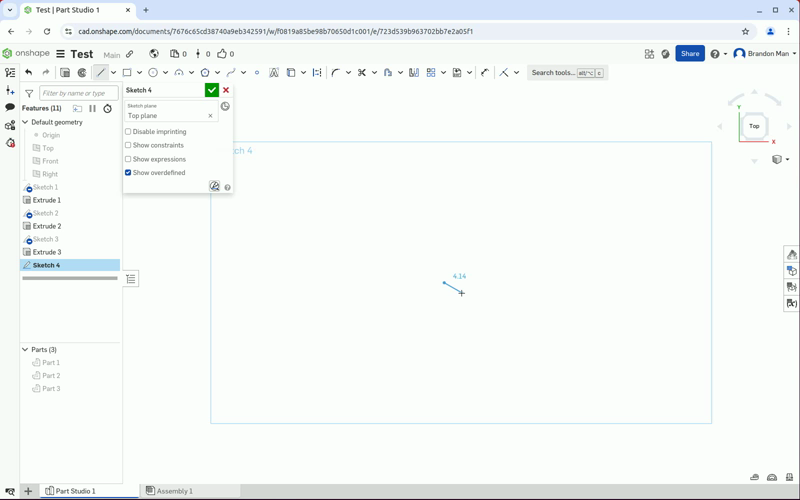
click(461, 292)
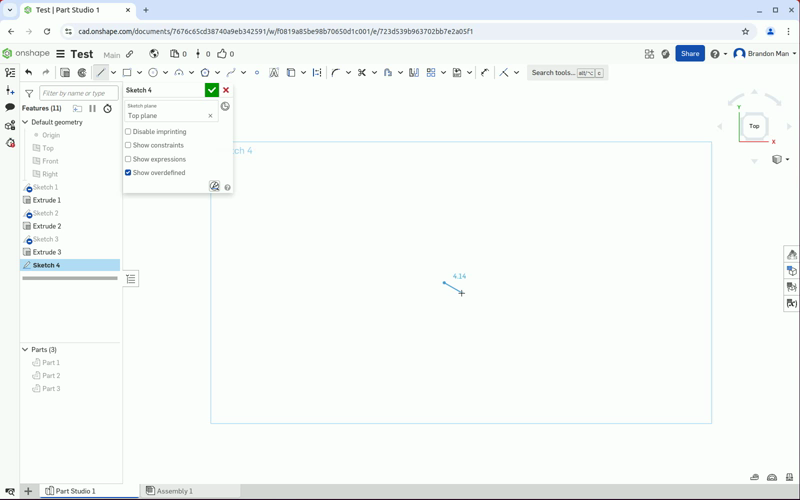
key_up(shift)
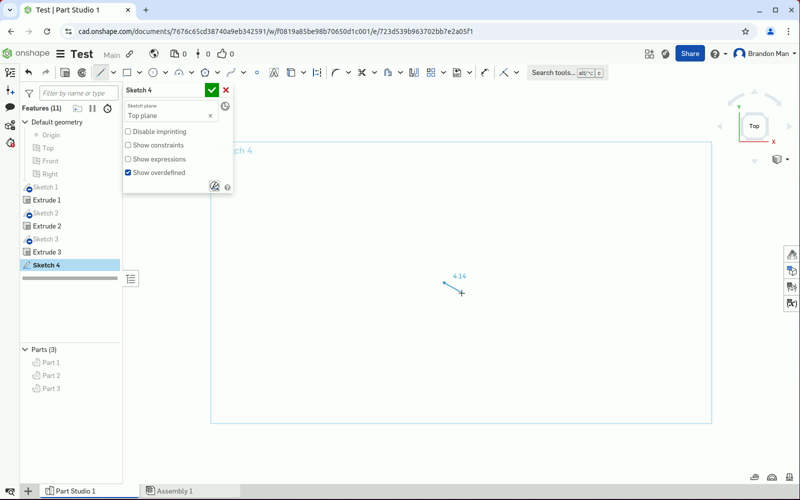
key_down(shift)
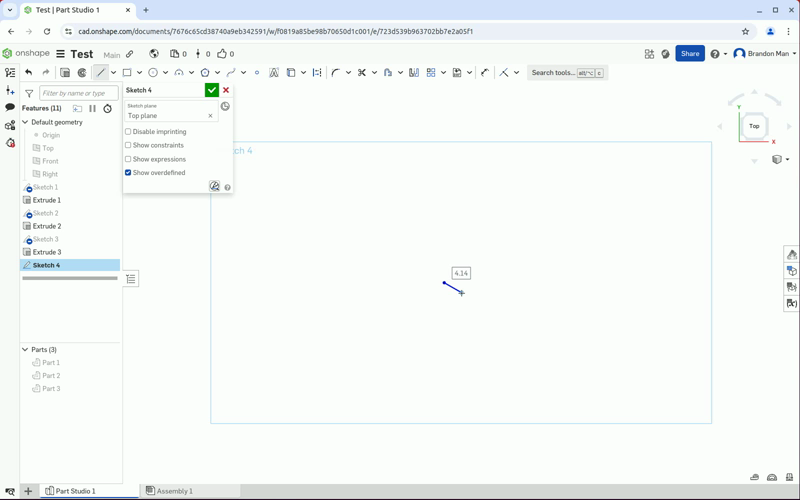
mouse_move(491, 292)
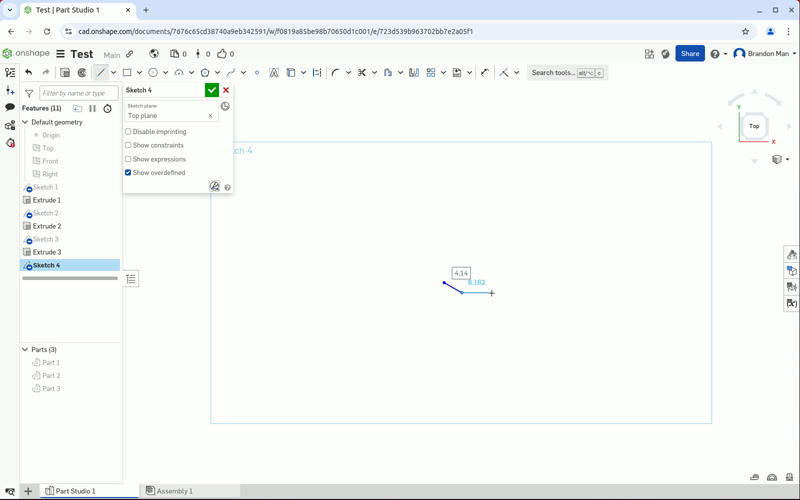
mouse_move(461, 288)
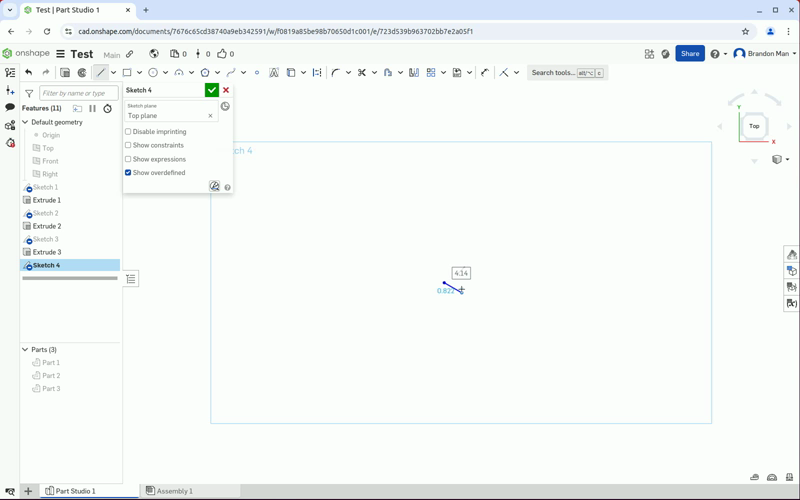
scroll(6)
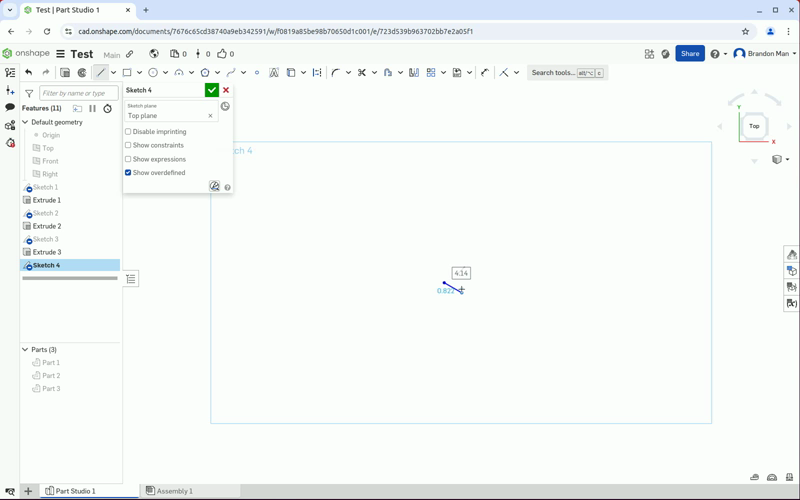
scroll(6)
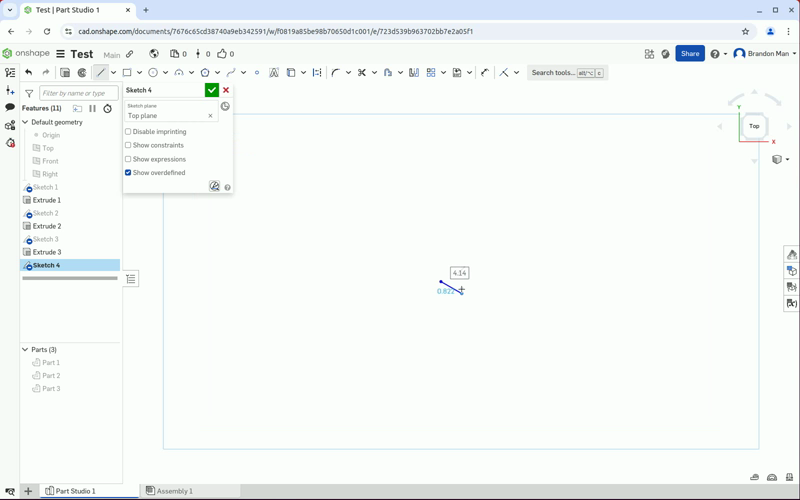
scroll(6)
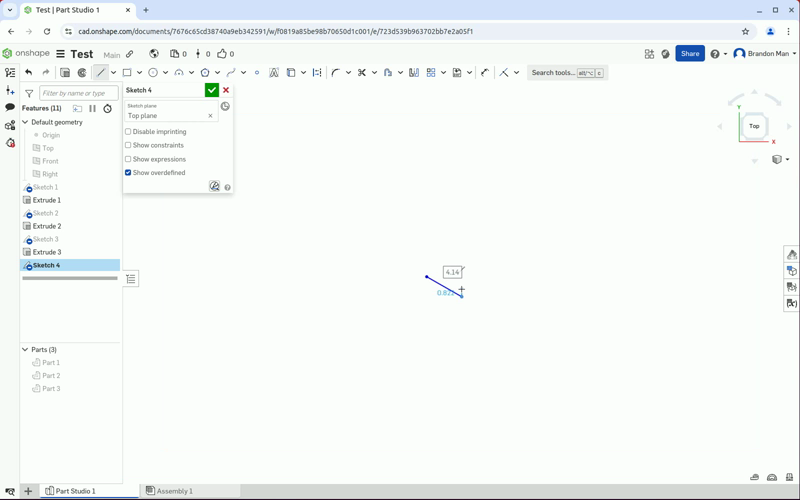
scroll(6)
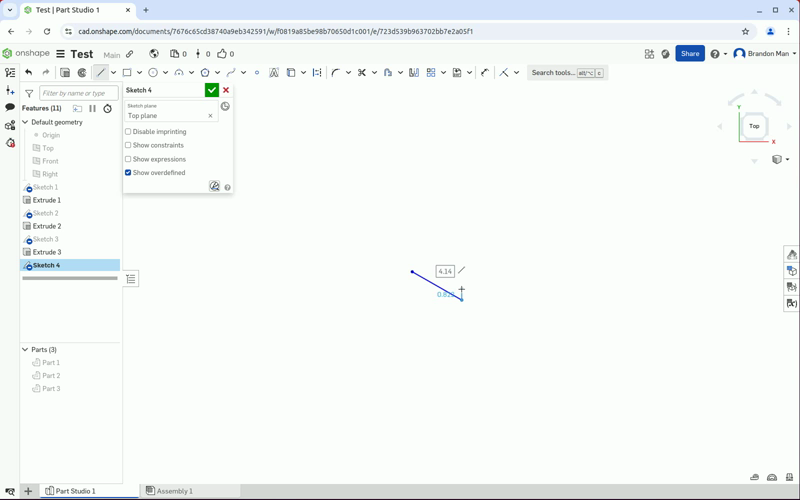
scroll(6)
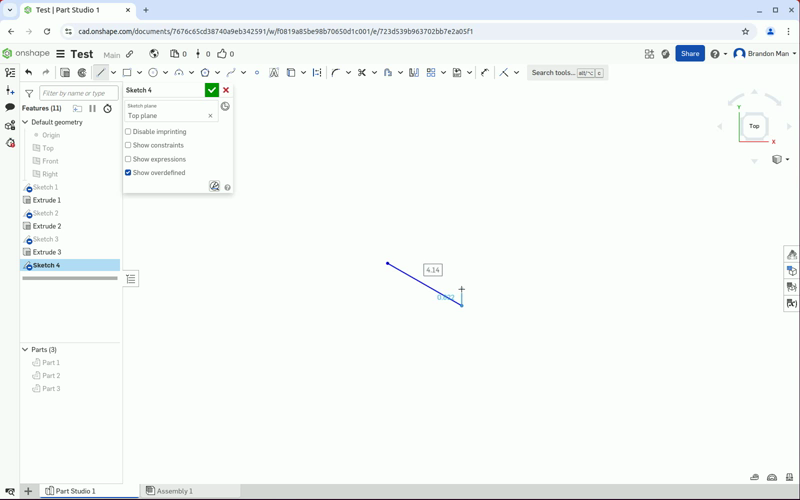
scroll(6)
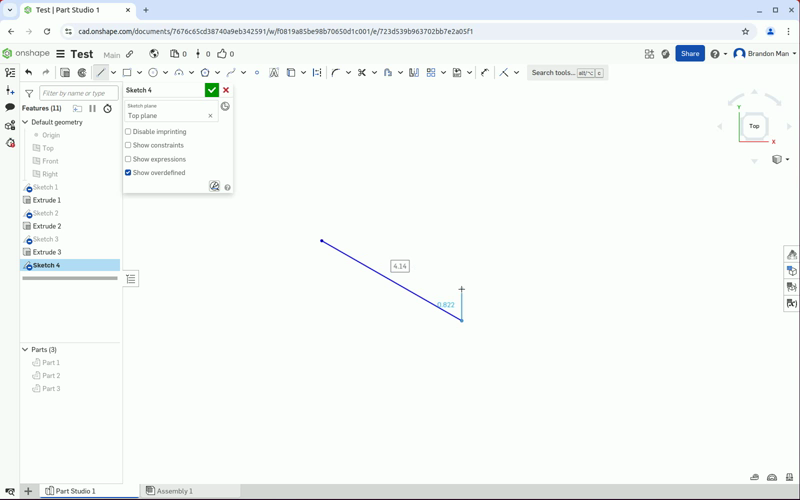
scroll(6)
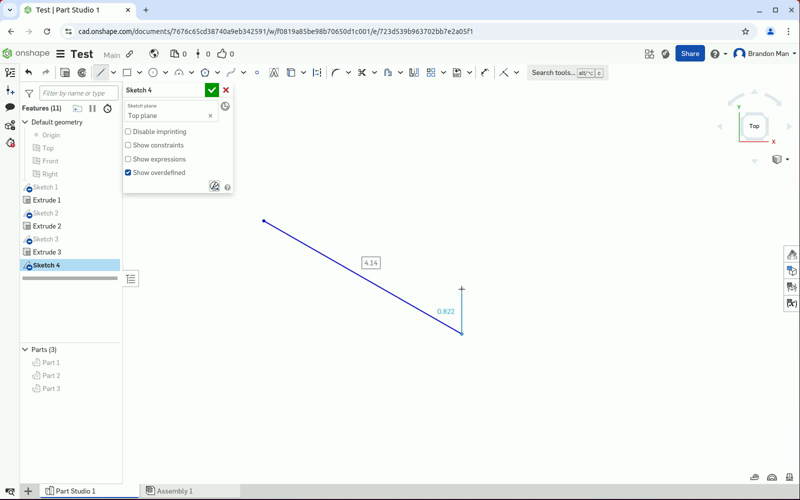
click(461, 288)
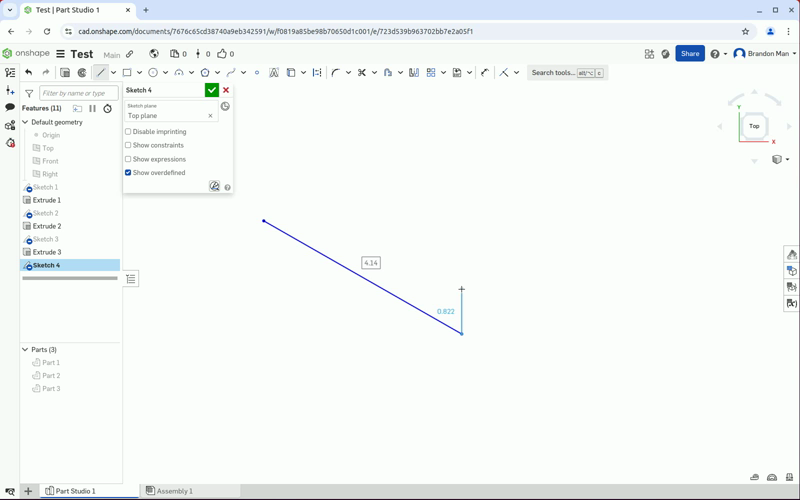
scroll(-6)
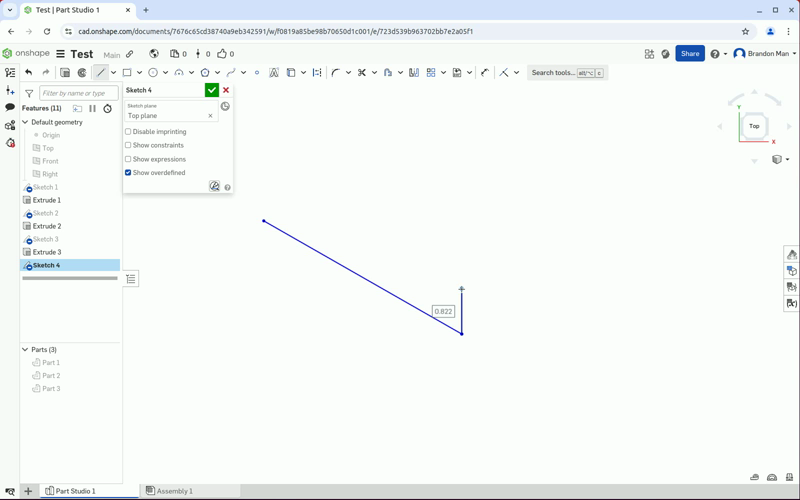
scroll(-6)
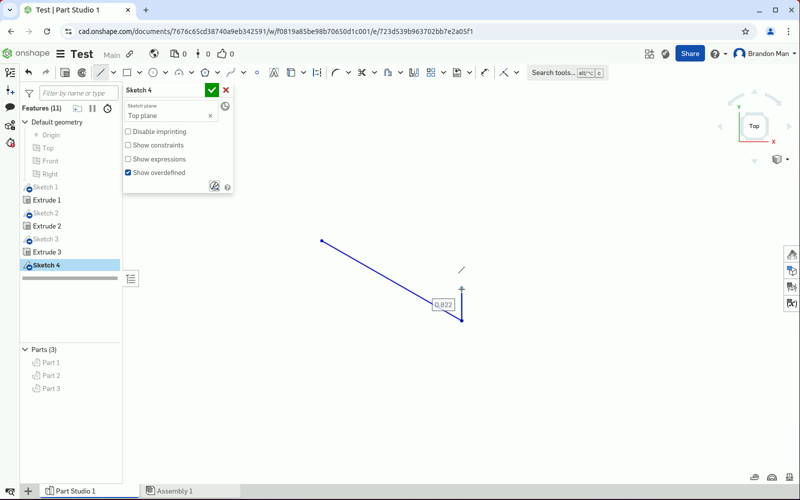
scroll(-6)
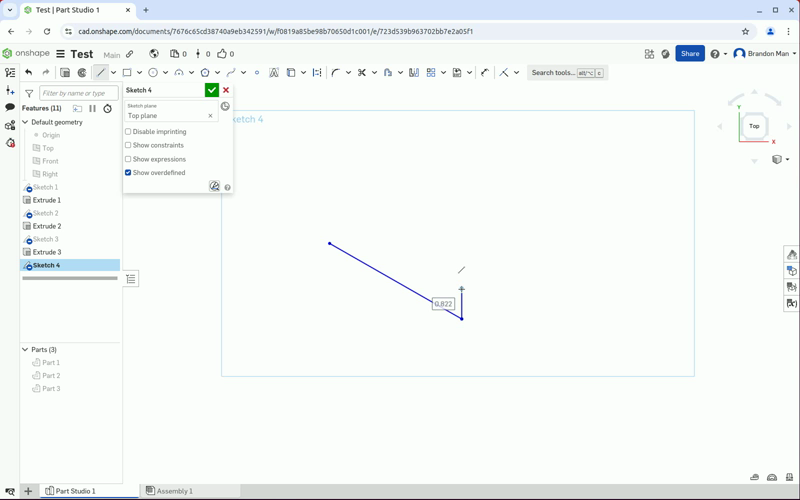
scroll(-6)
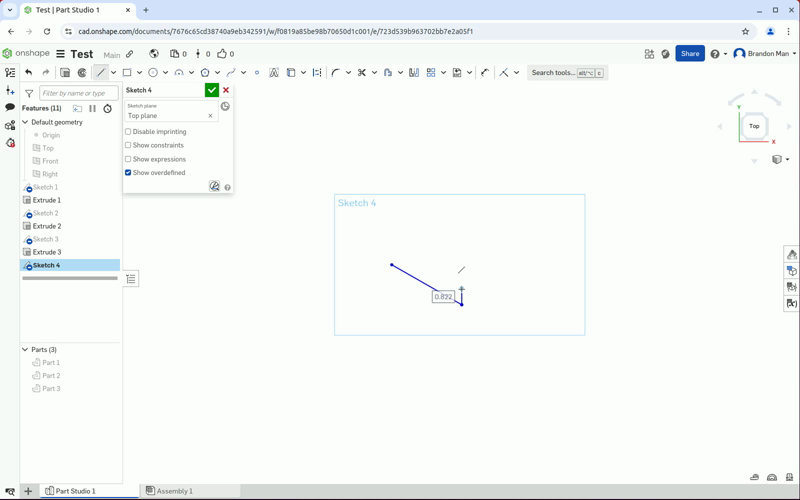
scroll(-6)
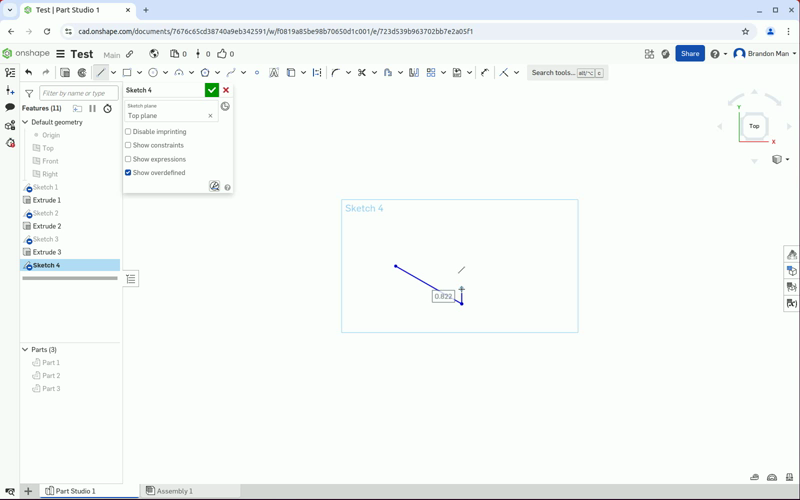
scroll(-6)
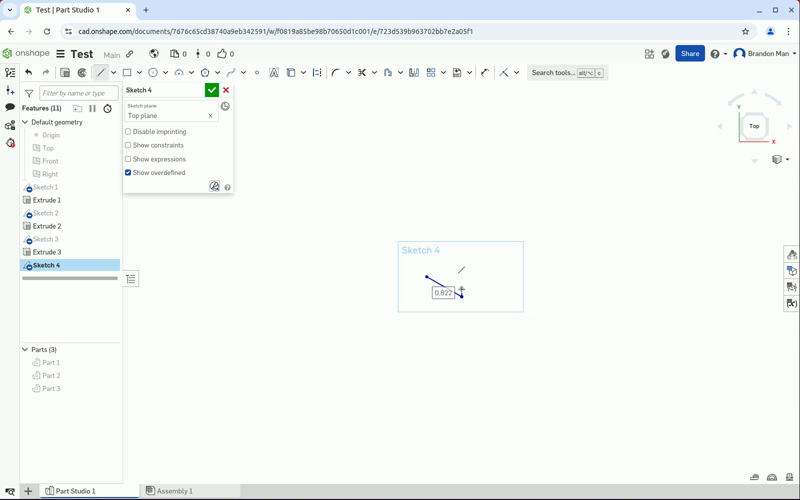
scroll(-6)
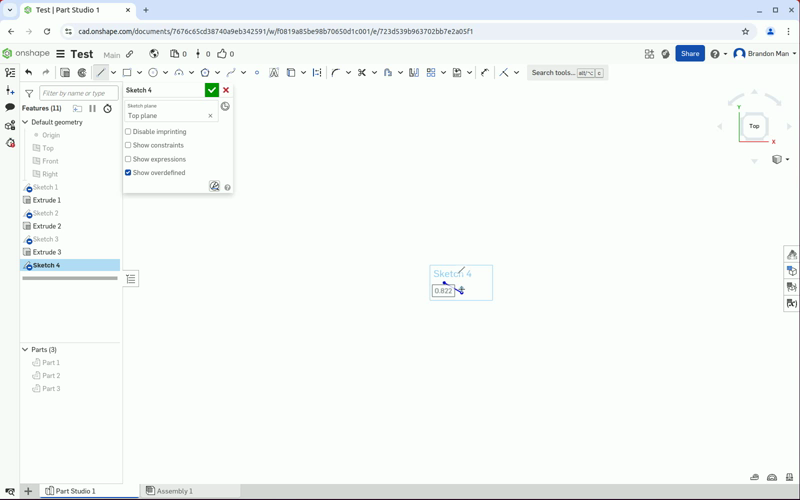
key_up(shift)
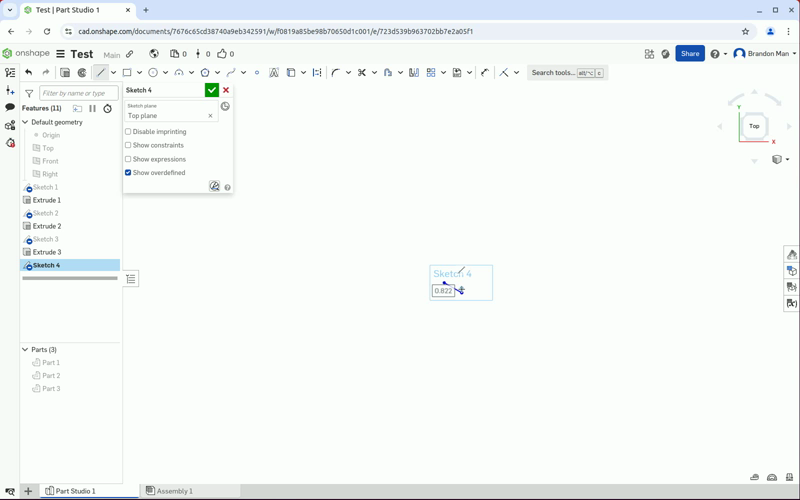
key_down(shift)
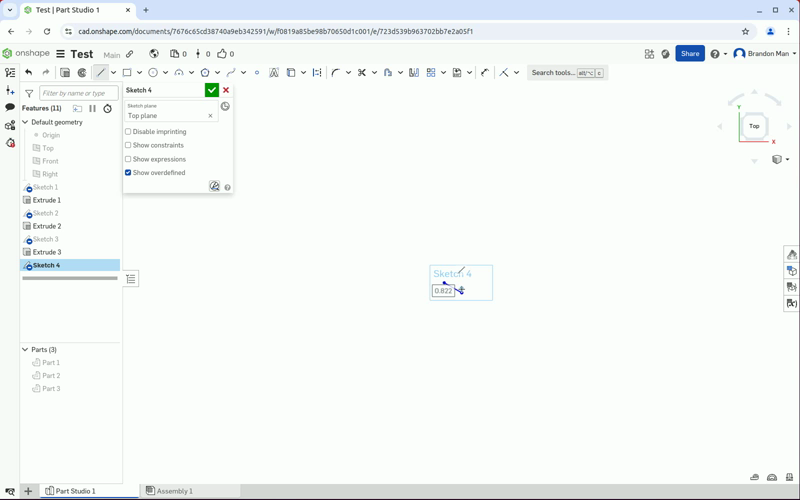
mouse_move(491, 288)
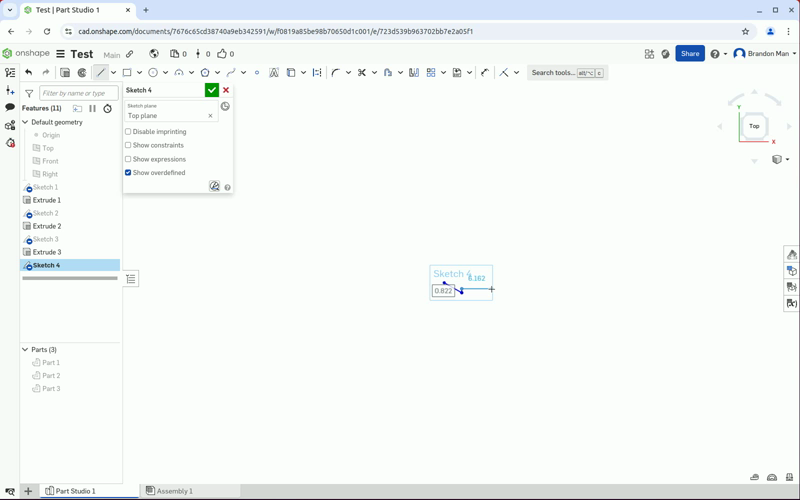
mouse_move(451, 282)
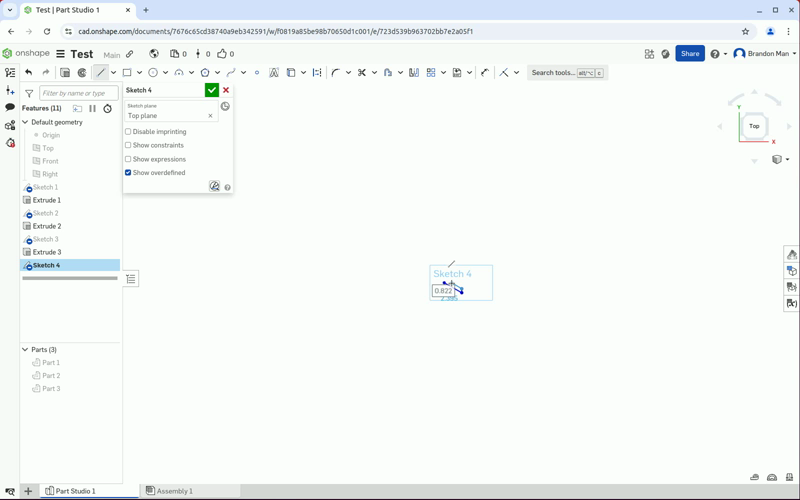
click(451, 282)
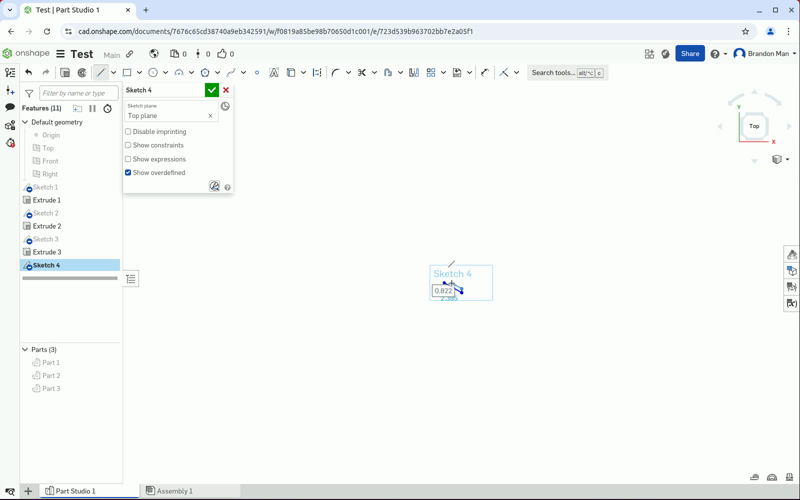
key_up(shift)
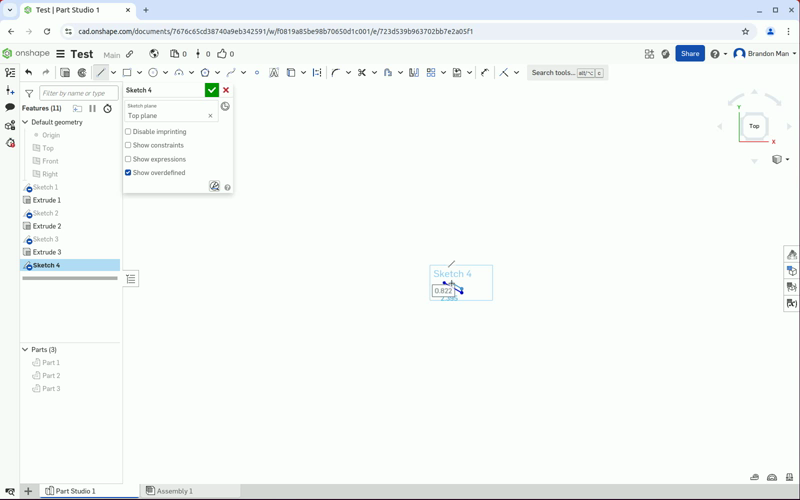
mouse_move(481, 282)
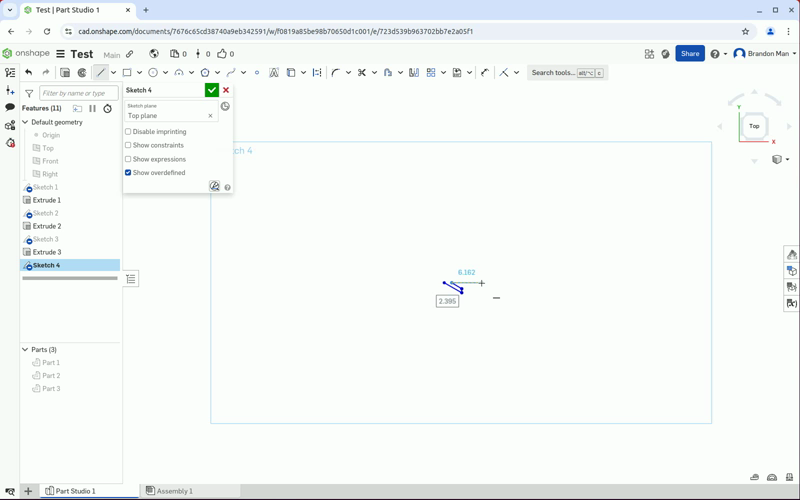
key_down(shift)
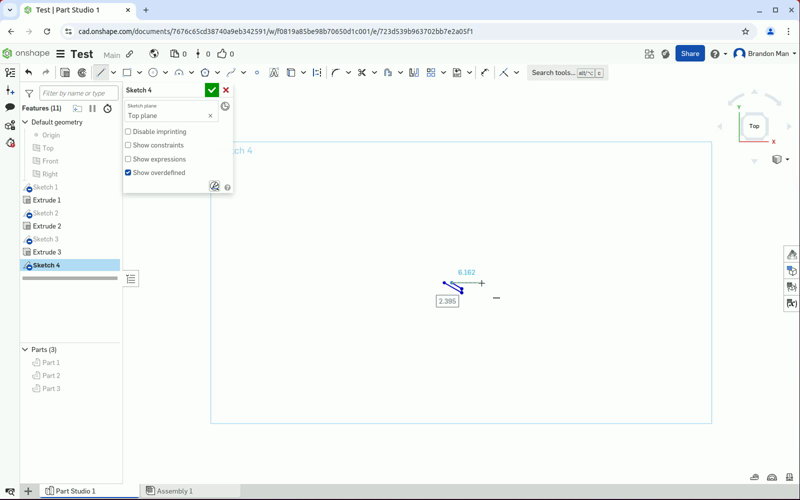
mouse_move(444, 282)
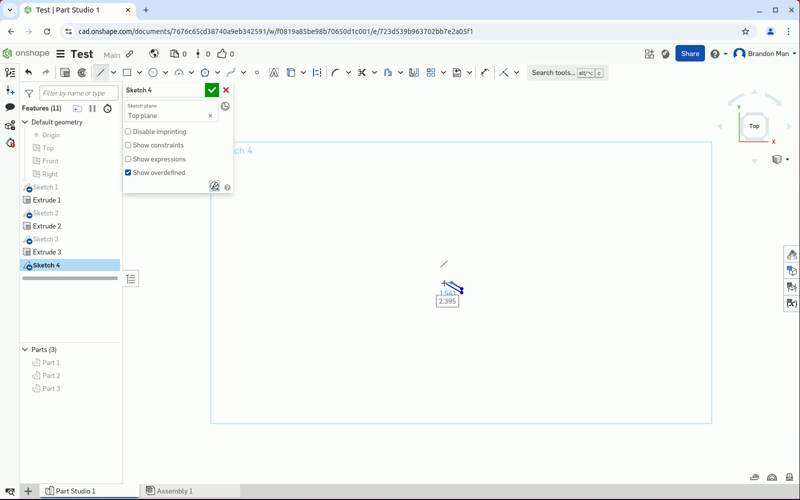
key_up(shift)
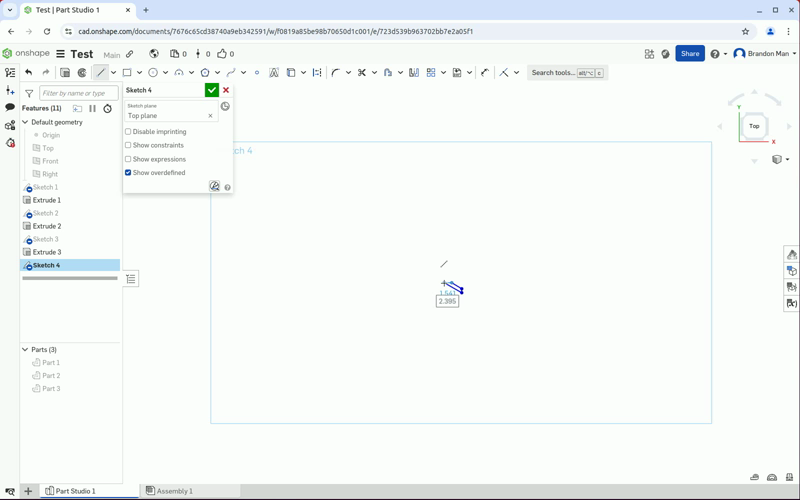
click(444, 282)
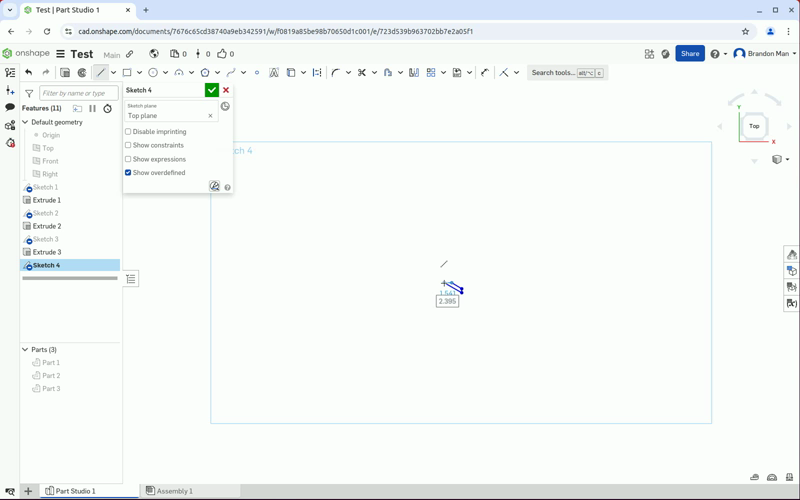
key(esc)
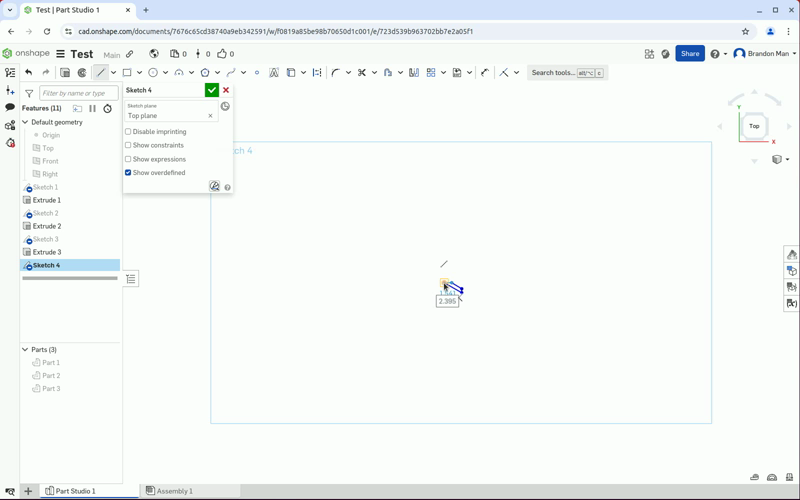
mouse_move(461, 289)
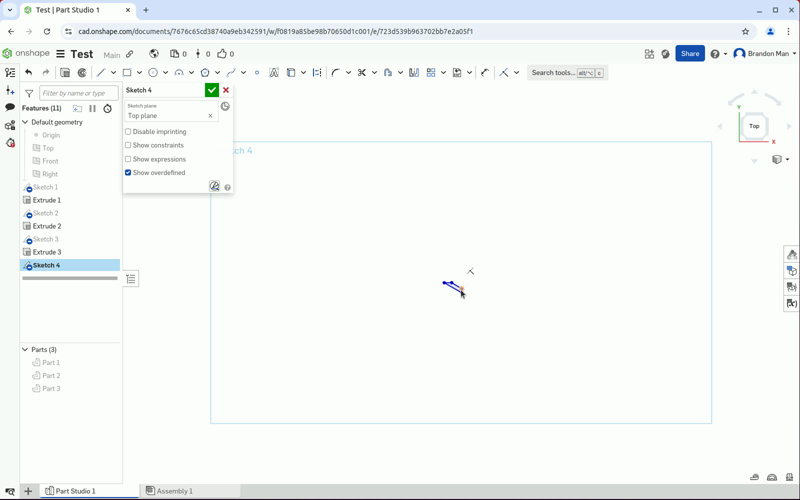
scroll(6)
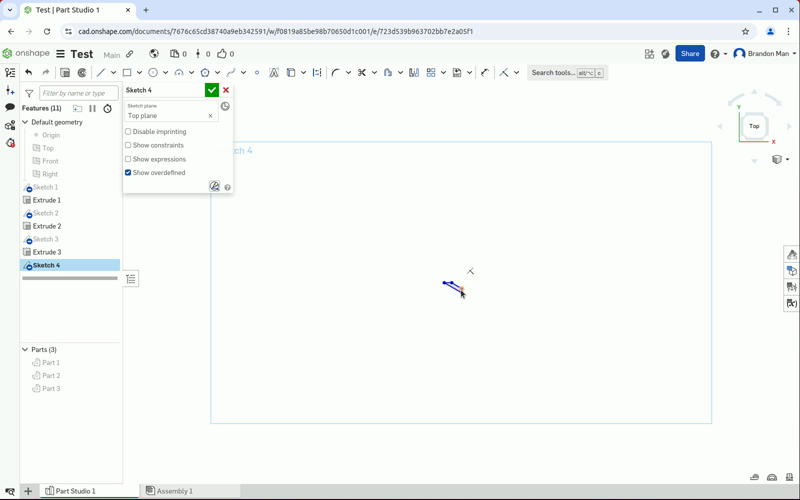
scroll(6)
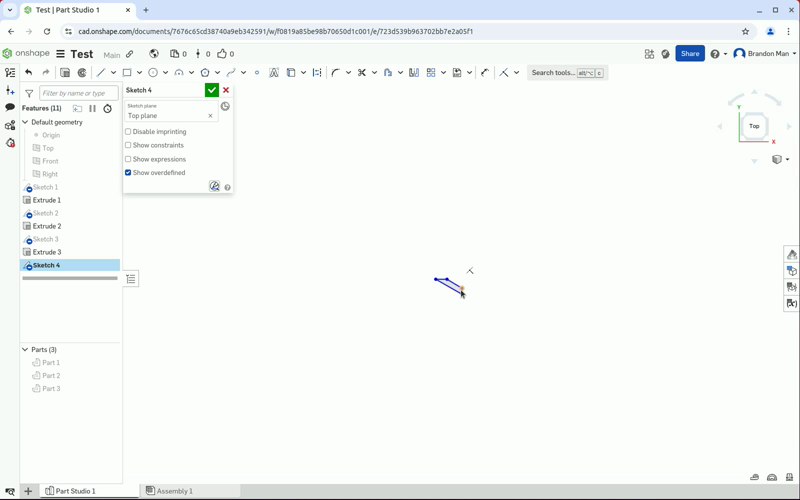
scroll(6)
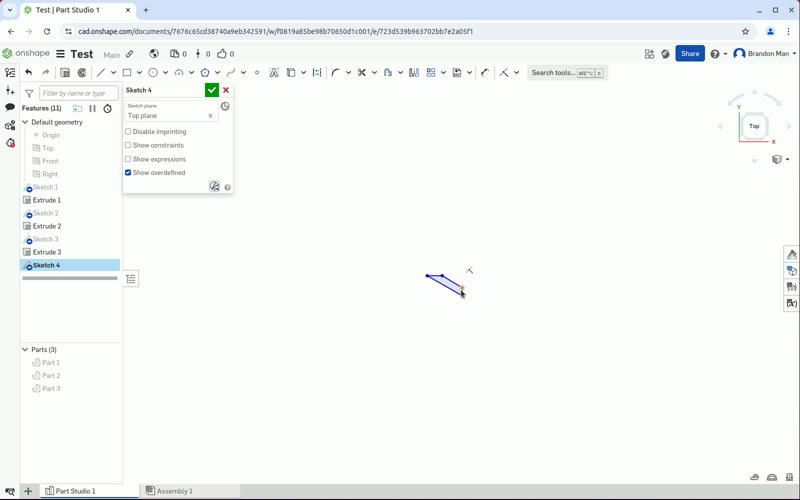
scroll(6)
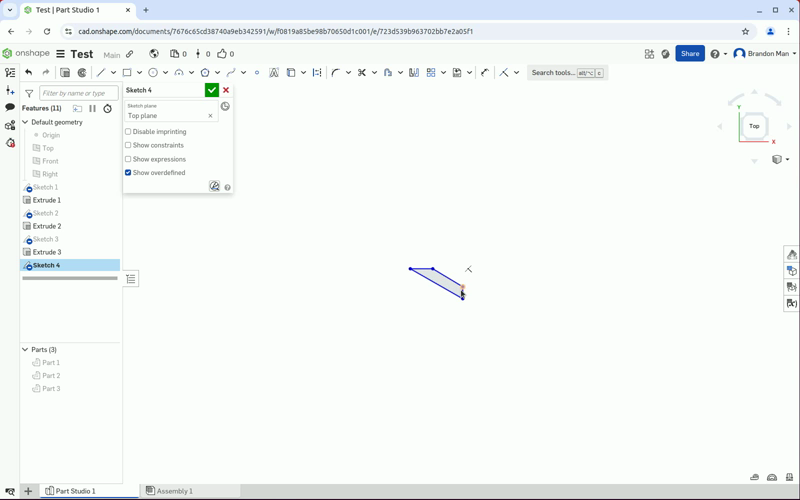
scroll(6)
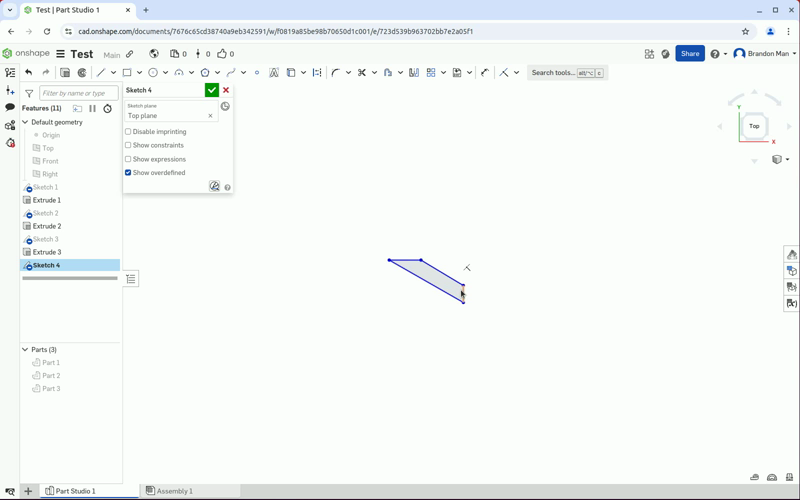
scroll(6)
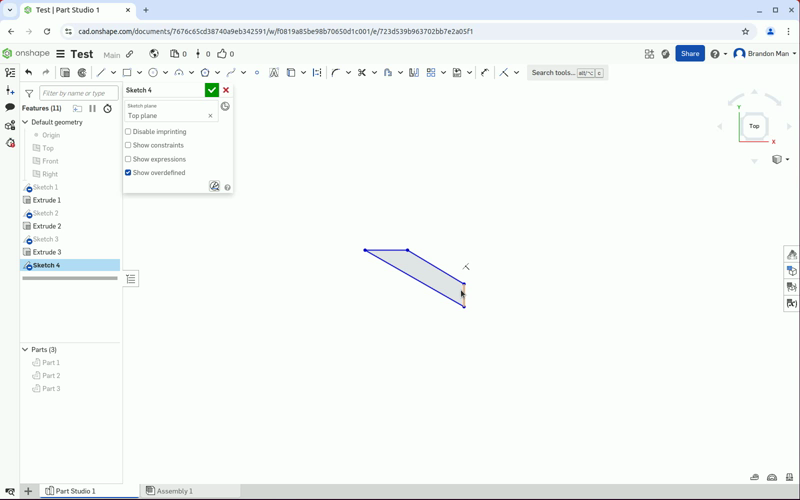
scroll(6)
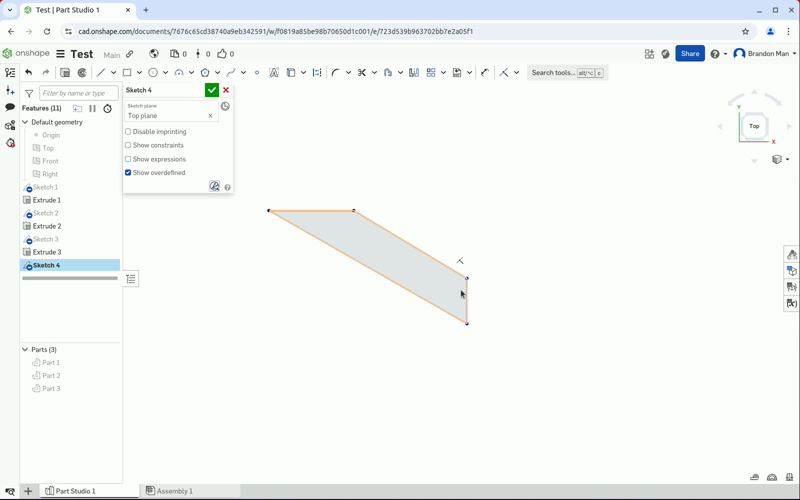
click(461, 289)
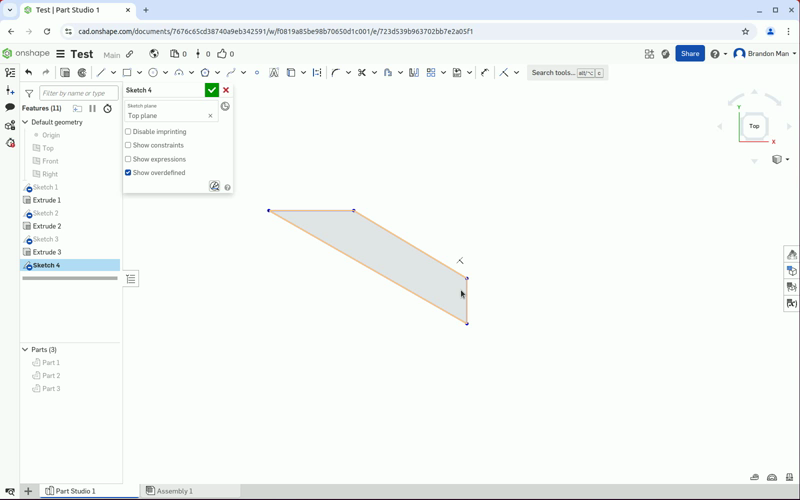
scroll(-6)
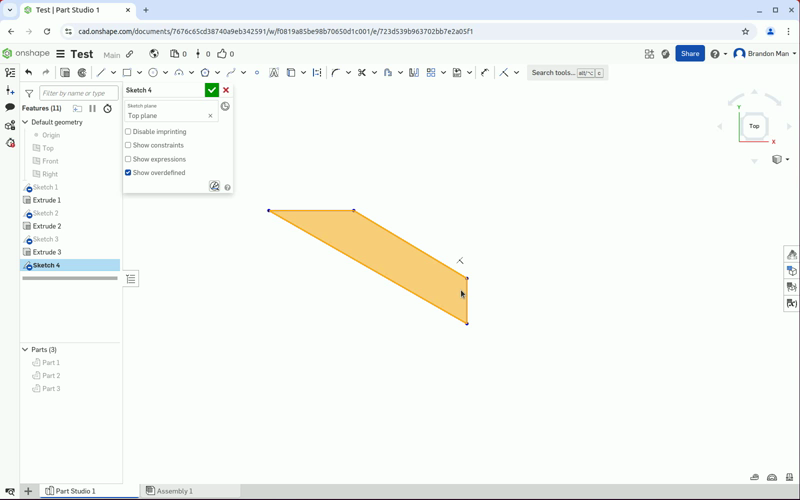
scroll(-6)
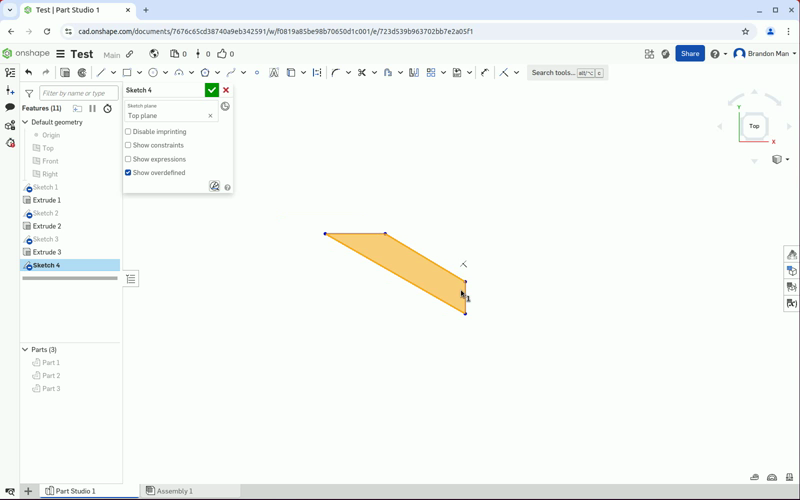
scroll(-6)
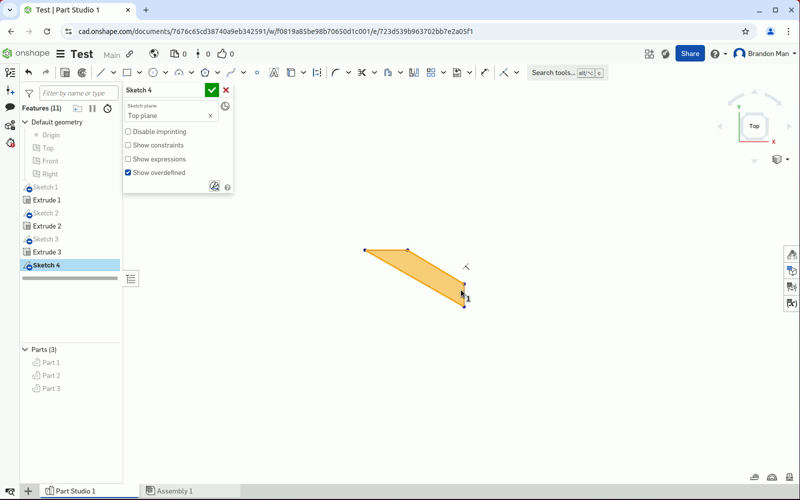
scroll(-6)
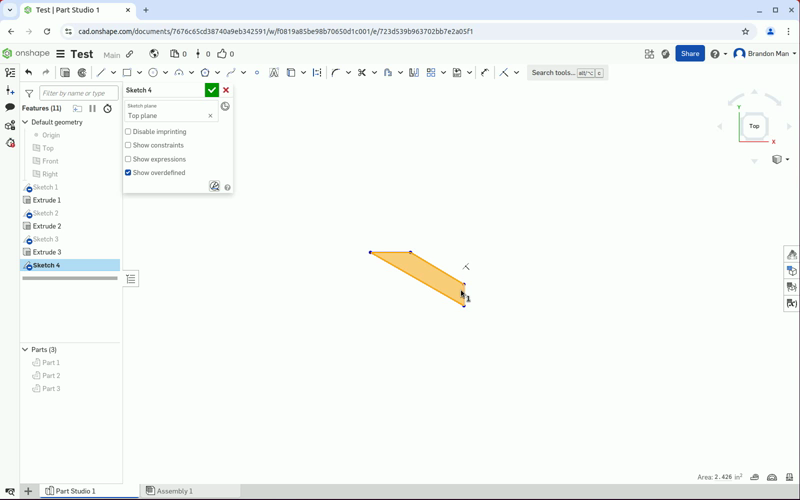
scroll(-6)
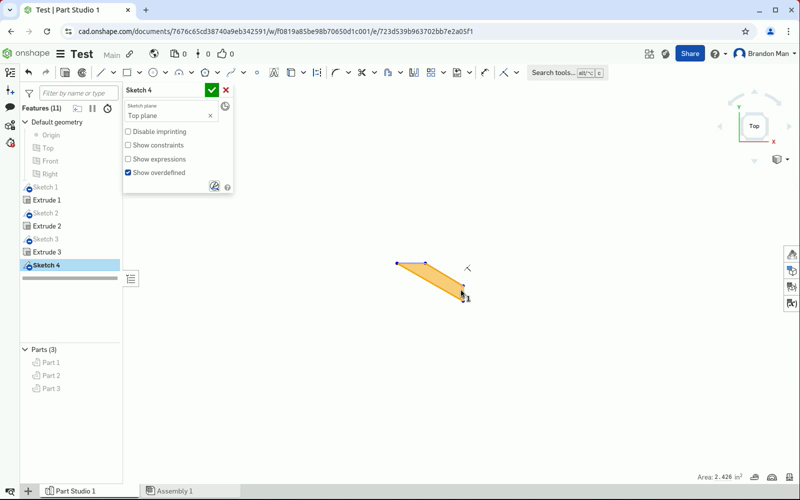
scroll(-6)
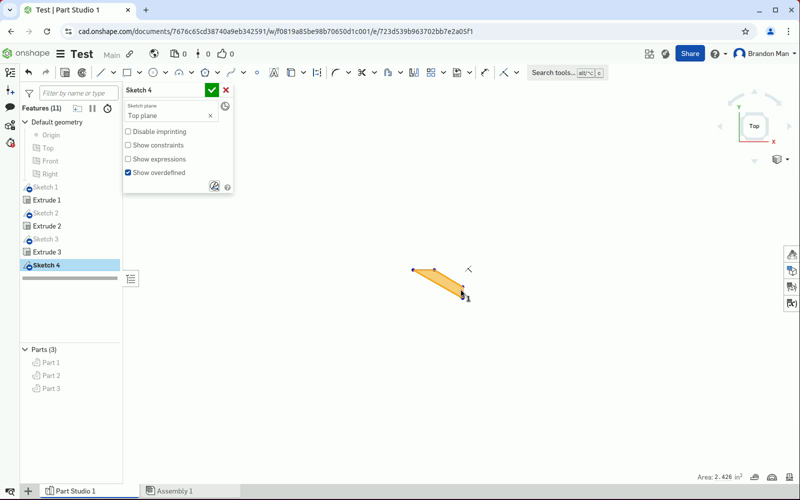
scroll(-6)
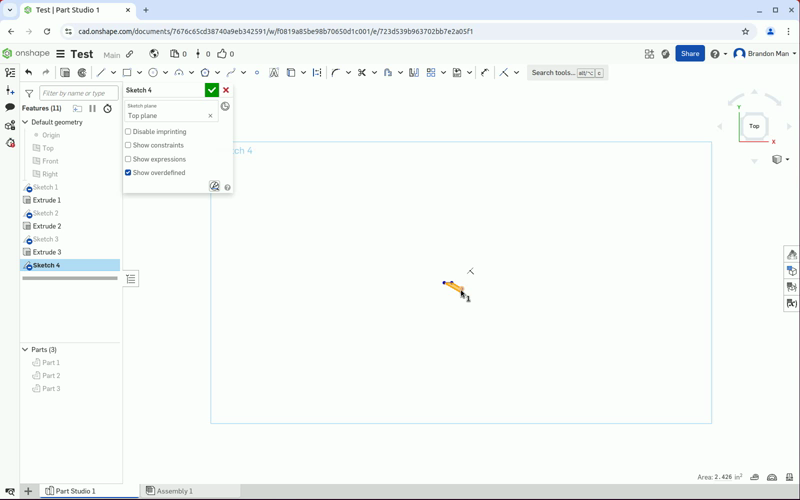
mouse_move(73, 352)
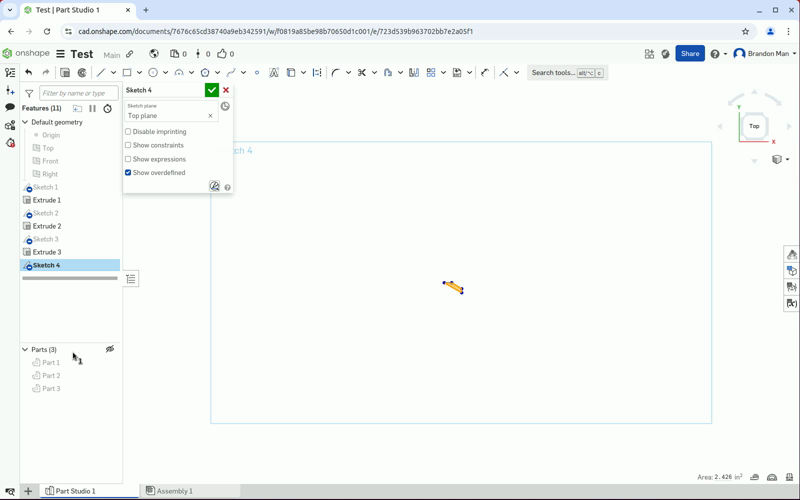
key(shift+y)
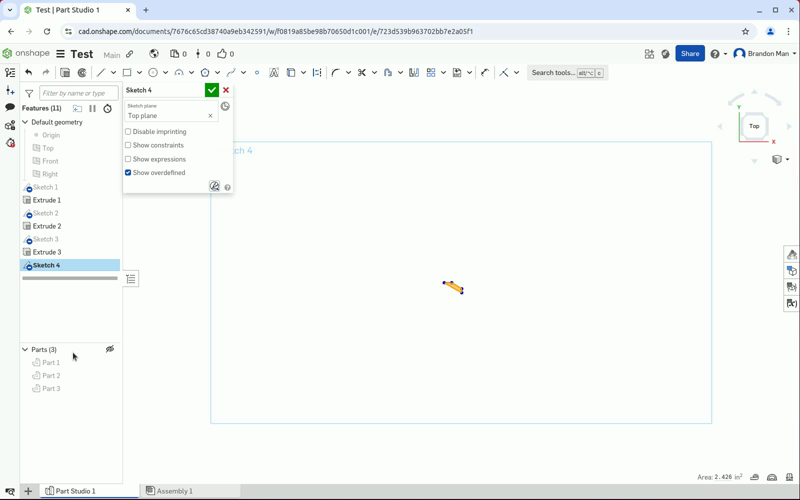
key(shift+e)
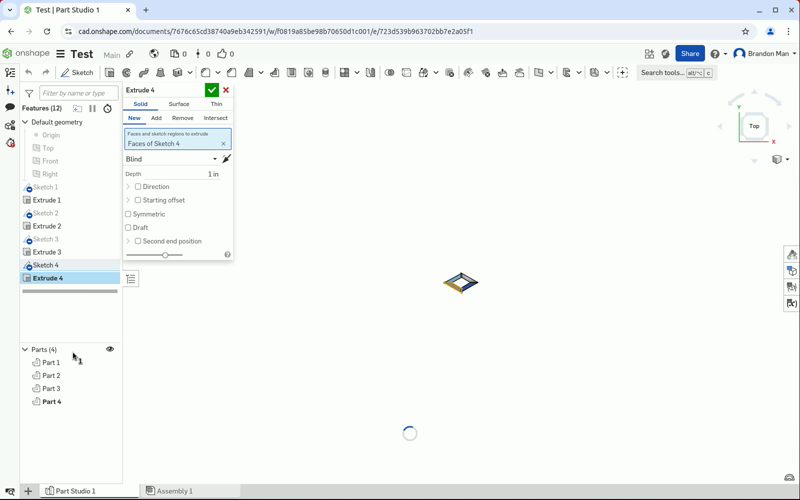
mouse_move(143, 106)
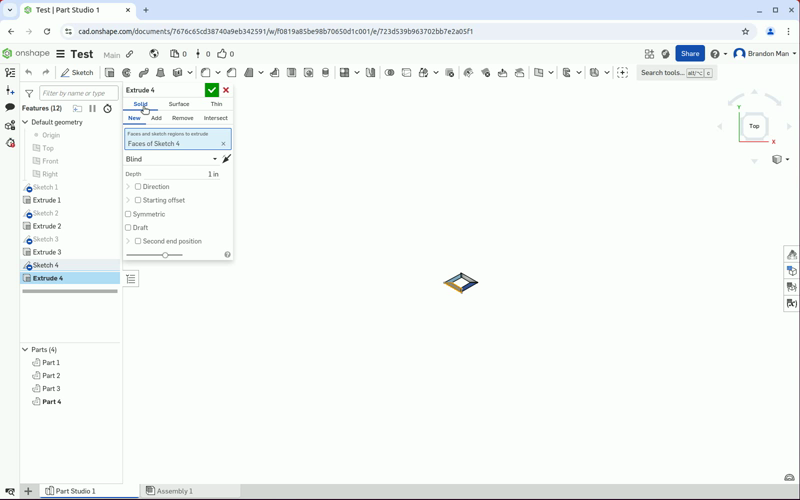
click(143, 106)
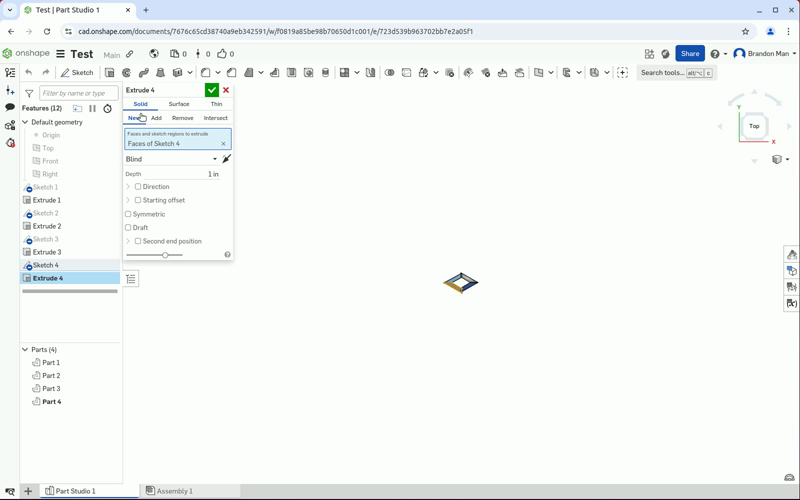
mouse_move(137, 120)
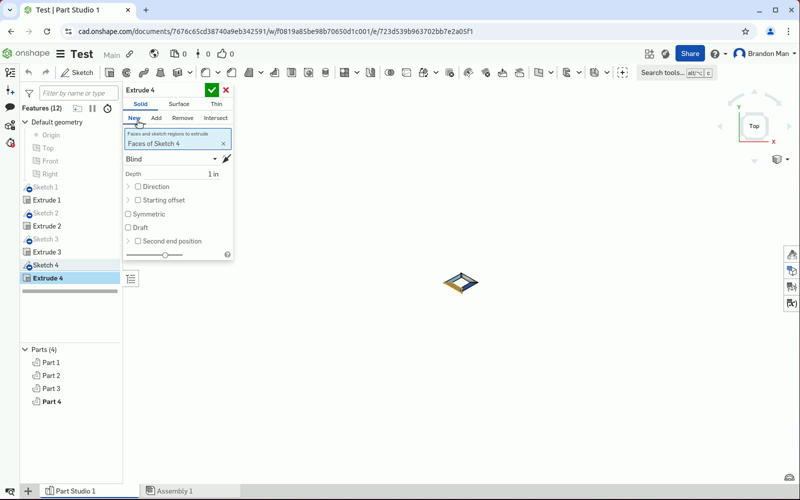
click(137, 120)
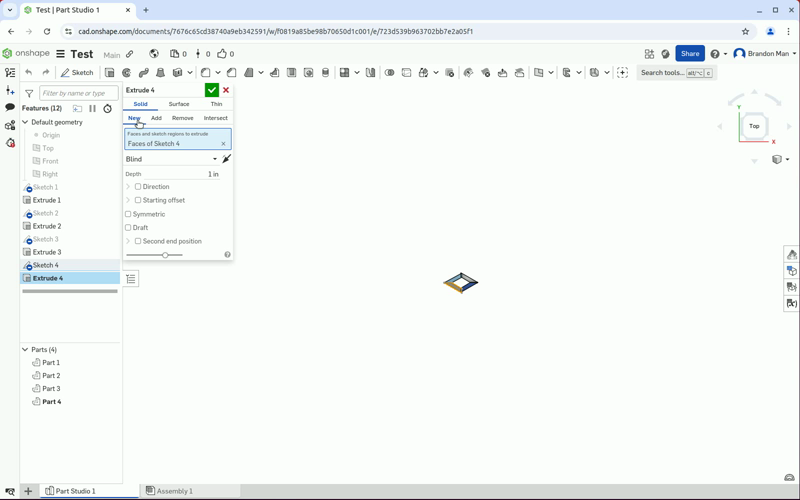
key(tab, 4)
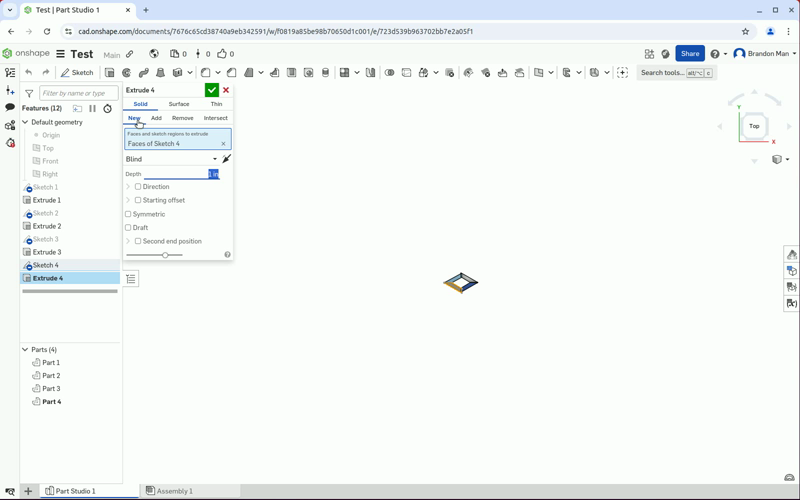
text(5.777)
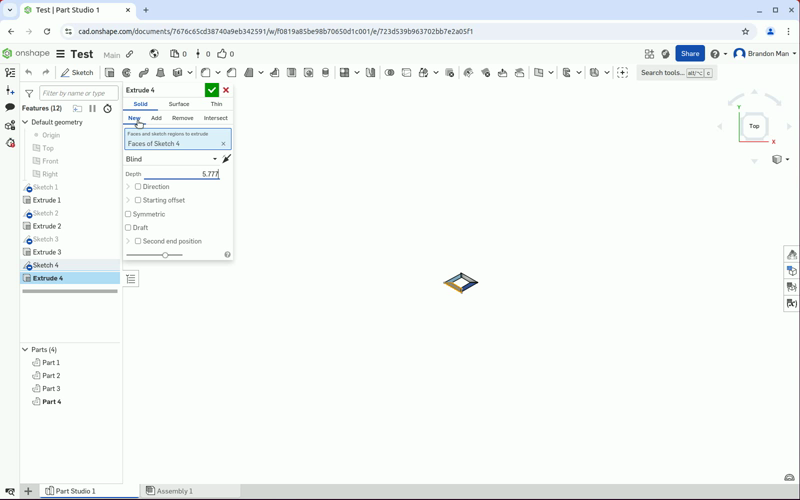
key(enter)
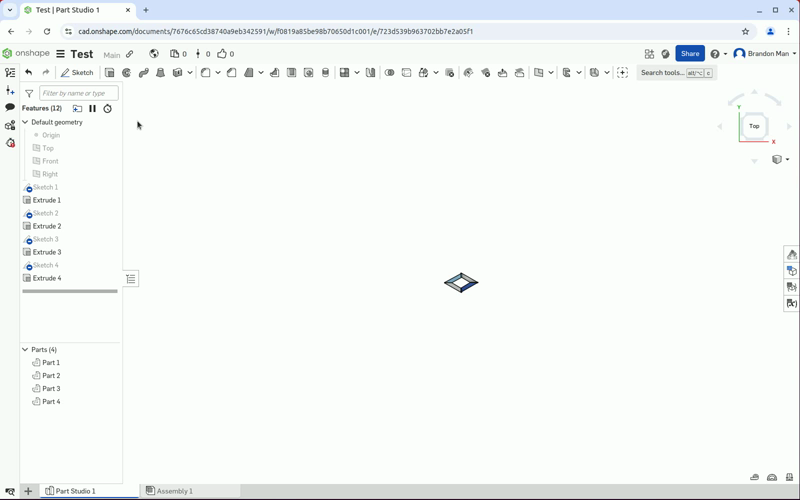
key(shift+h)
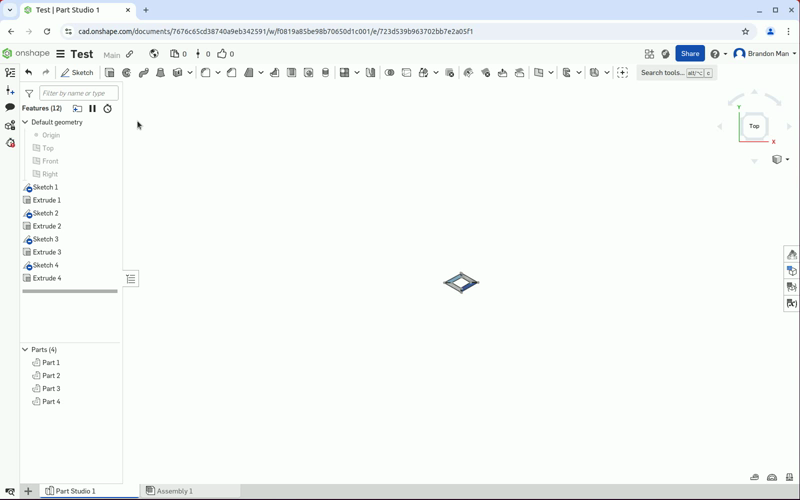
key(shift+h)
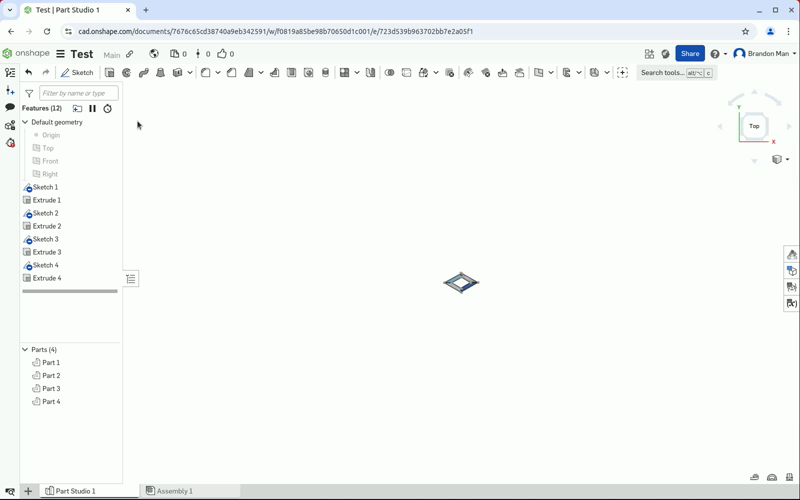
key(shift+7)
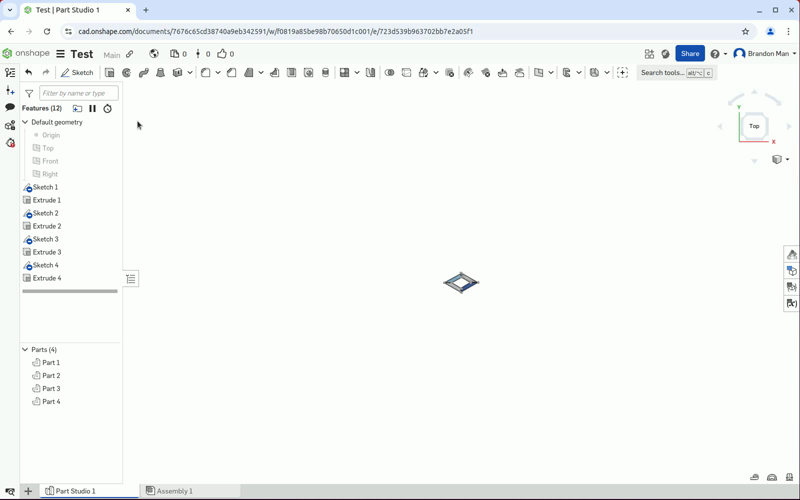
key(up, 3)
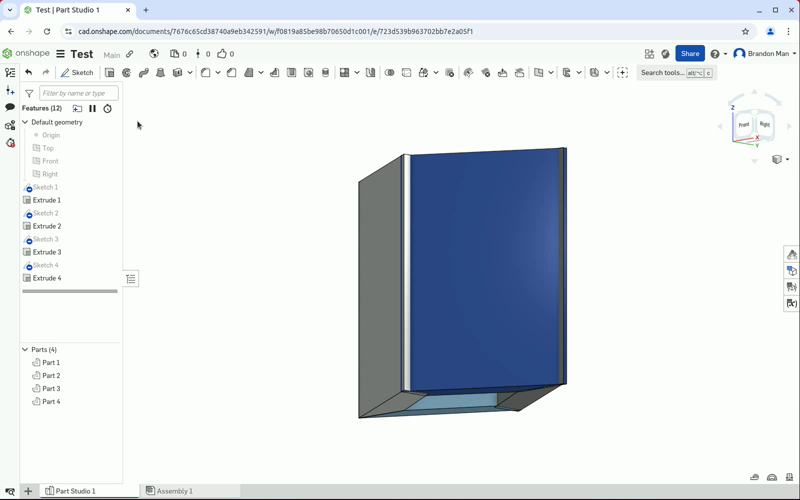
key(left, 3)
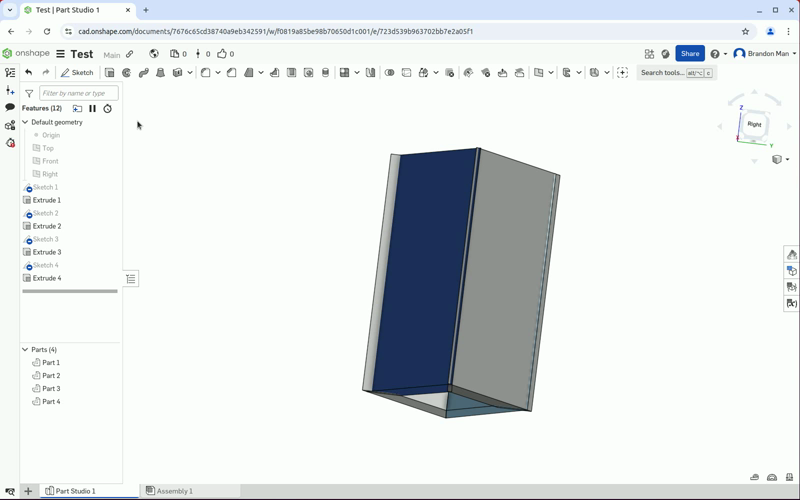
key(right, 3)
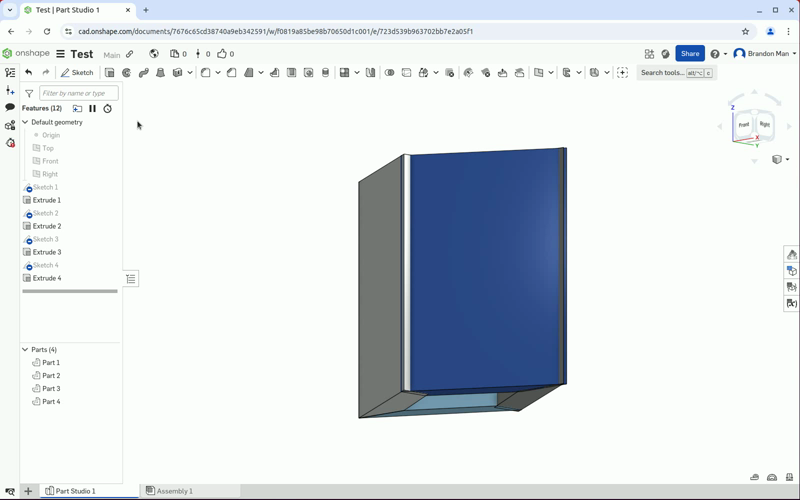
key(down, 3)
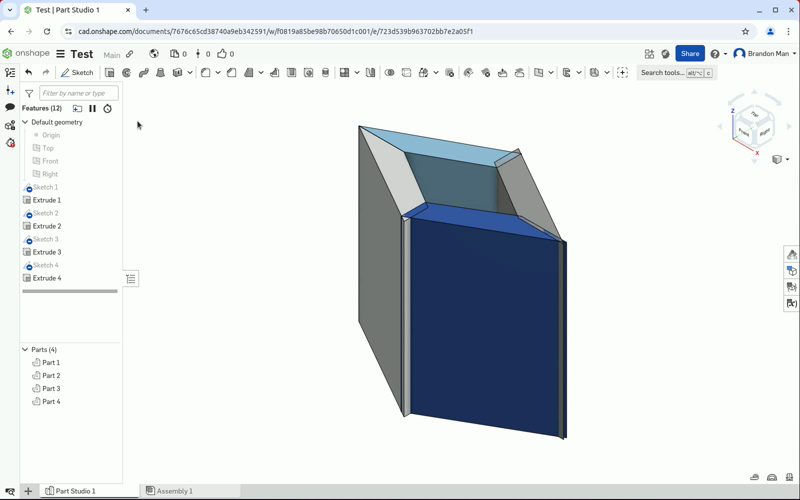
mouse_move(73, 189)
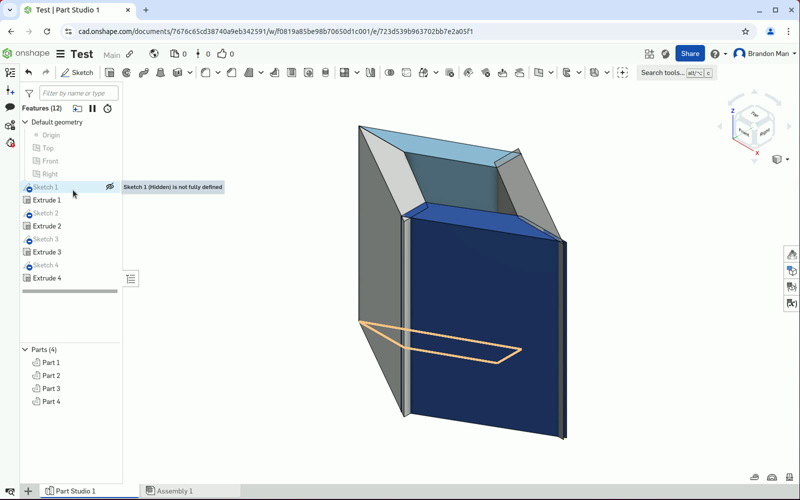
click(73, 189)